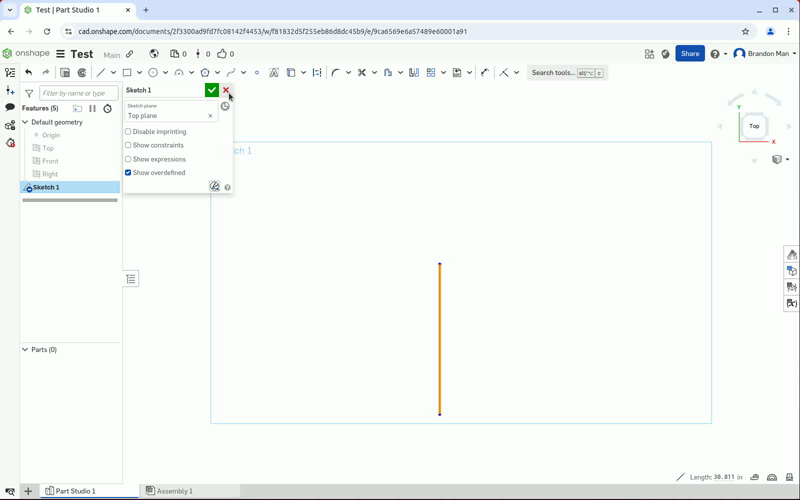
key(shift+h)
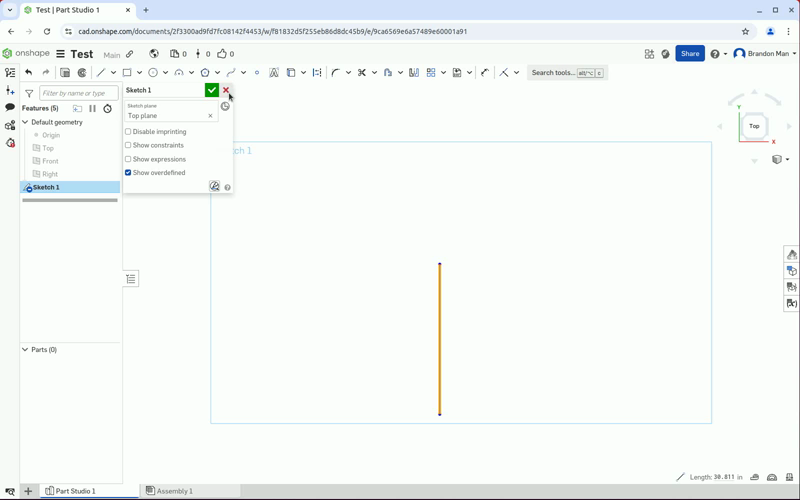
key(shift+s)
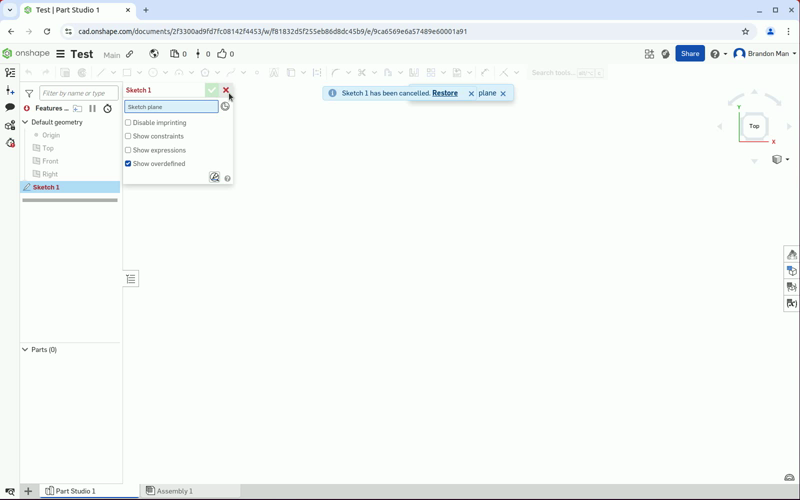
mouse_move(73, 150)
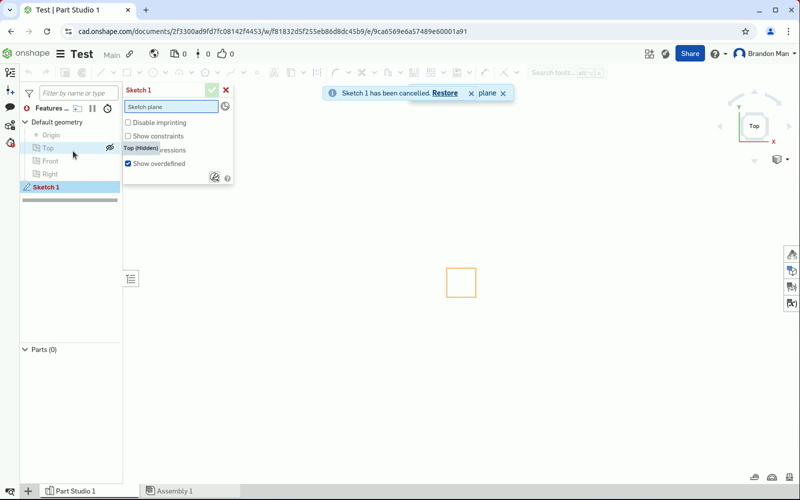
click(73, 150)
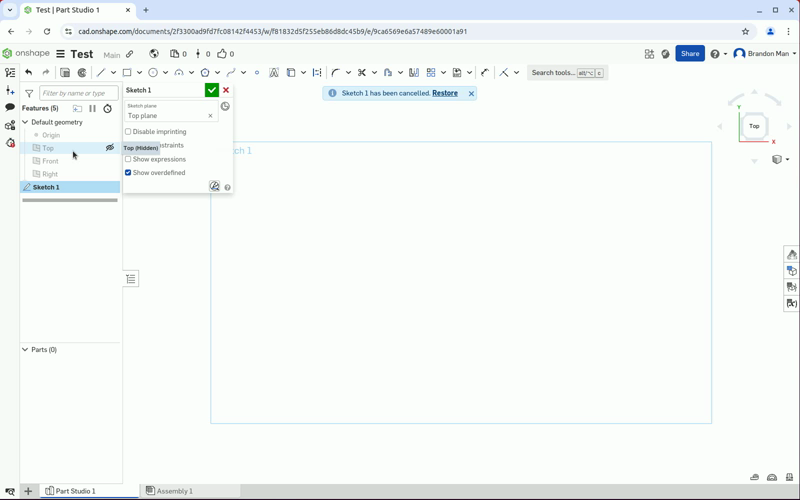
mouse_move(73, 352)
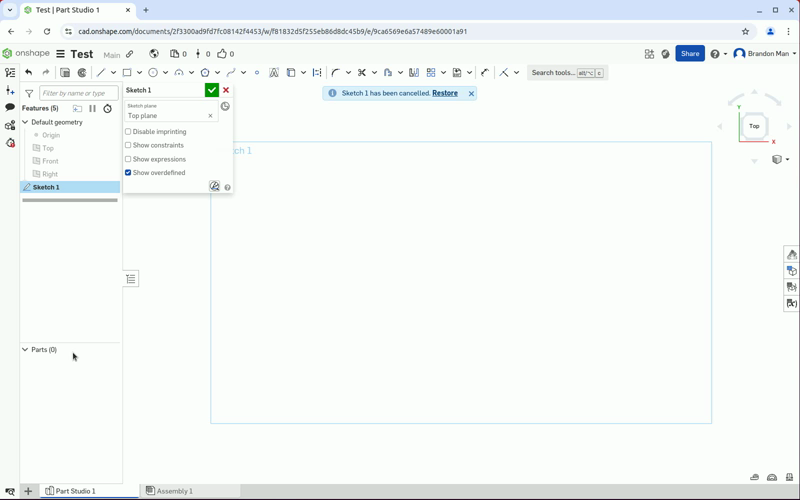
key(y)
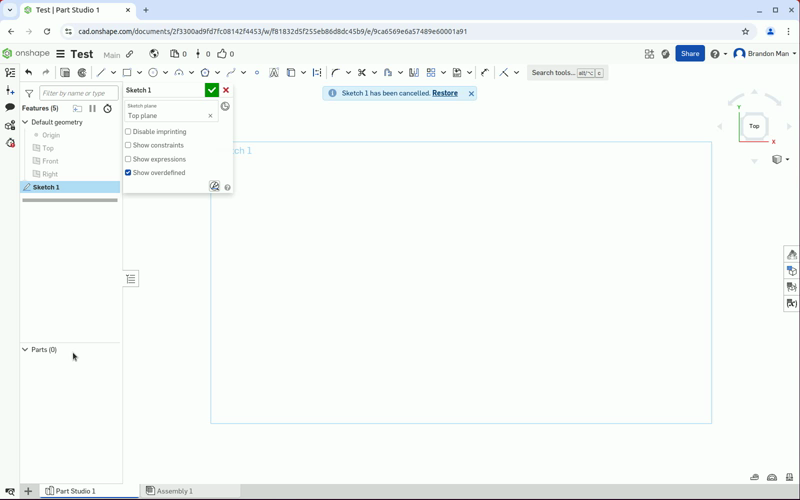
key(c)
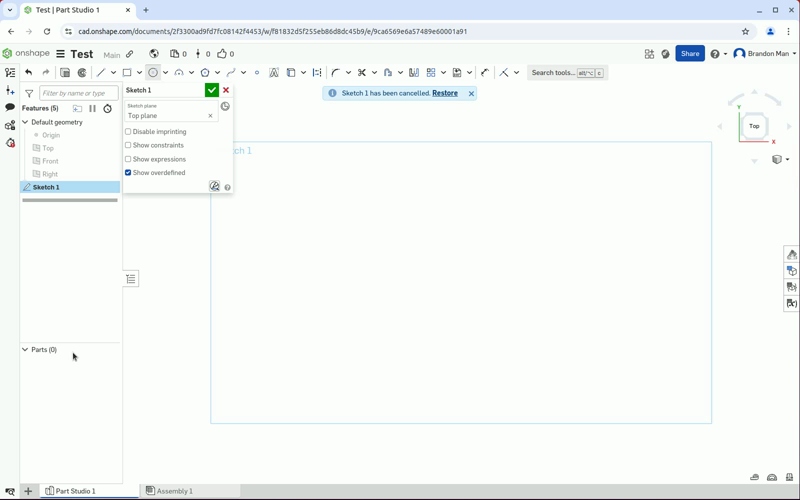
key_down(shift)
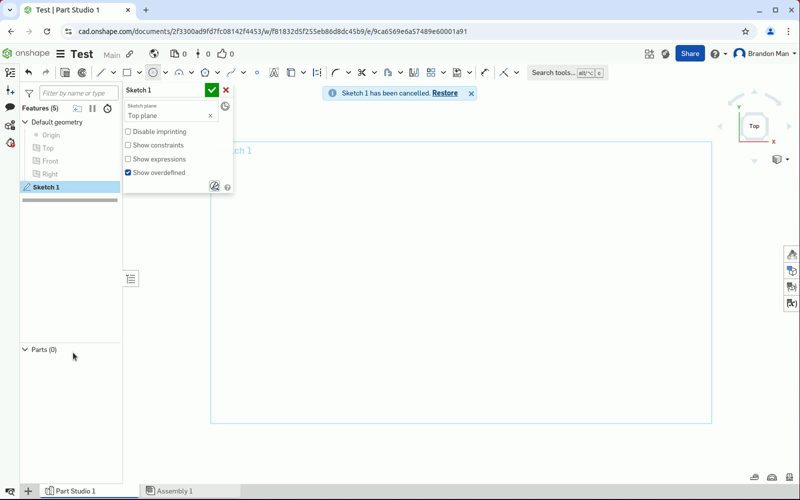
mouse_move(461, 178)
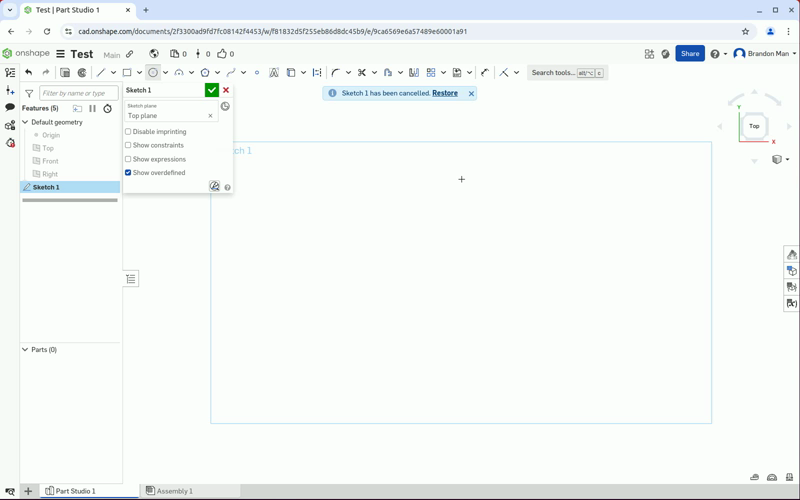
click(461, 178)
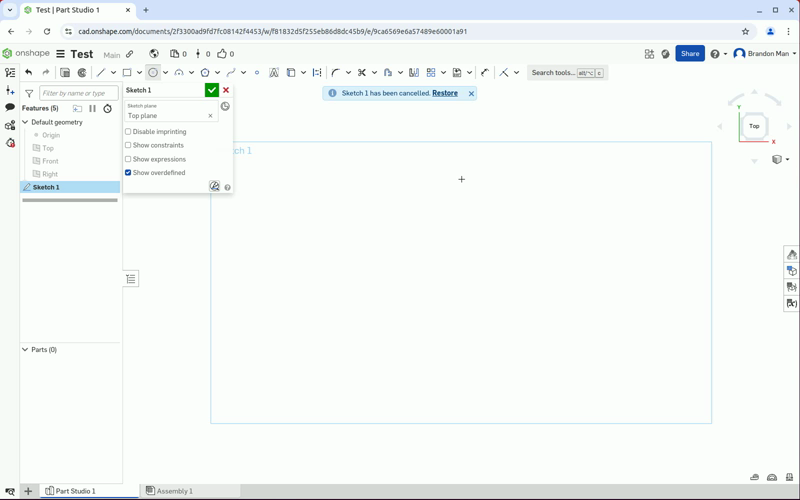
key_up(shift)
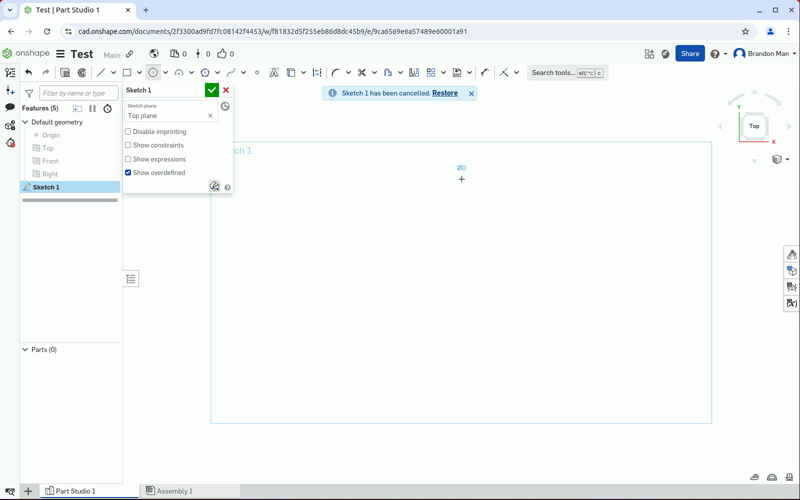
mouse_move(471, 178)
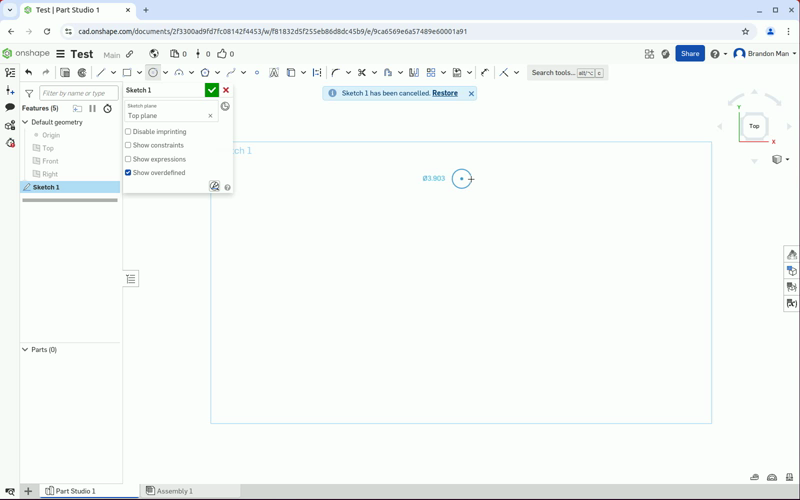
click(471, 178)
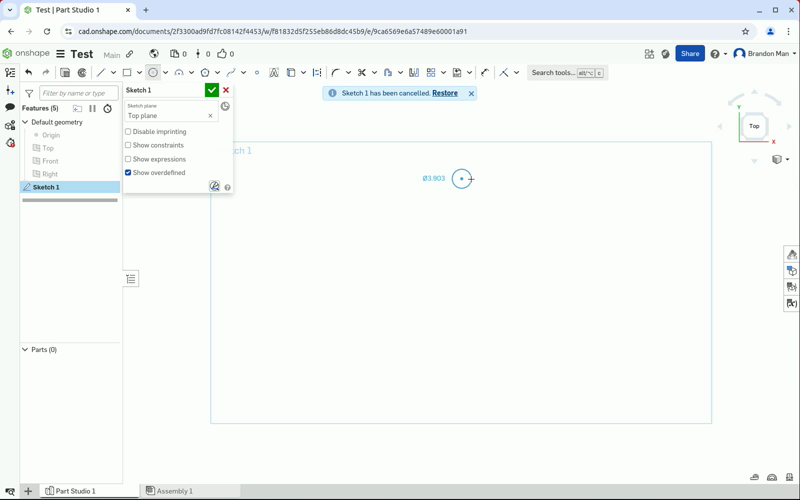
key(esc)
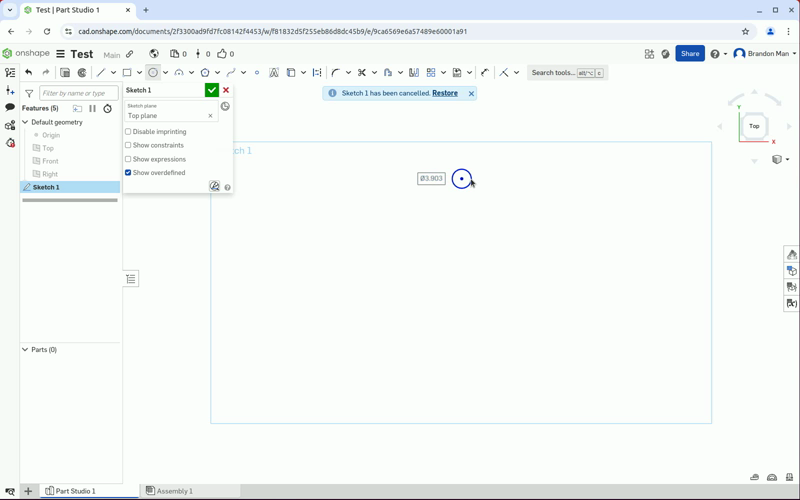
key(c)
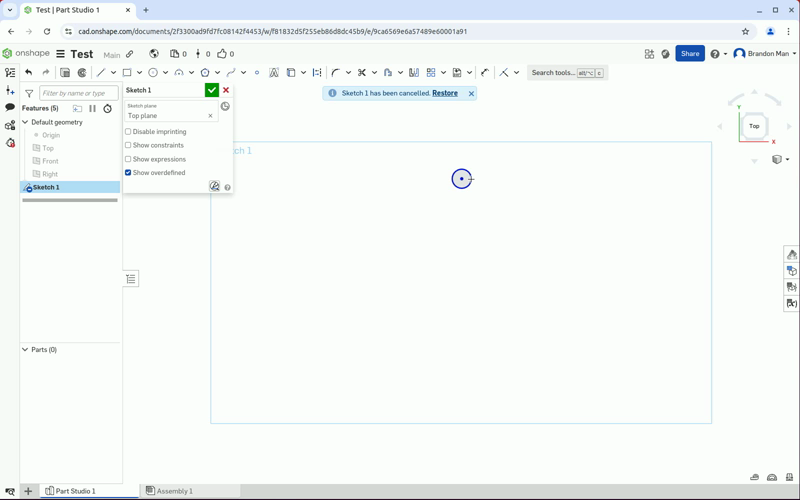
key_down(shift)
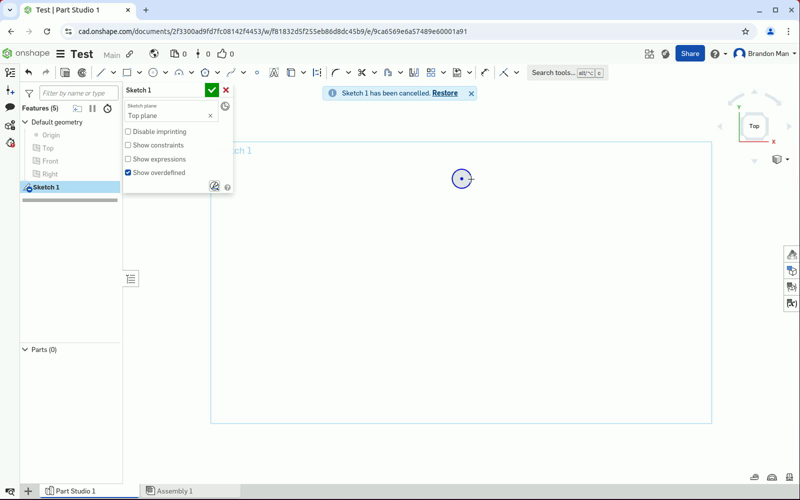
mouse_move(461, 178)
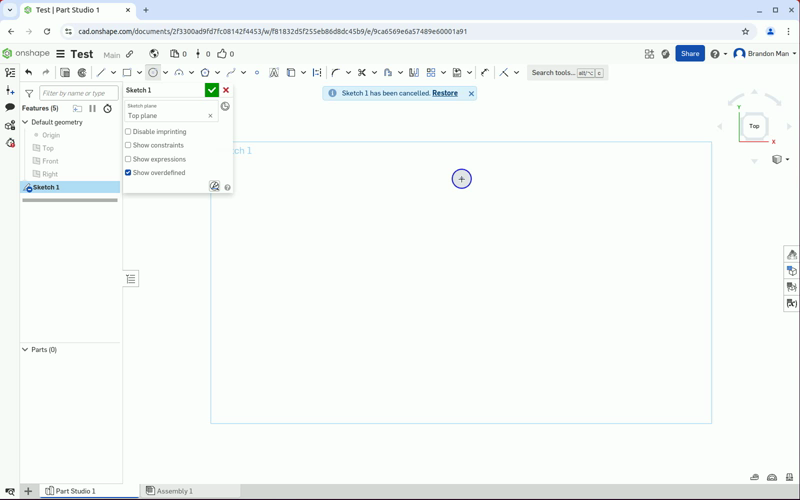
click(461, 178)
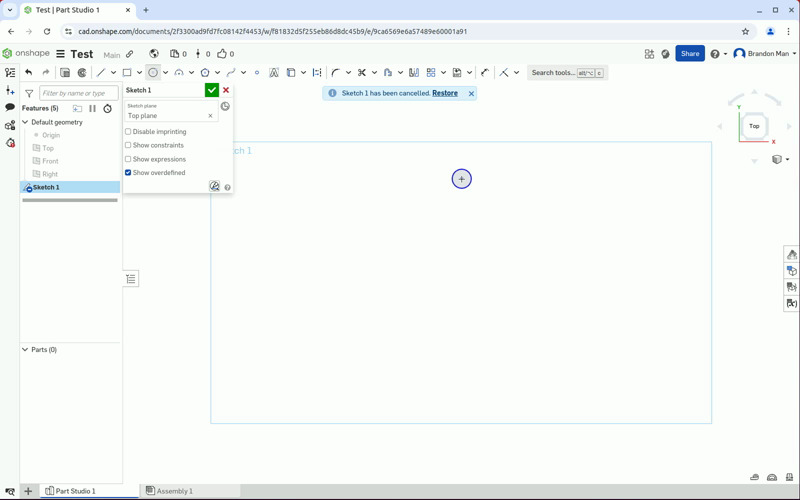
key_up(shift)
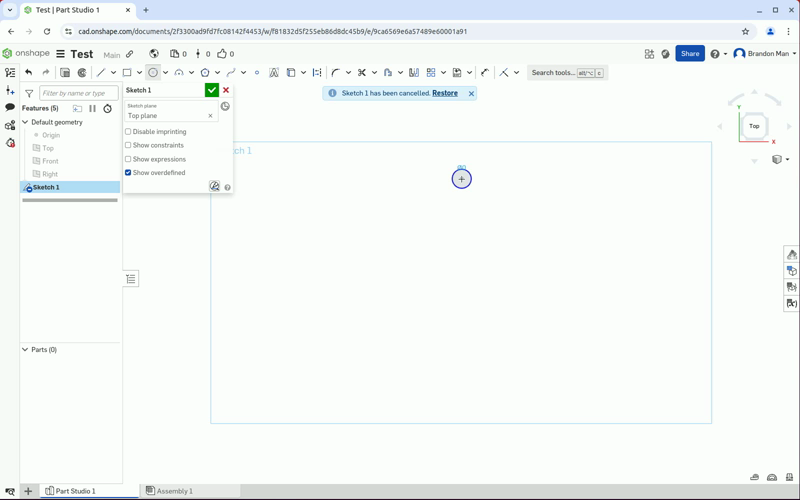
mouse_move(464, 178)
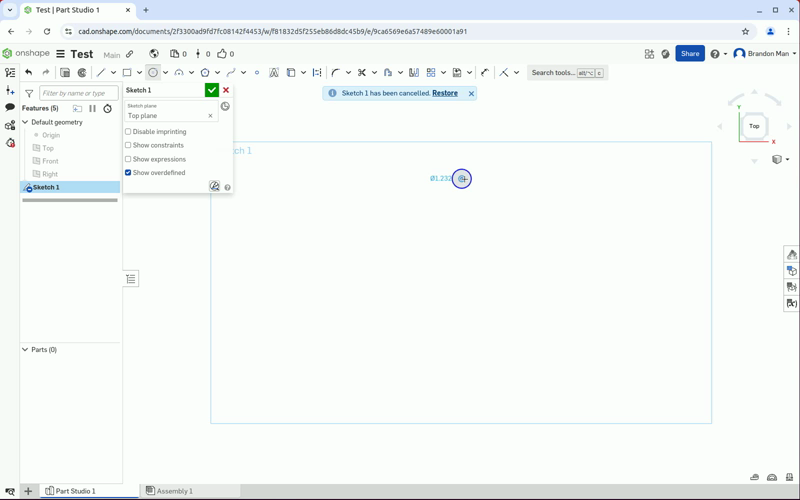
scroll(6)
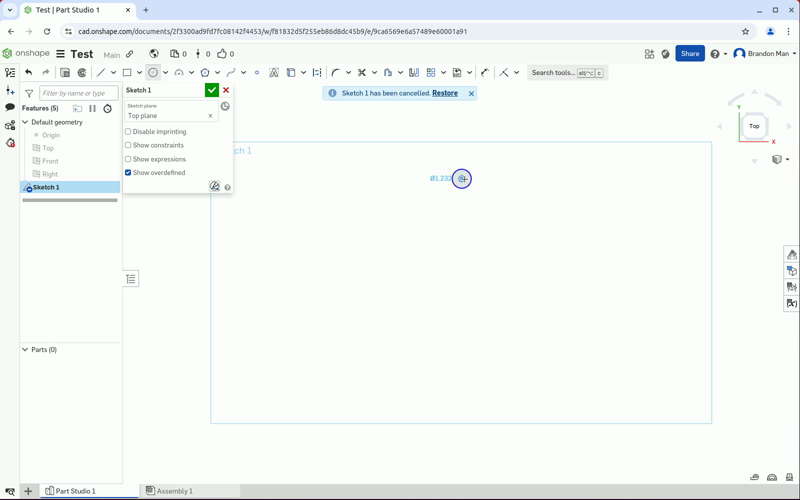
scroll(6)
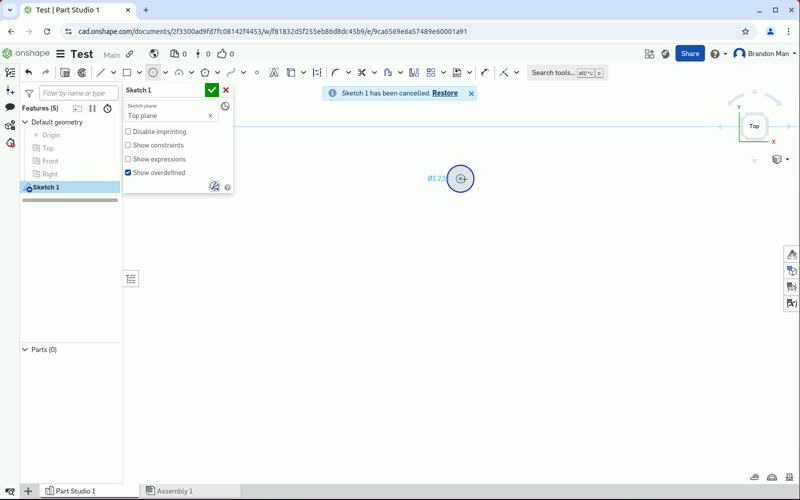
scroll(6)
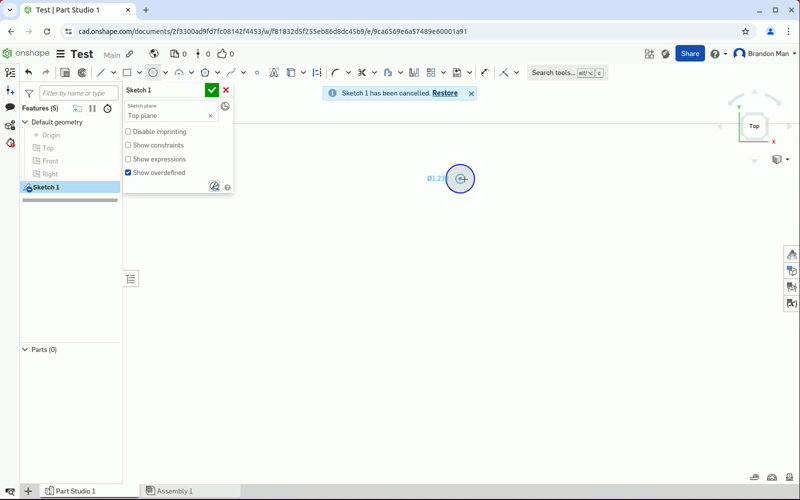
scroll(6)
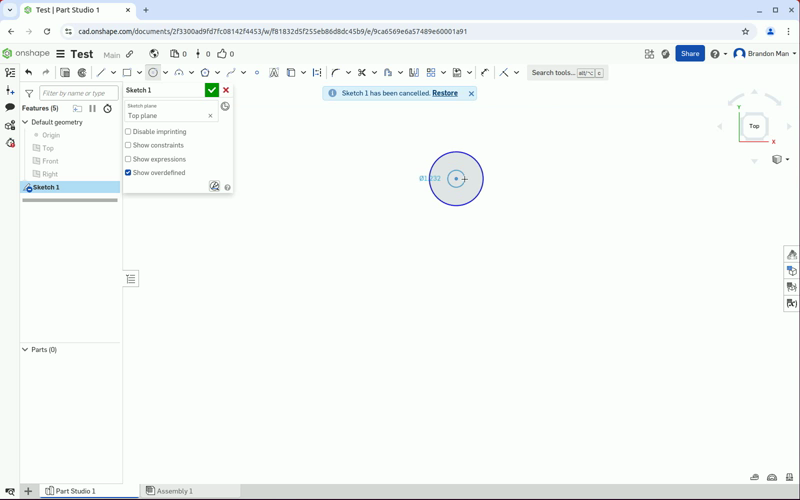
scroll(6)
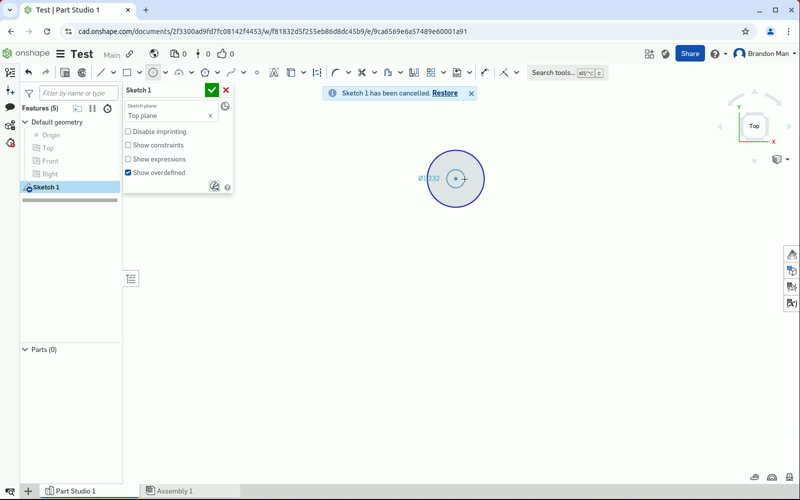
scroll(6)
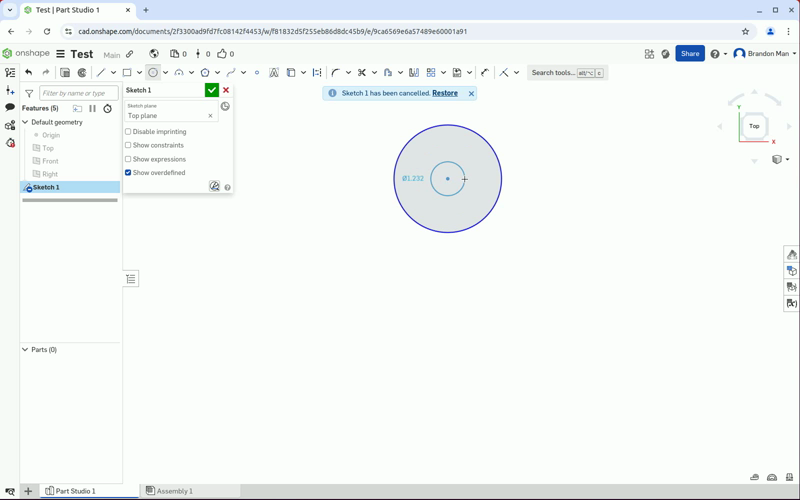
scroll(6)
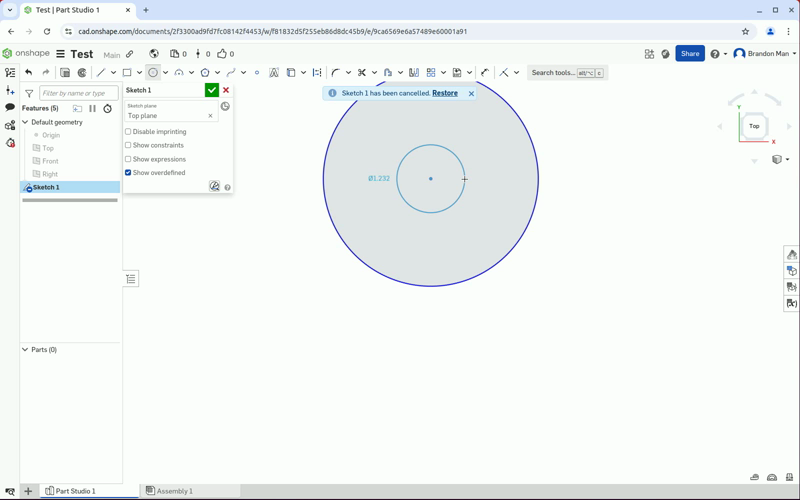
click(464, 178)
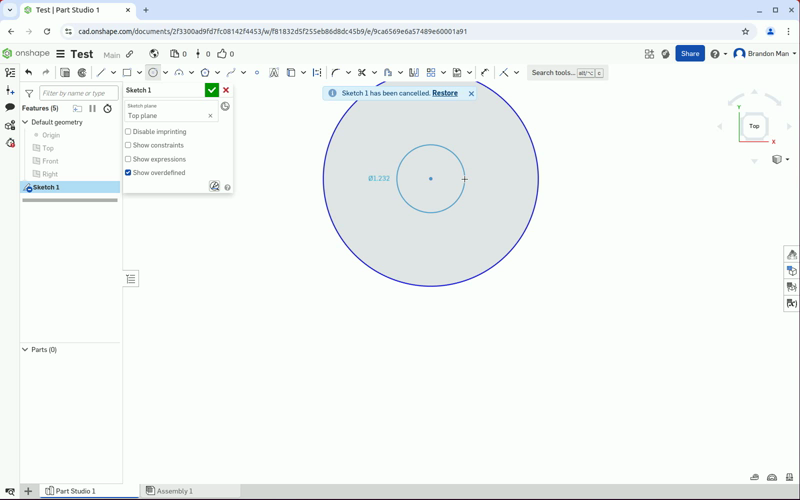
scroll(-6)
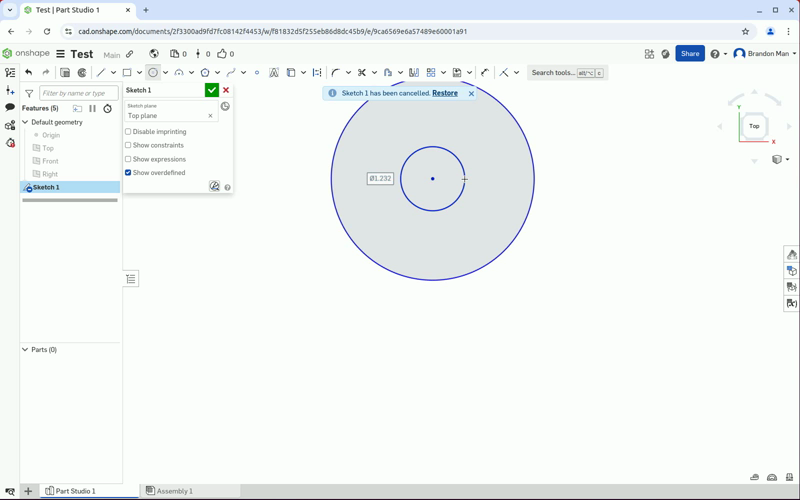
scroll(-6)
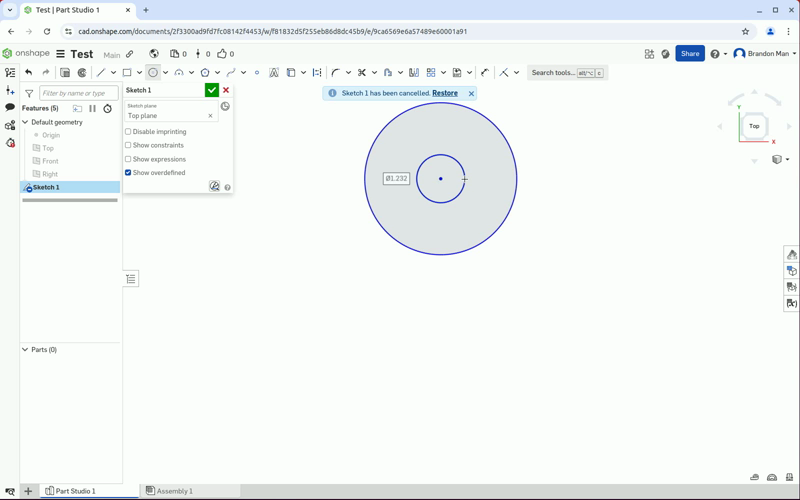
scroll(-6)
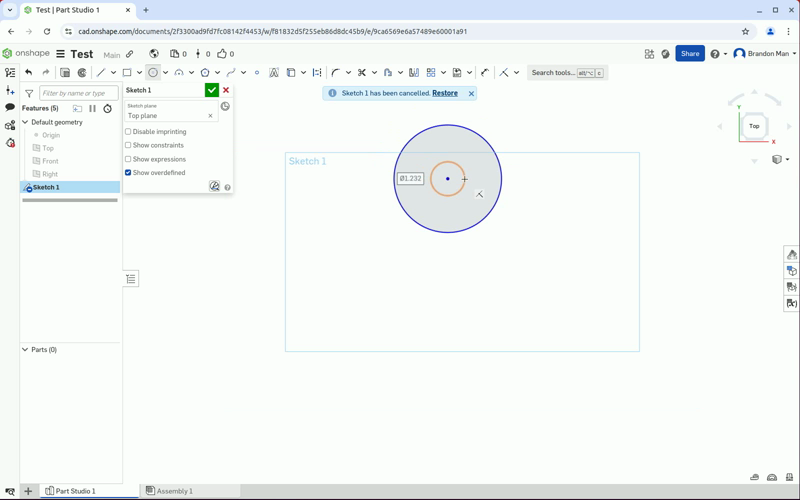
scroll(-6)
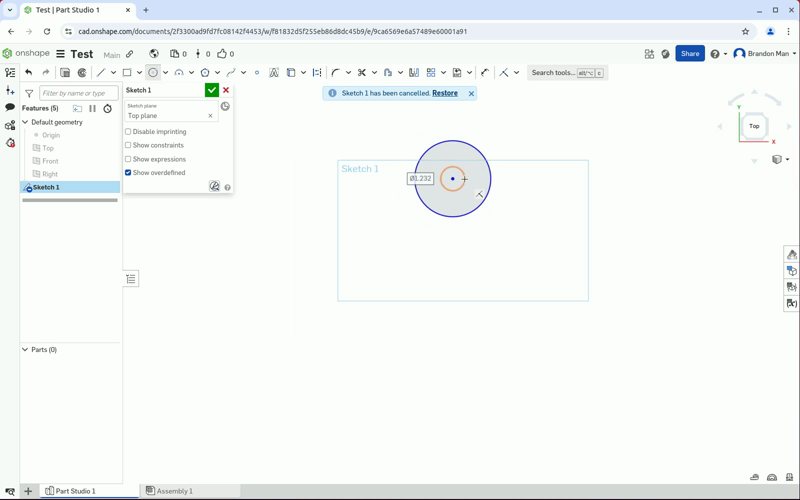
scroll(-6)
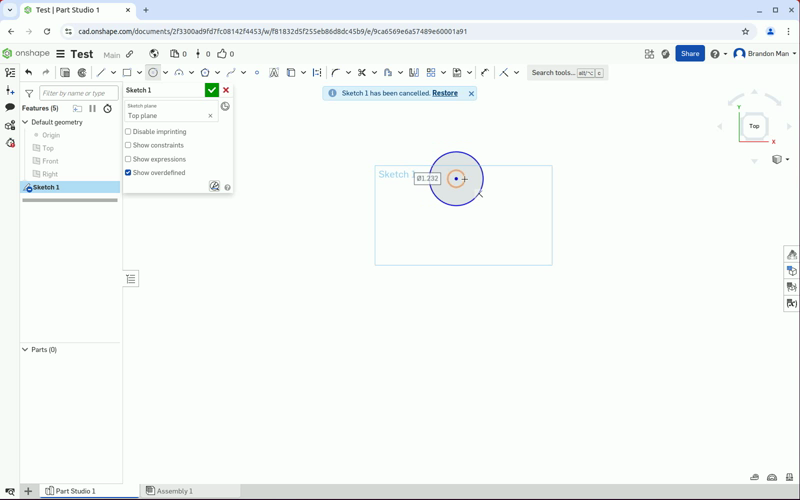
scroll(-6)
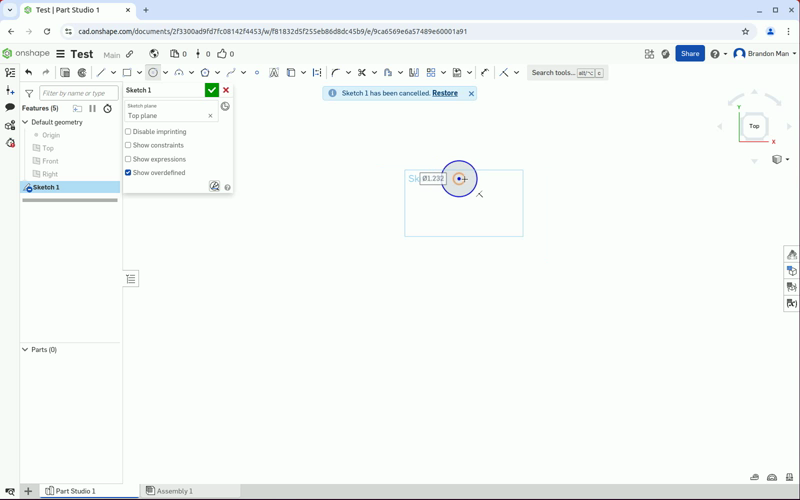
scroll(-6)
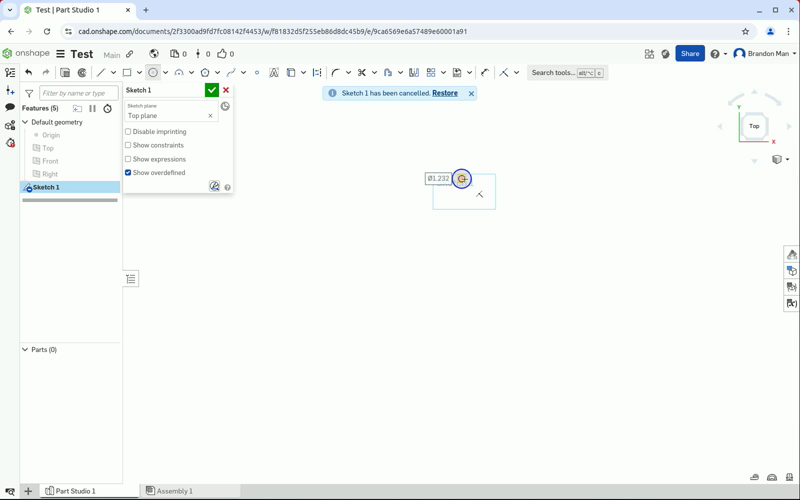
key(esc)
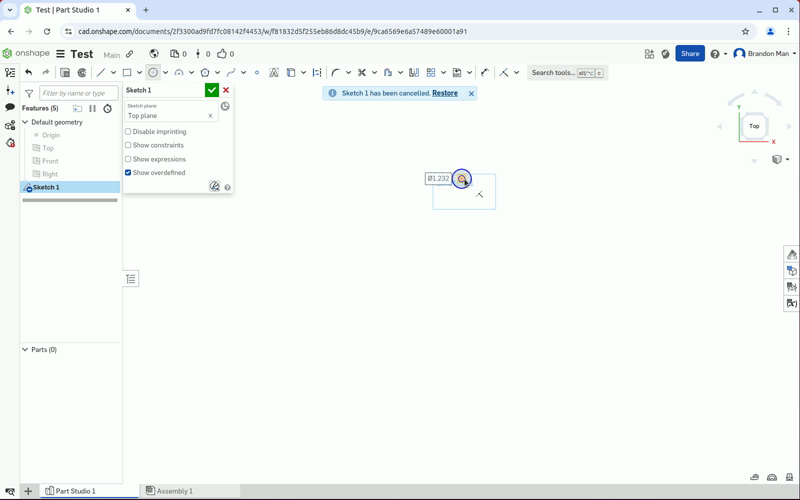
mouse_move(467, 177)
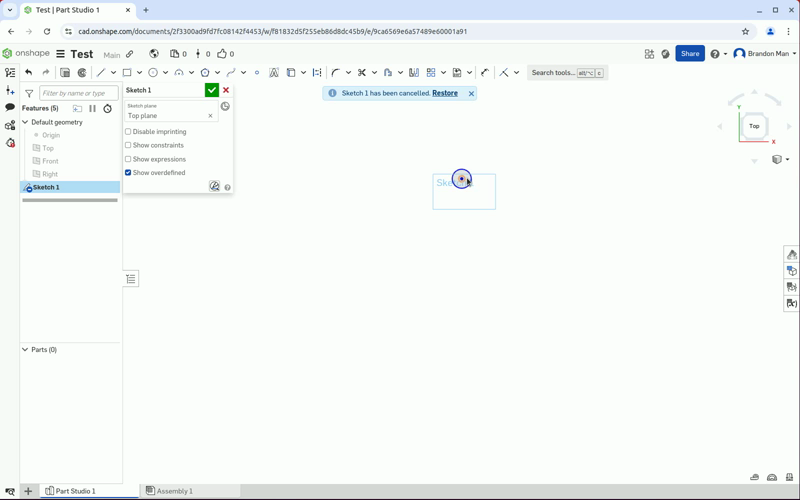
scroll(6)
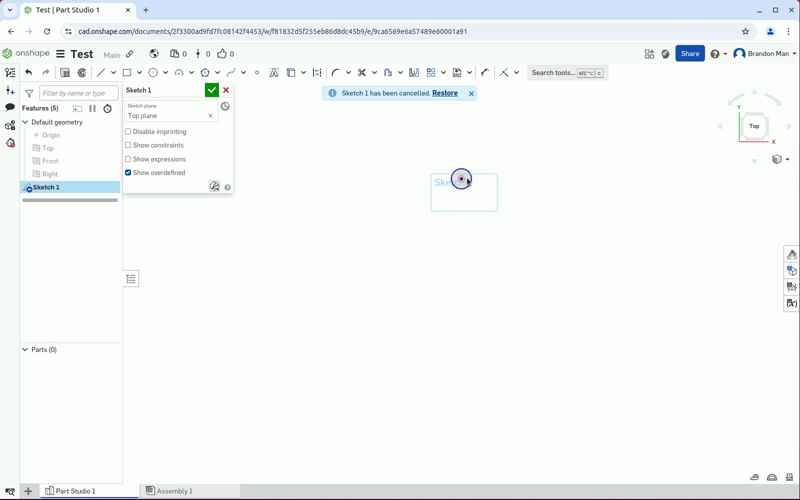
scroll(6)
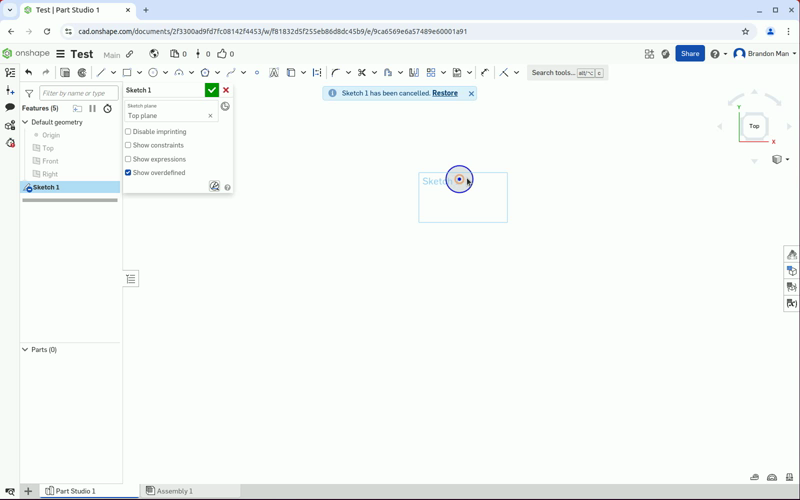
scroll(6)
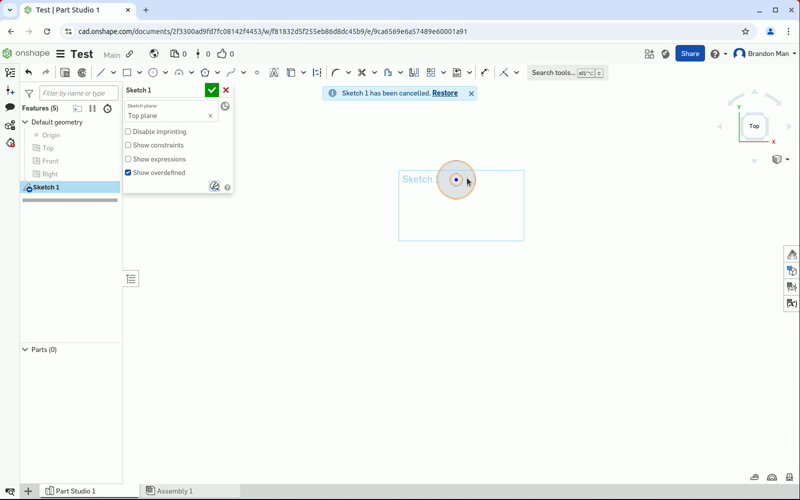
scroll(6)
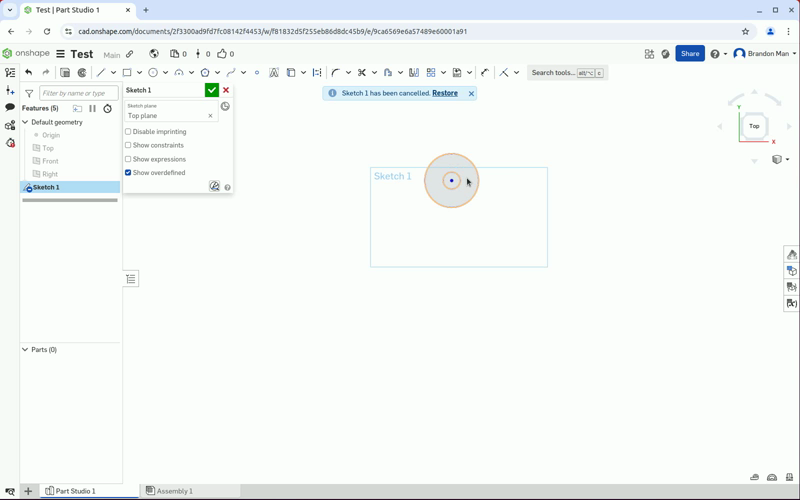
scroll(6)
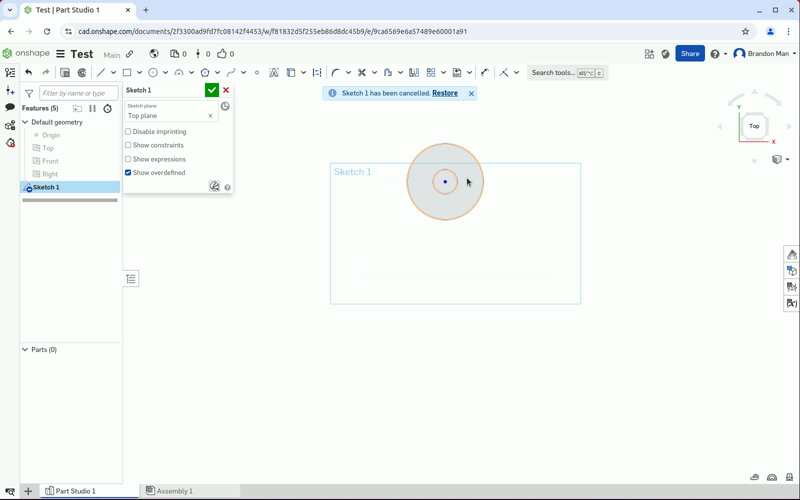
scroll(6)
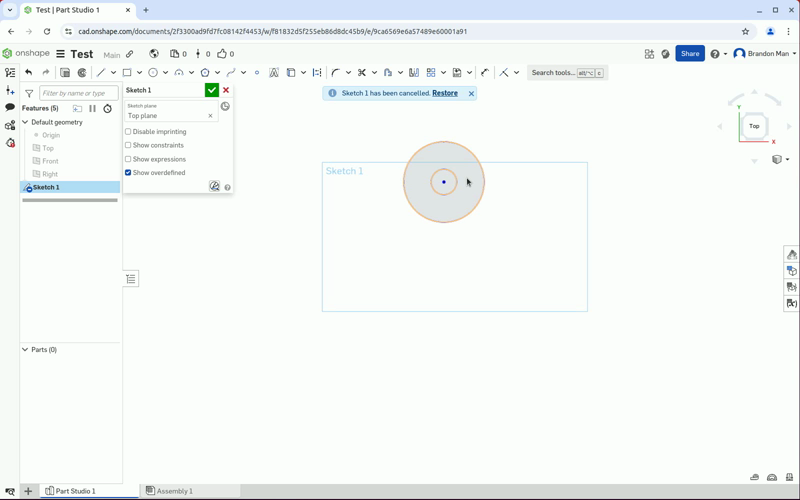
scroll(6)
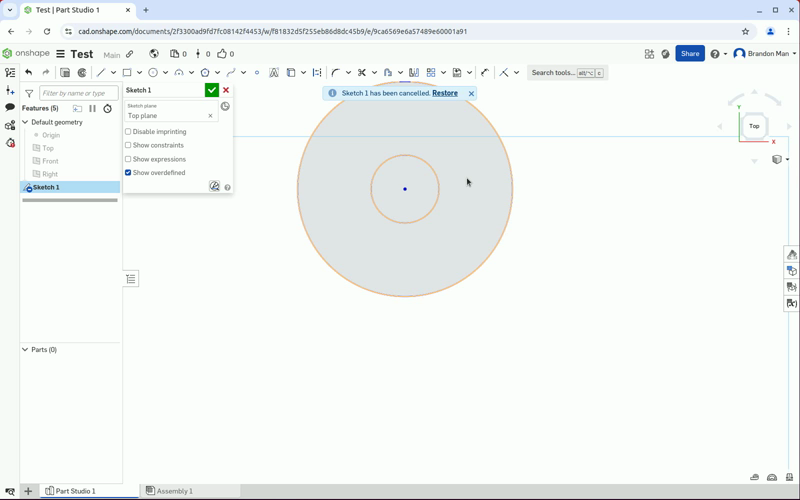
click(467, 177)
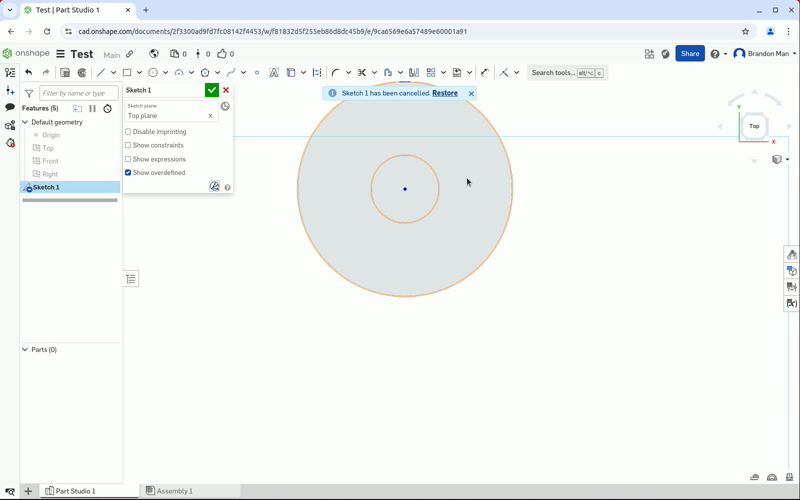
scroll(-6)
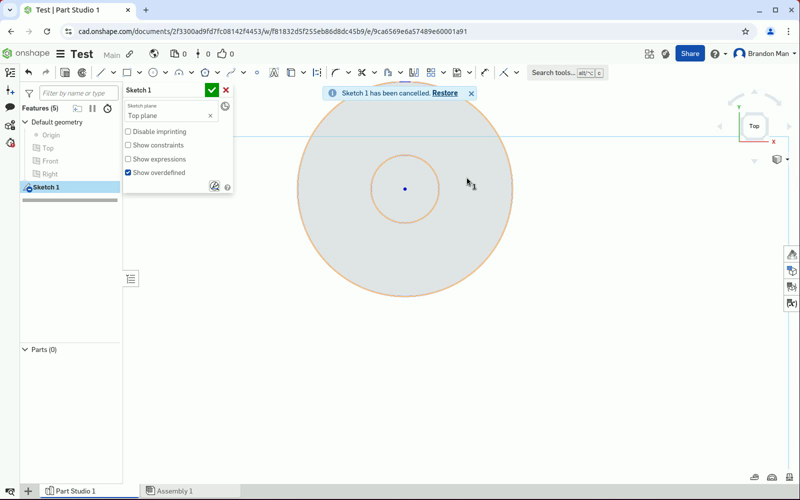
scroll(-6)
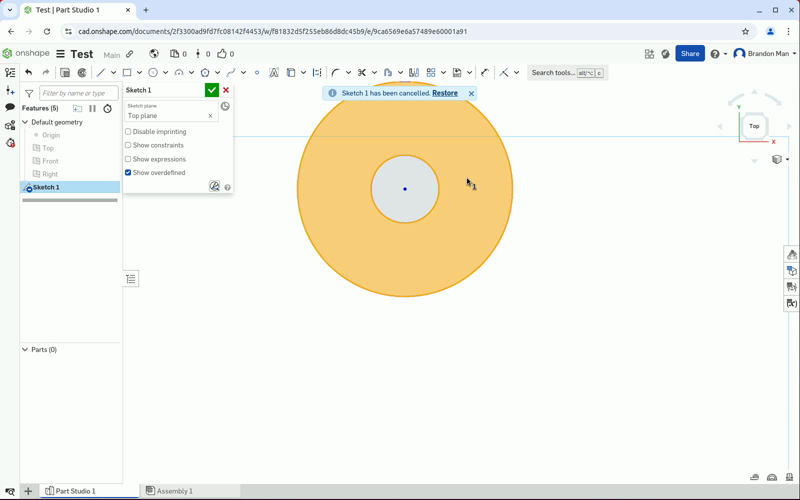
scroll(-6)
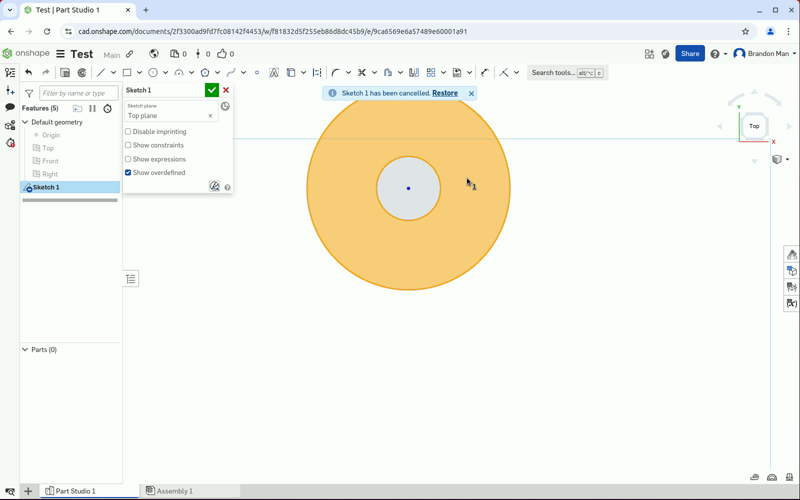
scroll(-6)
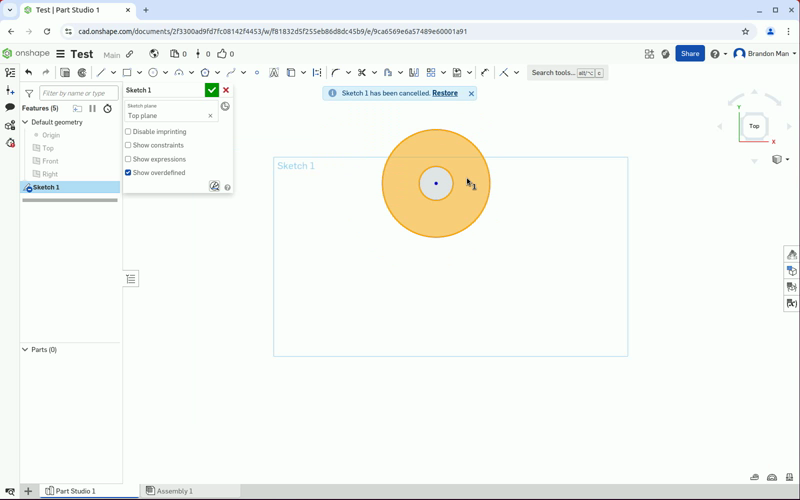
scroll(-6)
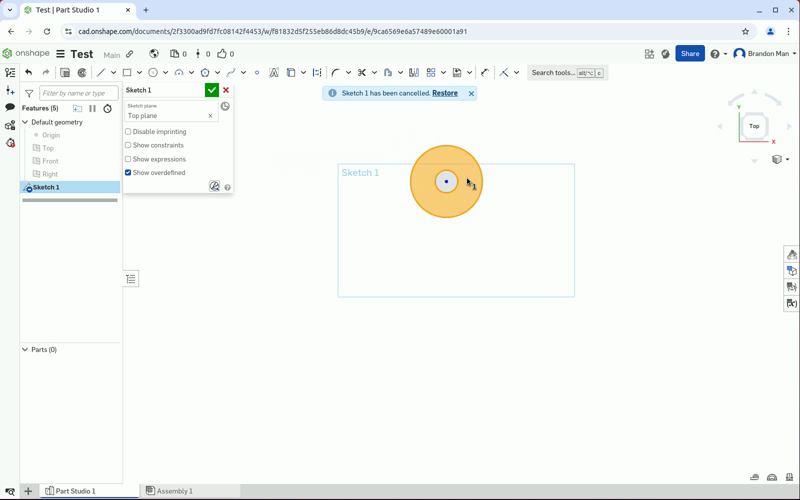
scroll(-6)
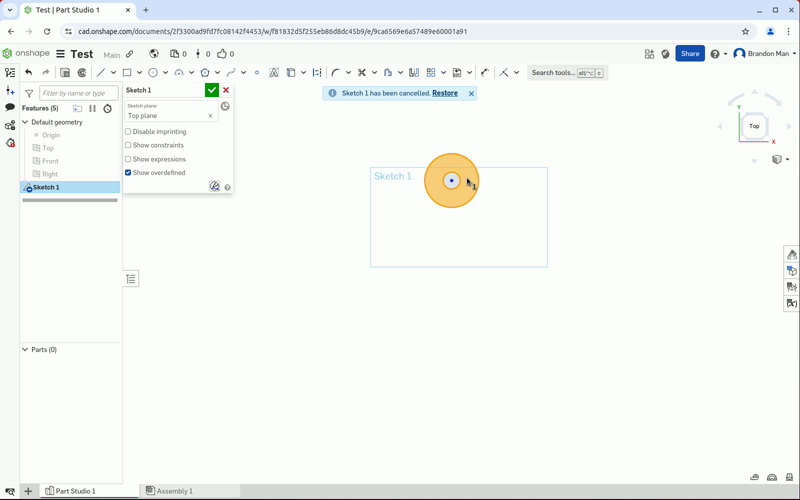
scroll(-6)
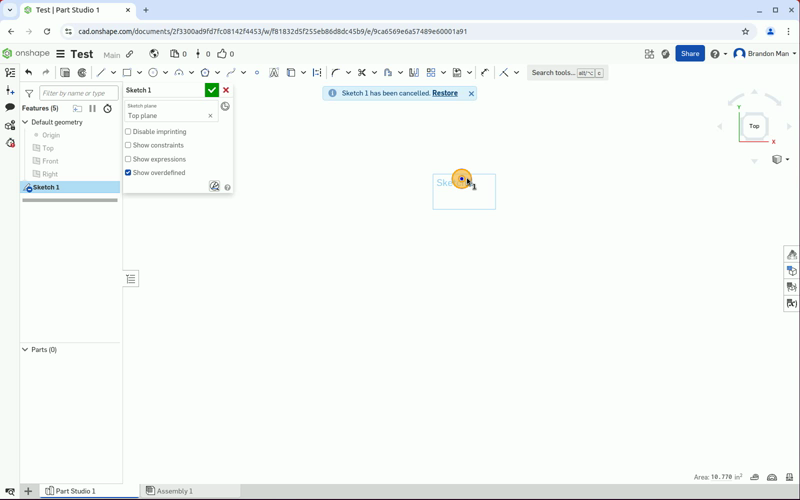
mouse_move(73, 352)
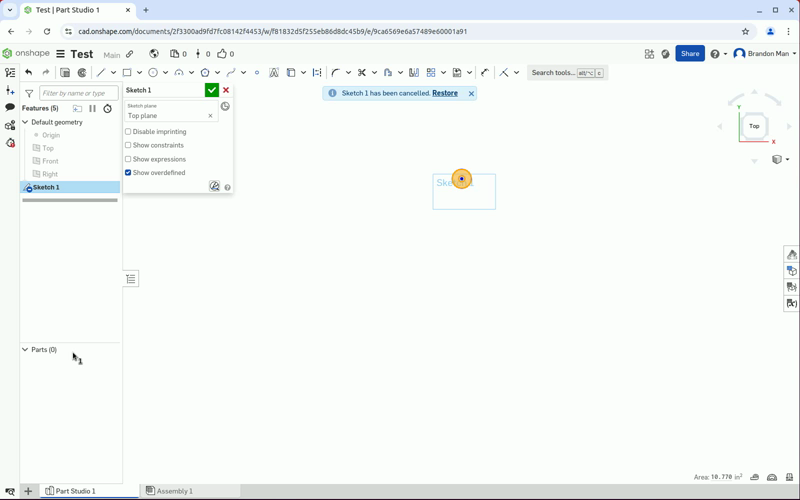
key(shift+y)
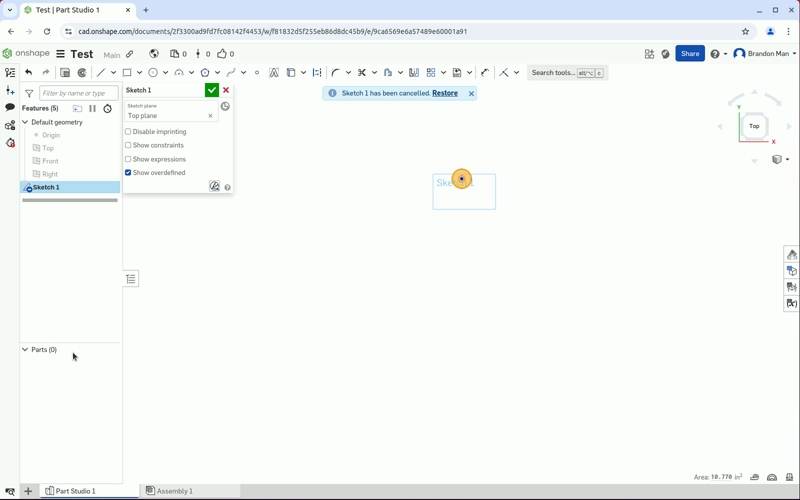
key(shift+e)
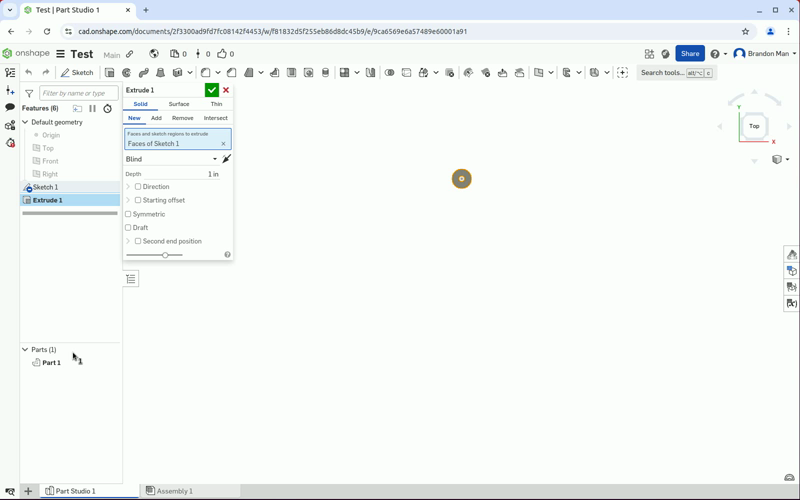
mouse_move(143, 106)
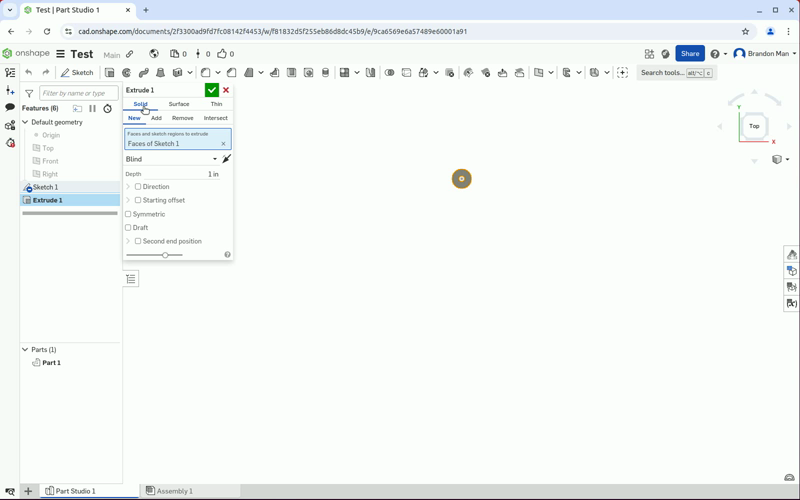
click(143, 106)
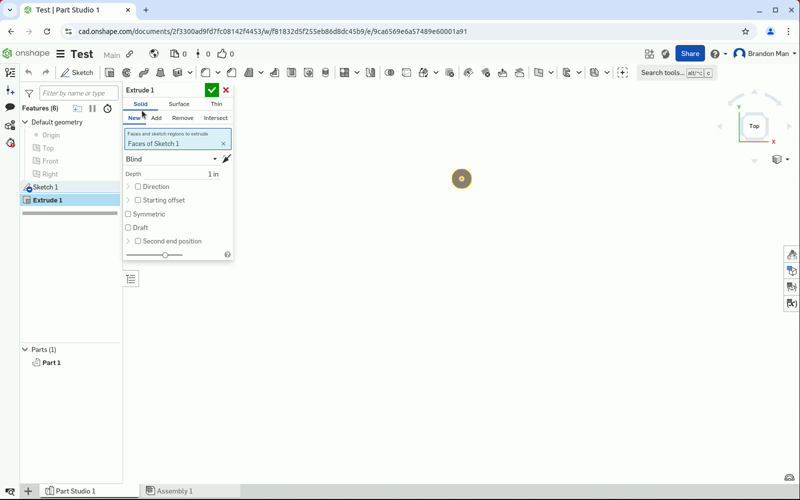
mouse_move(137, 120)
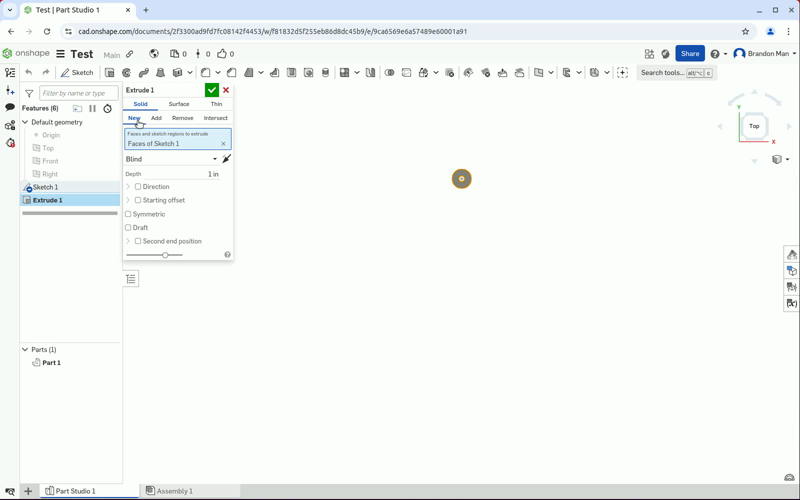
click(137, 120)
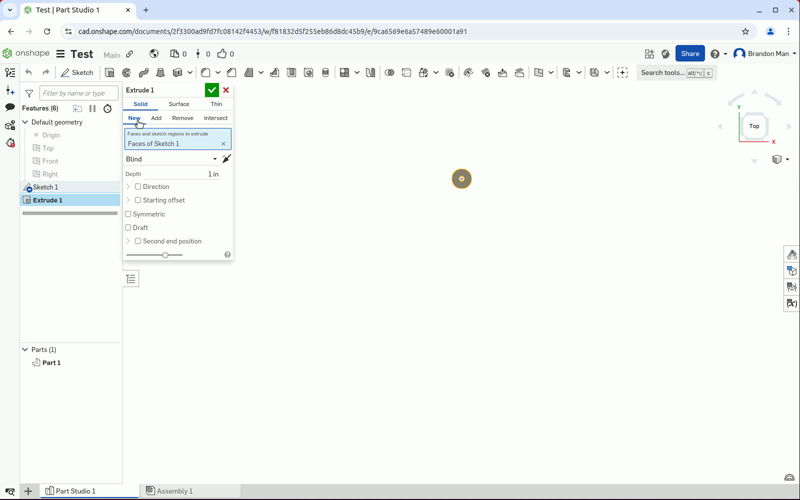
key(tab, 4)
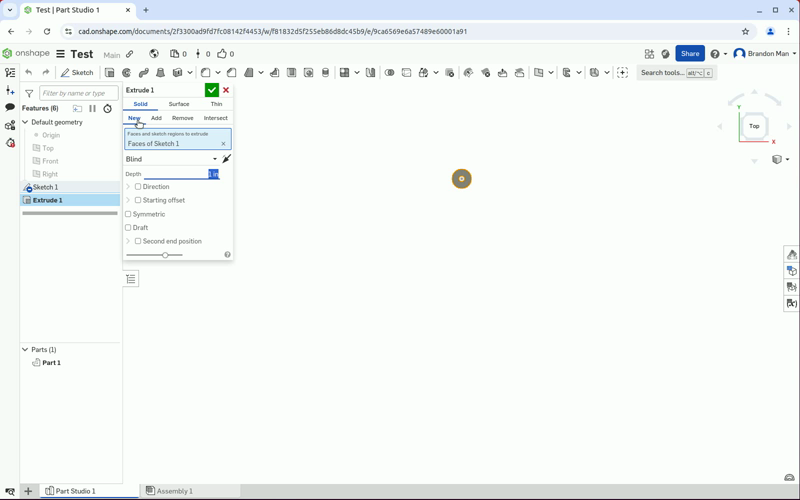
text(0.481)
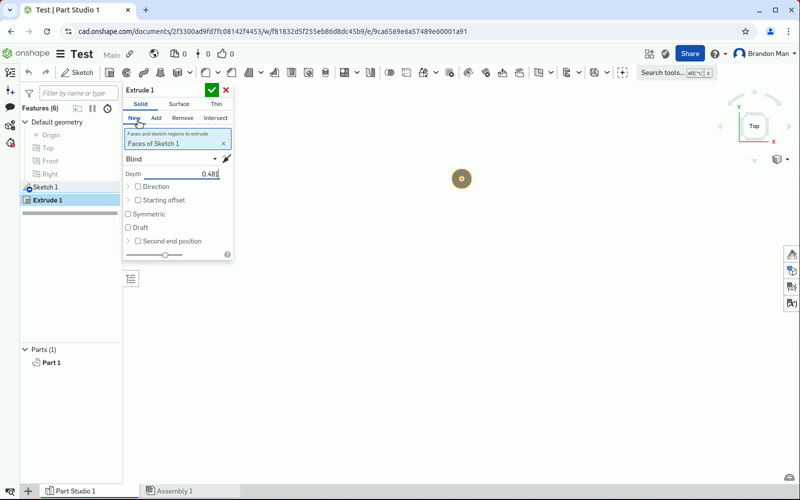
key(enter)
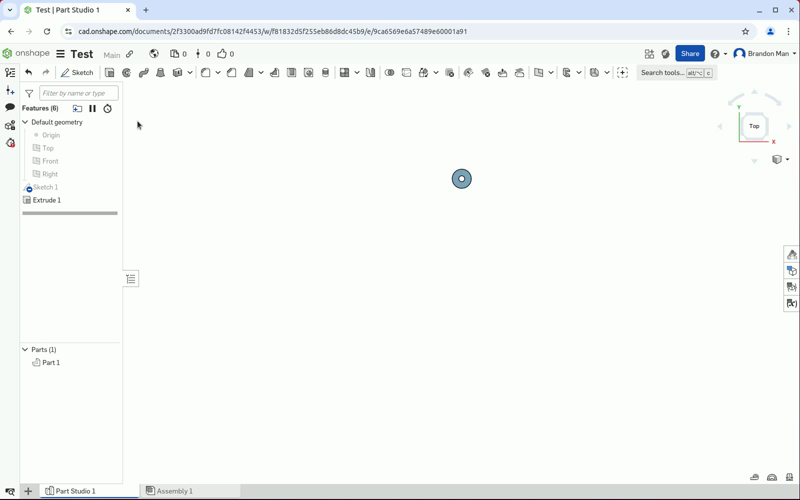
key(shift+h)
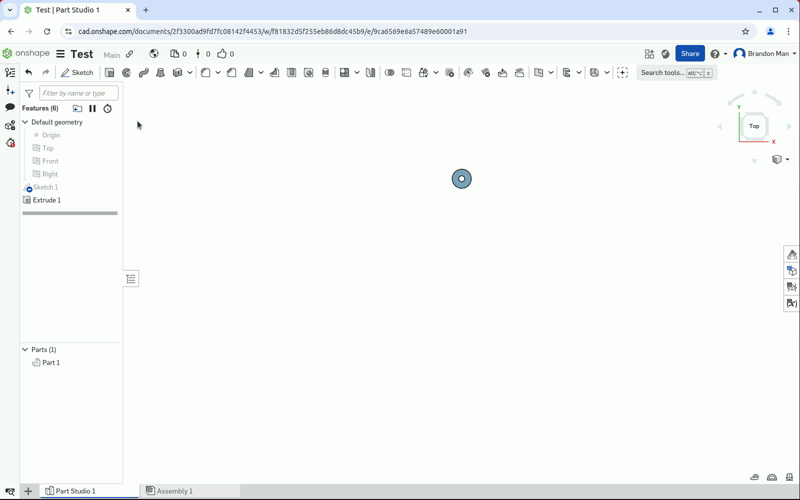
key(shift+h)
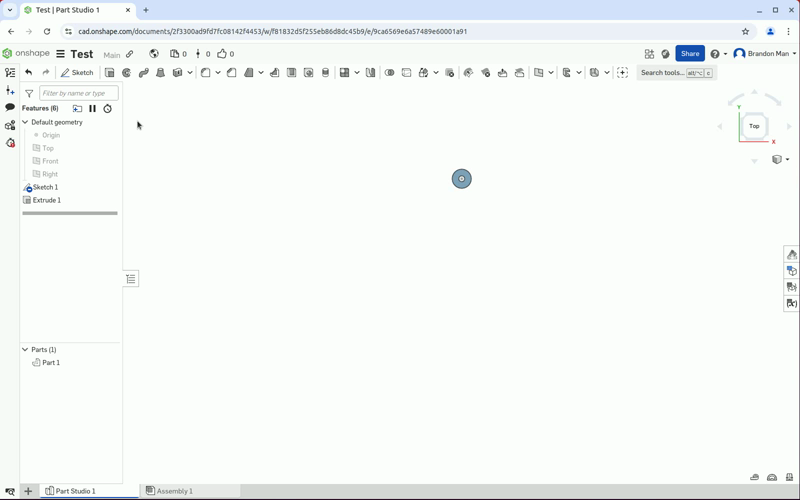
mouse_move(73, 189)
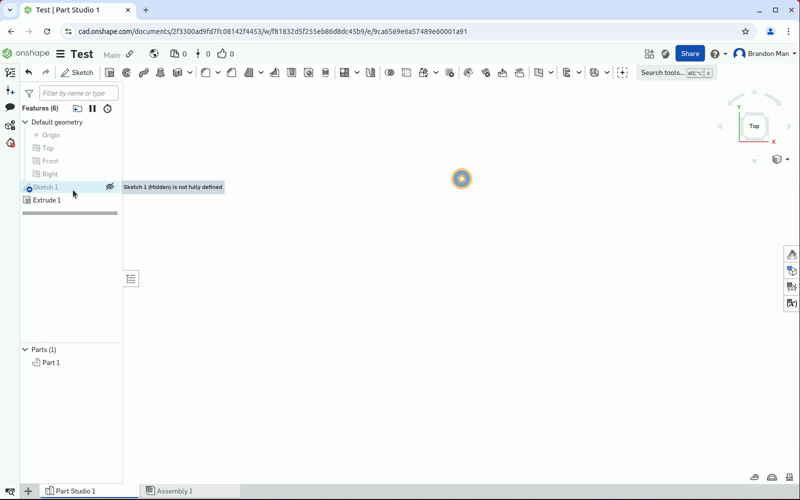
click(73, 189)
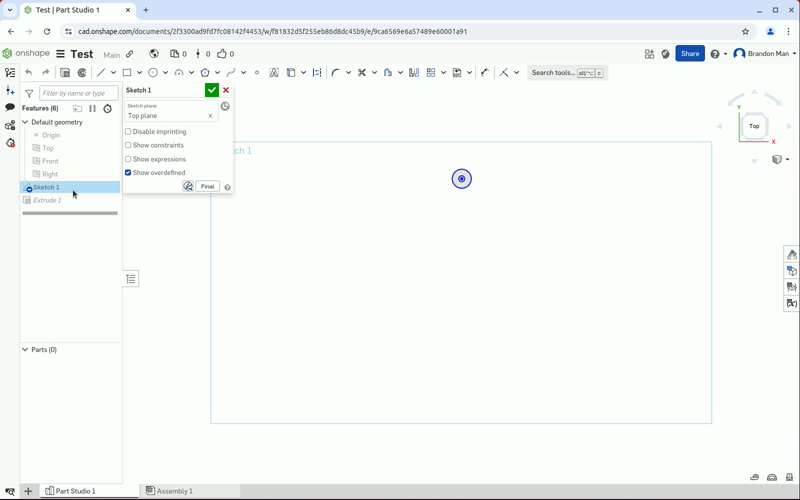
mouse_move(229, 92)
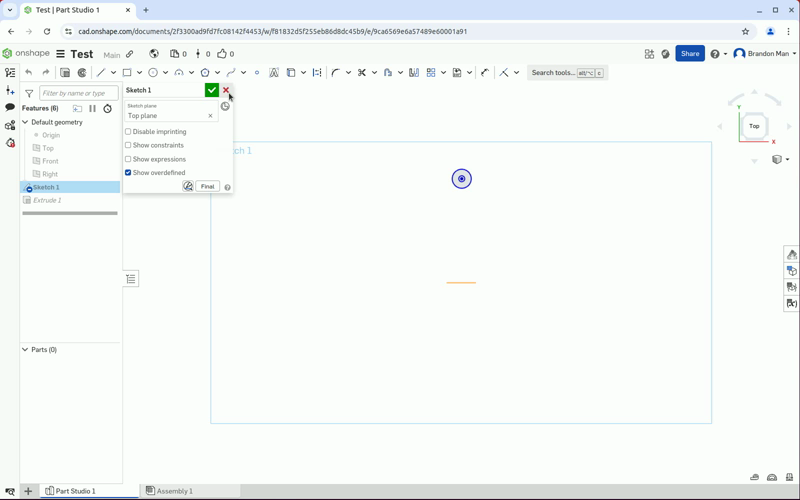
click(229, 92)
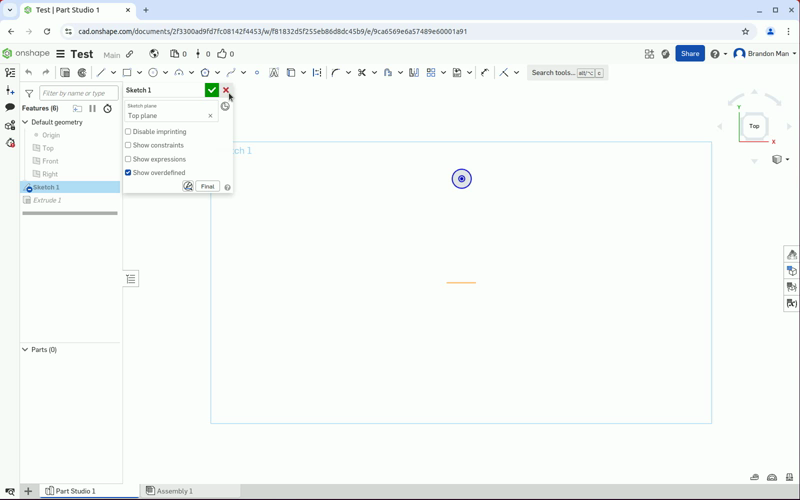
key(shift+s)
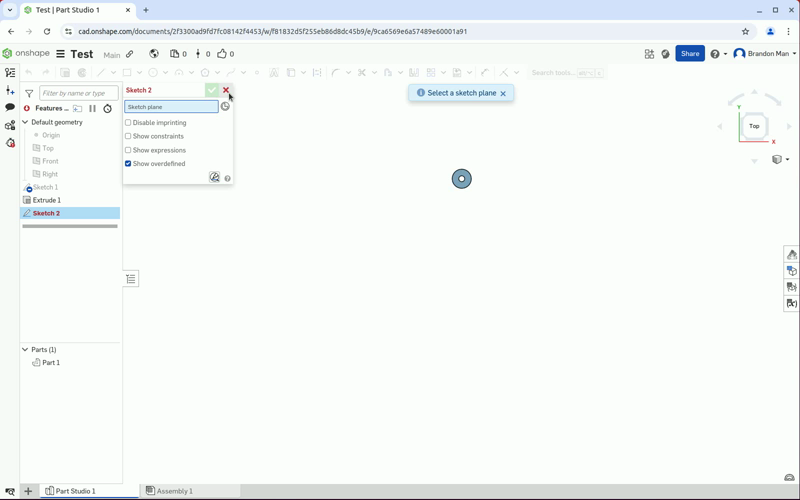
mouse_move(73, 150)
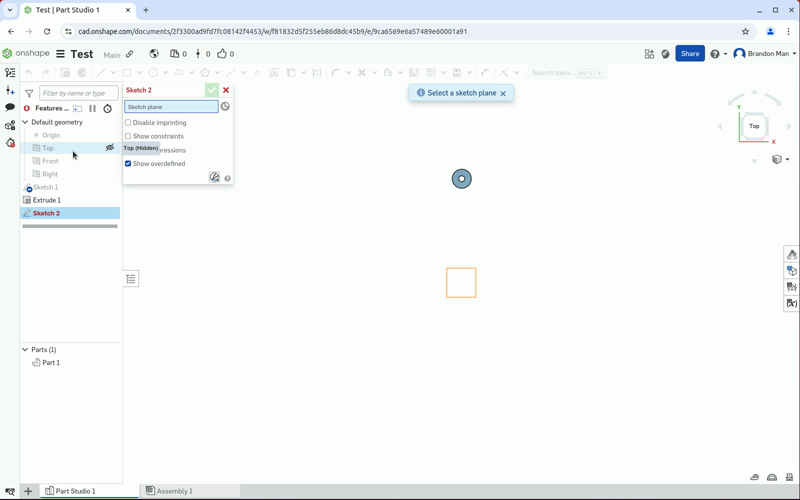
click(73, 150)
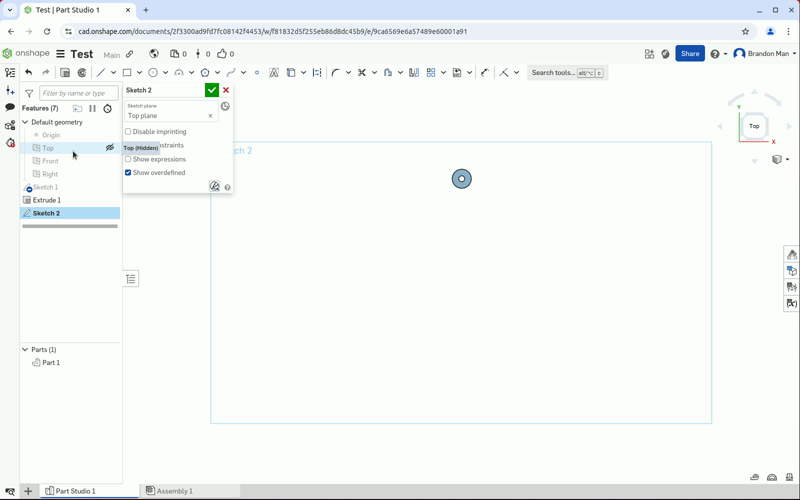
mouse_move(73, 352)
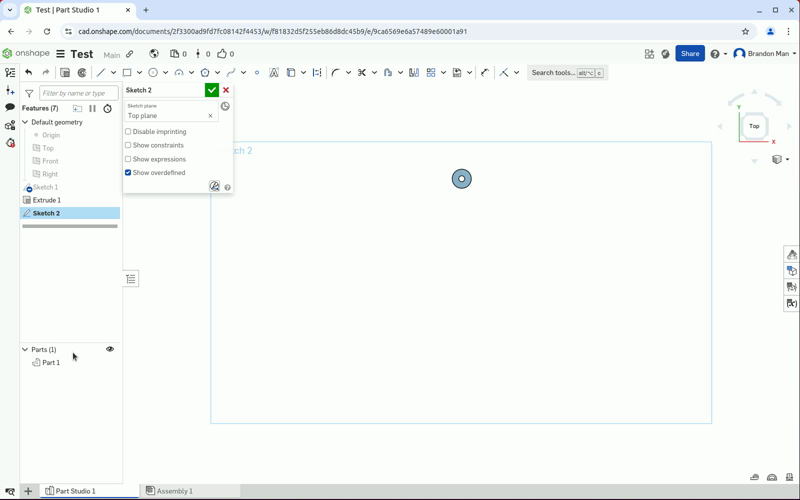
key(y)
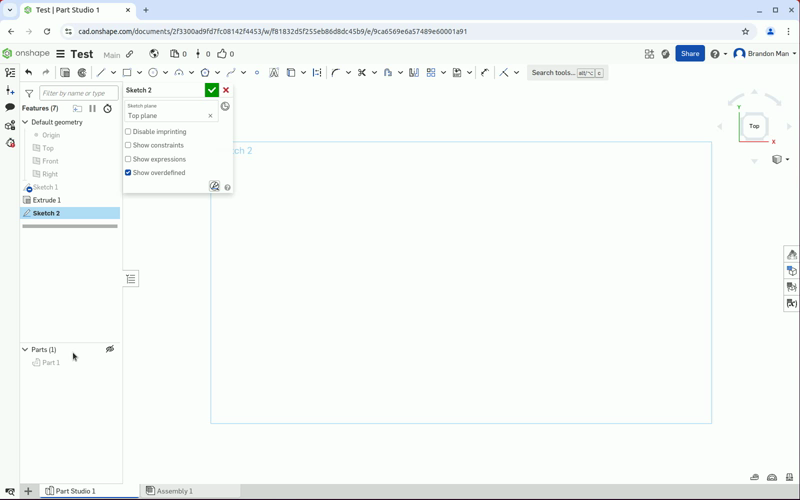
key(a)
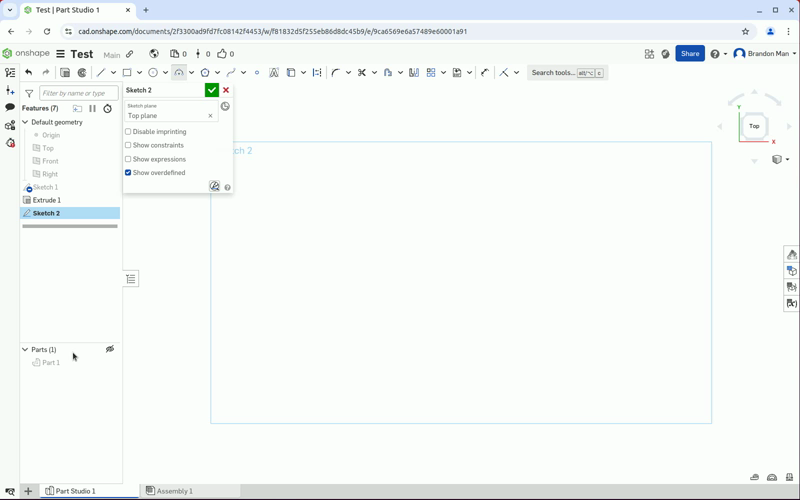
key_down(shift)
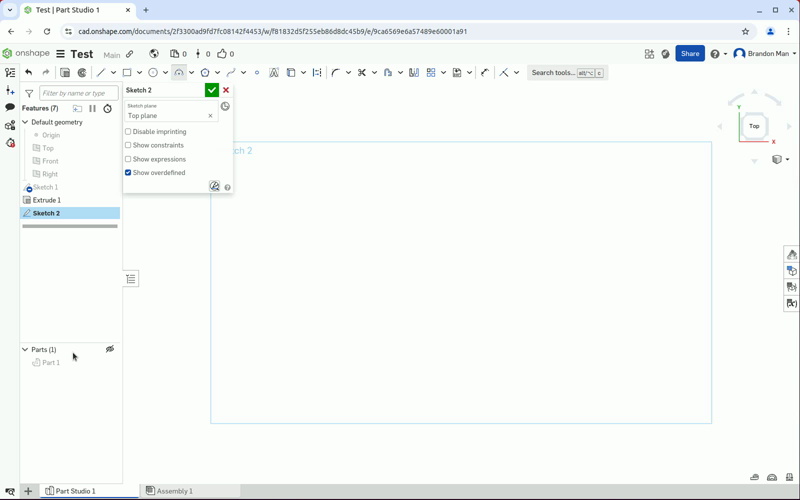
mouse_move(446, 223)
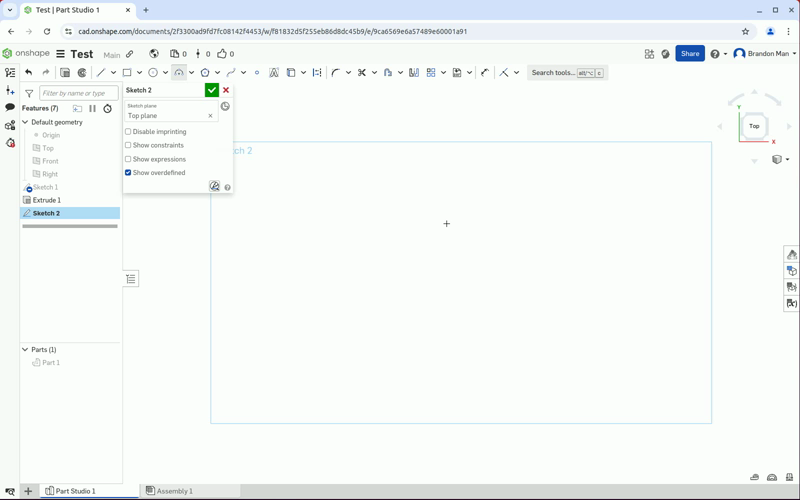
click(446, 223)
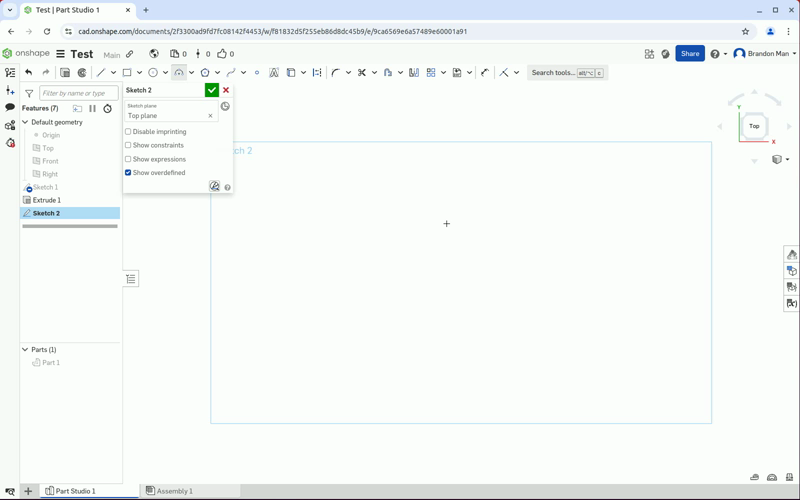
key_up(shift)
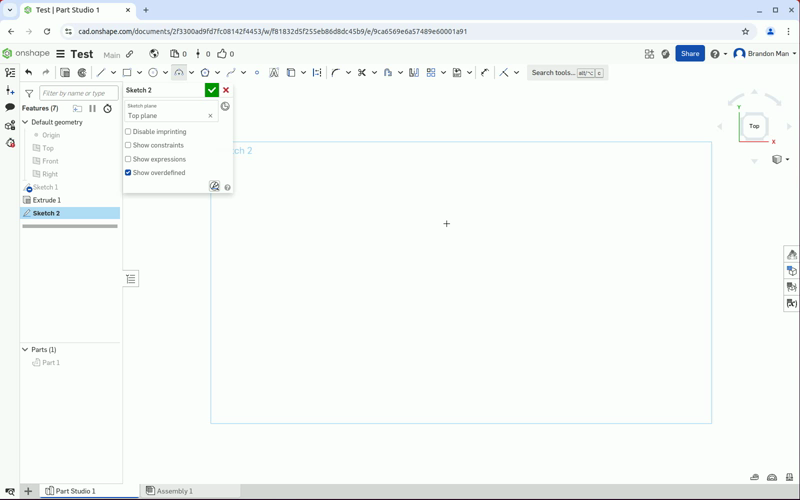
key_down(shift)
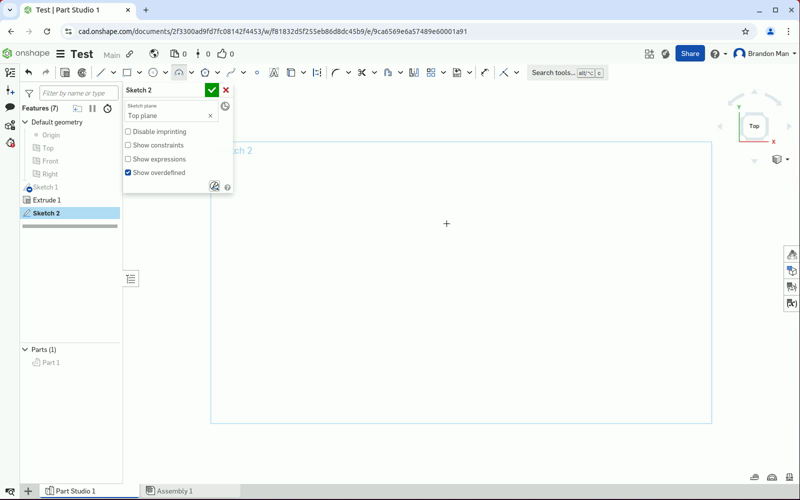
mouse_move(476, 223)
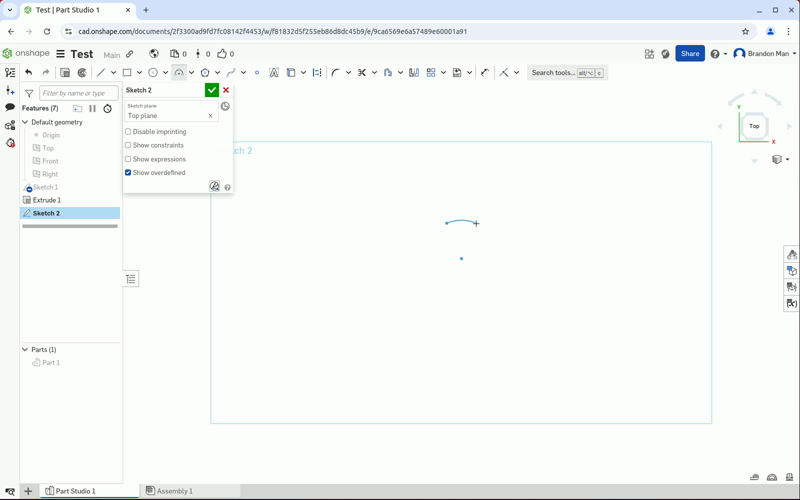
click(476, 223)
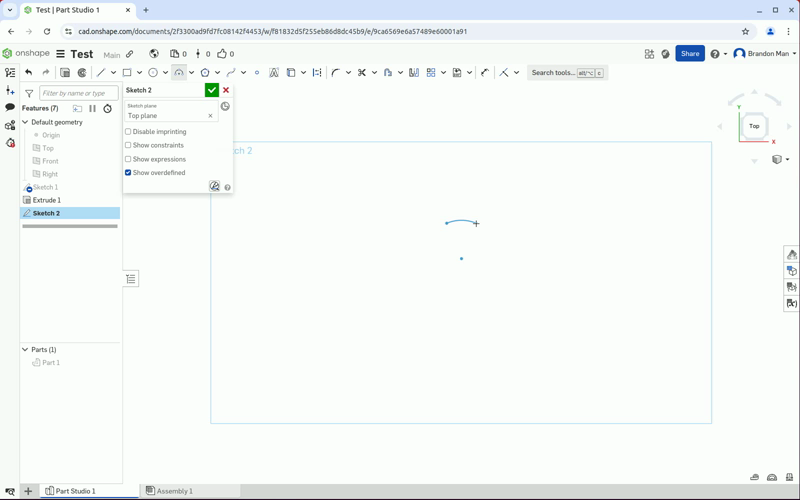
mouse_move(461, 210)
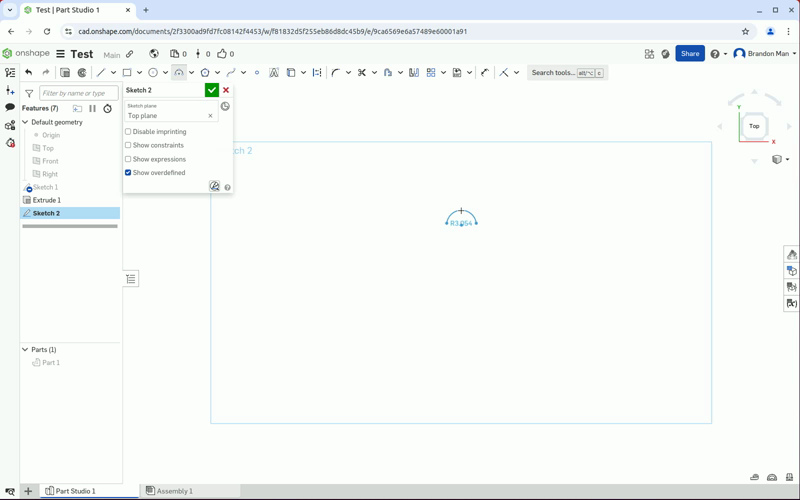
click(461, 210)
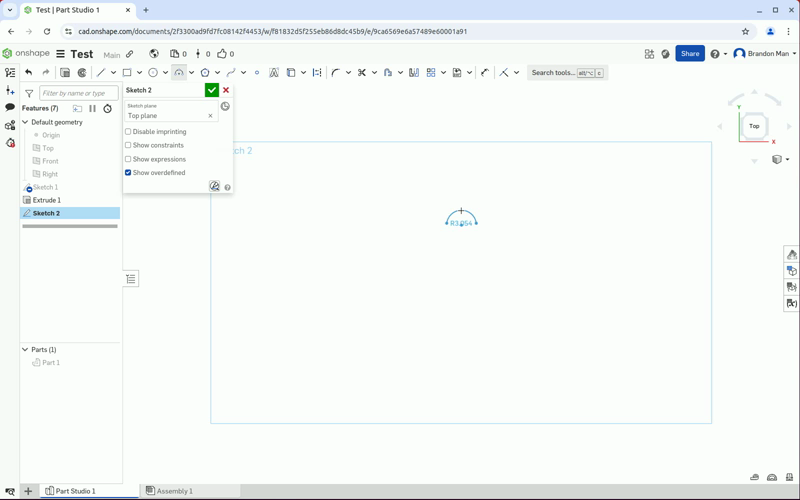
key_up(shift)
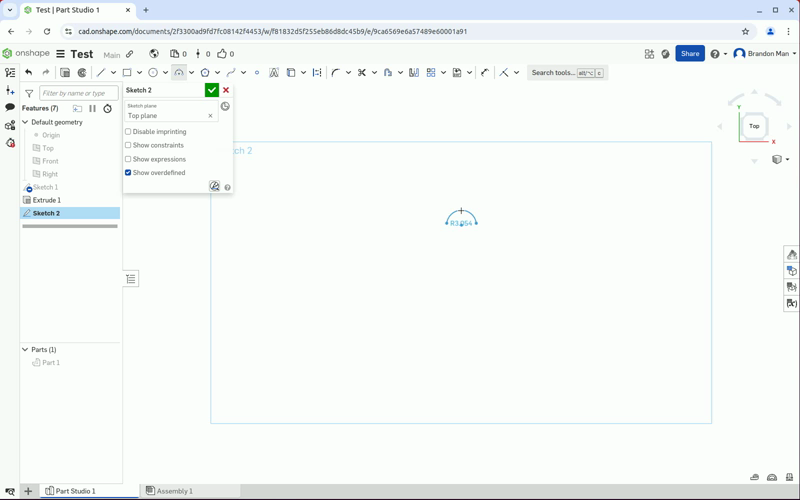
key(esc)
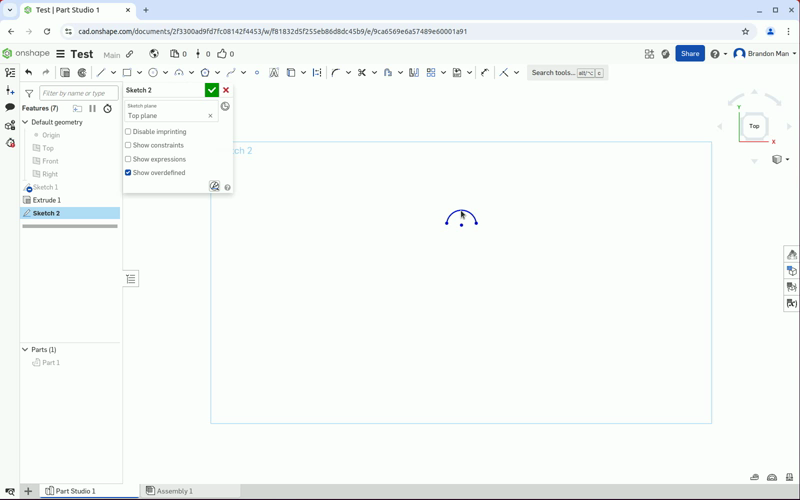
key(l)
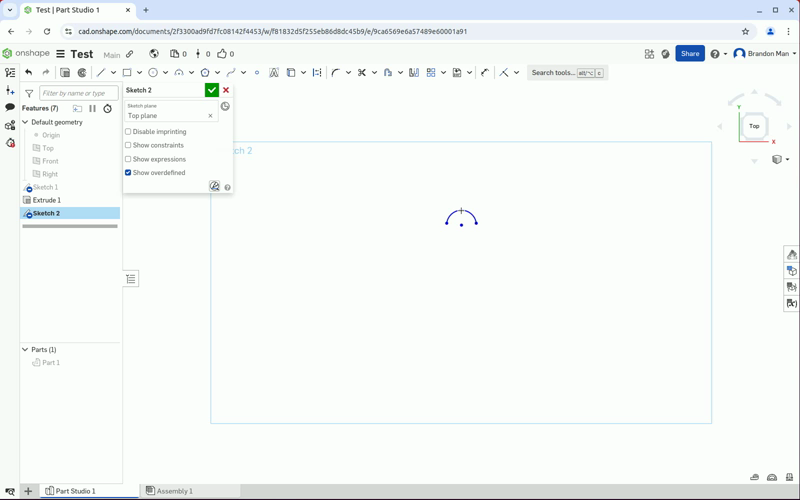
mouse_move(476, 223)
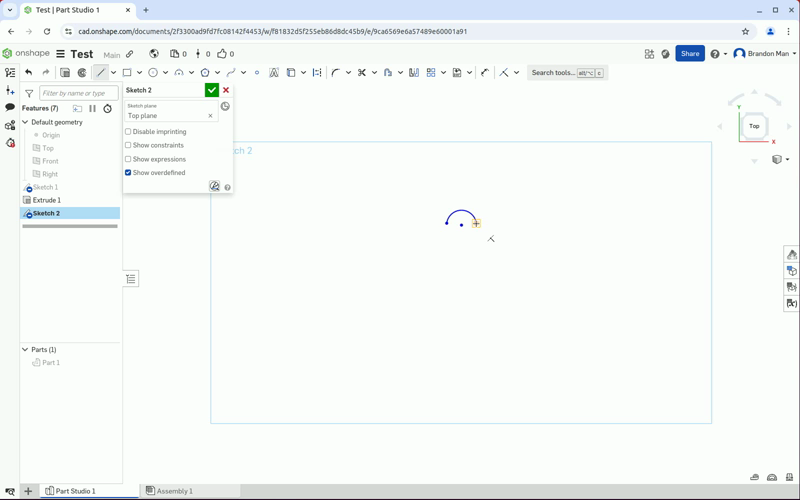
click(476, 223)
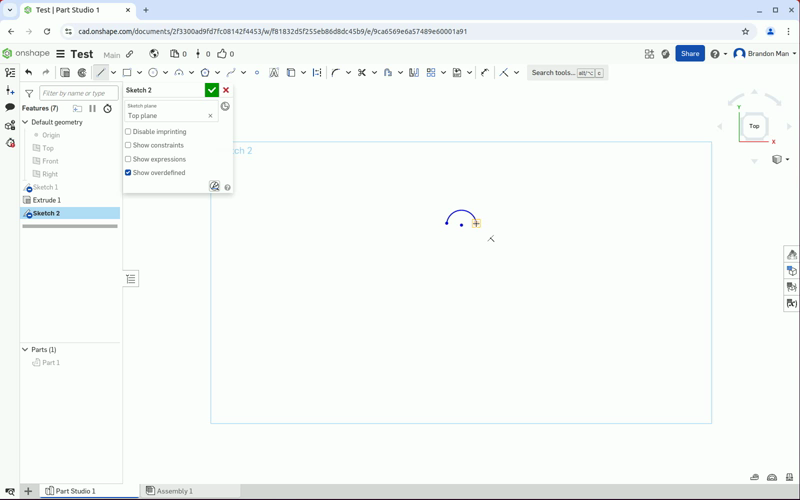
key_down(shift)
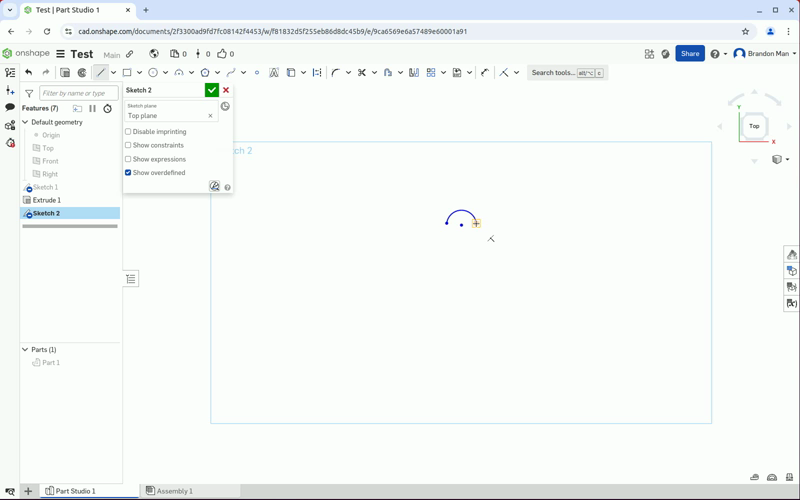
mouse_move(506, 223)
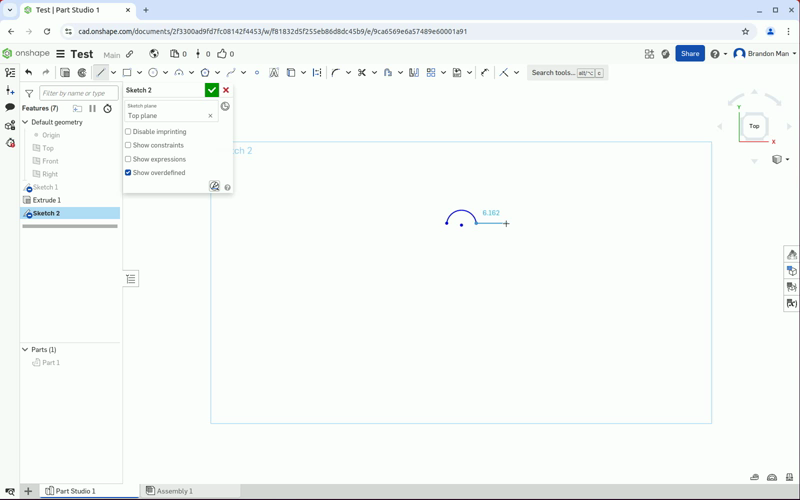
mouse_move(470, 176)
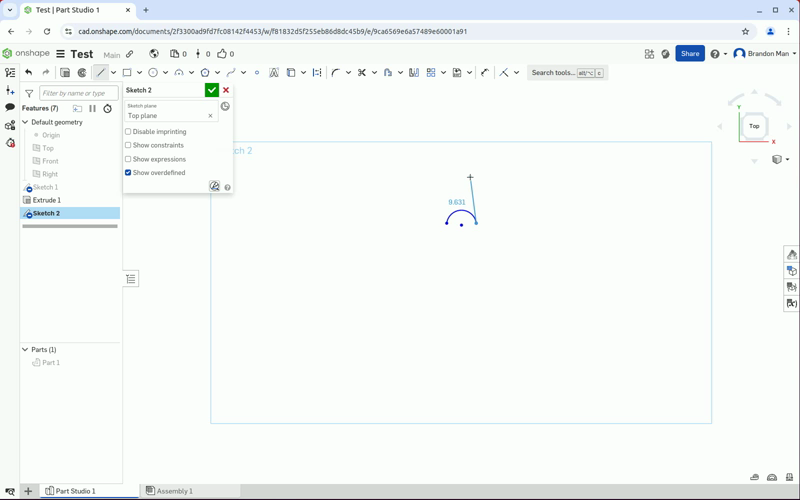
click(470, 176)
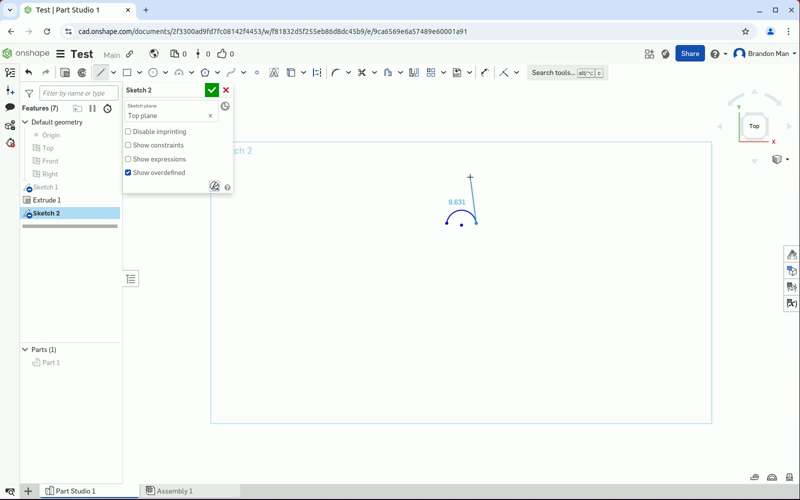
key_up(shift)
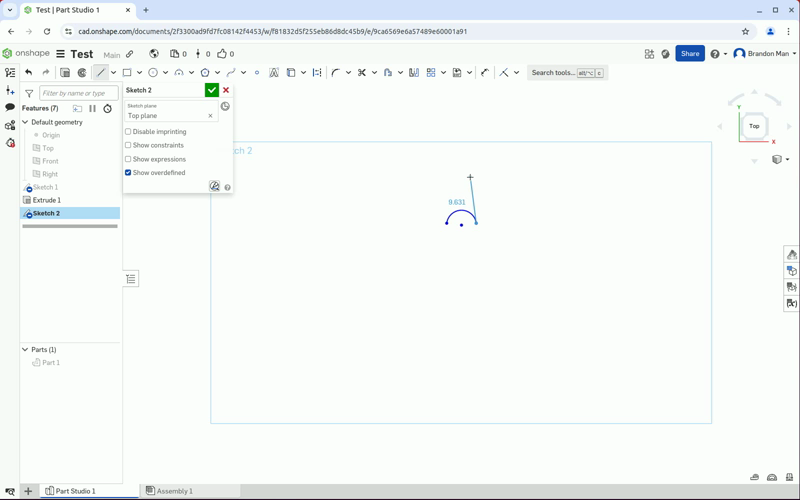
key(esc)
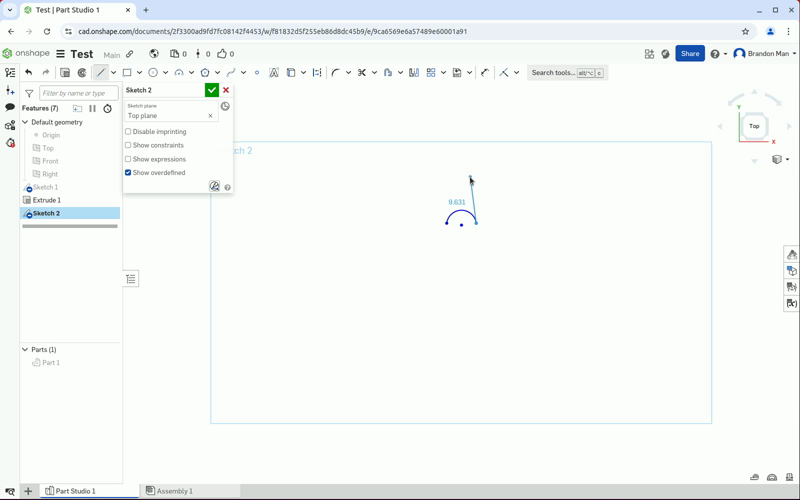
key(a)
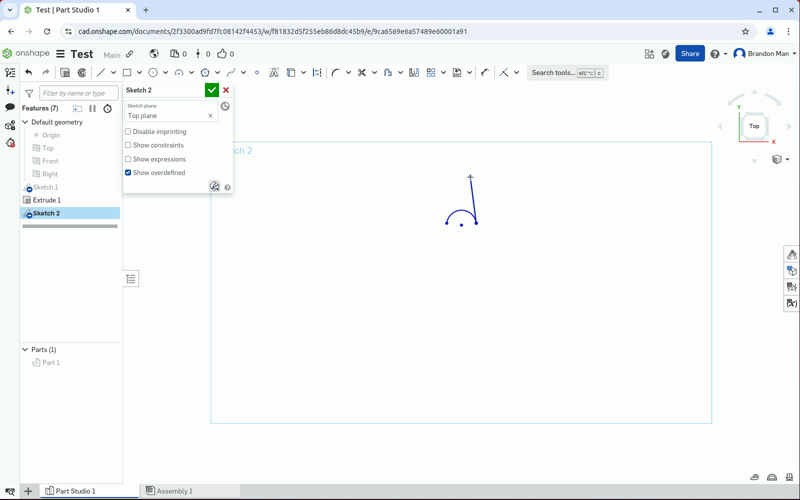
mouse_move(470, 176)
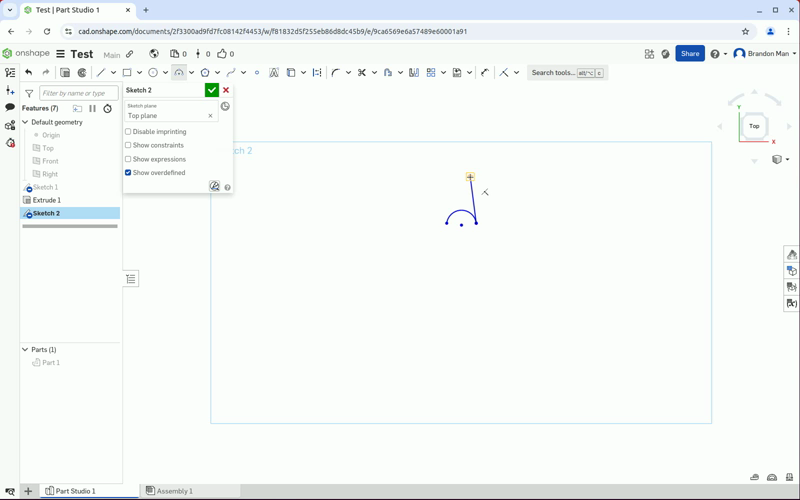
click(470, 176)
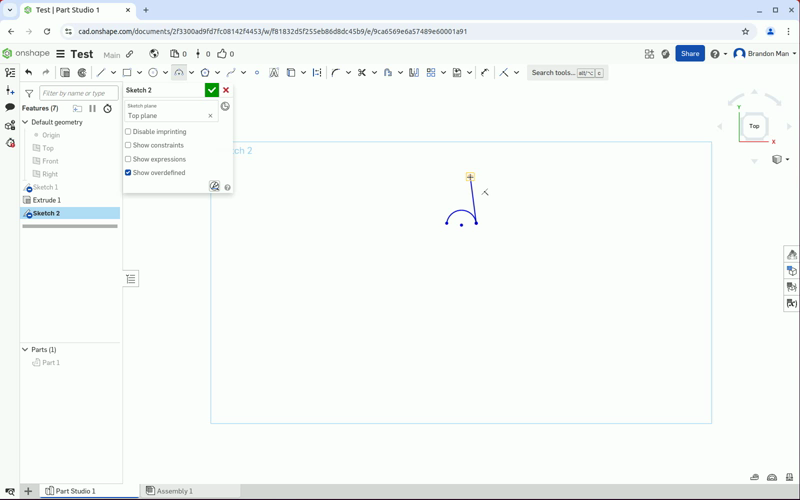
key_down(shift)
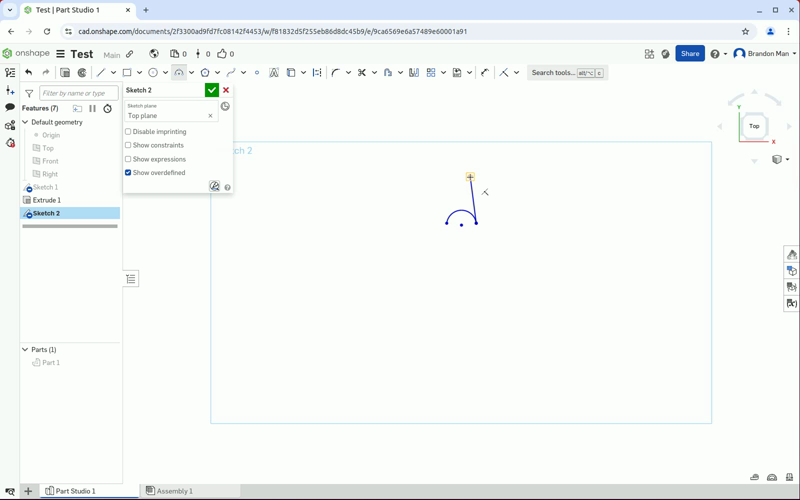
mouse_move(452, 176)
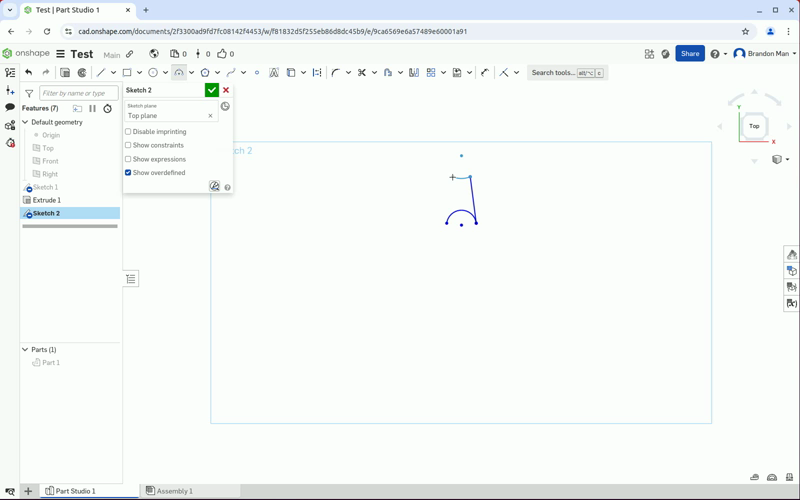
click(452, 176)
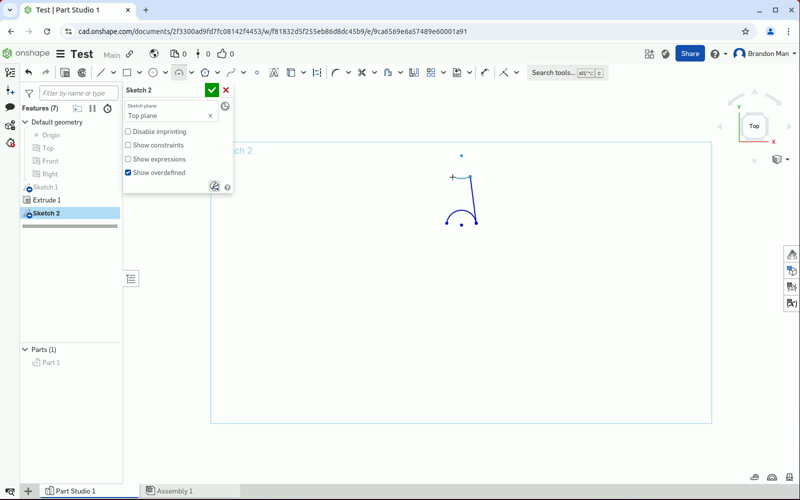
mouse_move(461, 186)
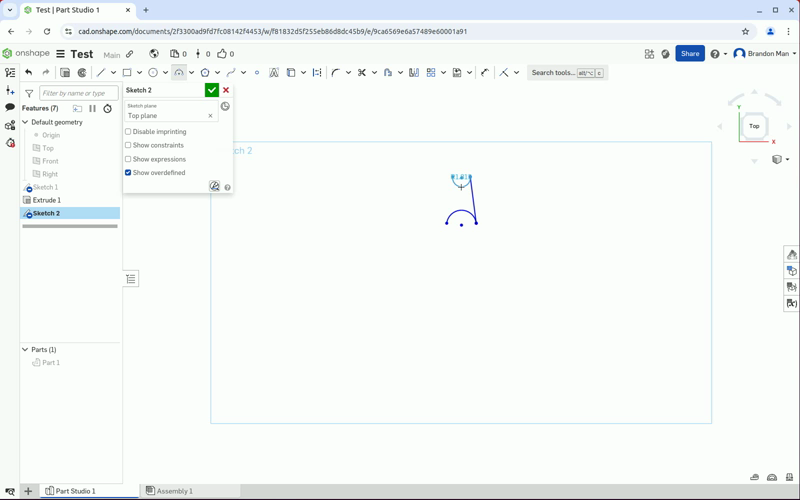
click(461, 186)
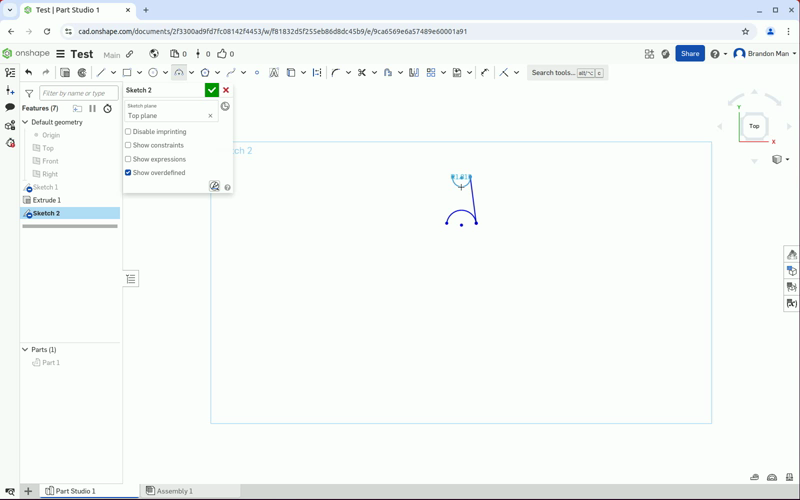
key_up(shift)
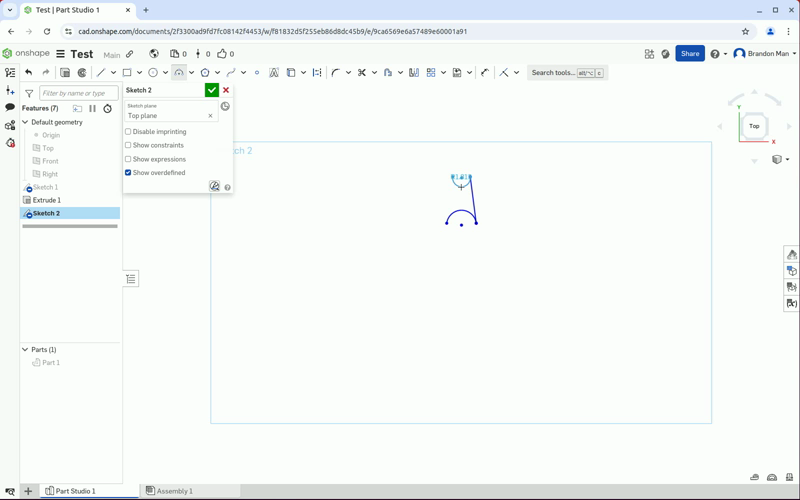
key(esc)
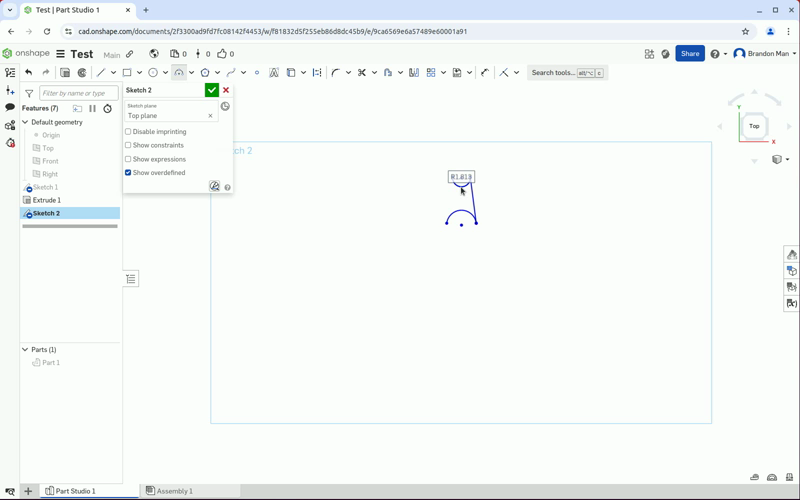
key(l)
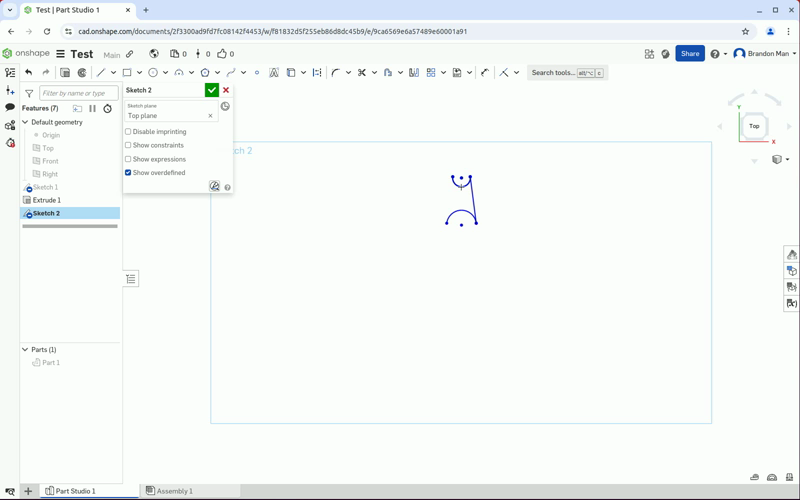
mouse_move(452, 176)
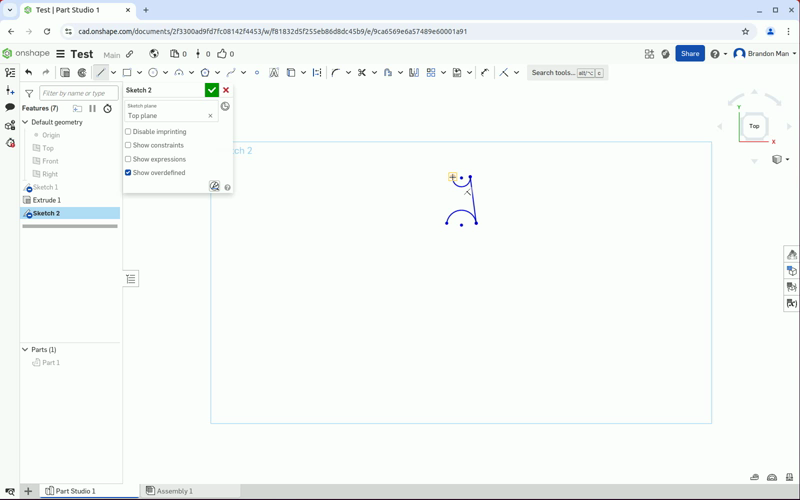
click(452, 176)
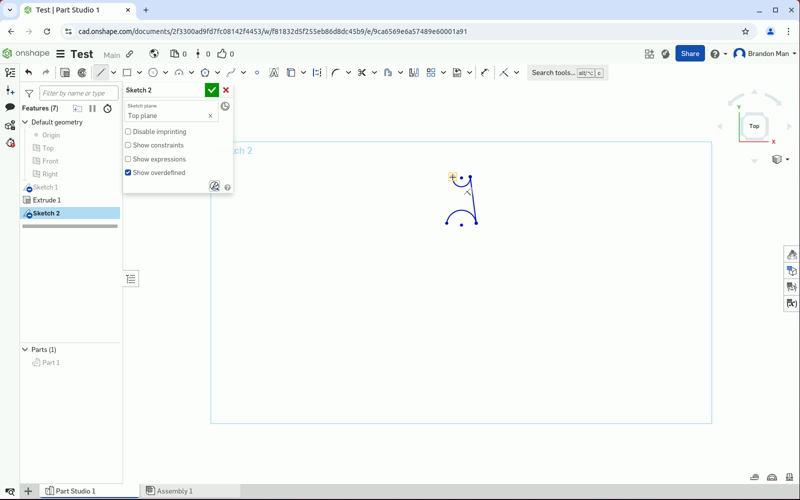
mouse_move(482, 176)
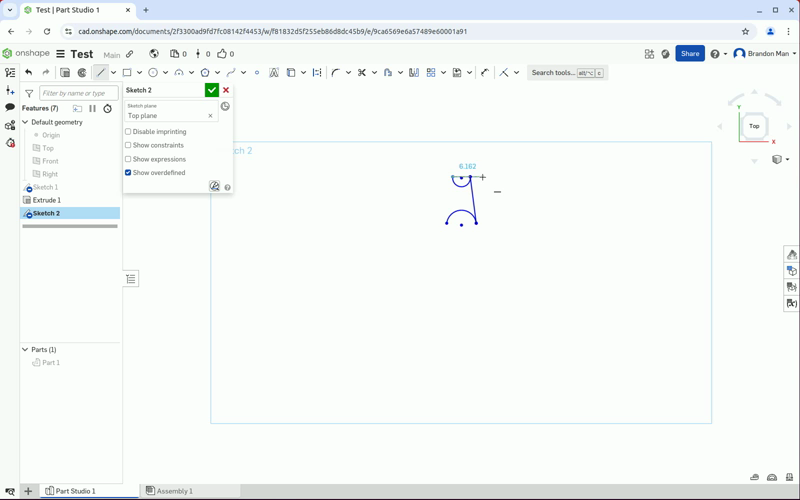
key_down(shift)
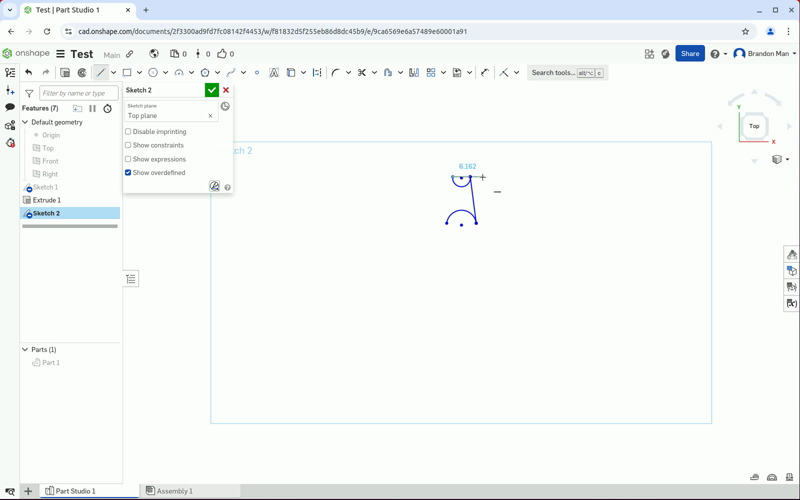
mouse_move(446, 223)
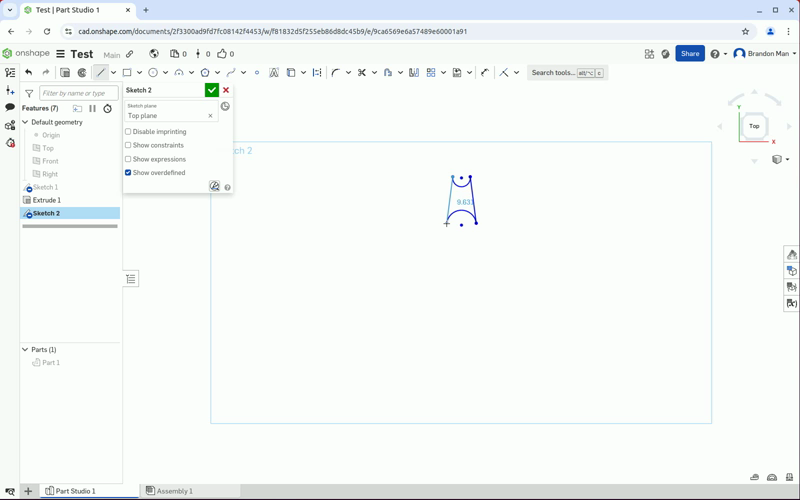
key_up(shift)
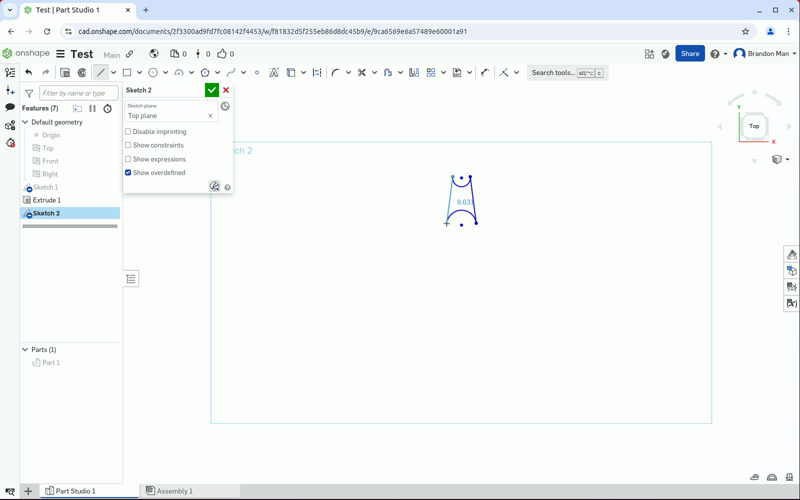
click(446, 223)
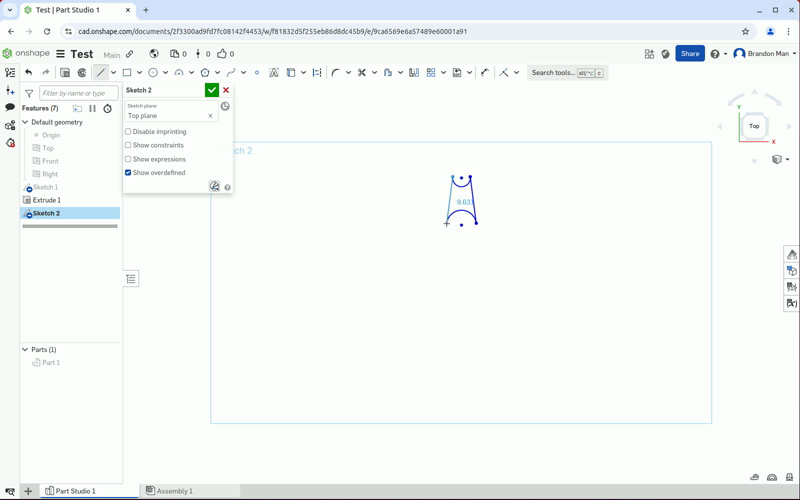
key(esc)
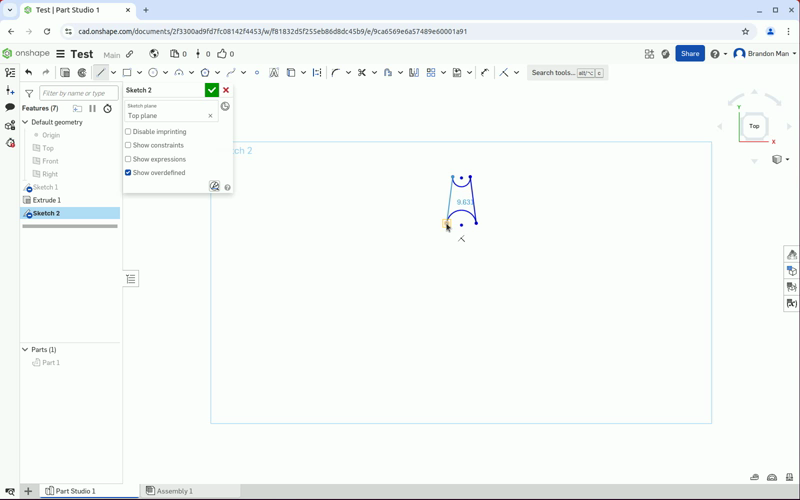
key(c)
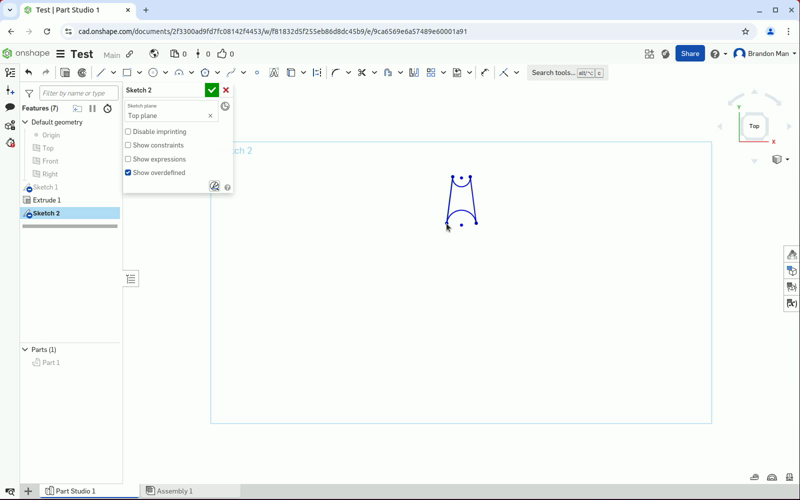
key_down(shift)
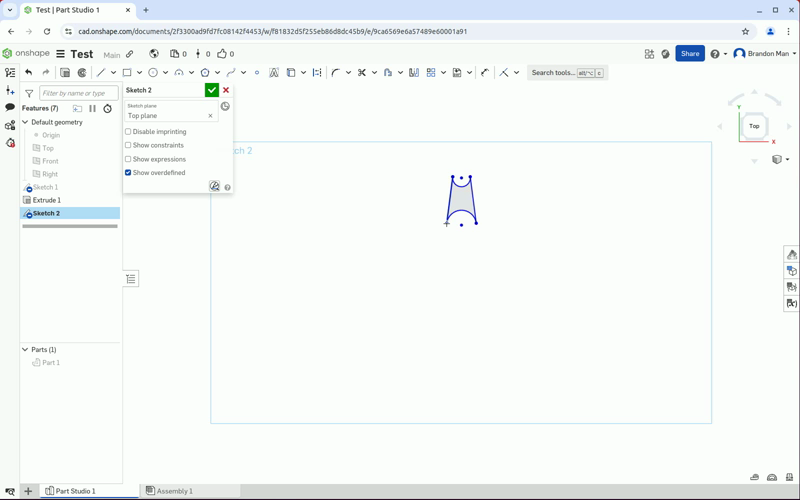
mouse_move(459, 191)
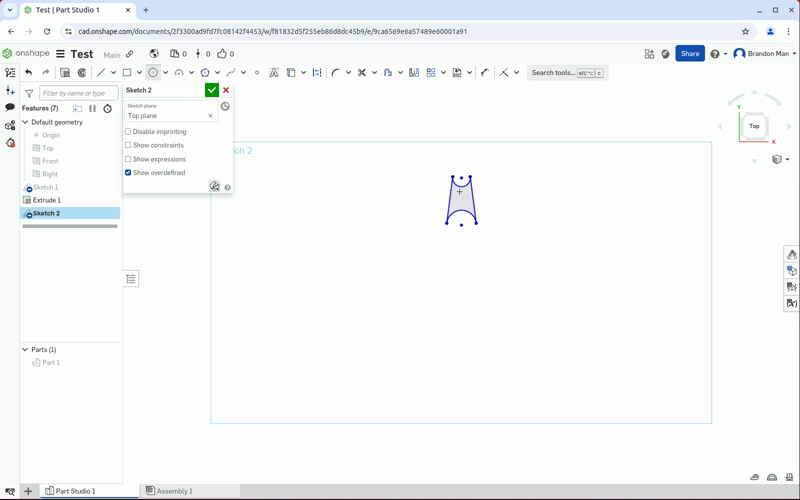
scroll(6)
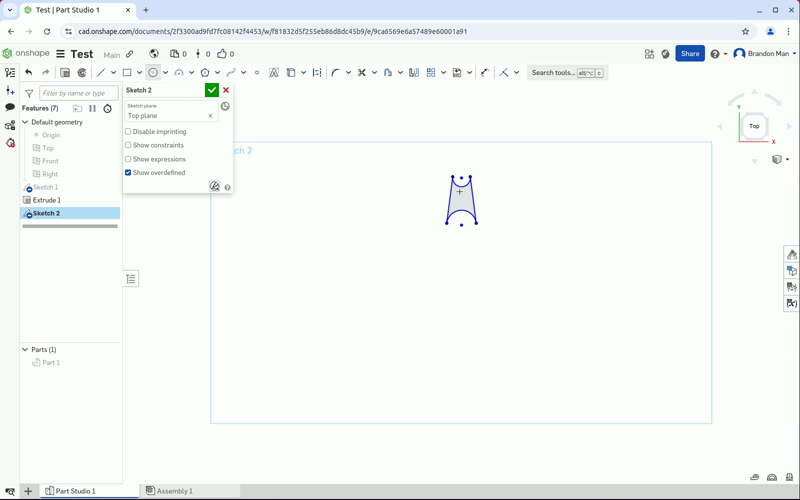
scroll(6)
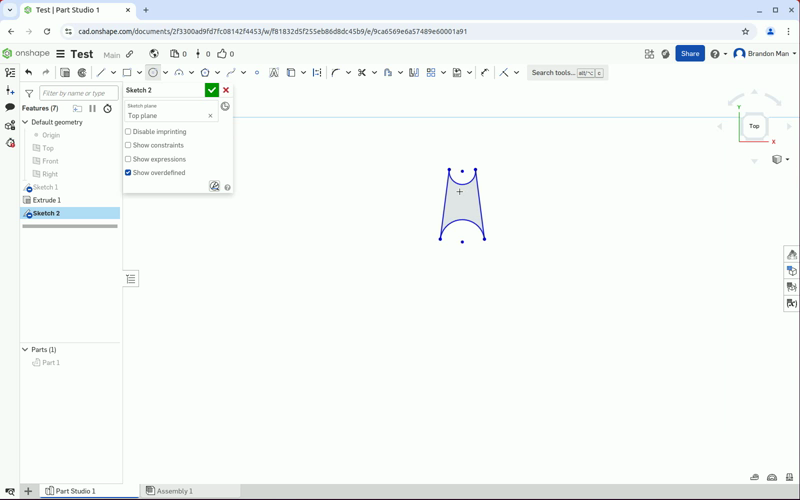
scroll(6)
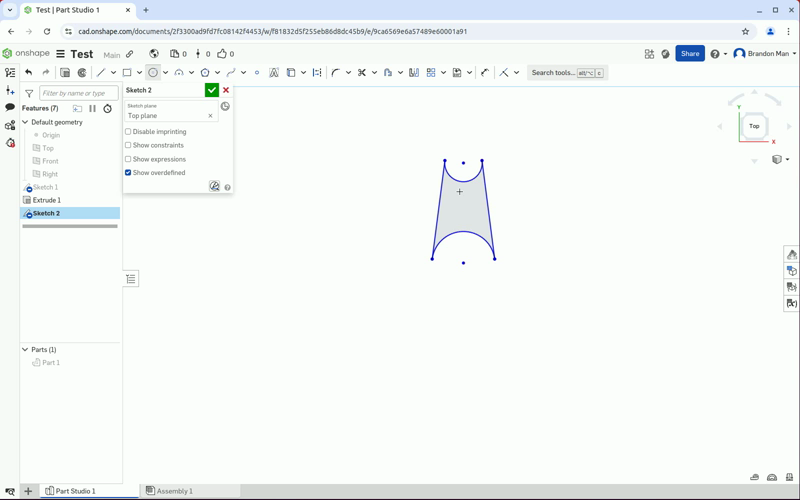
scroll(6)
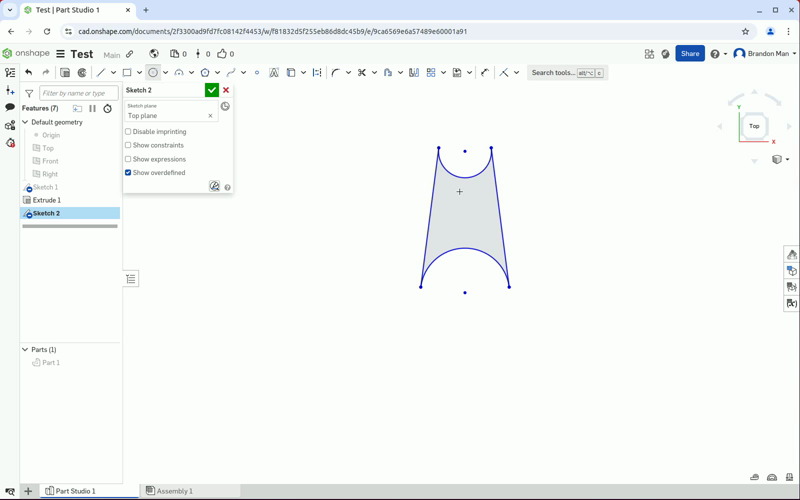
scroll(6)
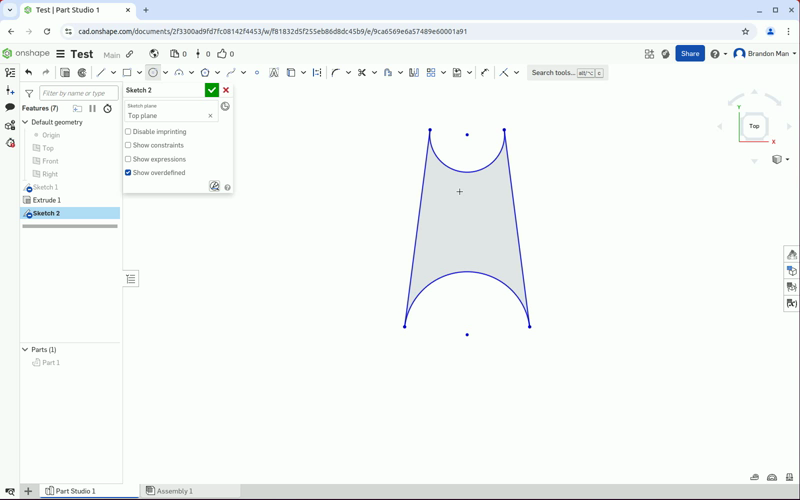
scroll(6)
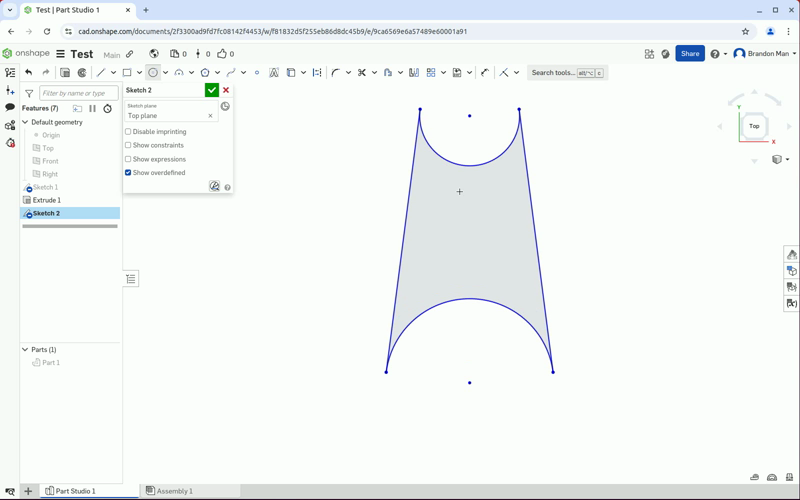
scroll(6)
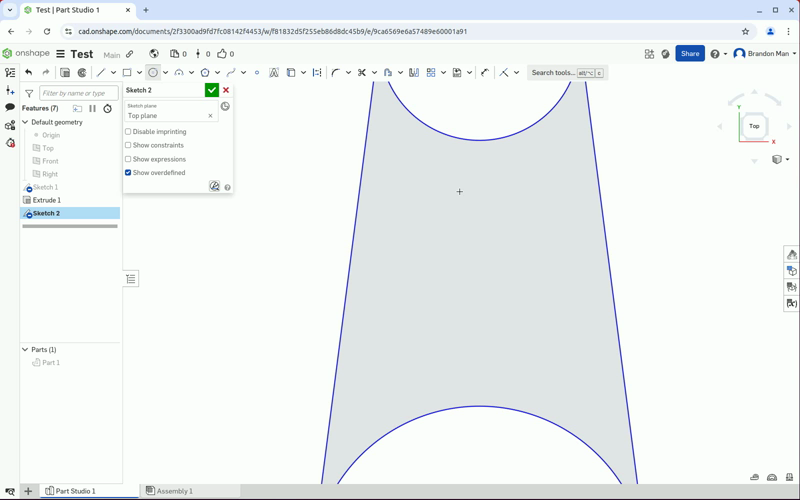
click(459, 191)
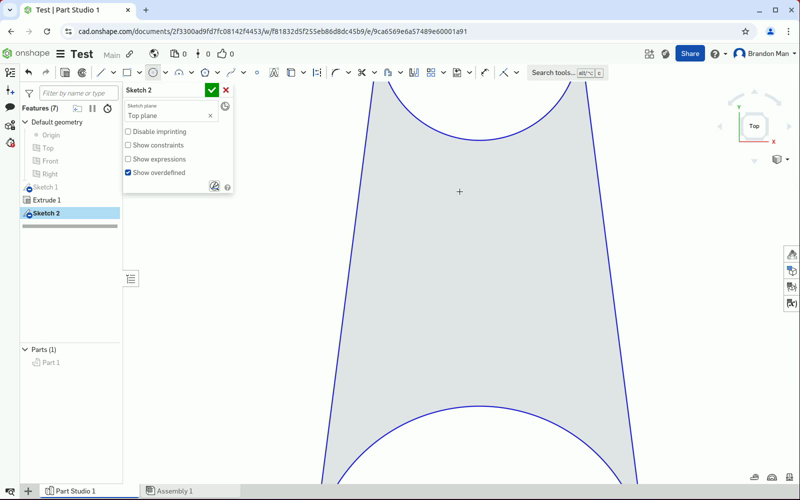
scroll(-6)
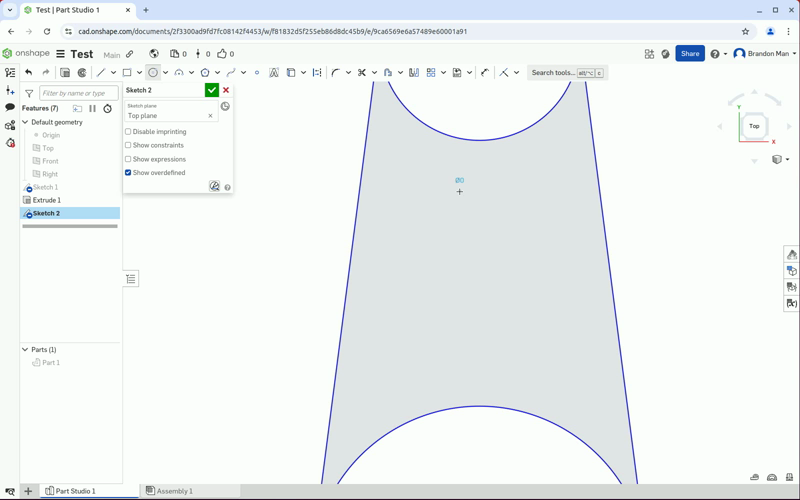
scroll(-6)
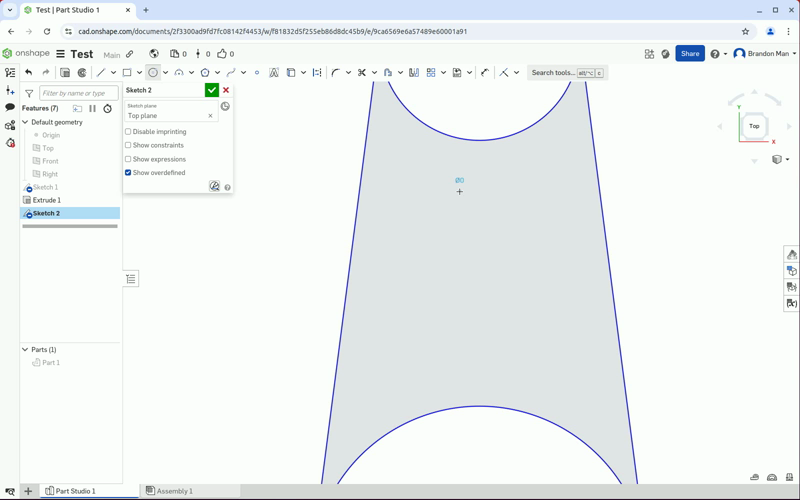
scroll(-6)
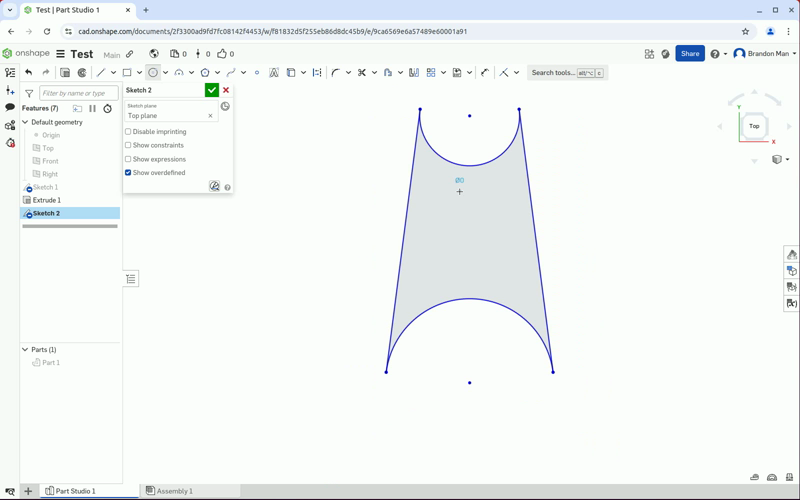
scroll(-6)
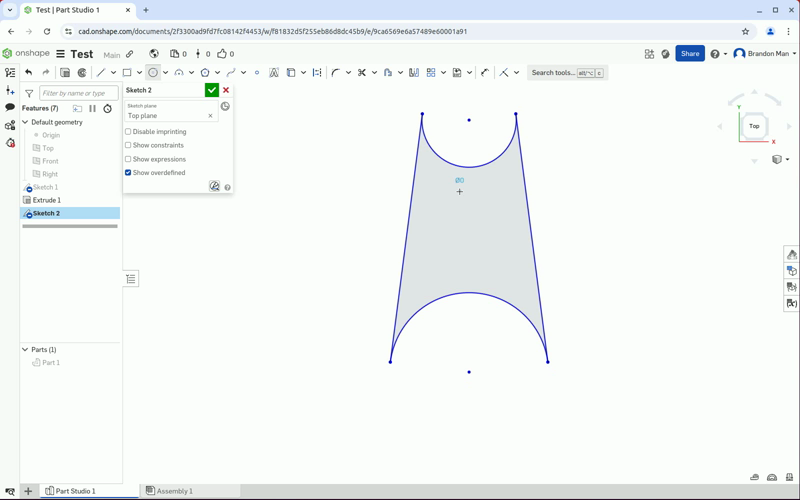
scroll(-6)
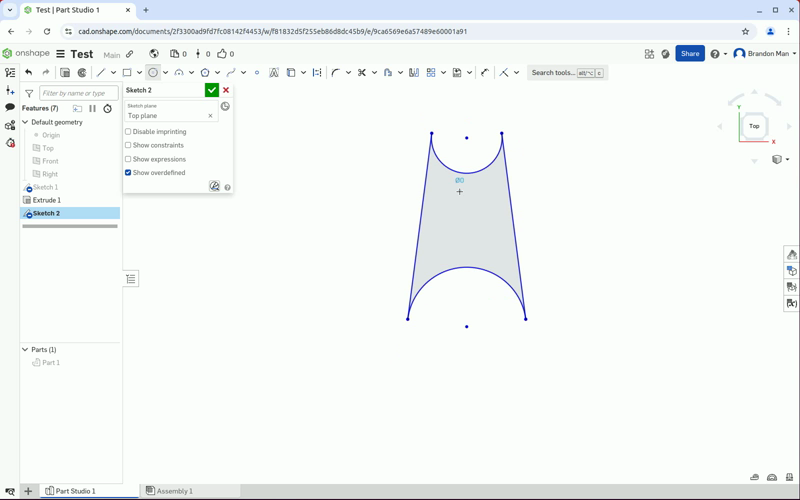
scroll(-6)
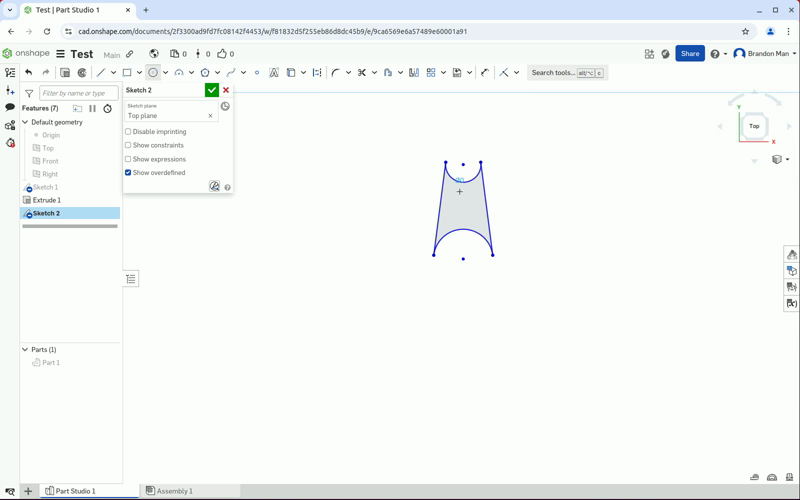
scroll(-6)
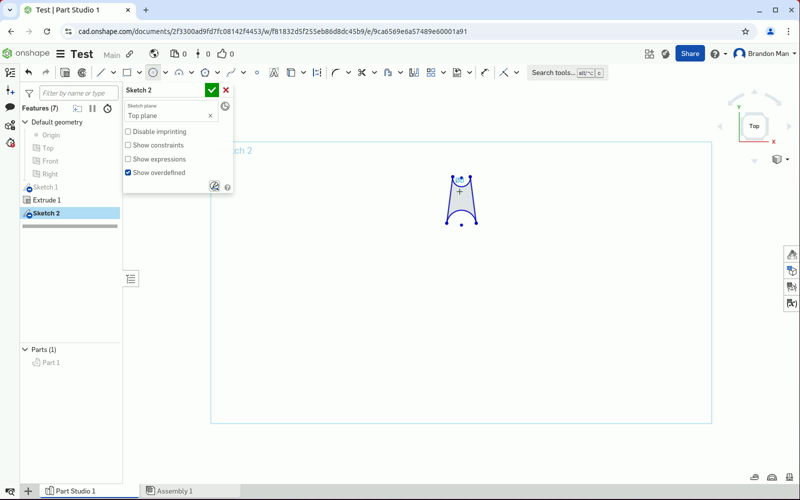
key_up(shift)
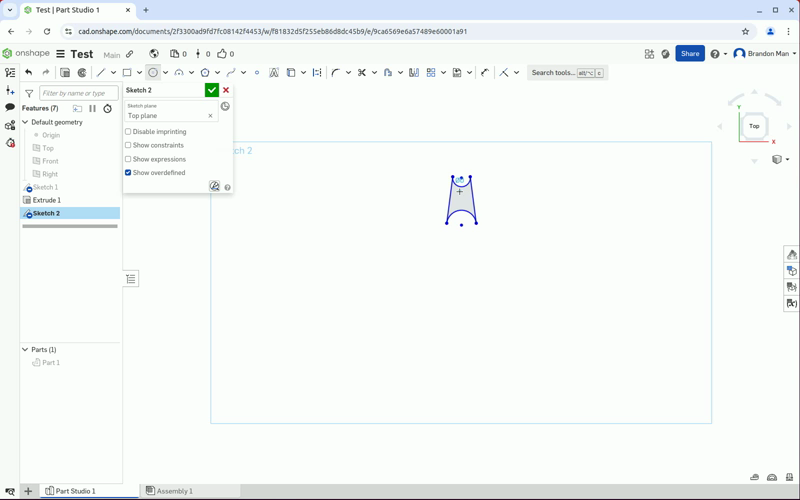
mouse_move(462, 191)
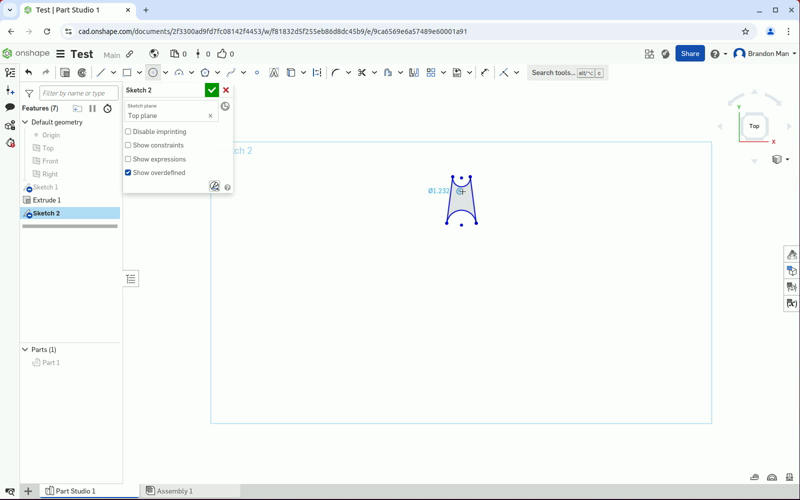
scroll(6)
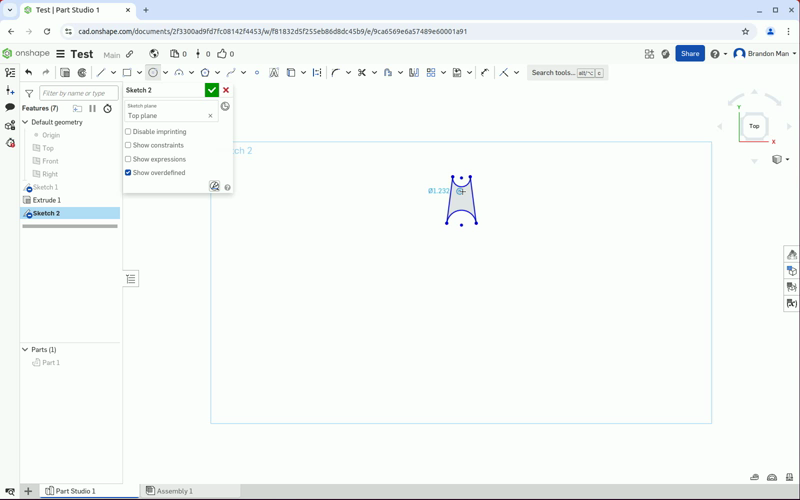
scroll(6)
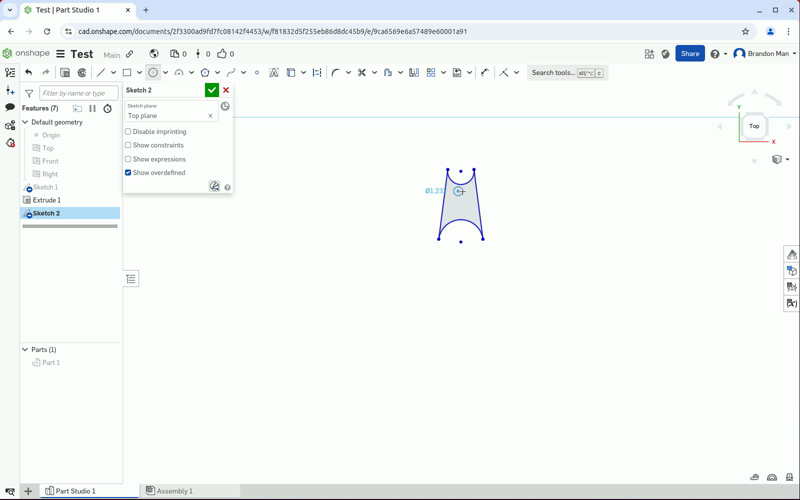
scroll(6)
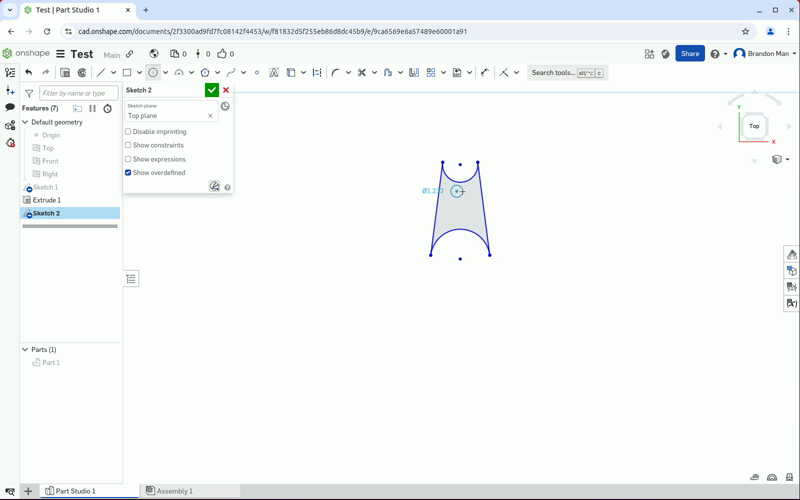
scroll(6)
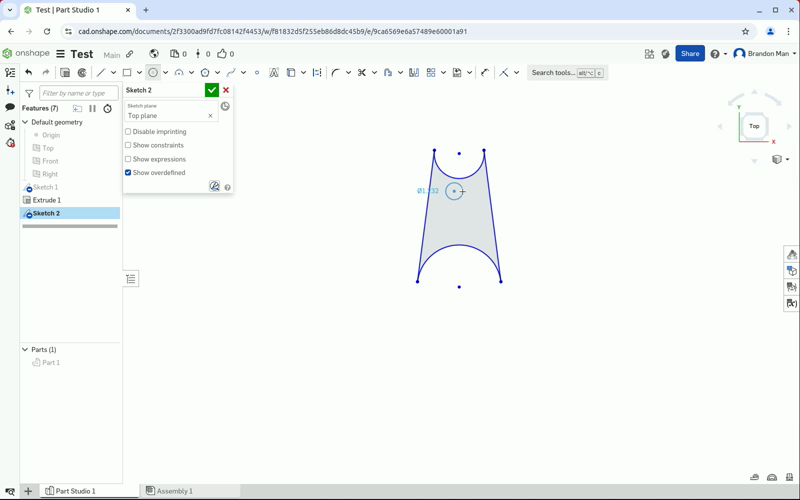
scroll(6)
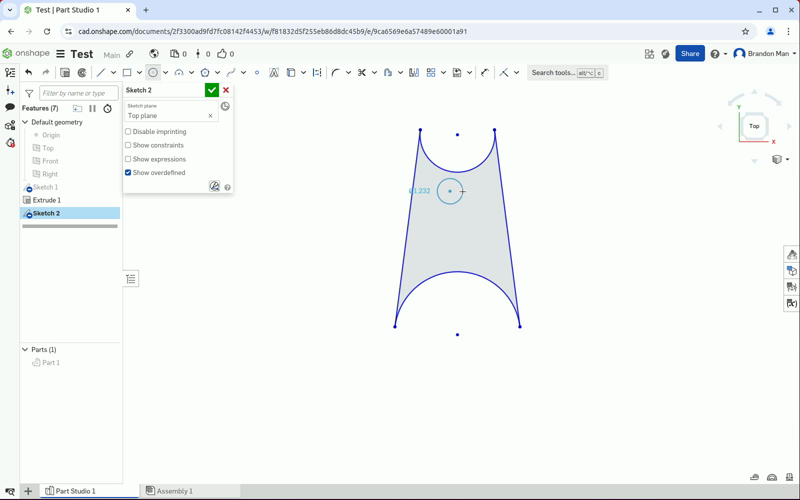
scroll(6)
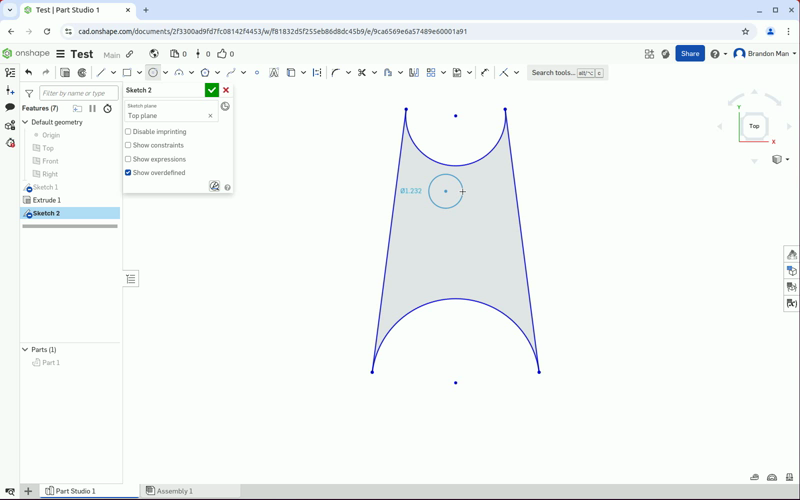
scroll(6)
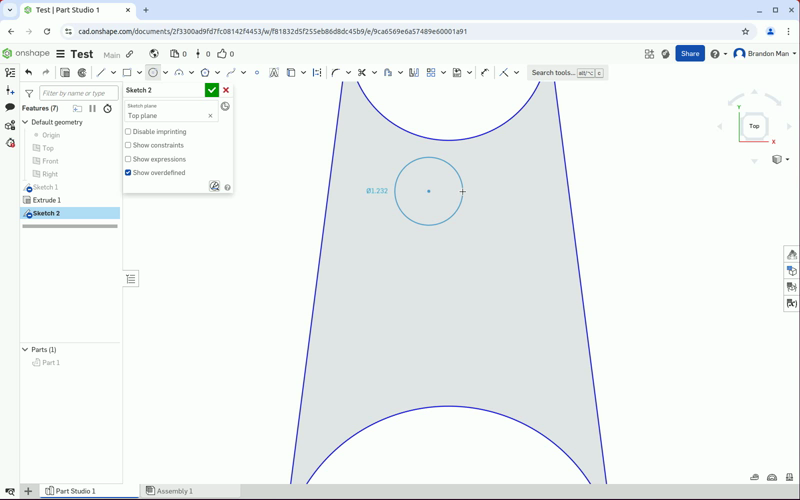
click(462, 191)
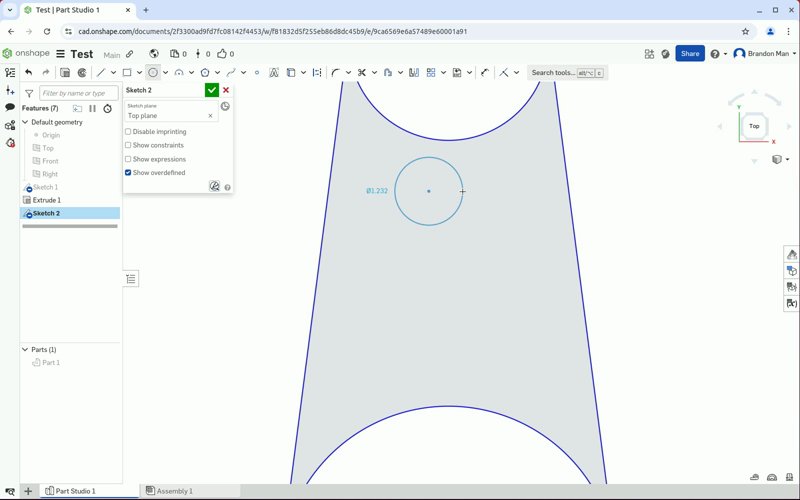
scroll(-6)
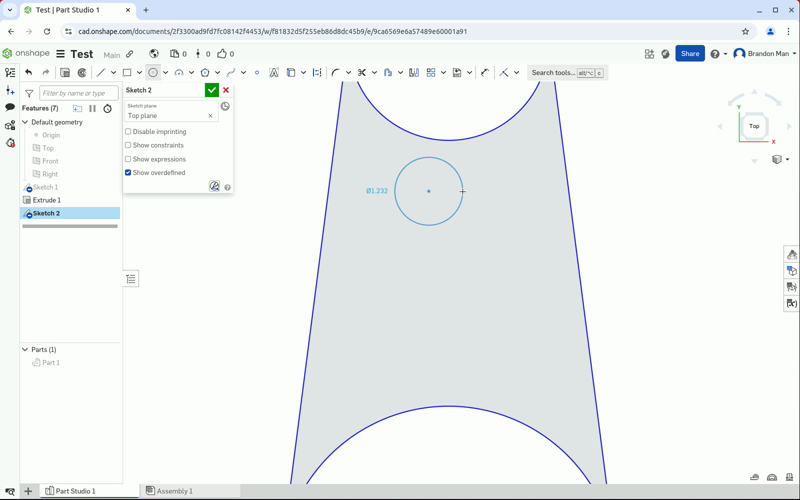
scroll(-6)
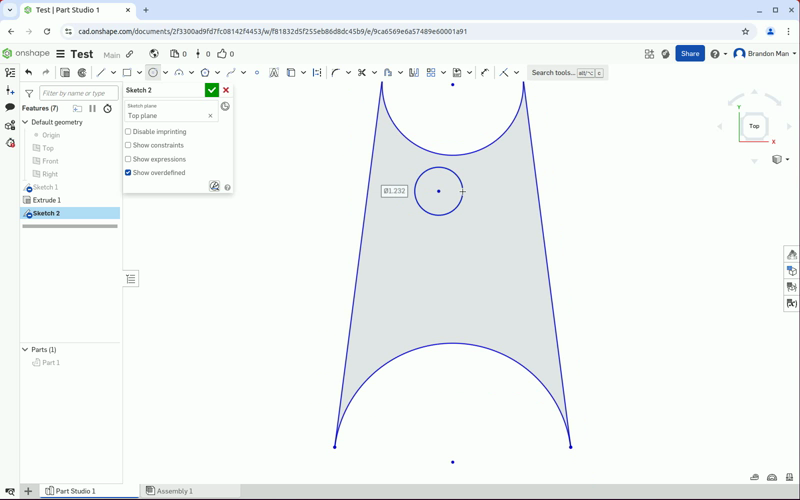
scroll(-6)
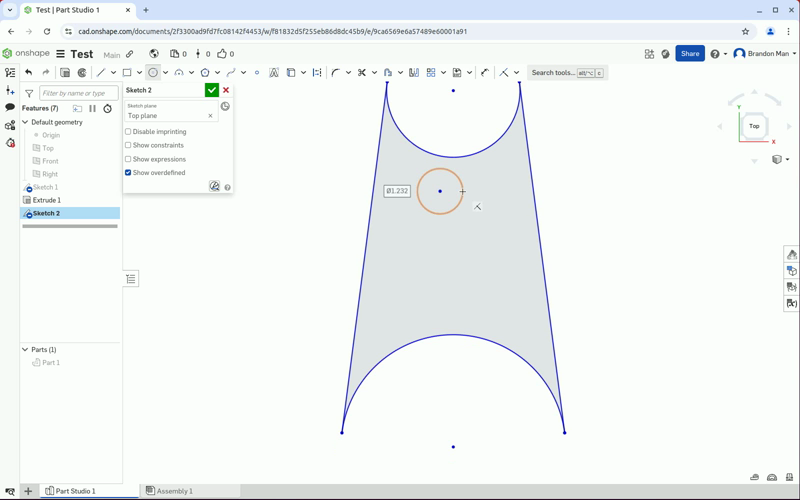
scroll(-6)
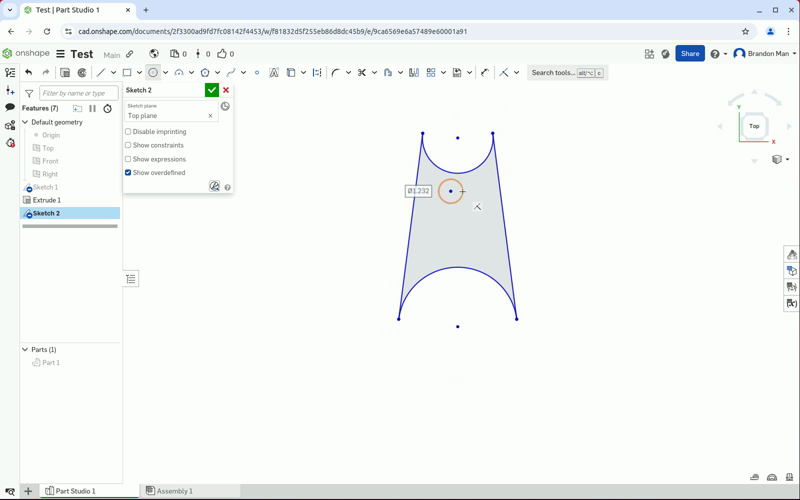
scroll(-6)
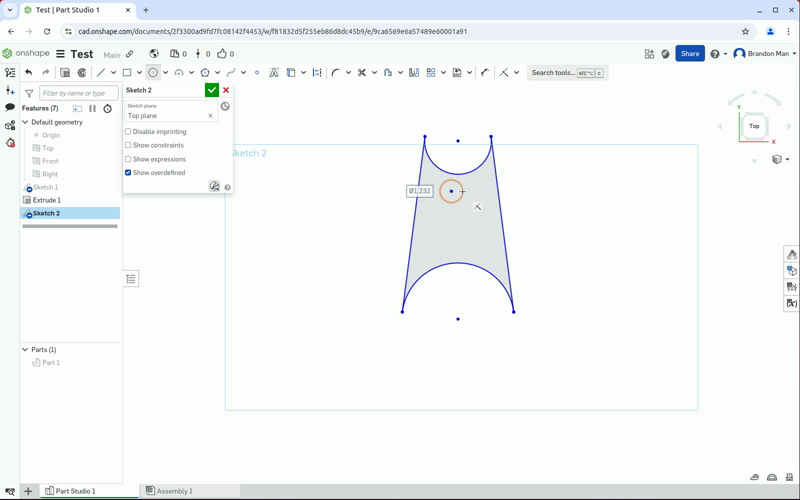
scroll(-6)
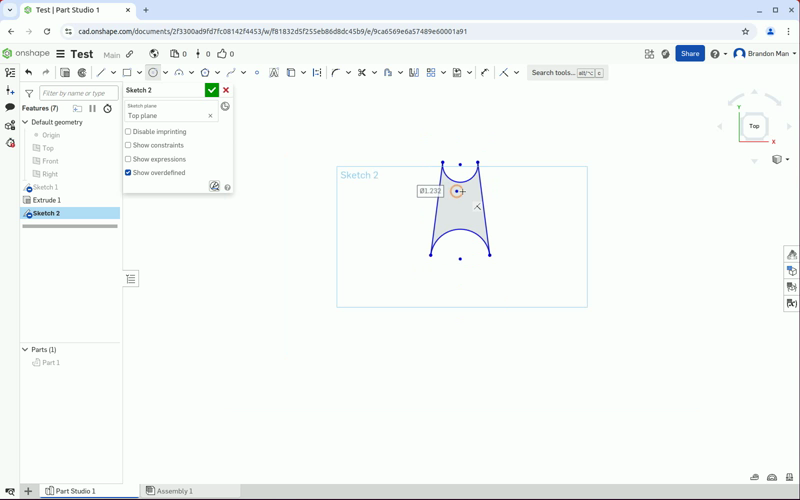
scroll(-6)
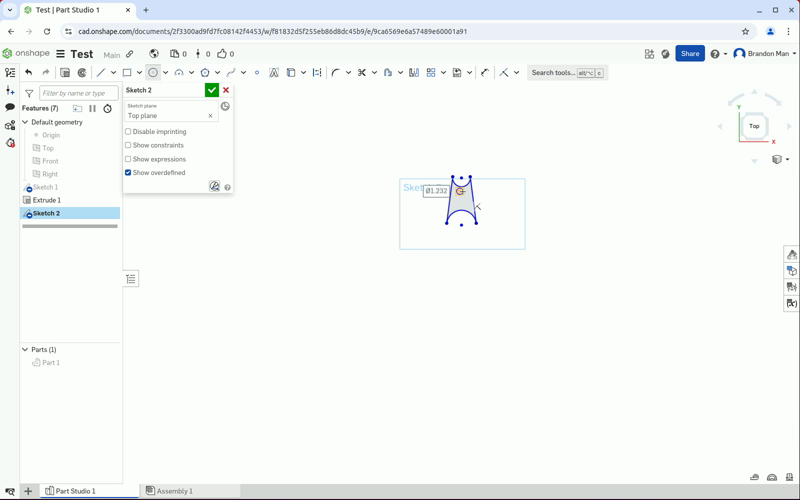
key(esc)
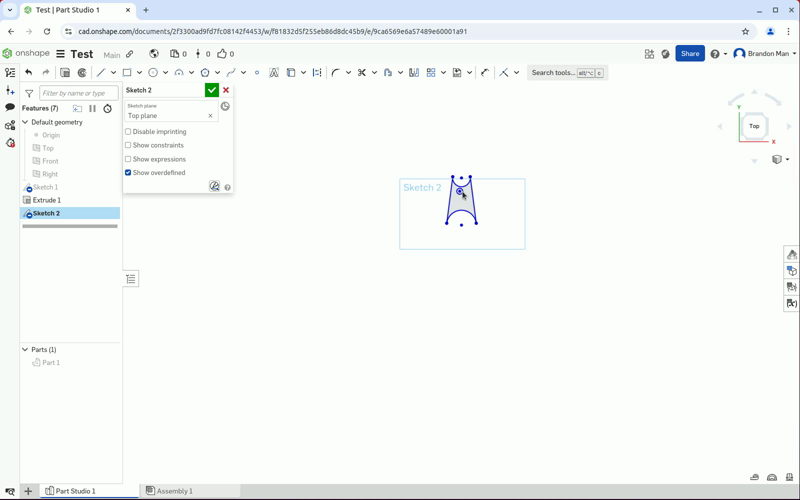
mouse_move(467, 195)
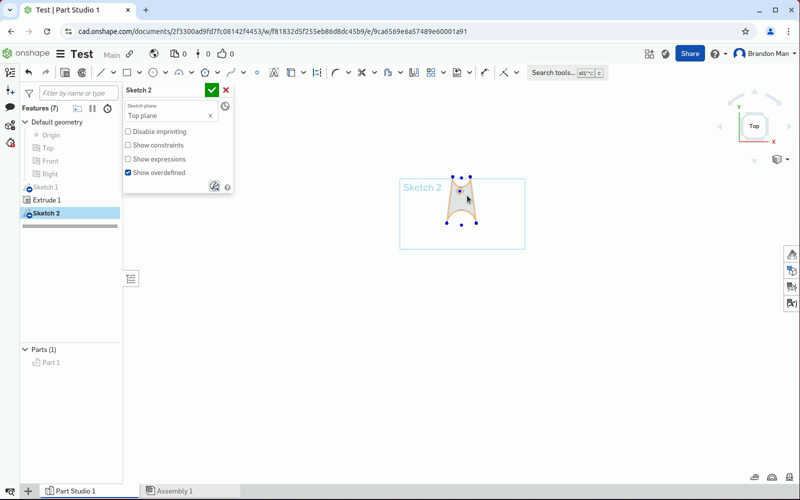
scroll(6)
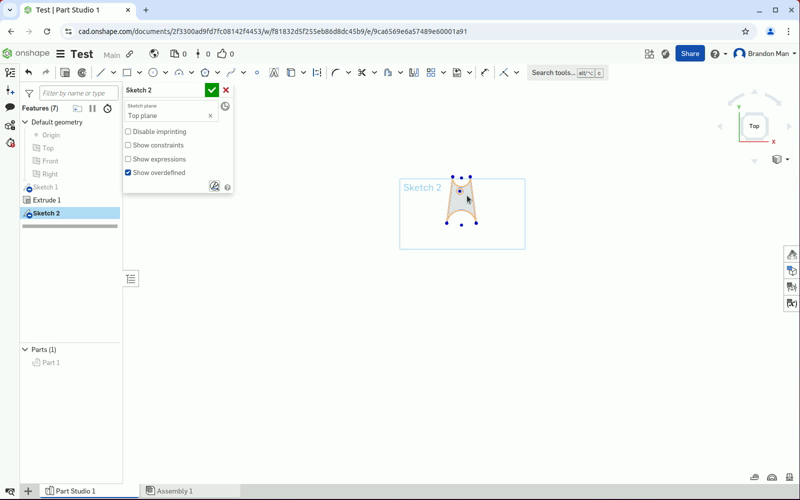
scroll(6)
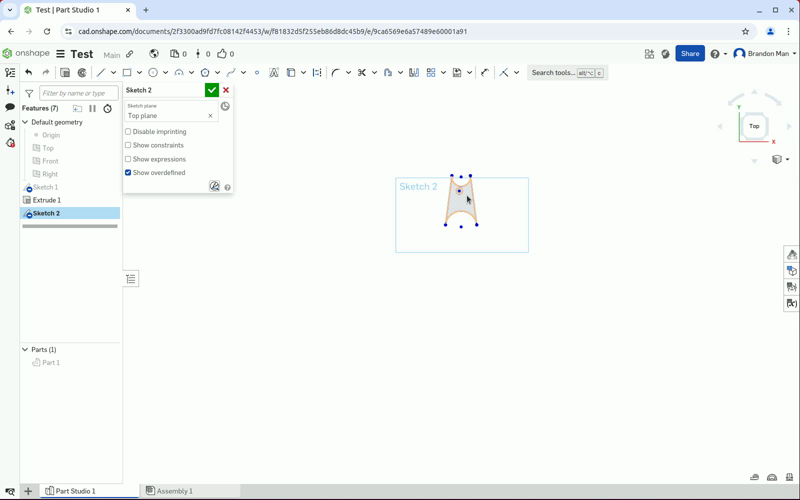
scroll(6)
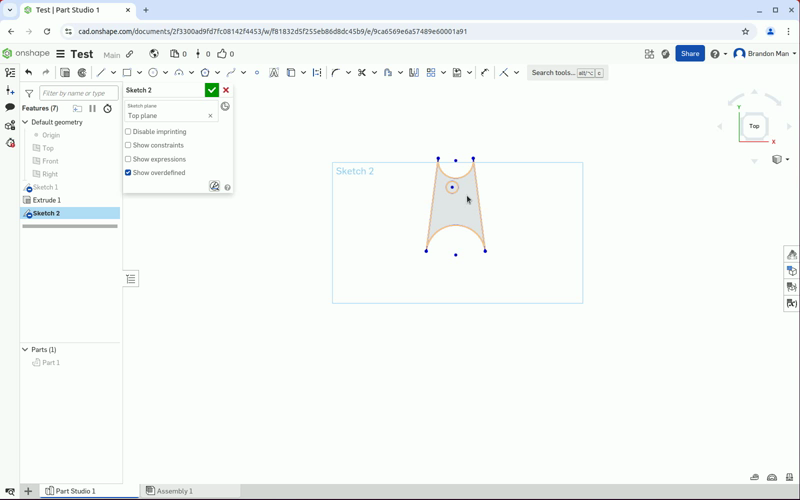
scroll(6)
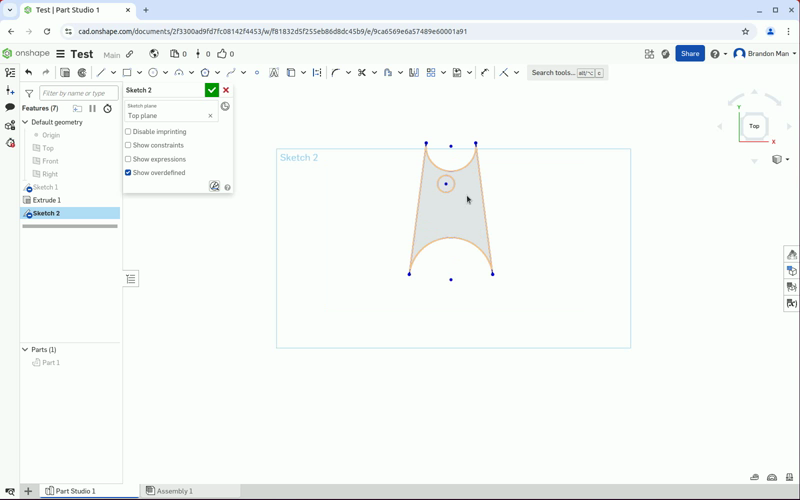
scroll(6)
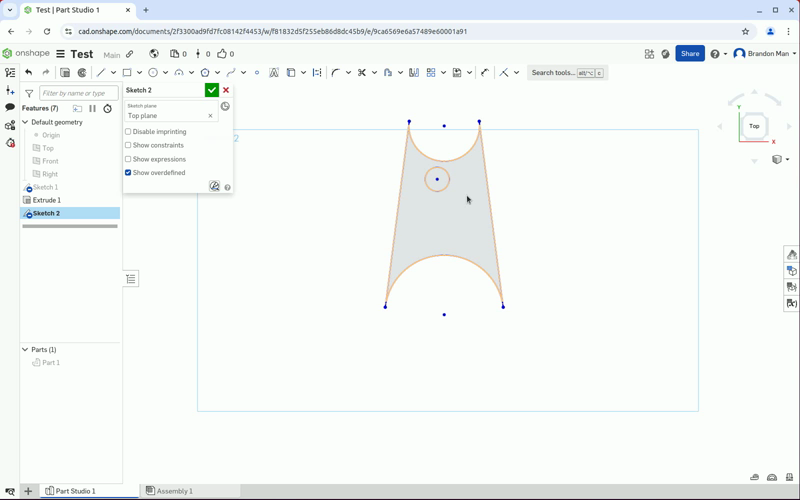
scroll(6)
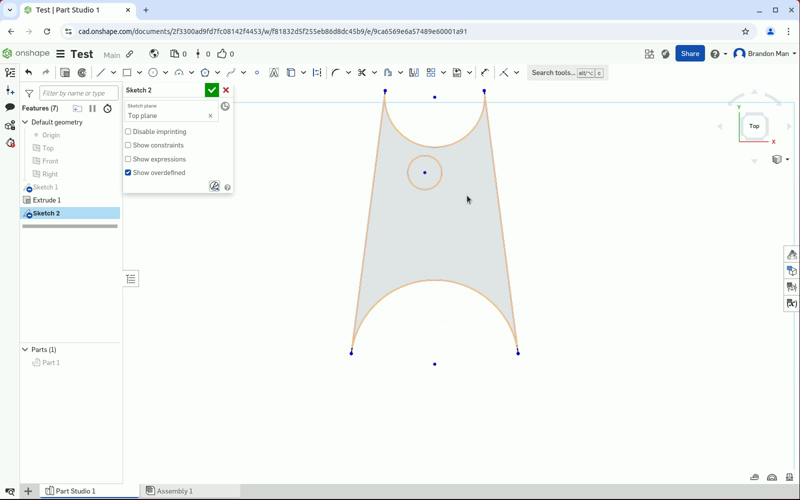
scroll(6)
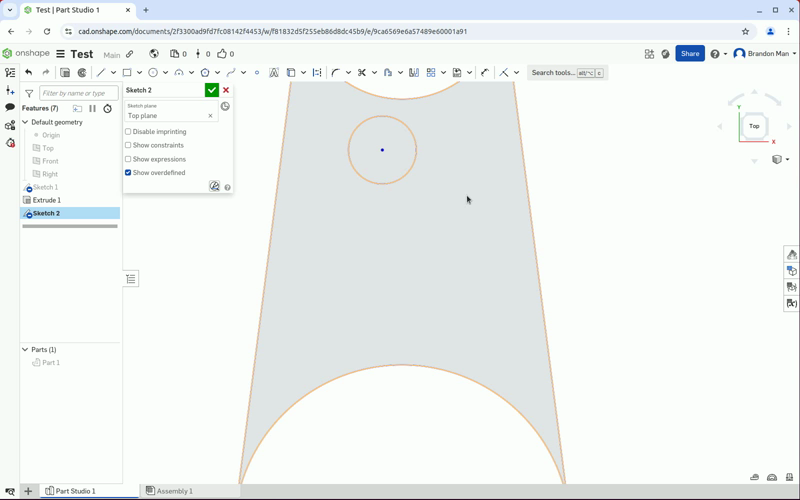
click(467, 195)
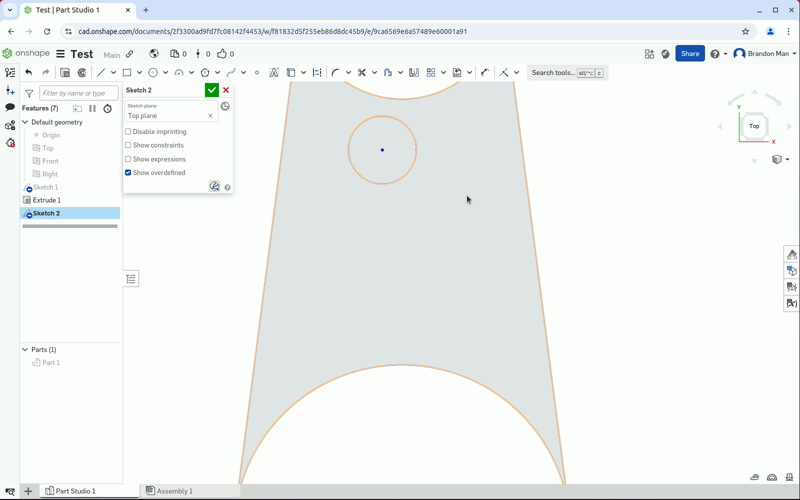
scroll(-6)
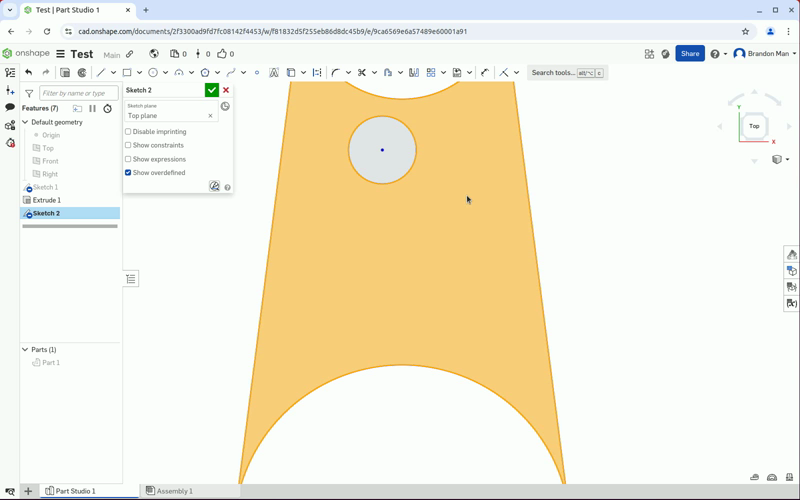
scroll(-6)
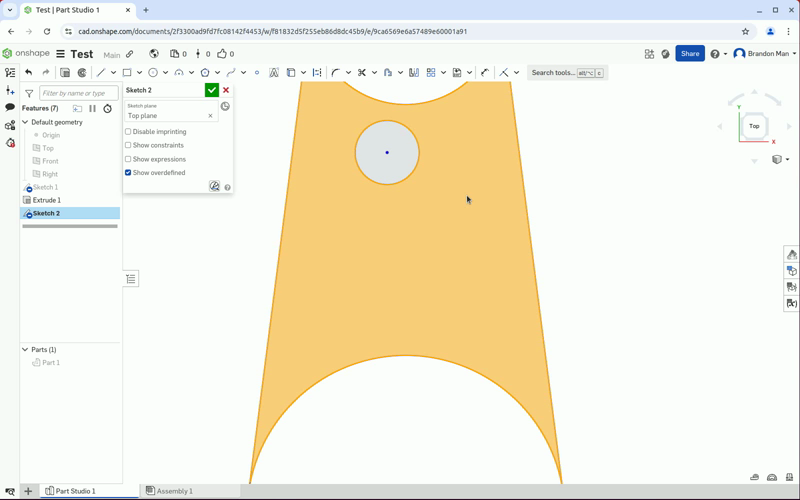
scroll(-6)
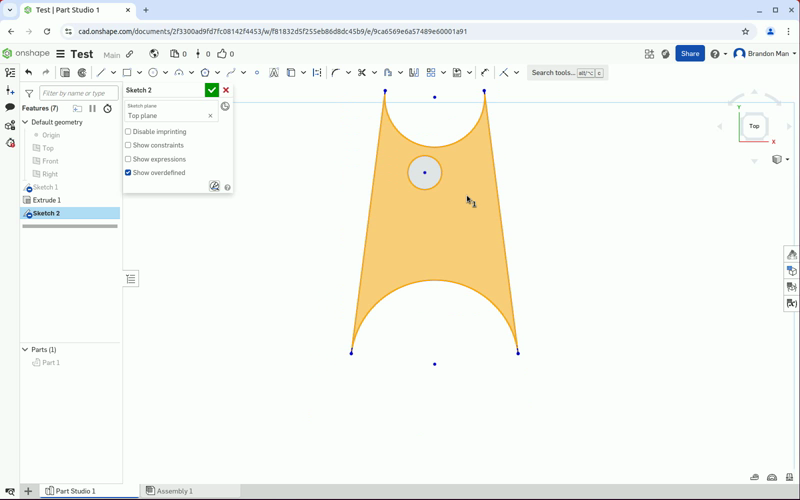
scroll(-6)
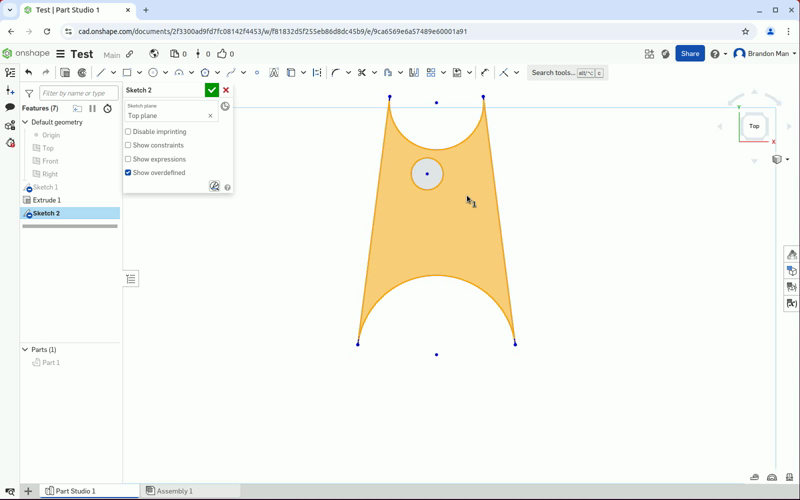
scroll(-6)
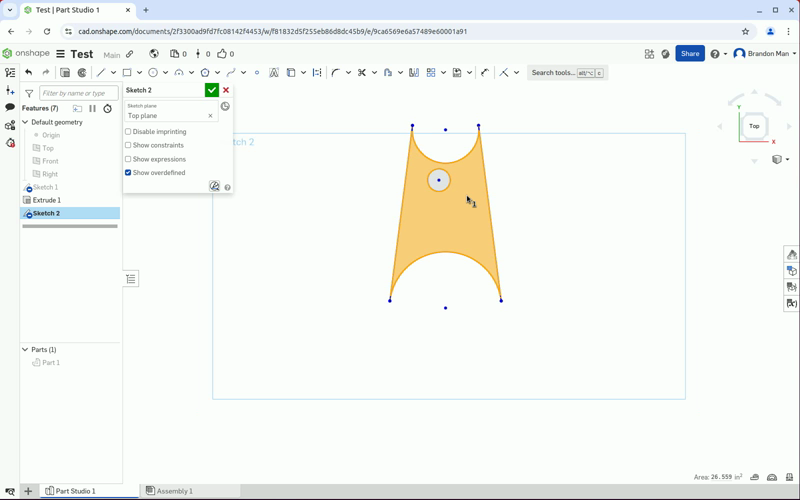
scroll(-6)
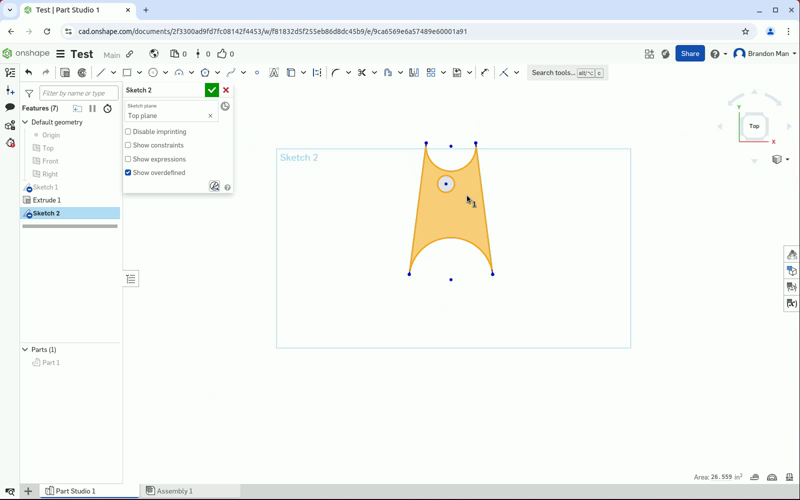
scroll(-6)
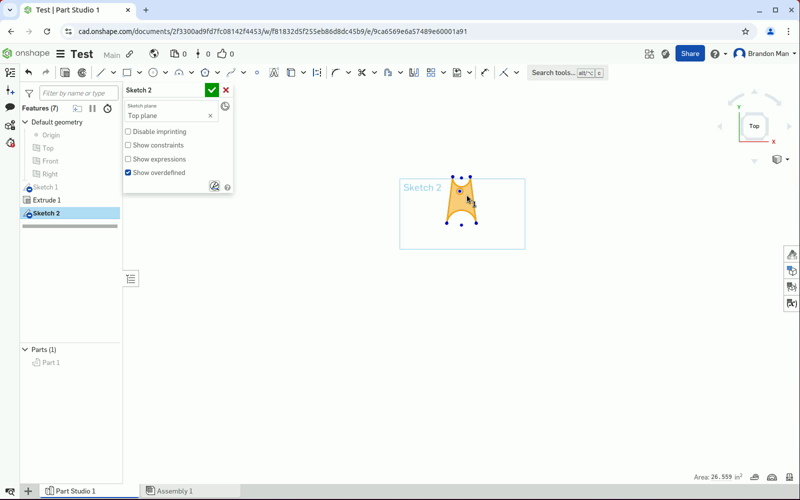
mouse_move(73, 352)
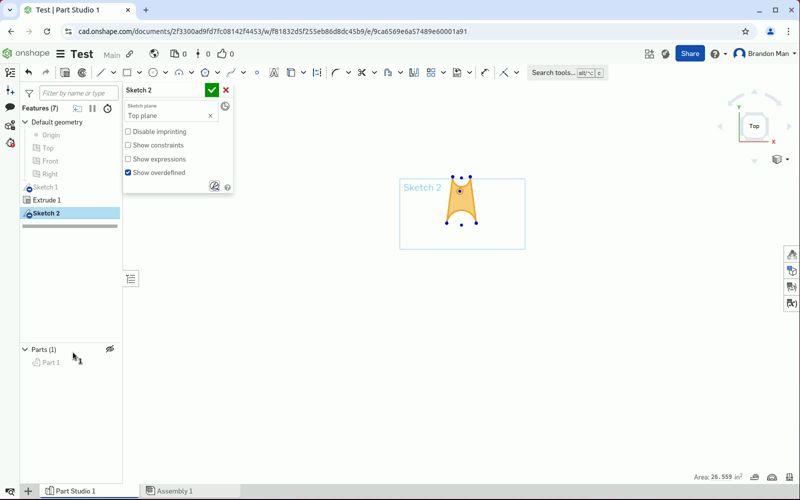
key(shift+y)
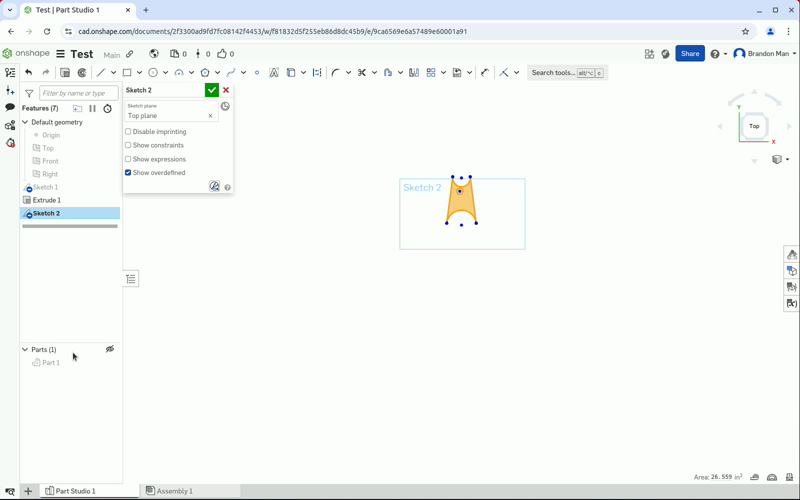
key(shift+e)
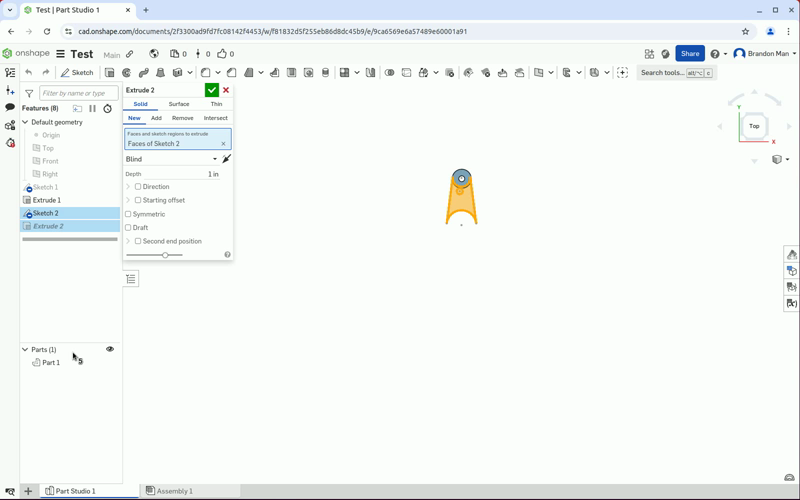
mouse_move(143, 106)
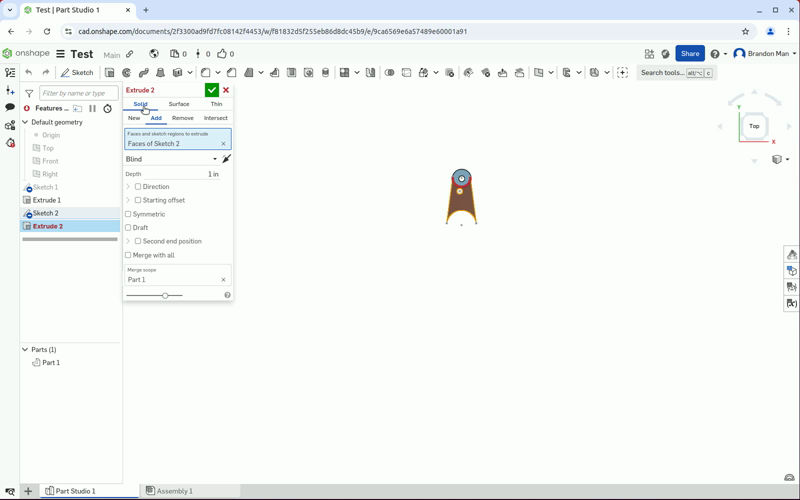
click(143, 106)
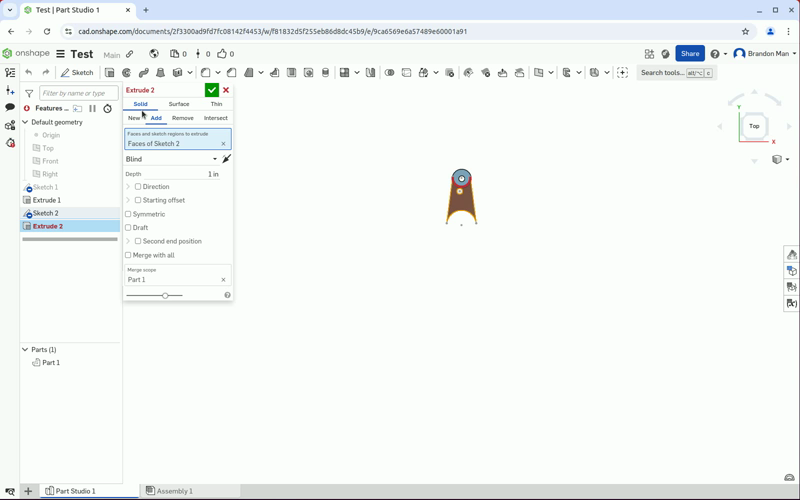
mouse_move(137, 120)
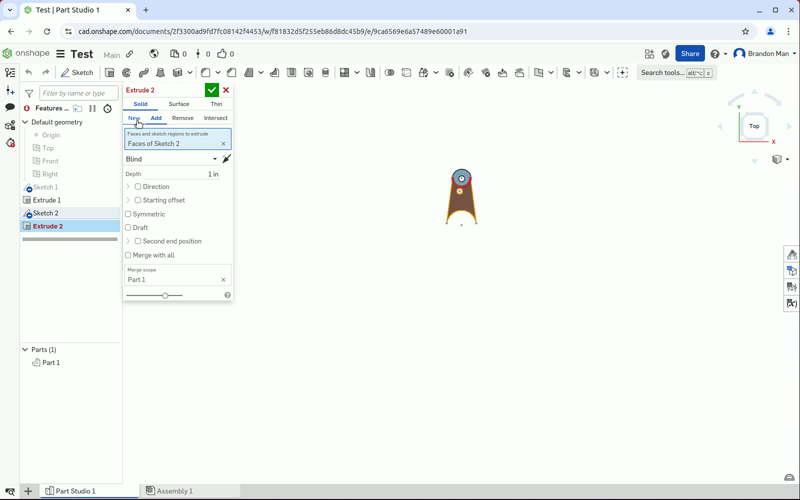
click(137, 120)
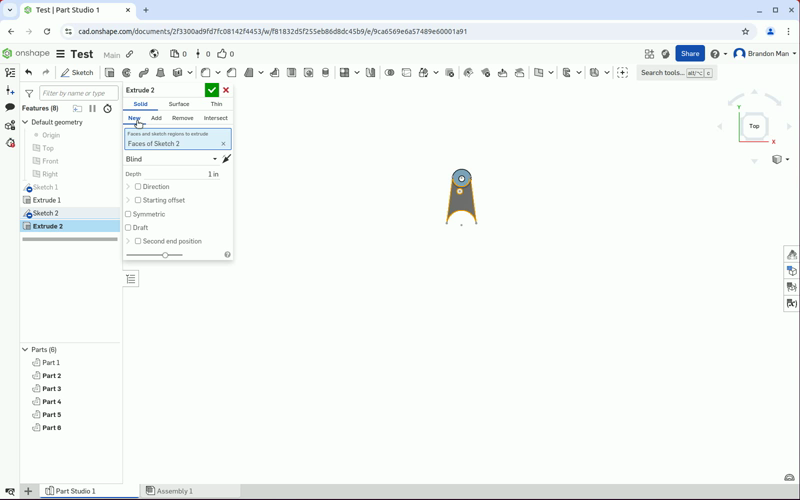
key(tab, 4)
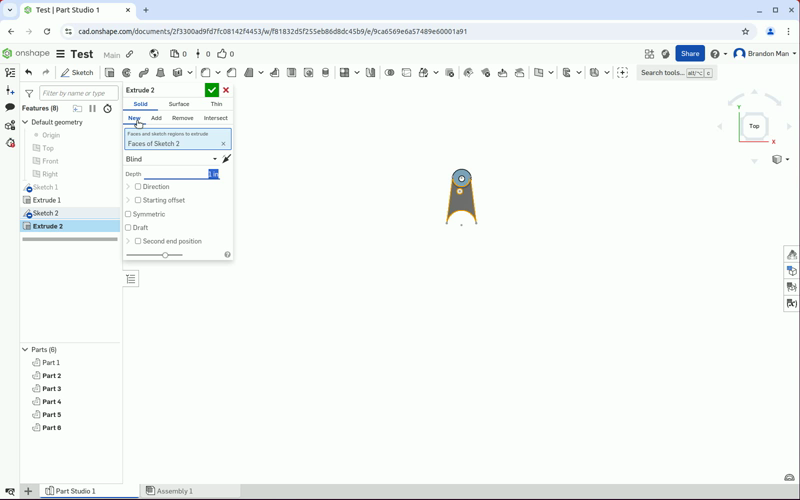
text(0.481)
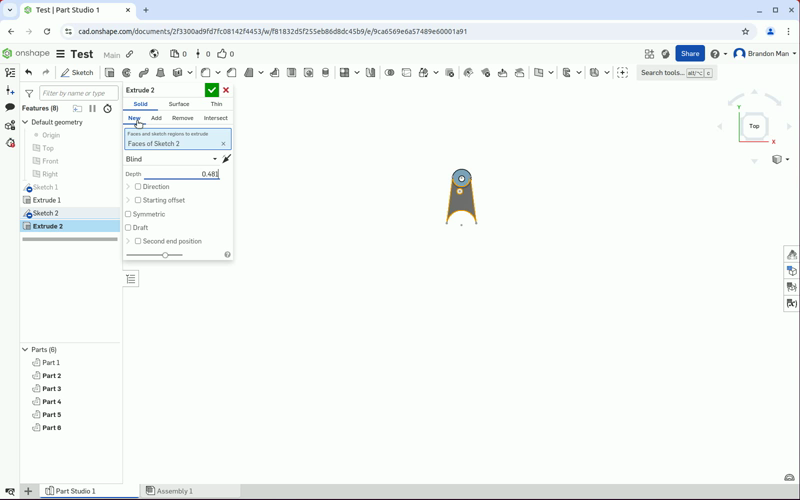
key(enter)
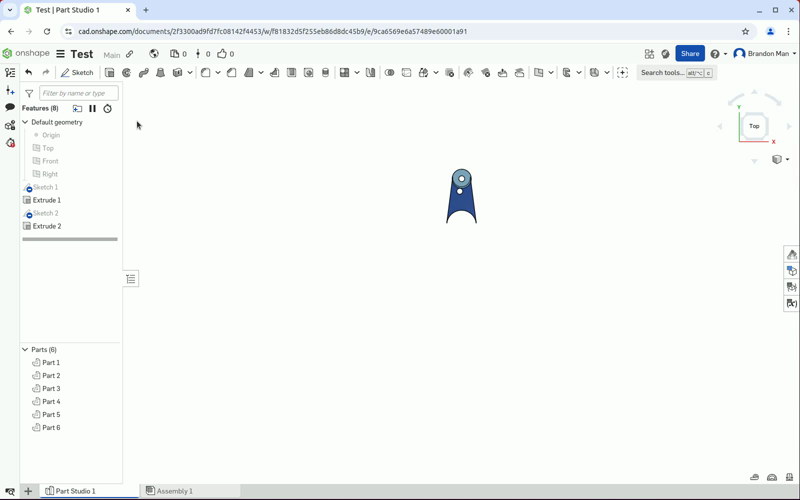
key(shift+h)
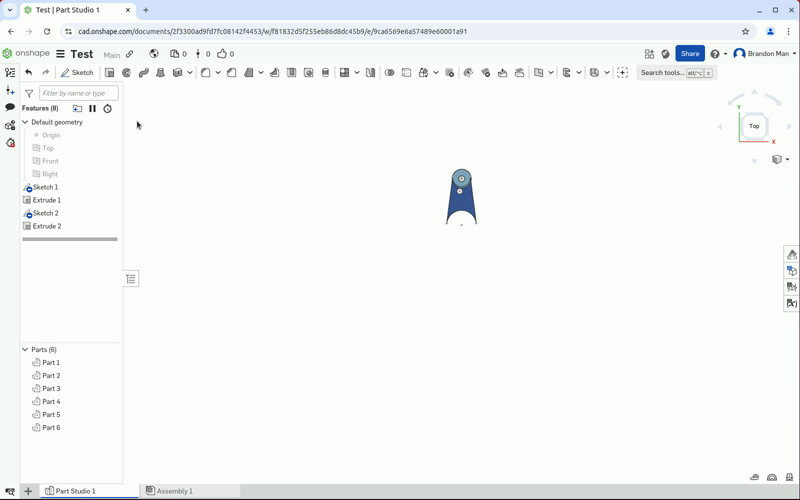
key(shift+h)
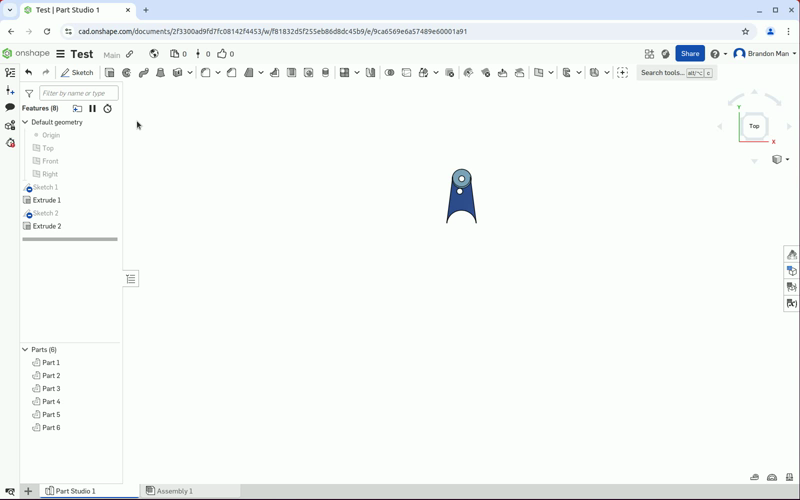
mouse_move(73, 189)
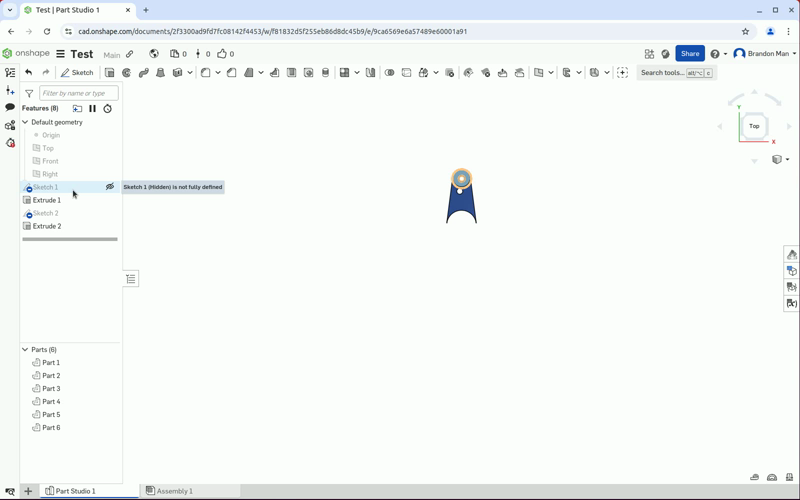
click(73, 189)
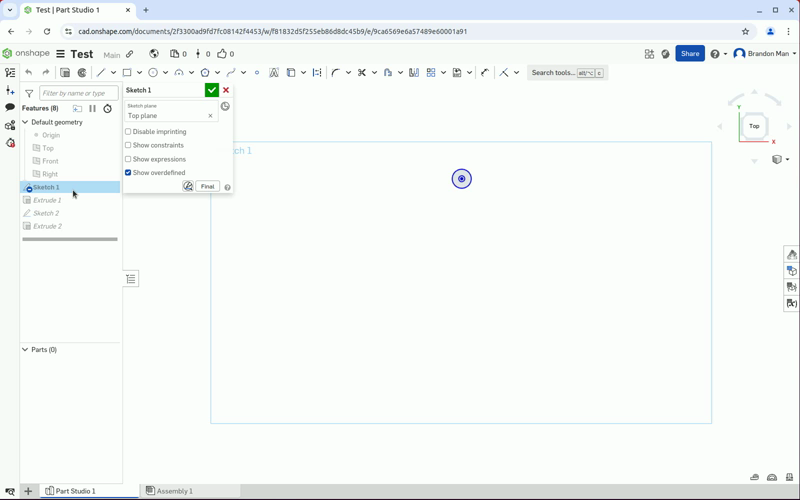
mouse_move(229, 92)
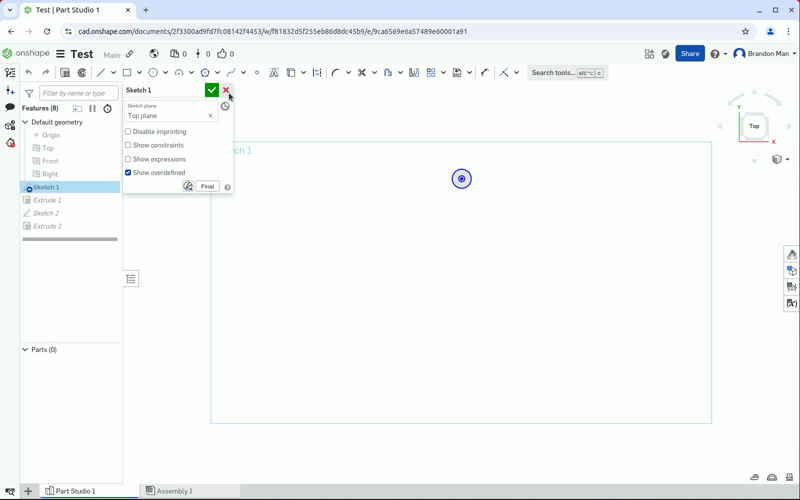
click(229, 92)
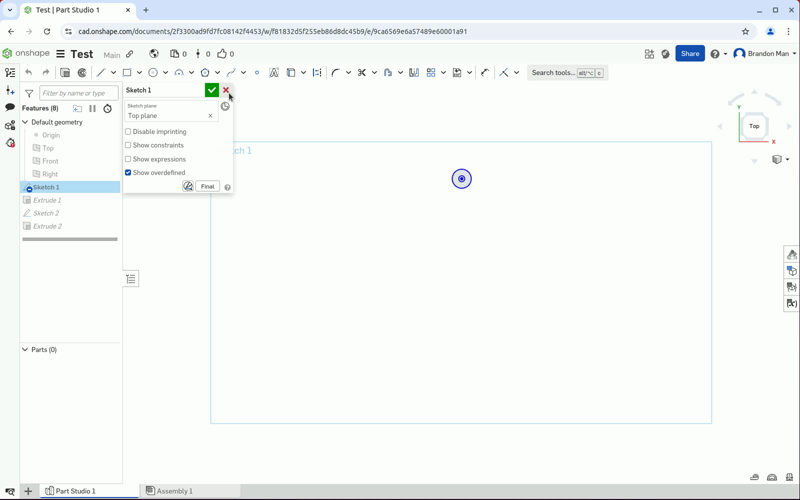
key(shift+s)
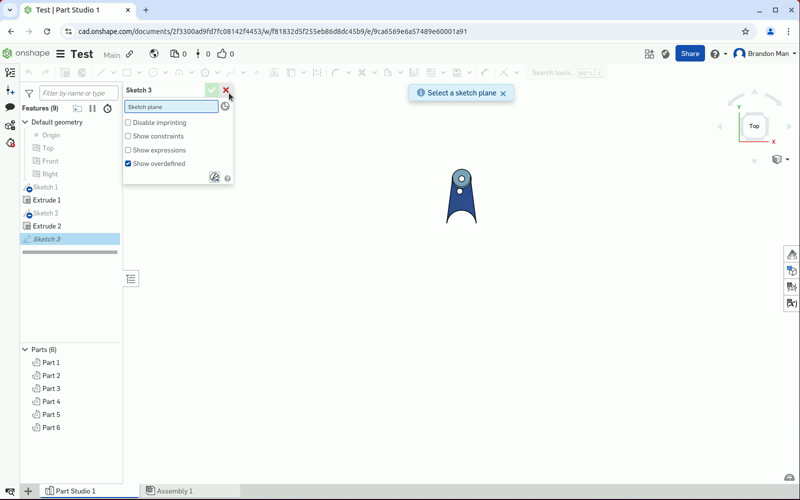
mouse_move(73, 150)
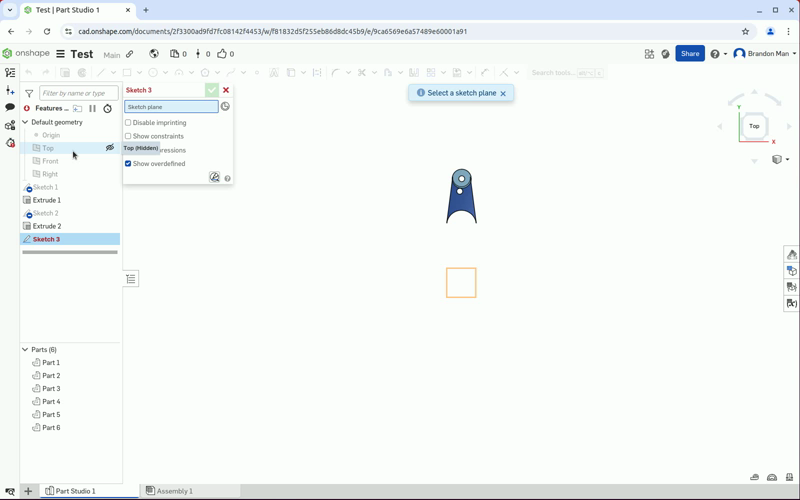
click(73, 150)
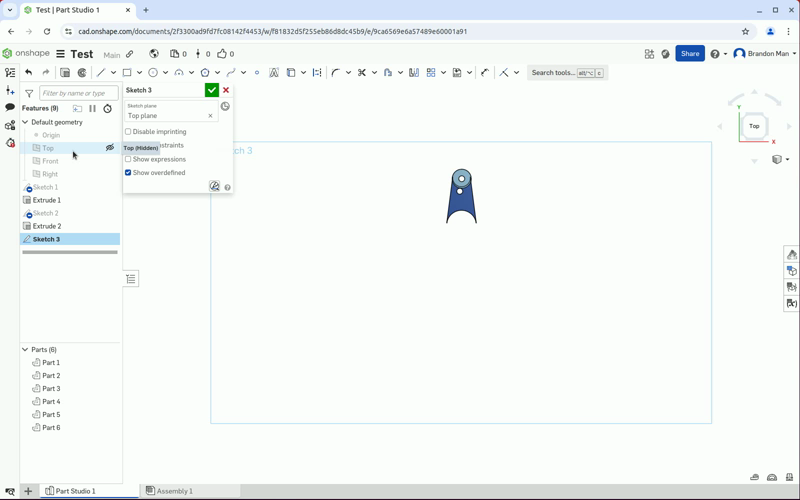
mouse_move(73, 352)
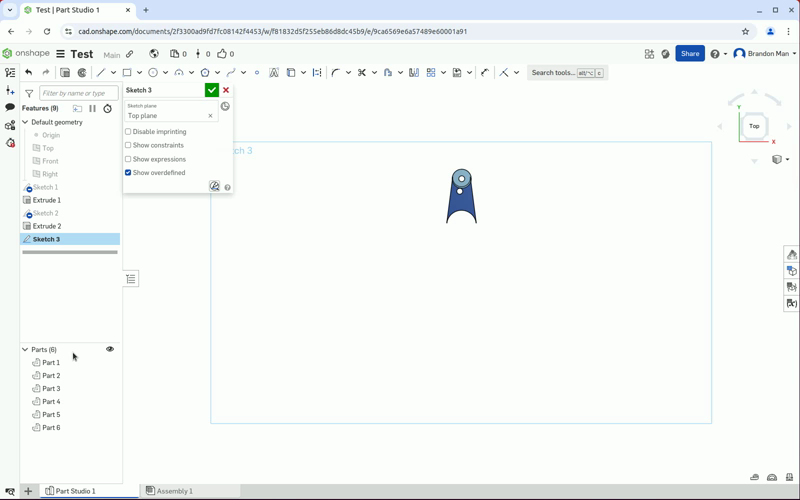
key(y)
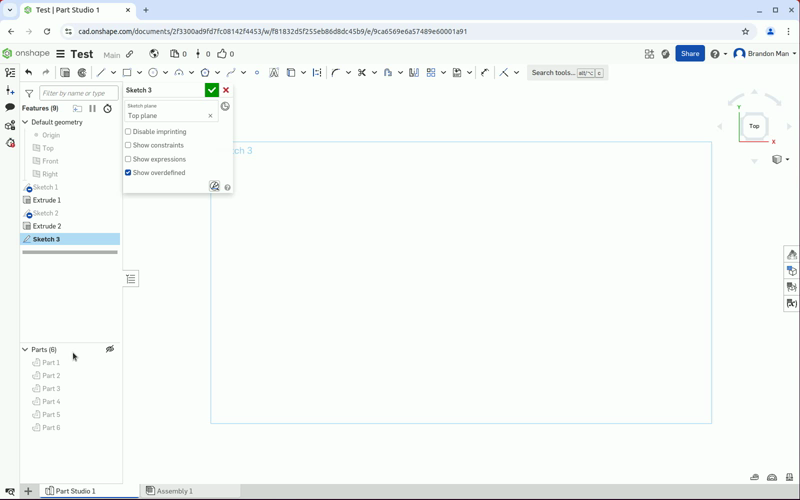
key(c)
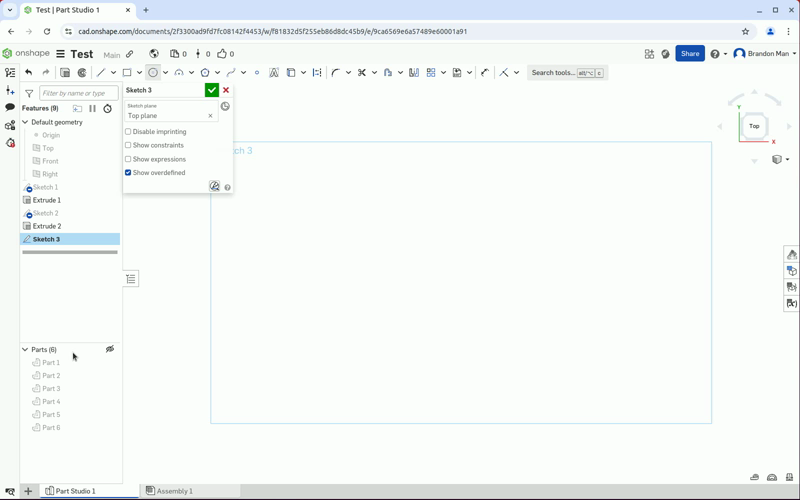
key_down(shift)
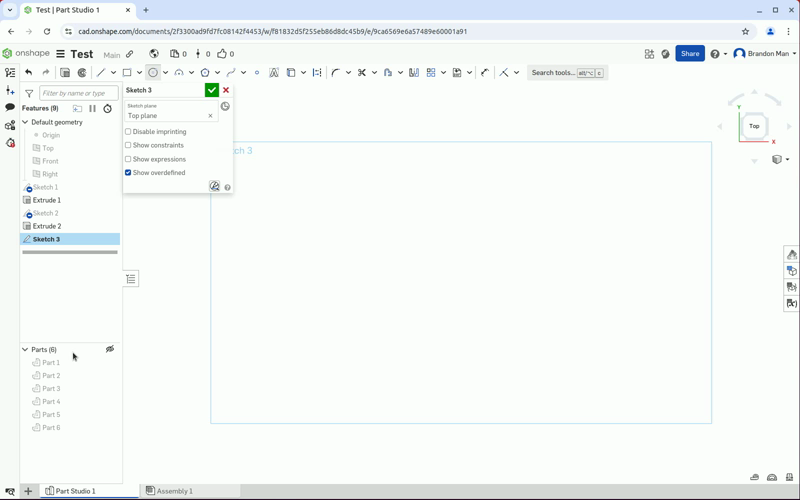
mouse_move(461, 225)
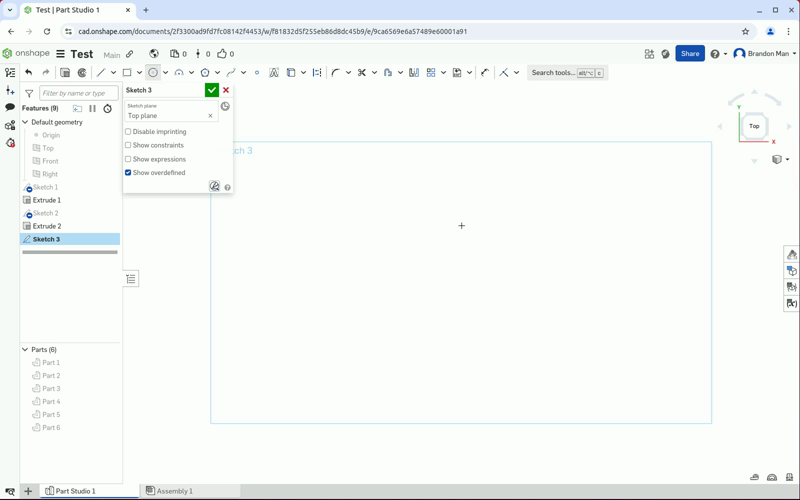
click(461, 225)
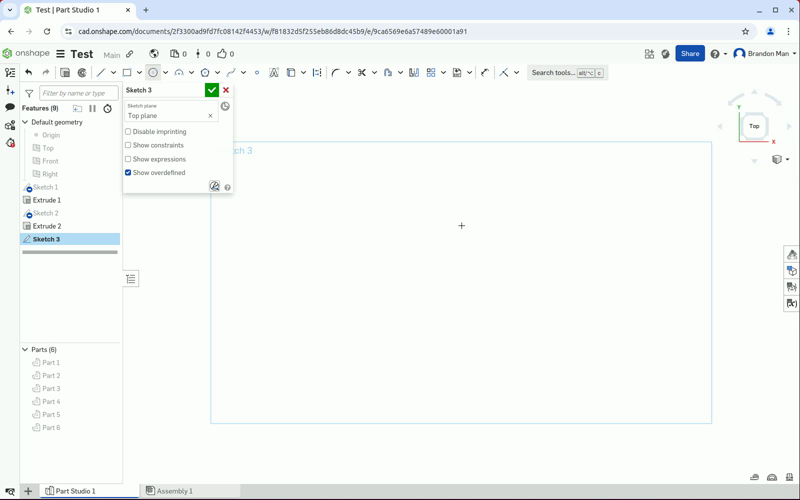
key_up(shift)
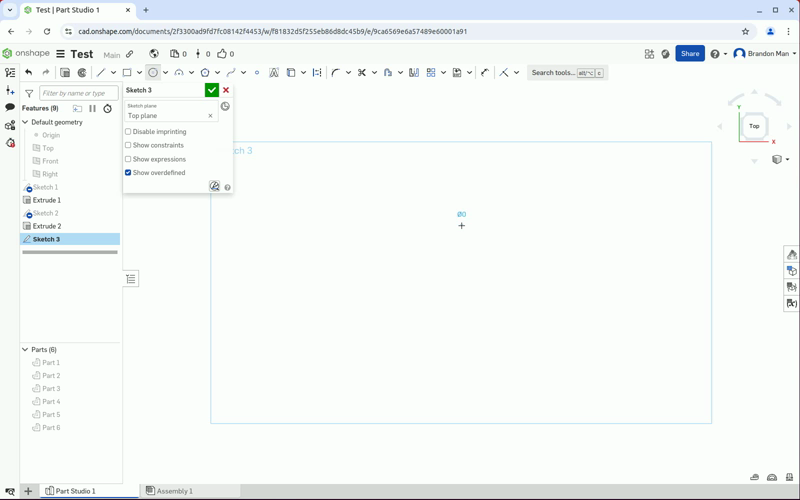
mouse_move(477, 225)
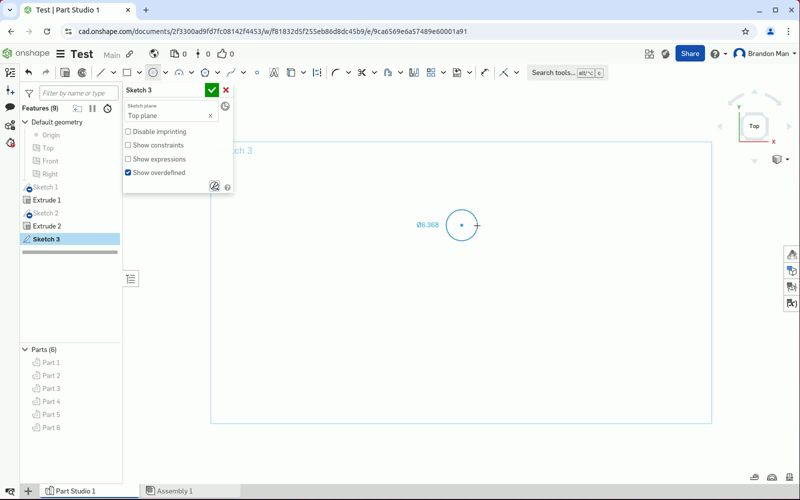
click(477, 225)
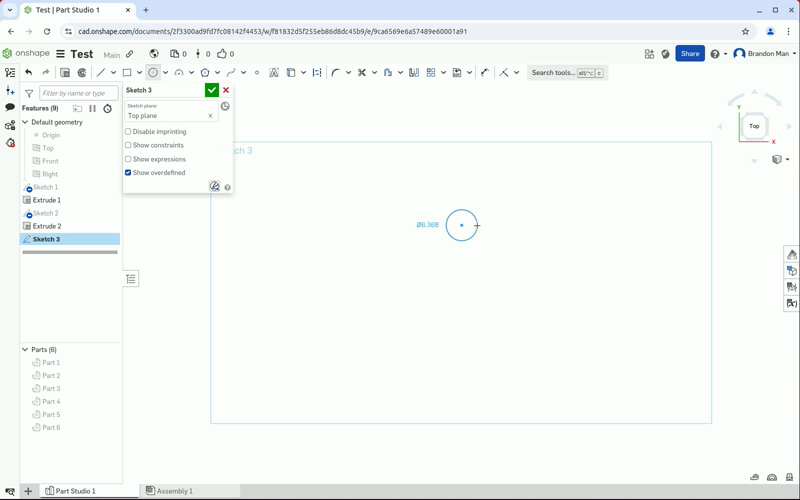
key(esc)
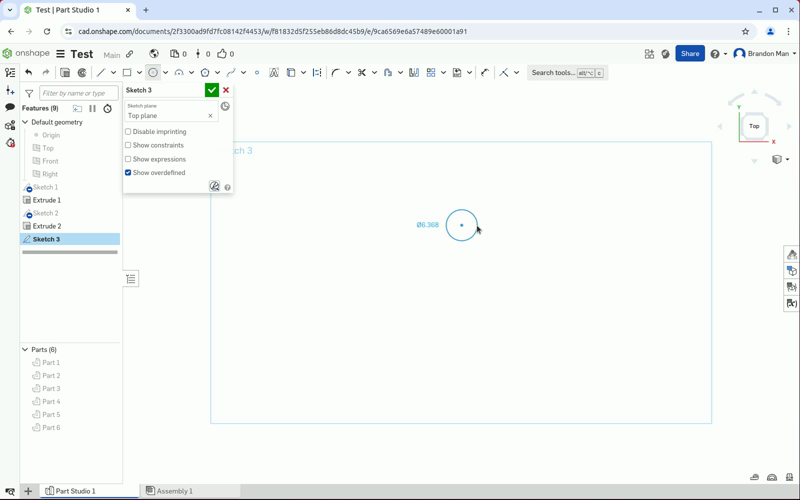
key(c)
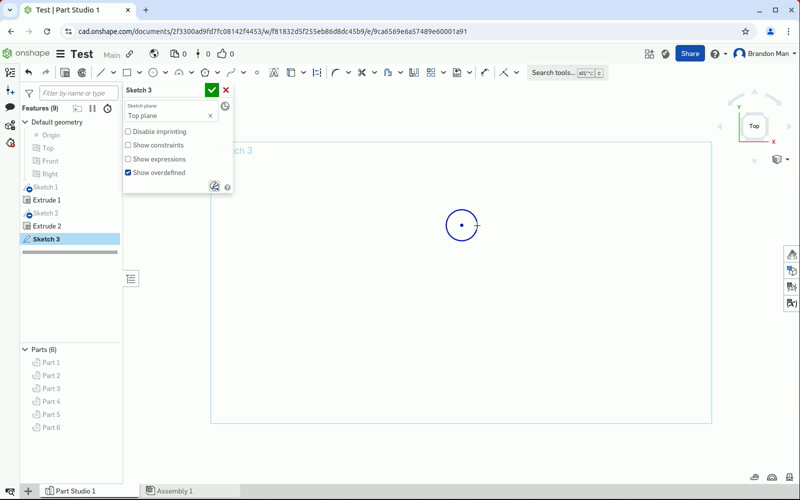
key_down(shift)
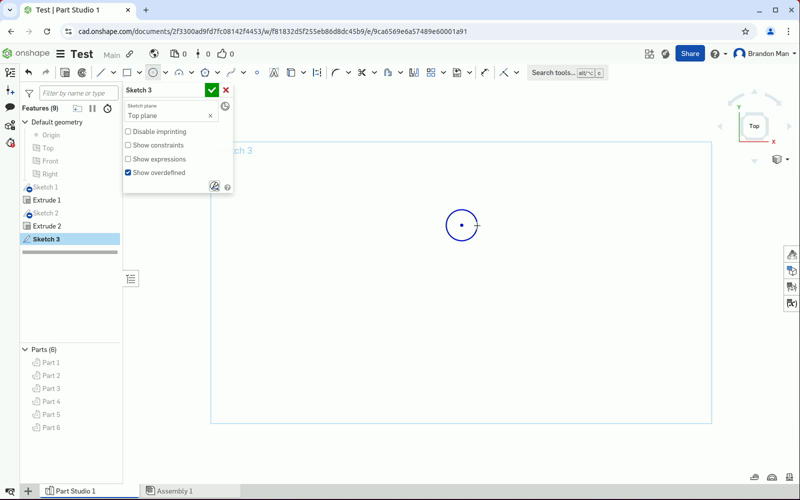
mouse_move(461, 225)
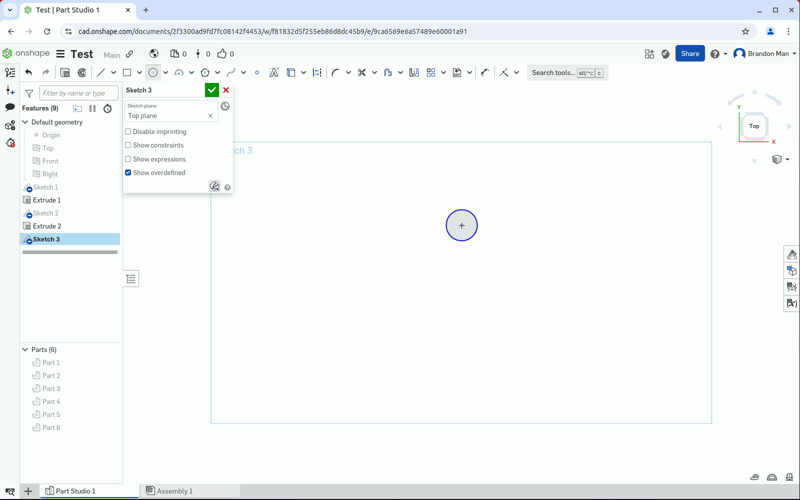
click(461, 225)
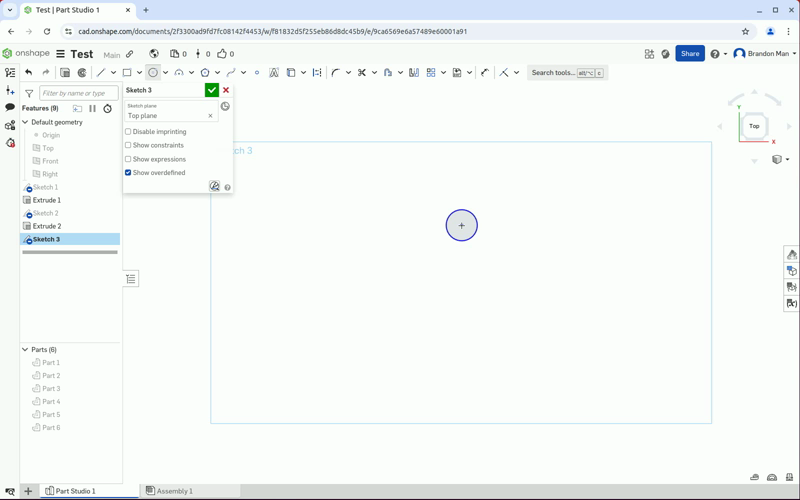
key_up(shift)
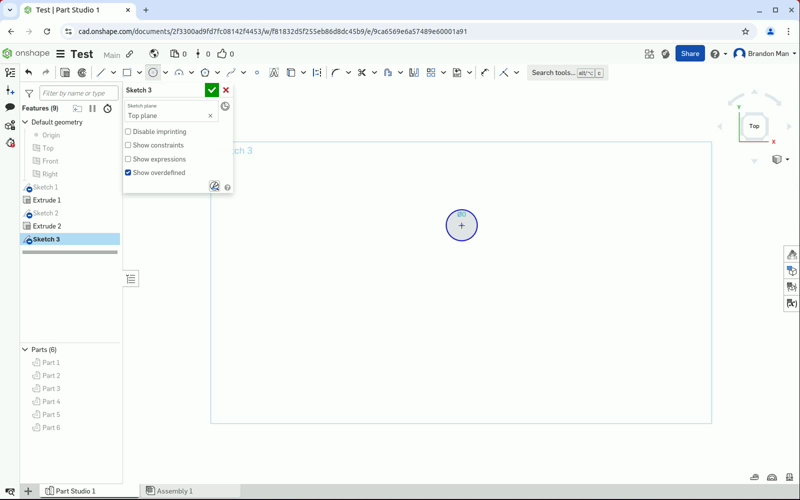
mouse_move(465, 225)
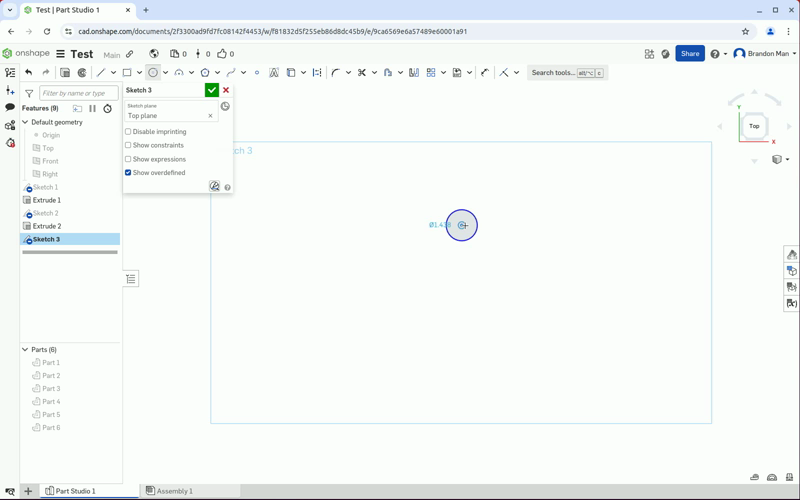
scroll(6)
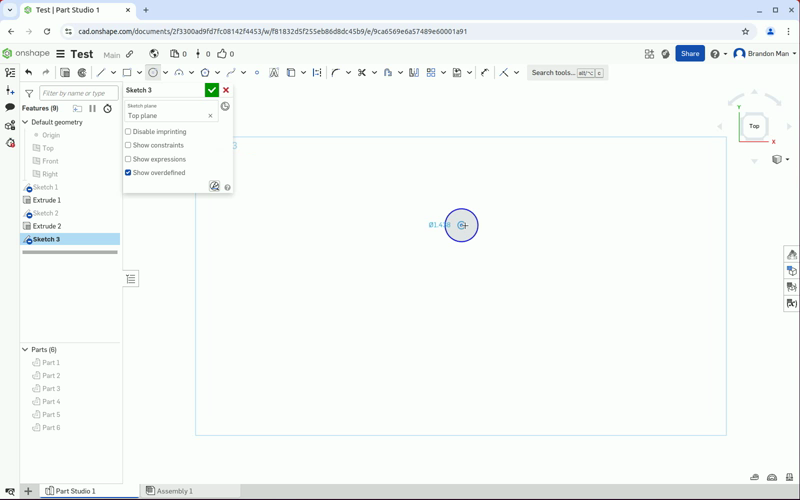
scroll(6)
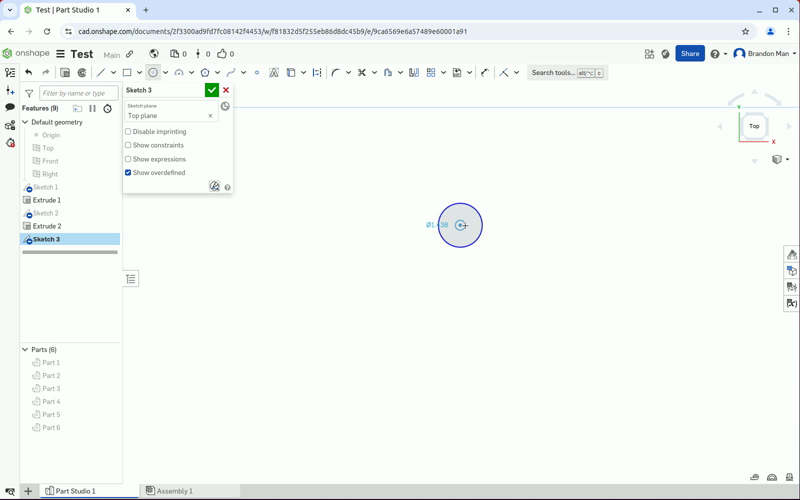
scroll(6)
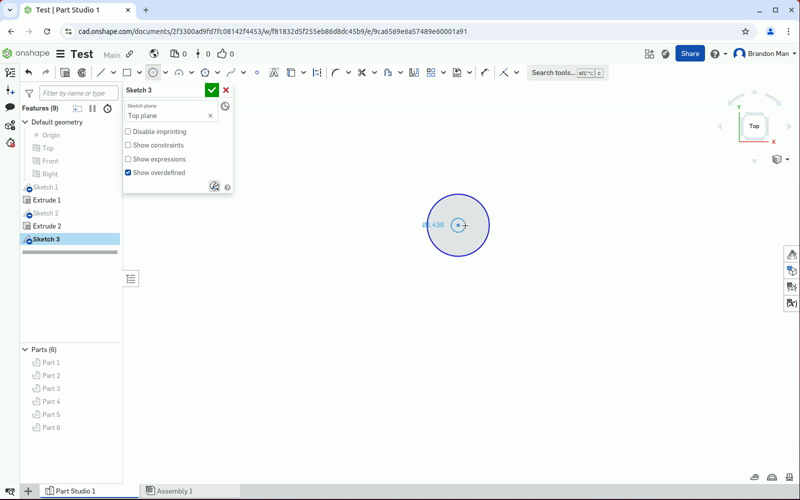
scroll(6)
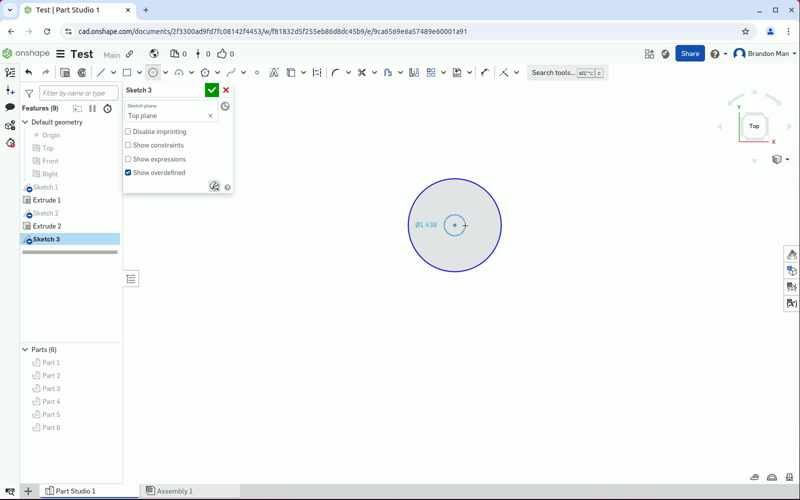
scroll(6)
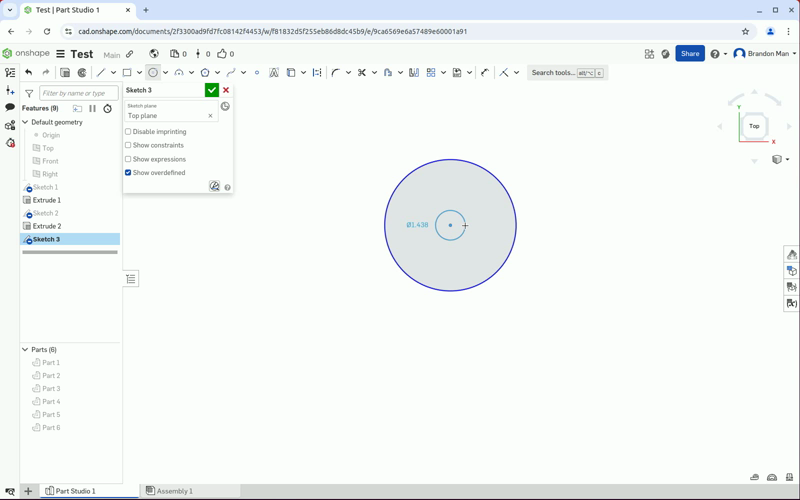
scroll(6)
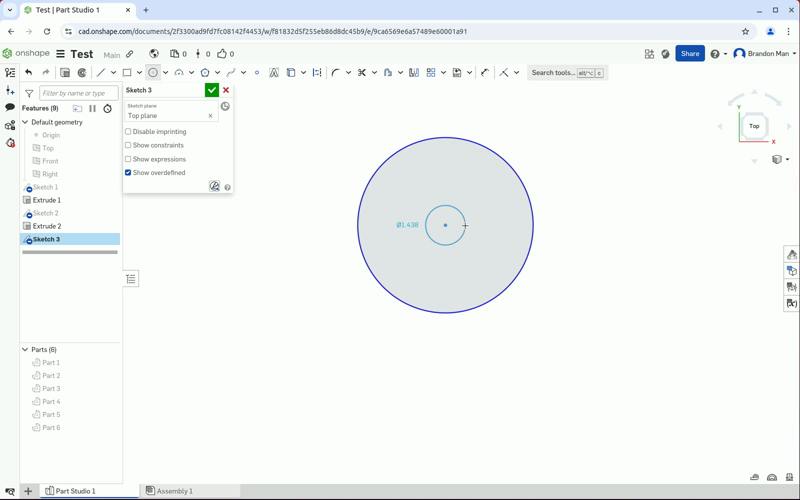
scroll(6)
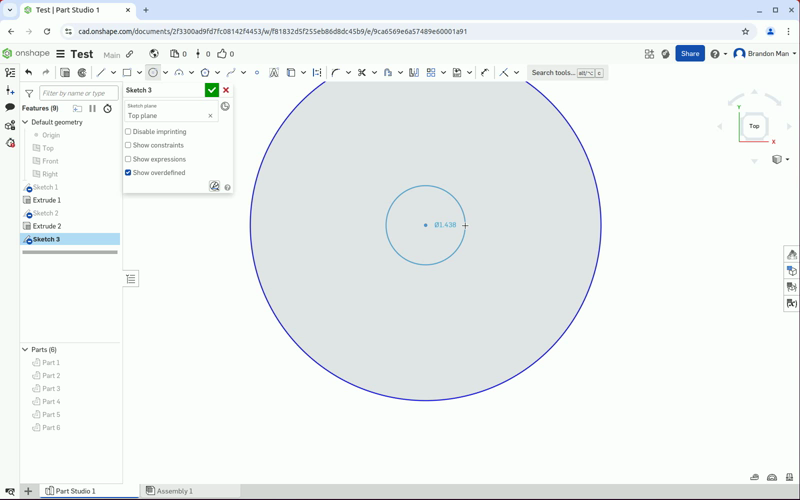
click(465, 225)
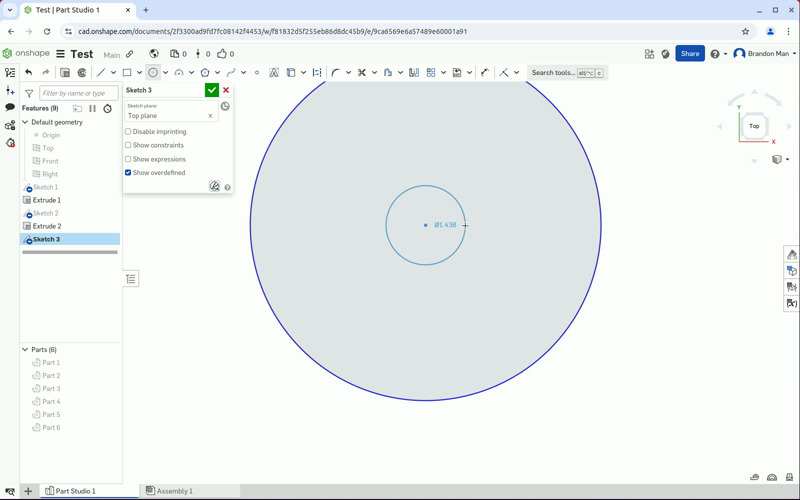
scroll(-6)
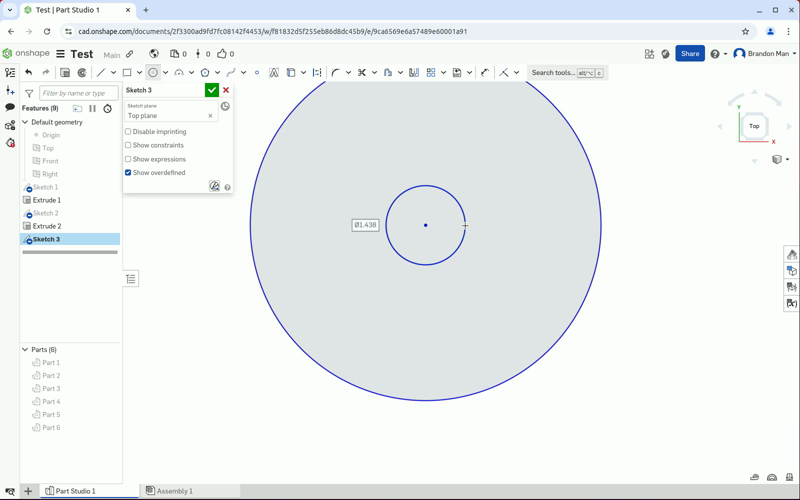
scroll(-6)
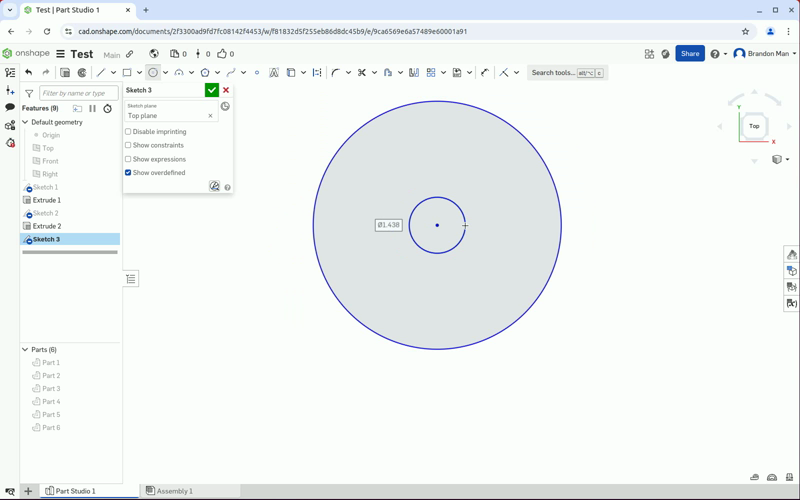
scroll(-6)
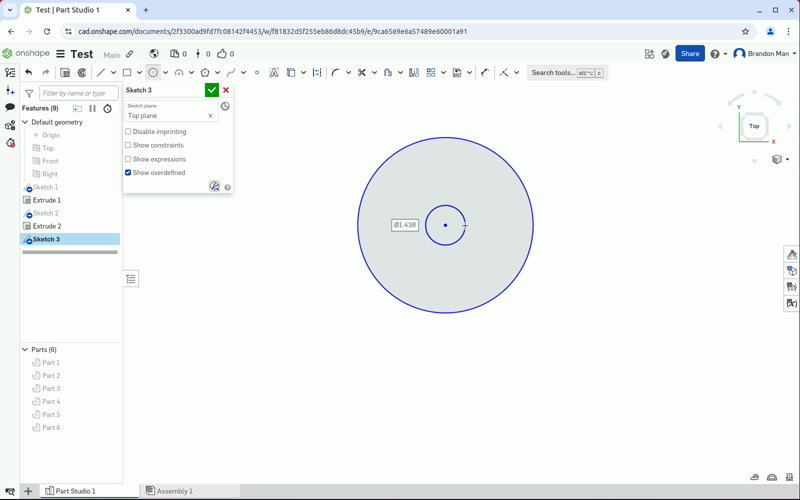
scroll(-6)
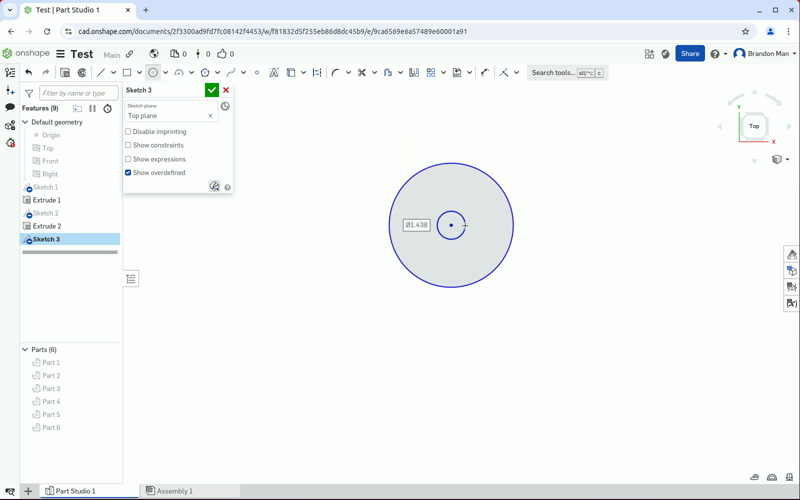
scroll(-6)
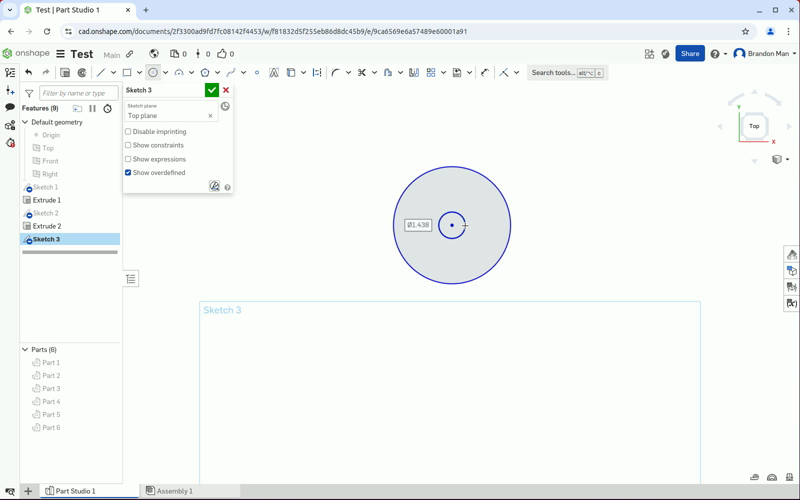
scroll(-6)
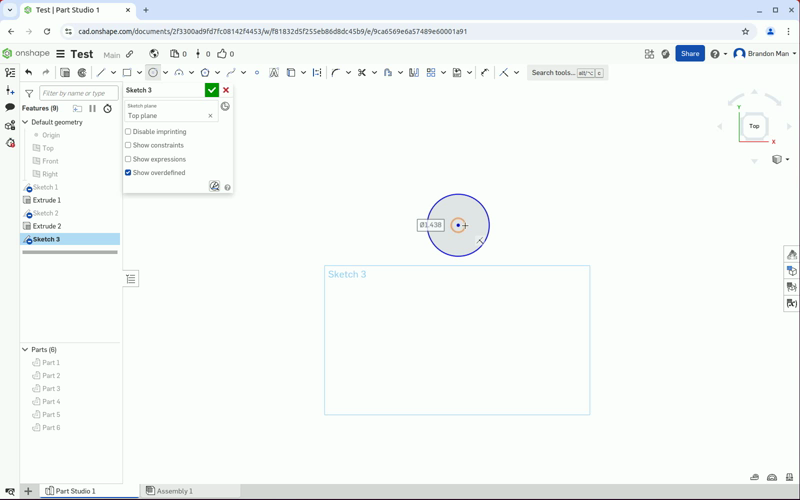
scroll(-6)
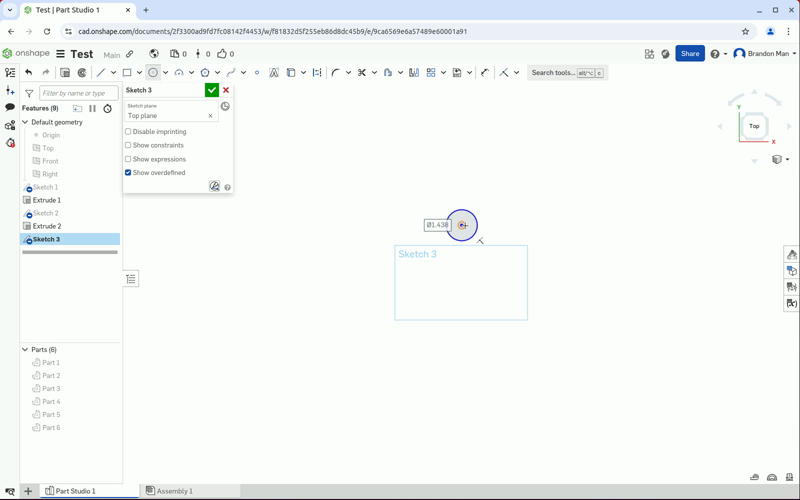
key(esc)
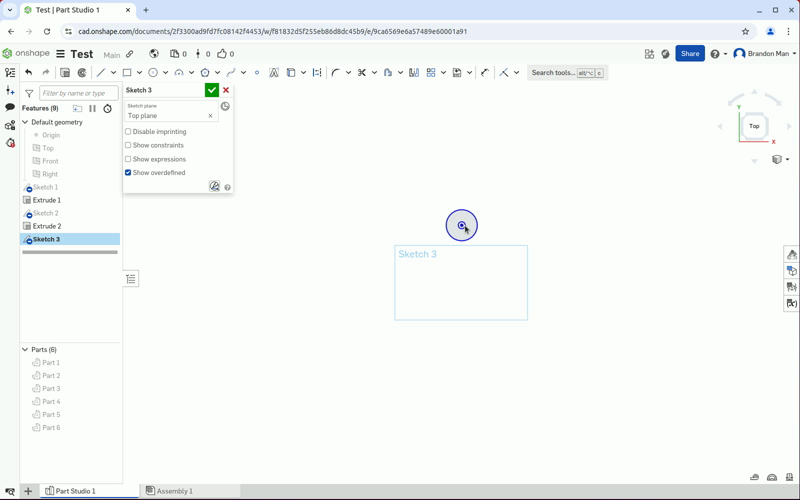
mouse_move(454, 225)
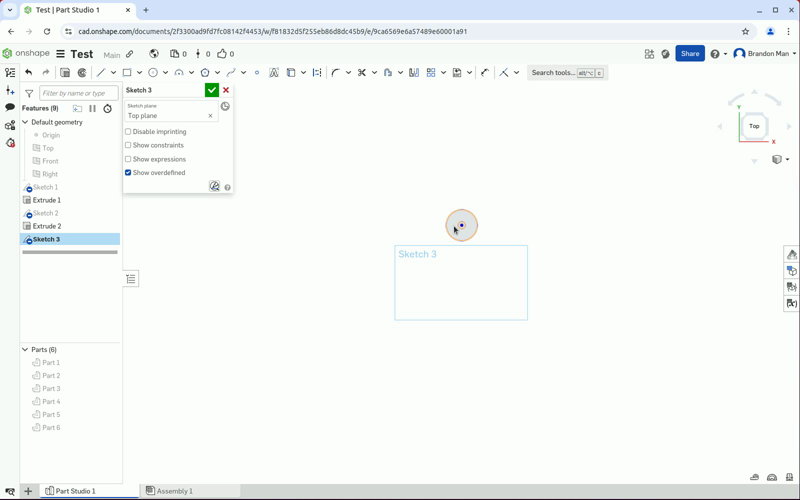
scroll(6)
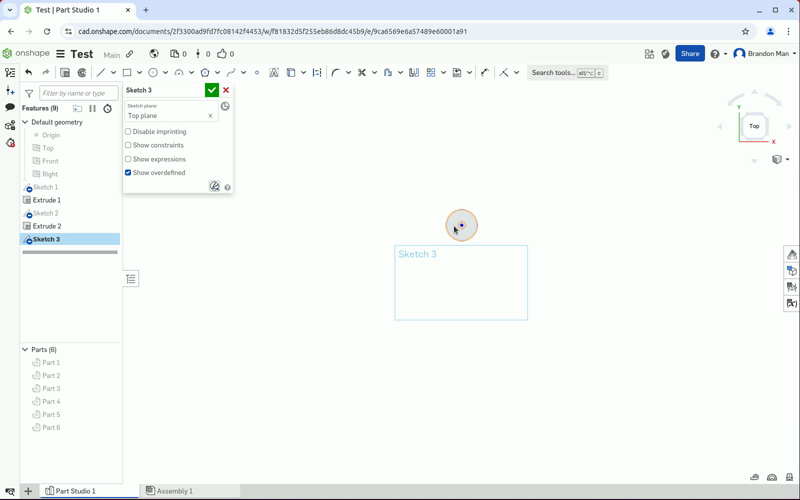
scroll(6)
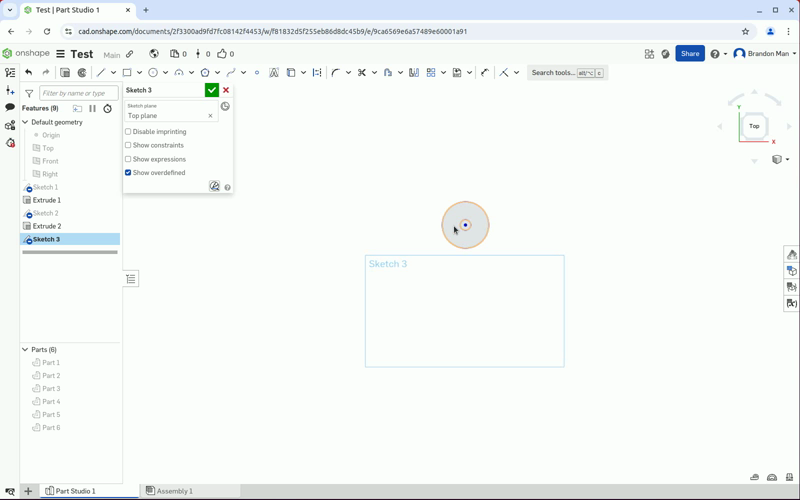
scroll(6)
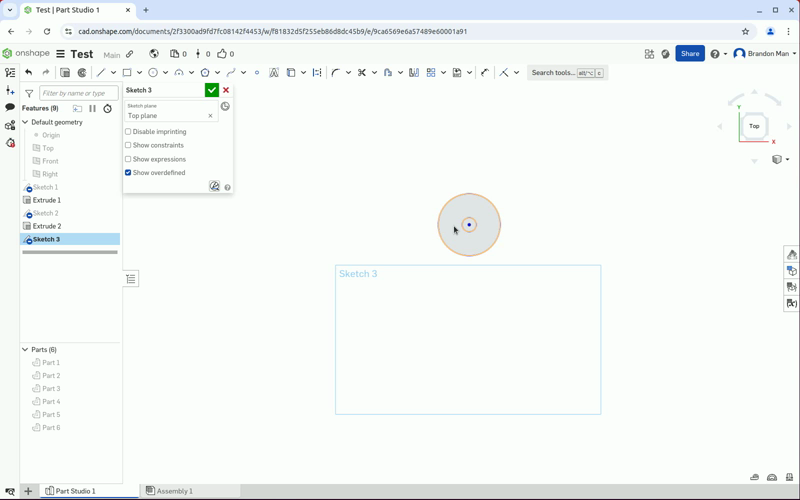
scroll(6)
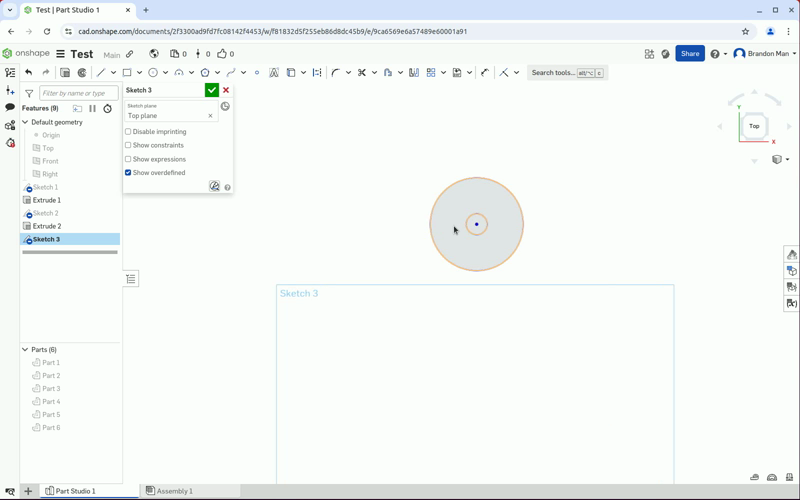
scroll(6)
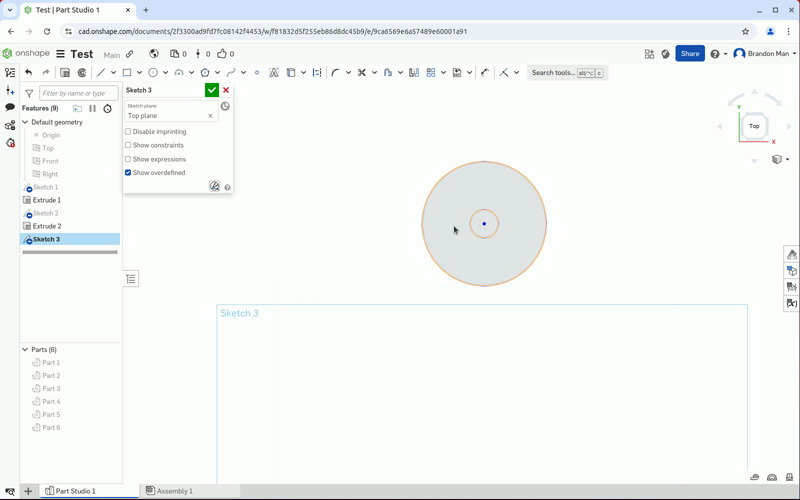
scroll(6)
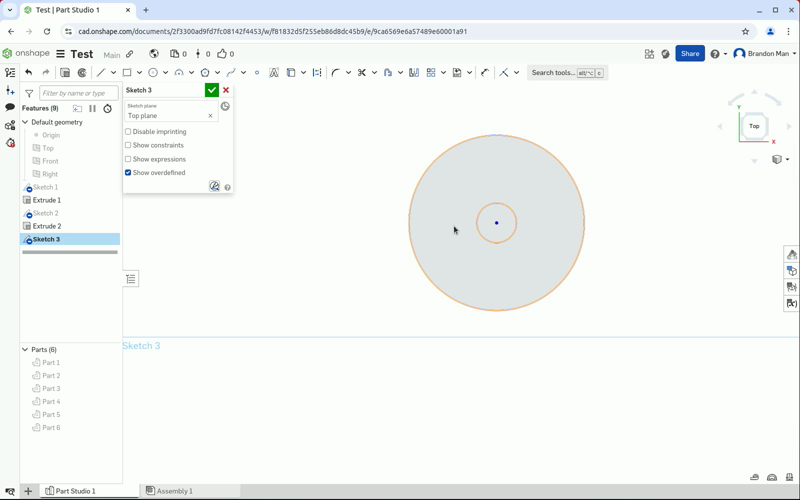
scroll(6)
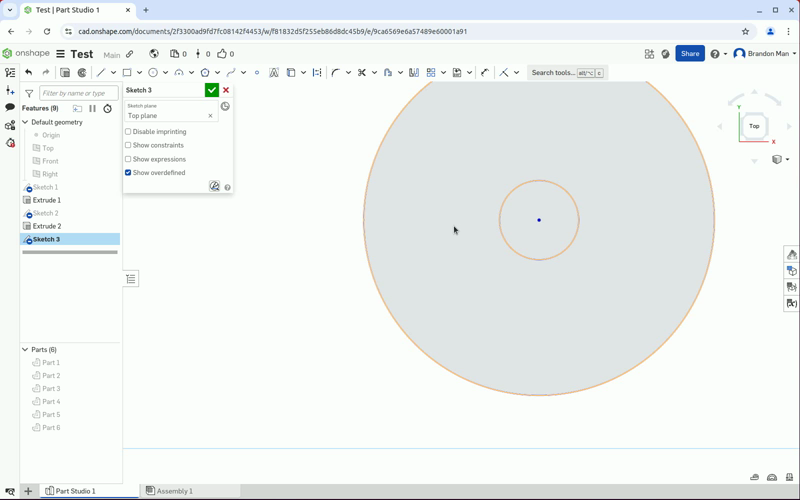
click(454, 225)
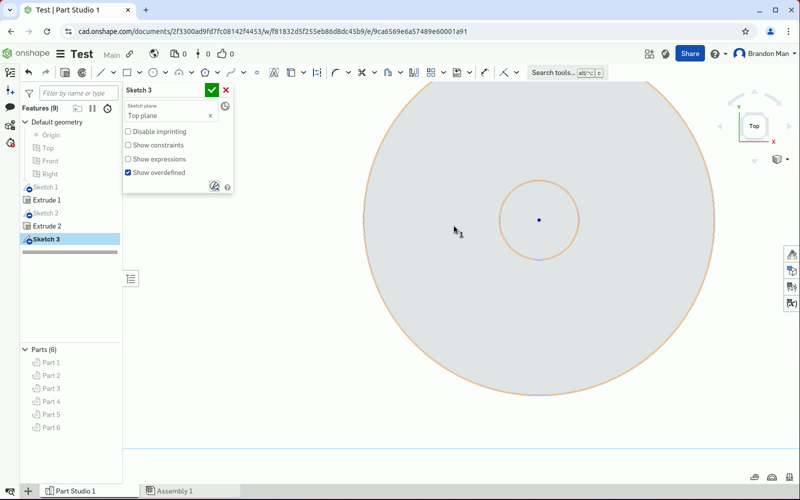
scroll(-6)
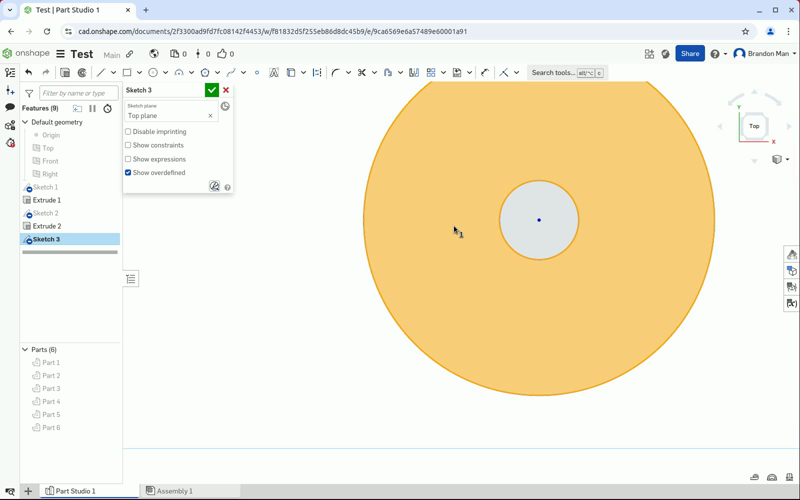
scroll(-6)
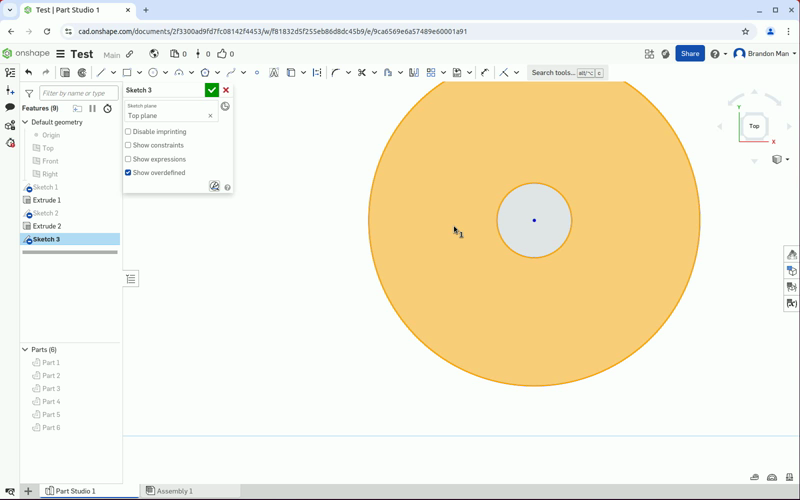
scroll(-6)
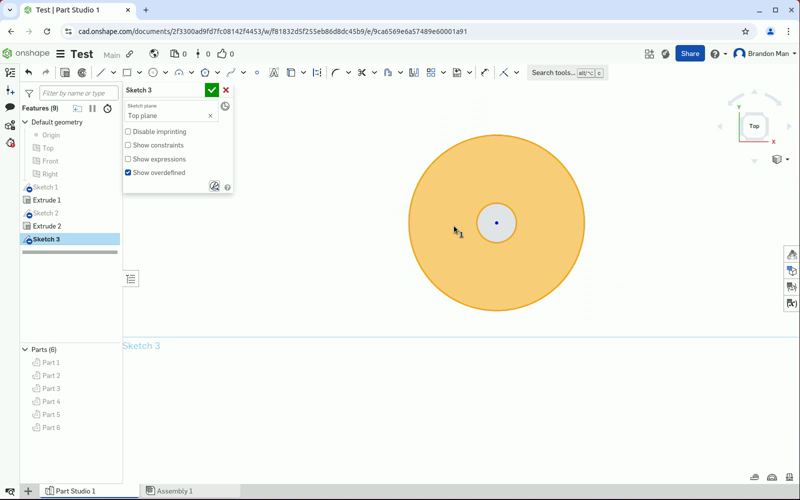
scroll(-6)
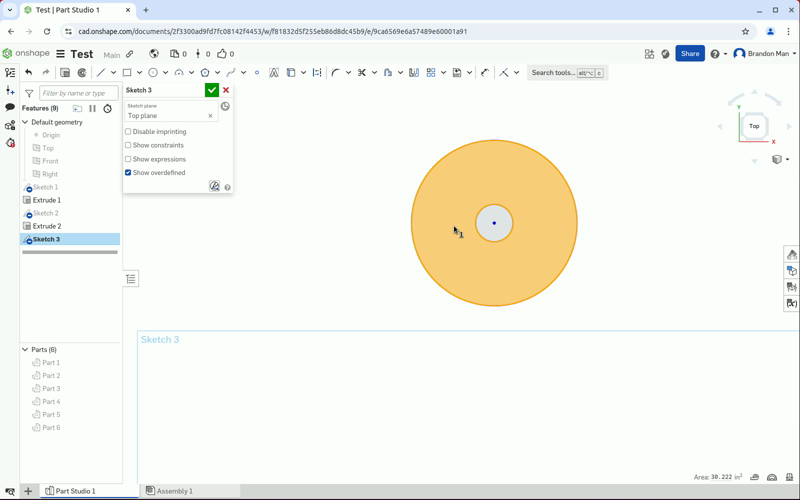
scroll(-6)
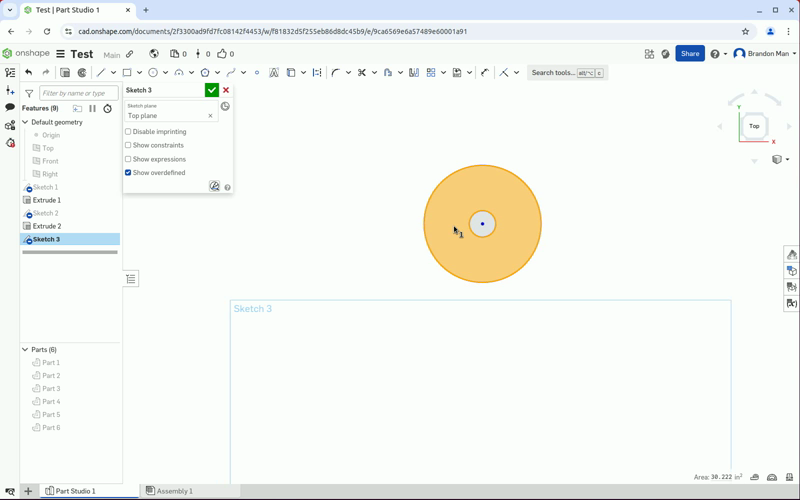
scroll(-6)
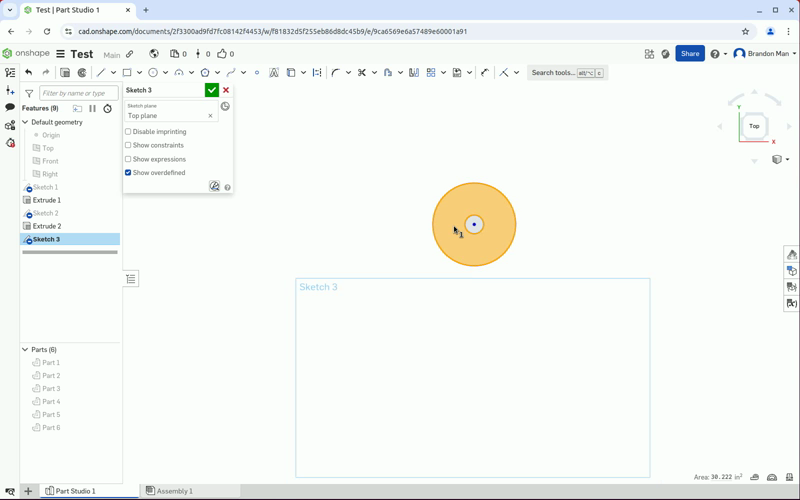
scroll(-6)
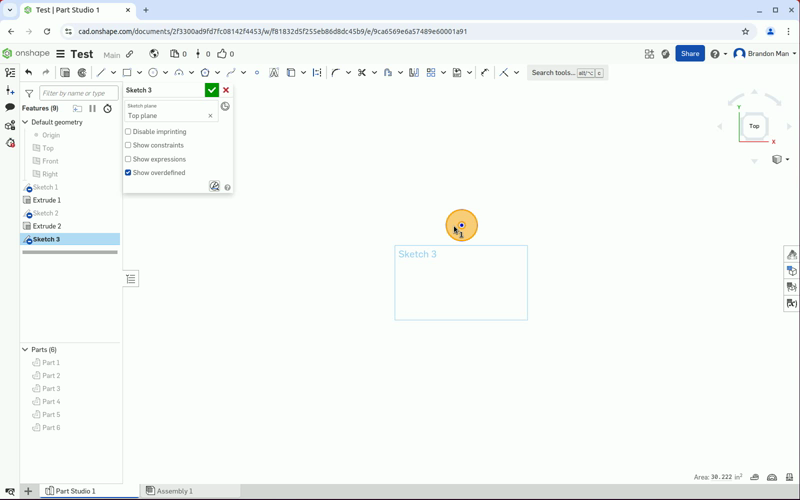
mouse_move(73, 352)
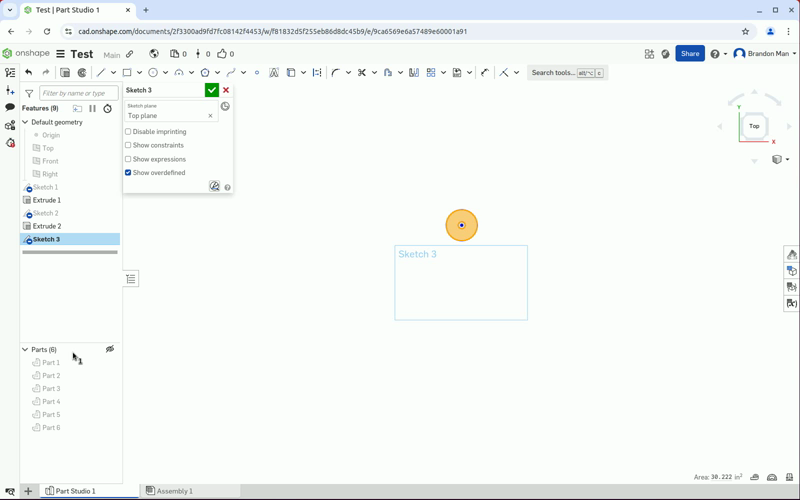
key(shift+y)
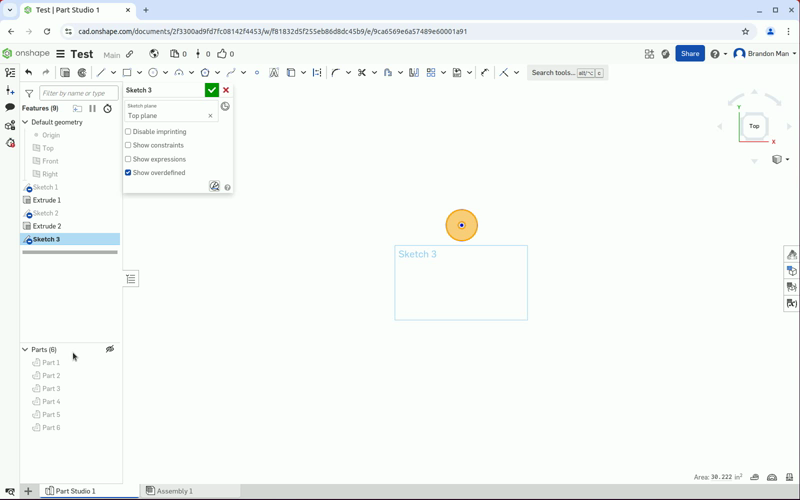
key(shift+e)
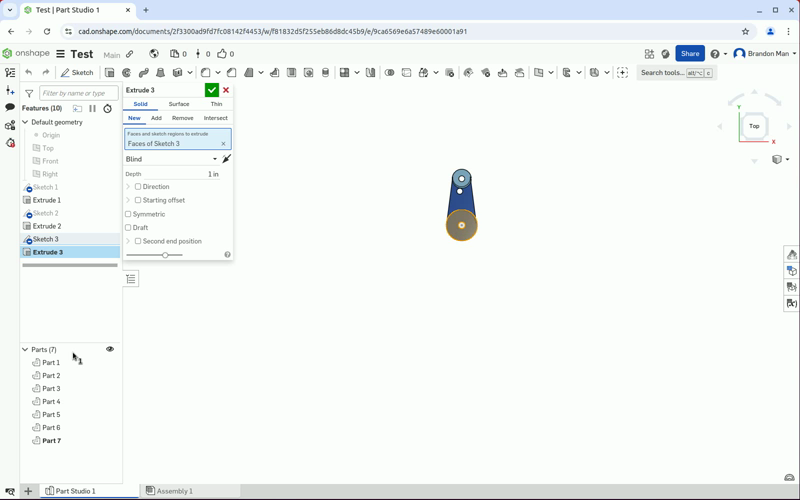
mouse_move(143, 106)
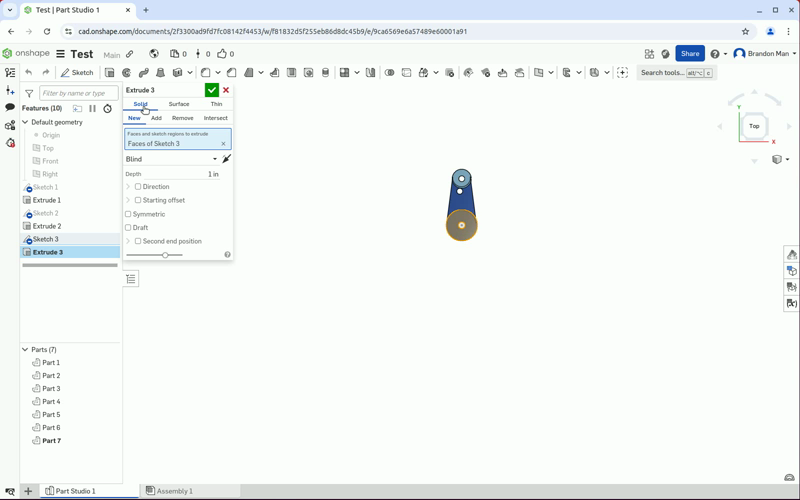
click(143, 106)
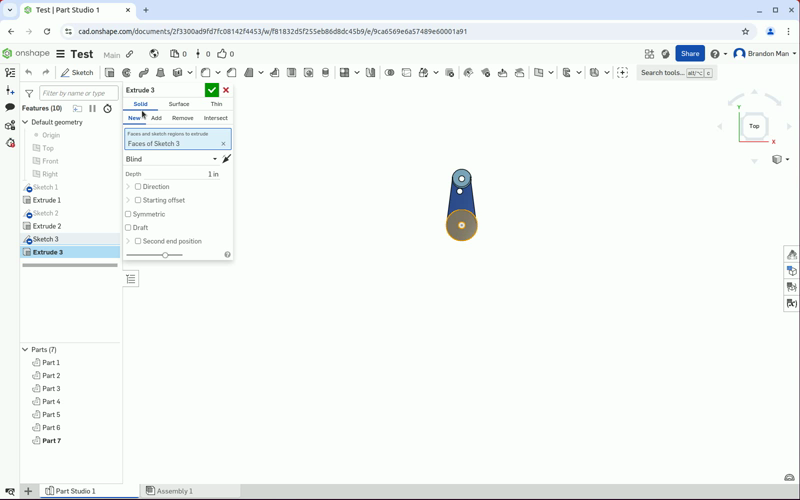
mouse_move(137, 120)
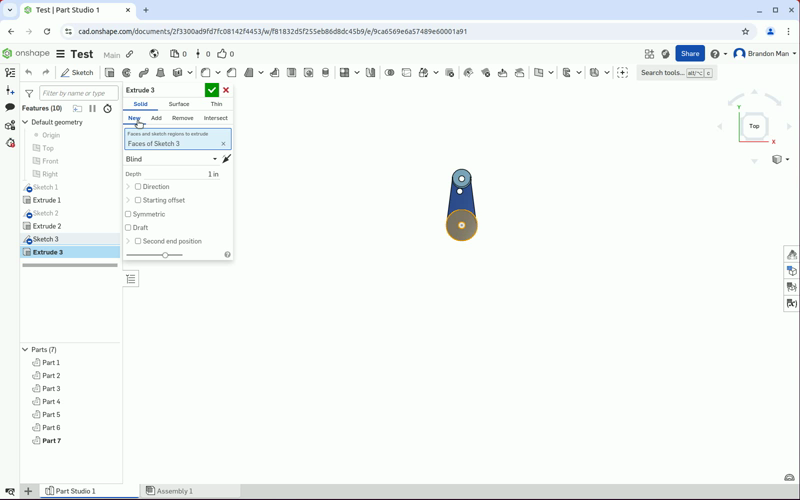
click(137, 120)
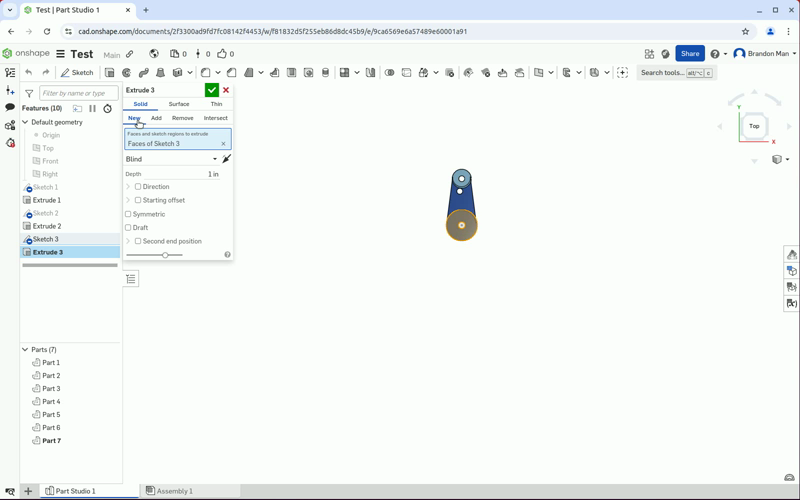
key(tab, 4)
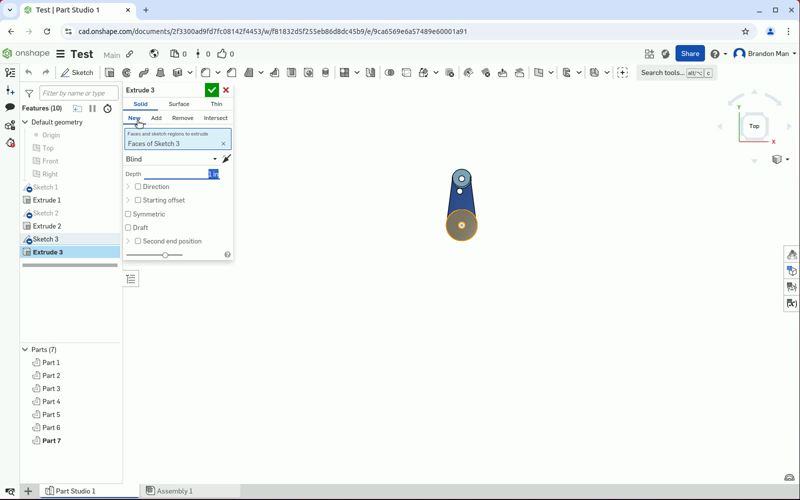
text(0.481)
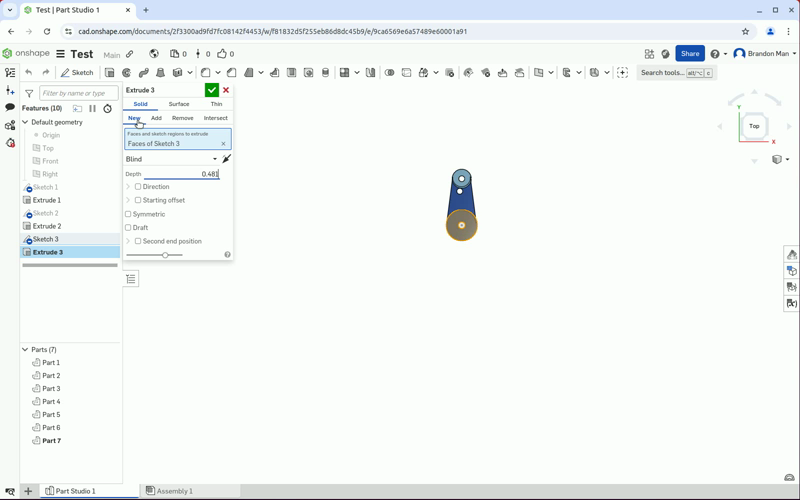
key(enter)
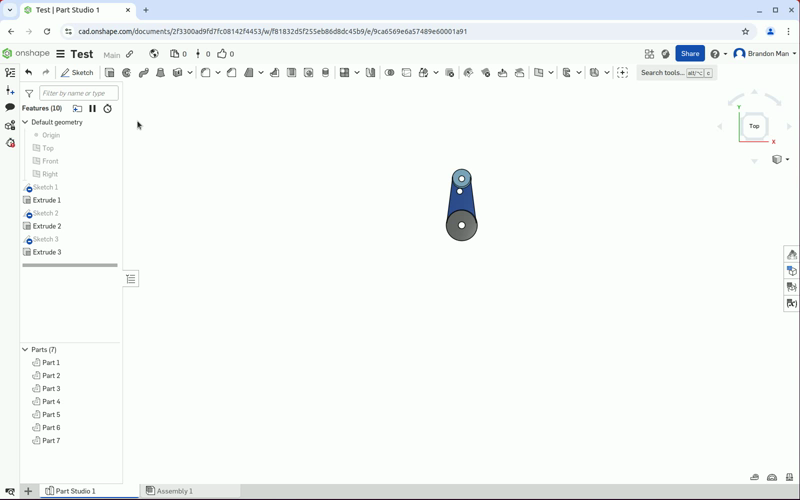
key(shift+h)
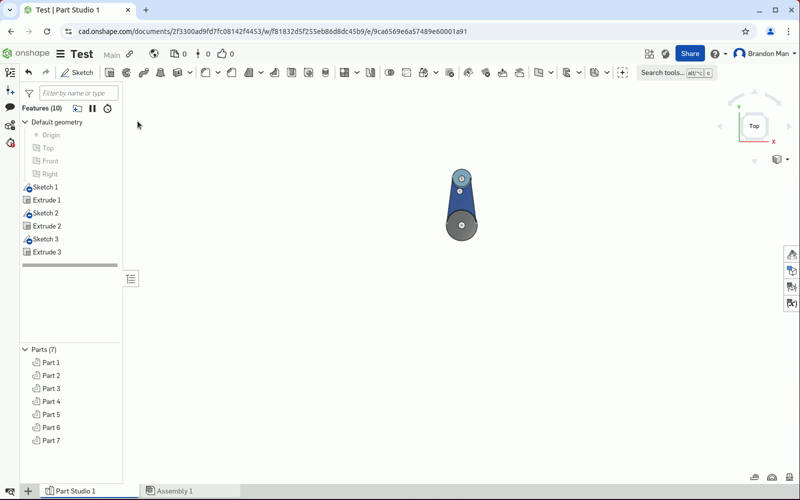
key(shift+h)
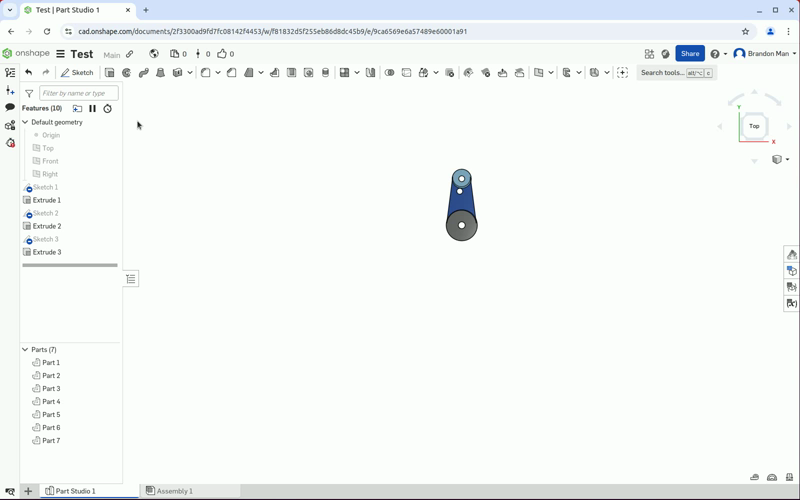
mouse_move(73, 189)
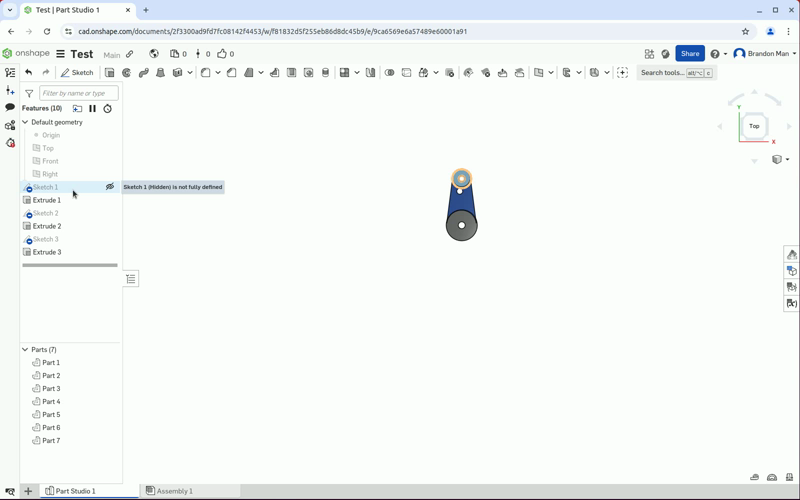
click(73, 189)
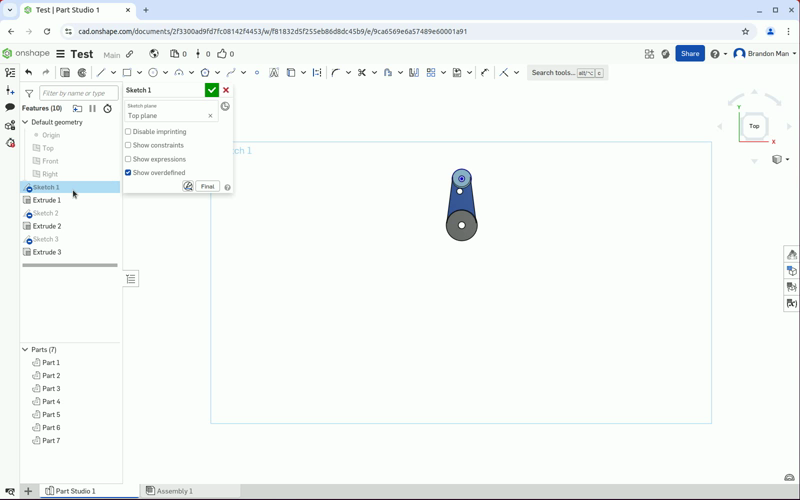
mouse_move(229, 92)
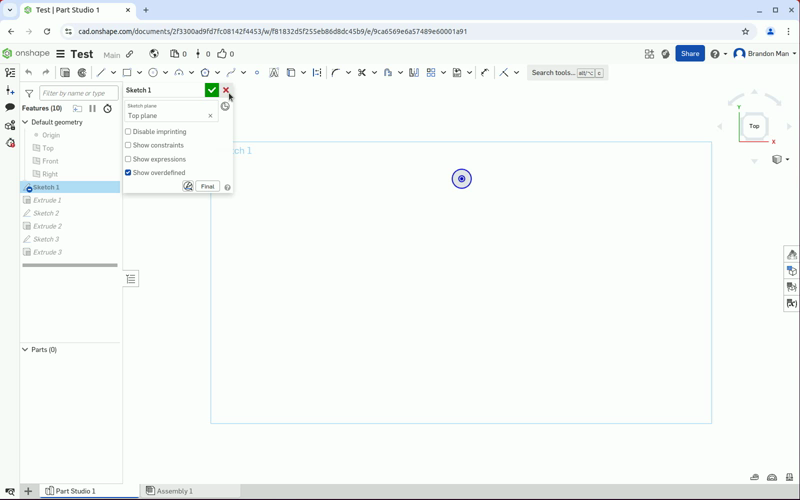
click(229, 92)
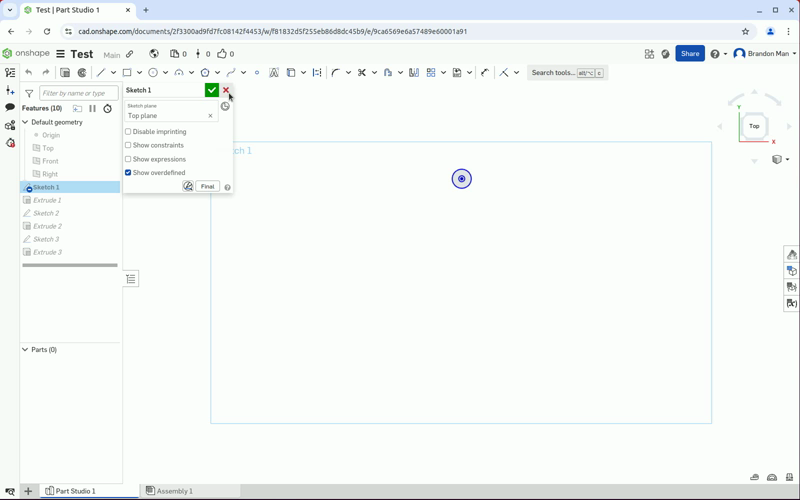
key(shift+s)
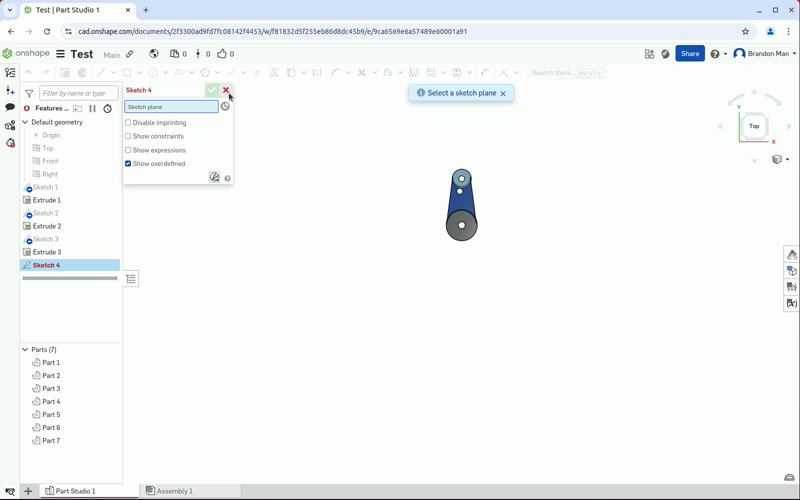
mouse_move(73, 150)
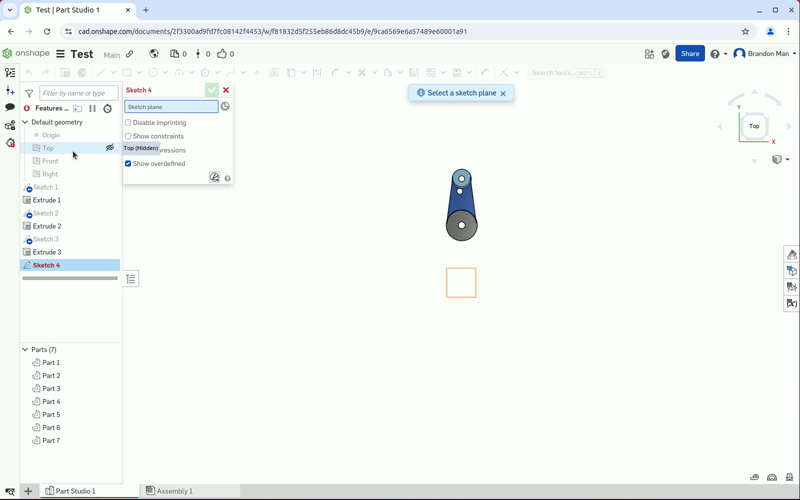
click(73, 150)
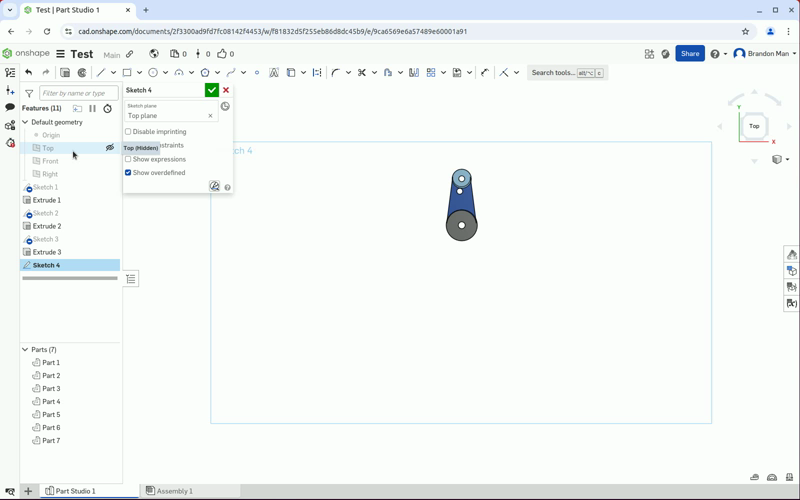
mouse_move(73, 352)
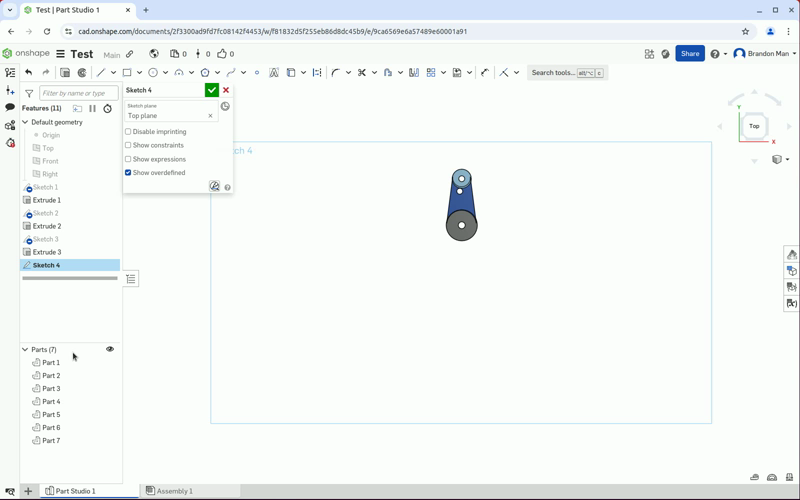
key(y)
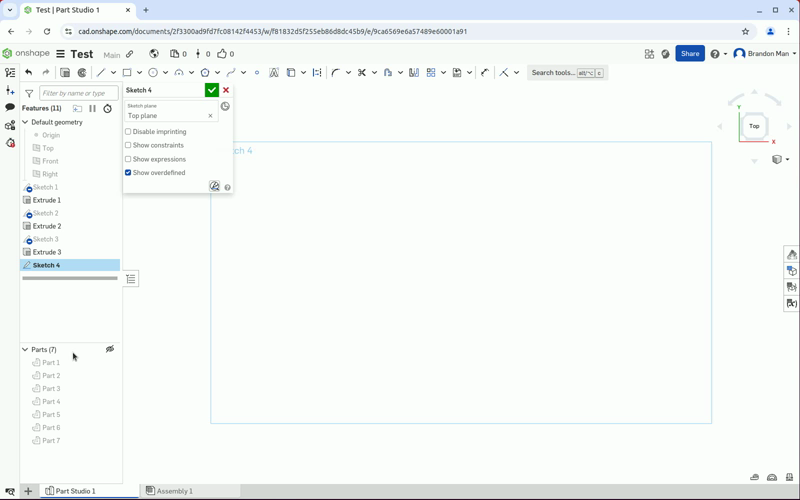
key(c)
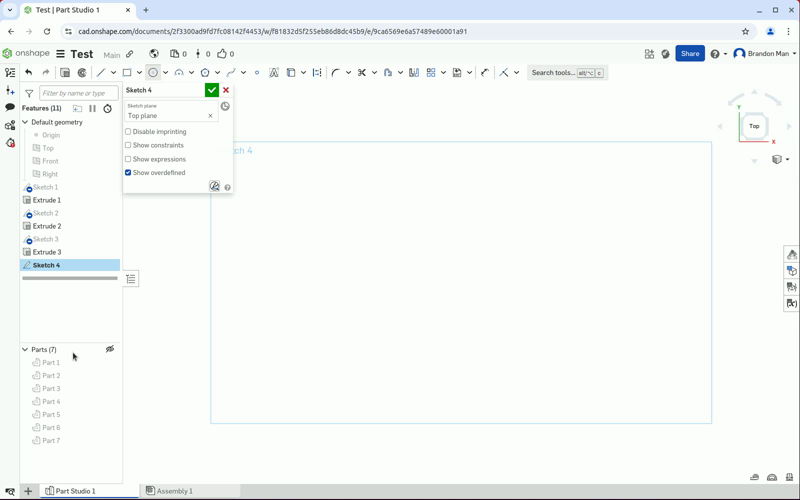
key_down(shift)
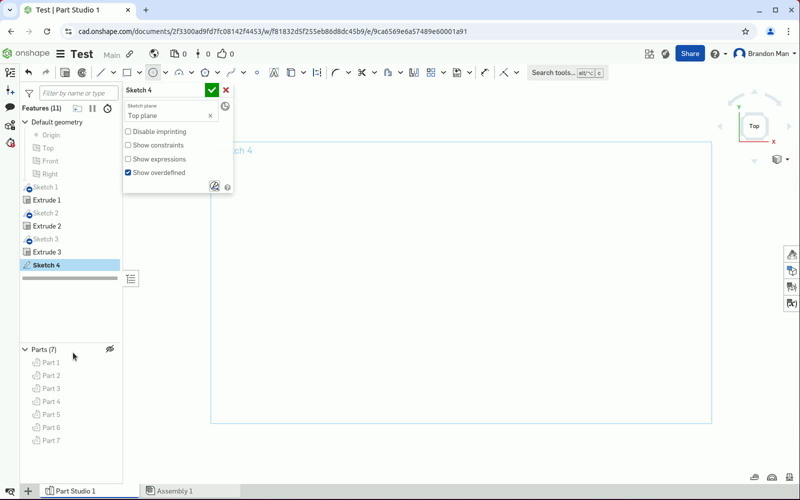
mouse_move(501, 282)
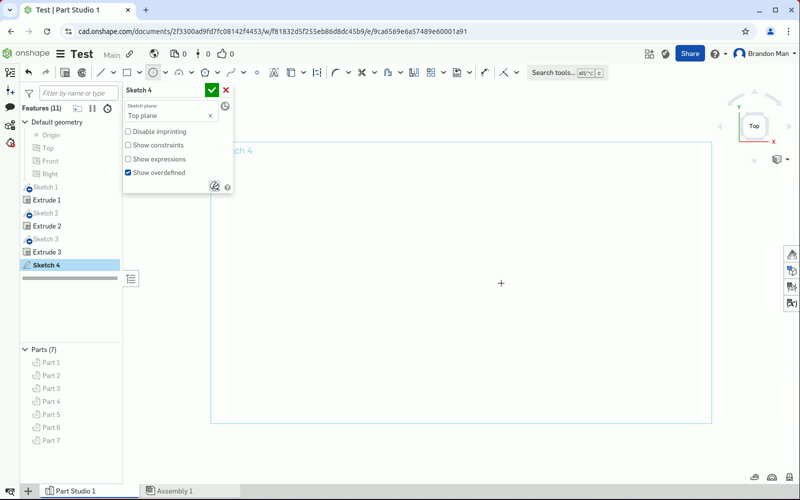
click(501, 282)
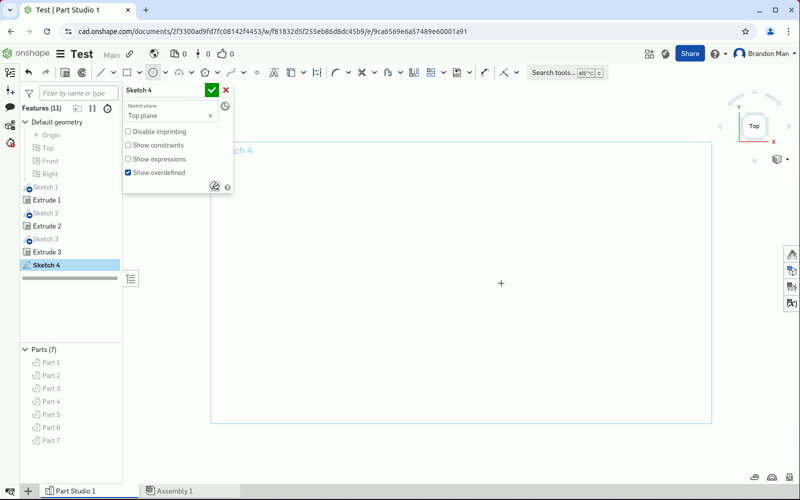
key_up(shift)
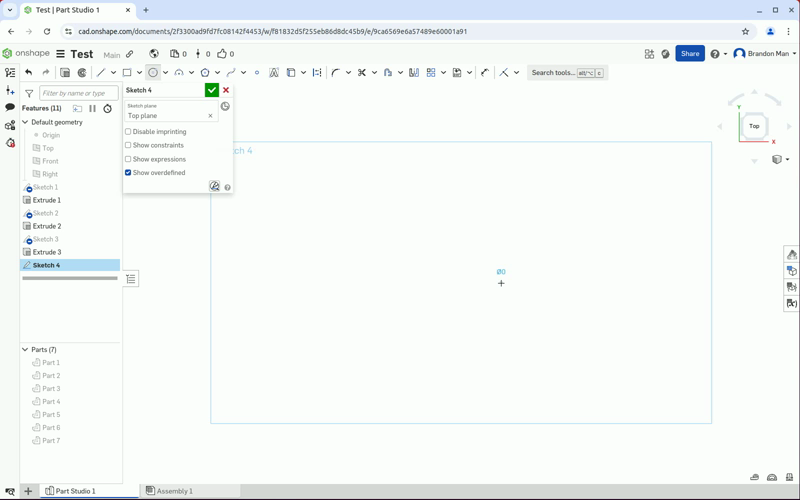
mouse_move(508, 282)
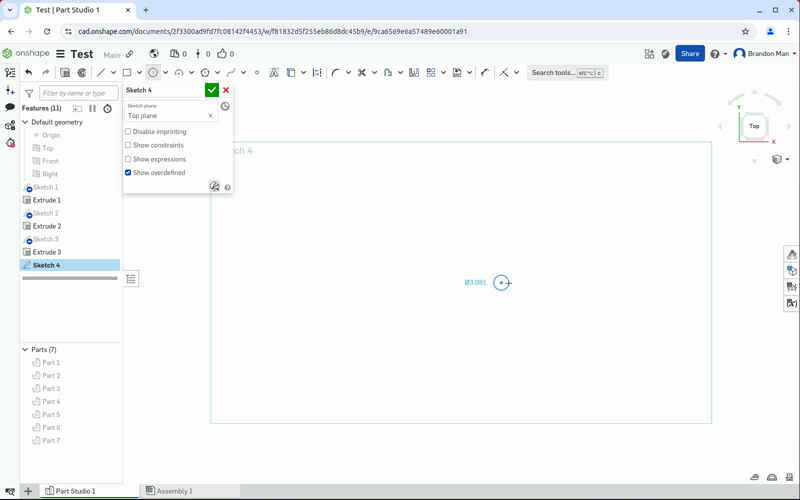
click(508, 282)
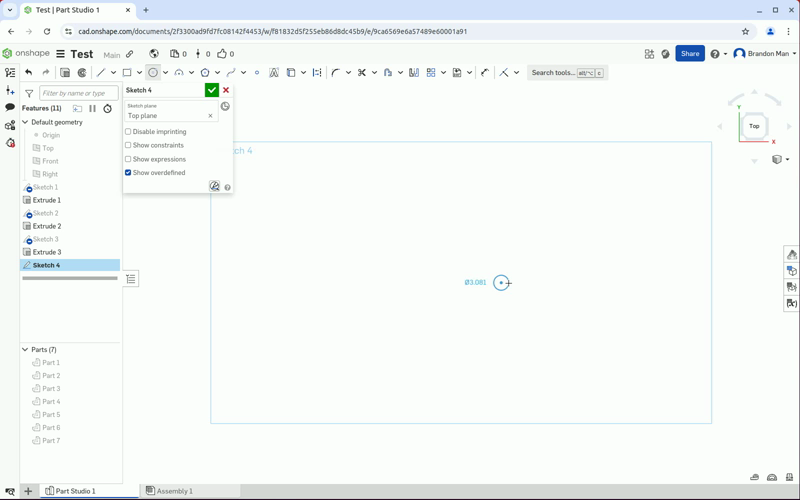
key(esc)
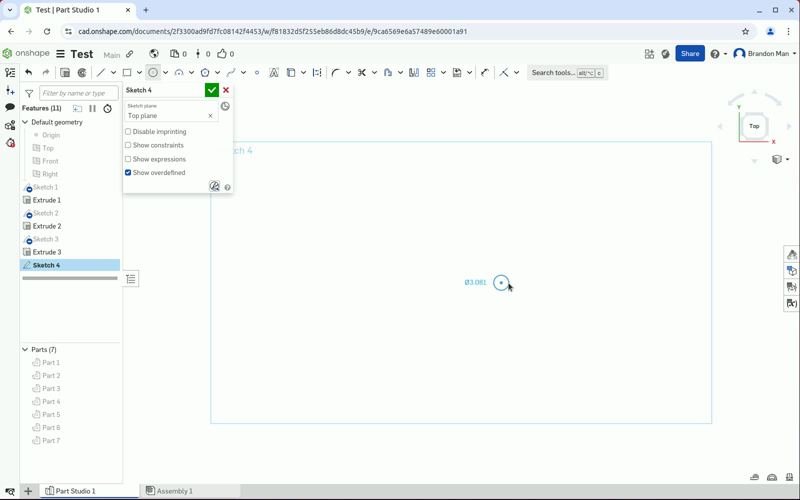
key(c)
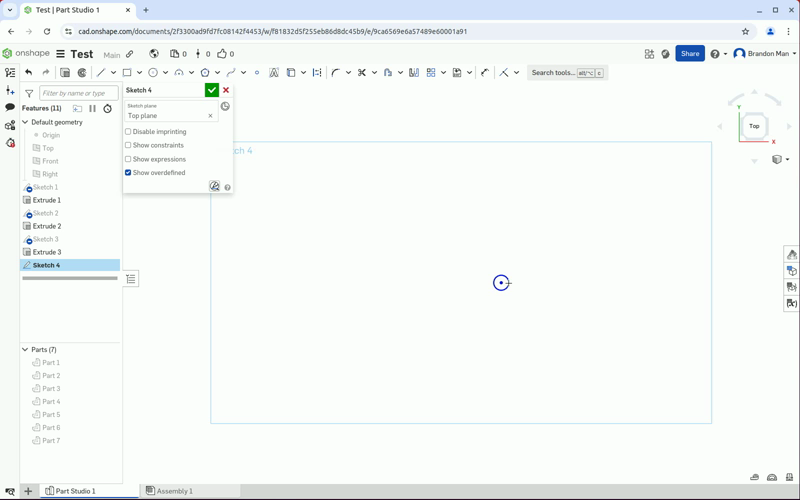
key_down(shift)
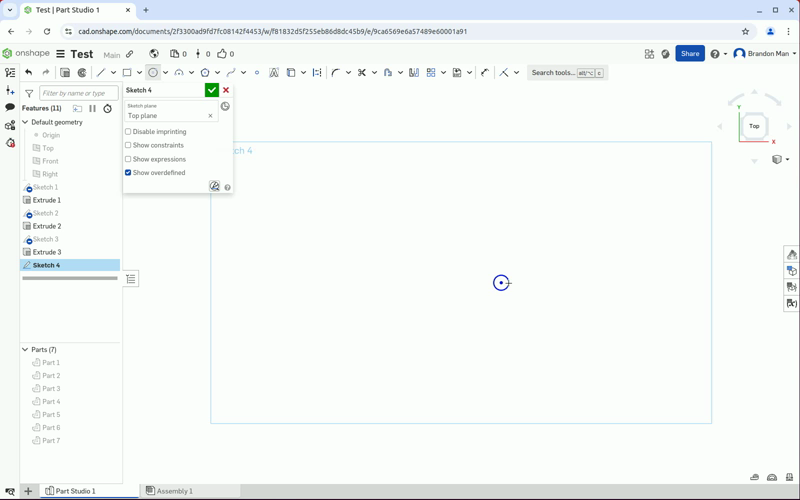
mouse_move(501, 282)
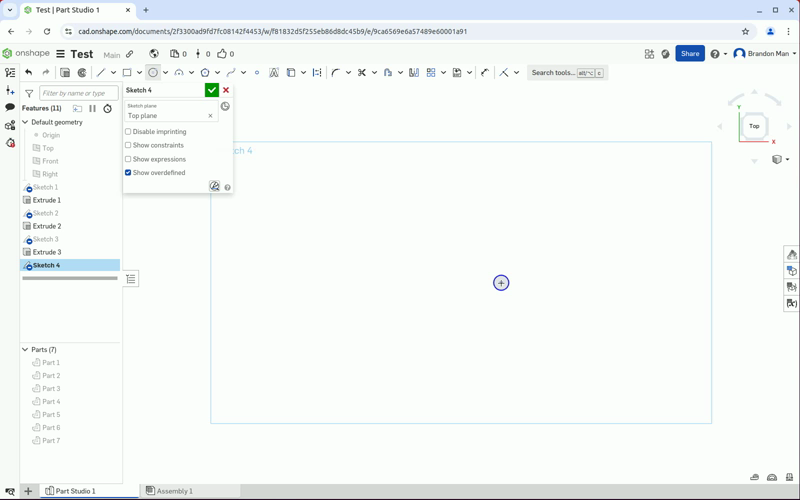
click(501, 282)
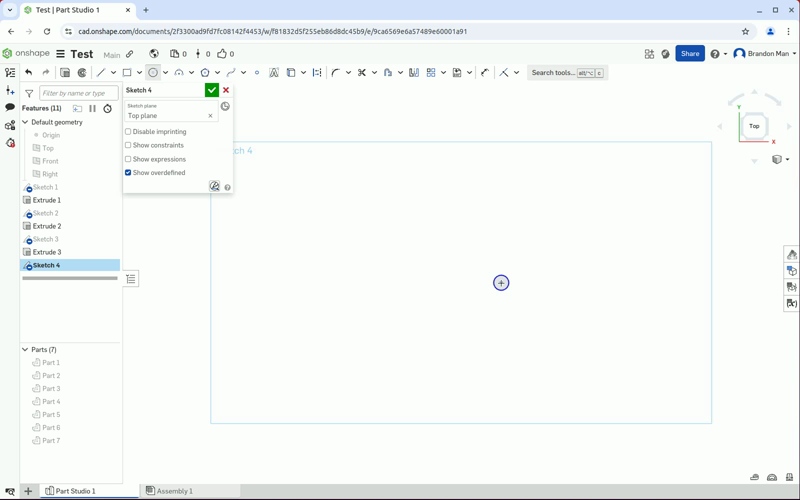
key_up(shift)
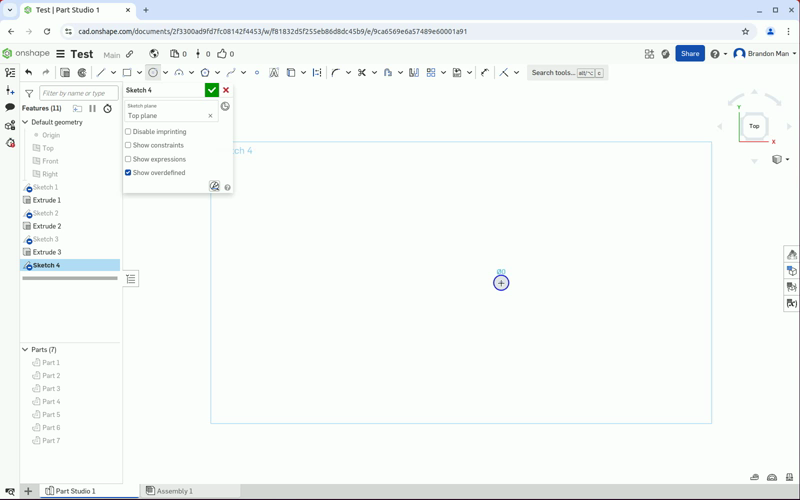
mouse_move(504, 282)
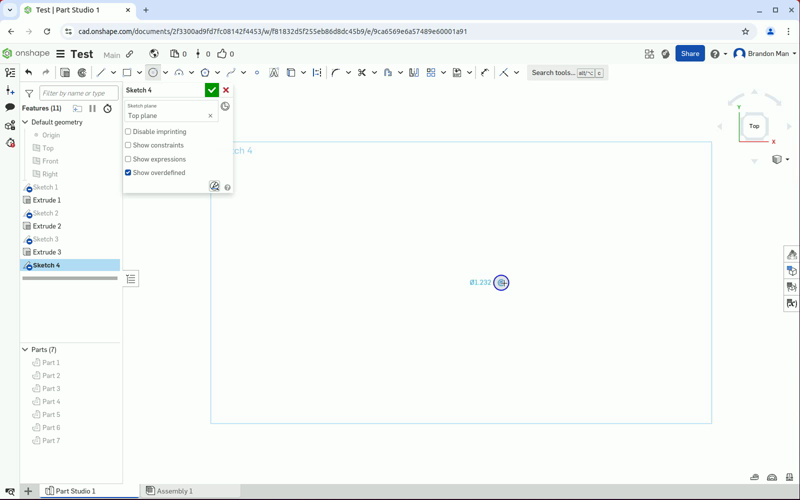
scroll(6)
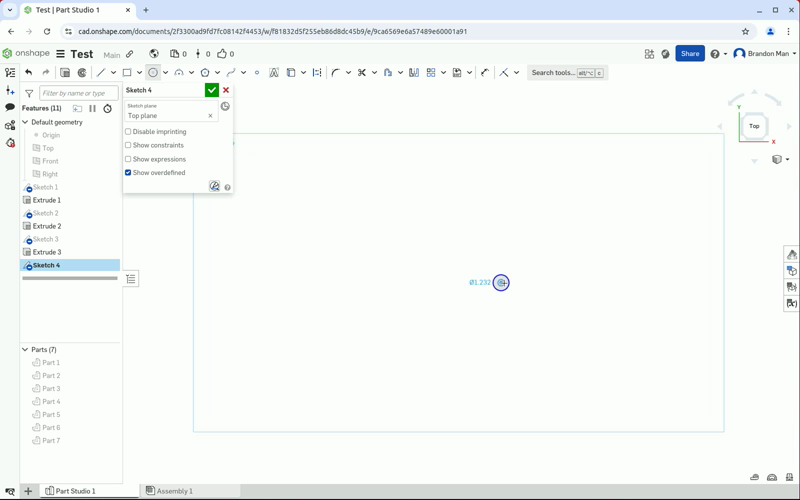
scroll(6)
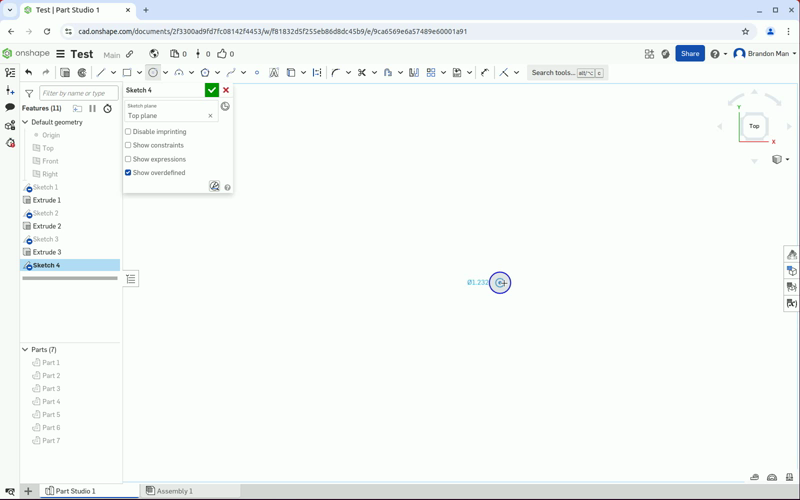
scroll(6)
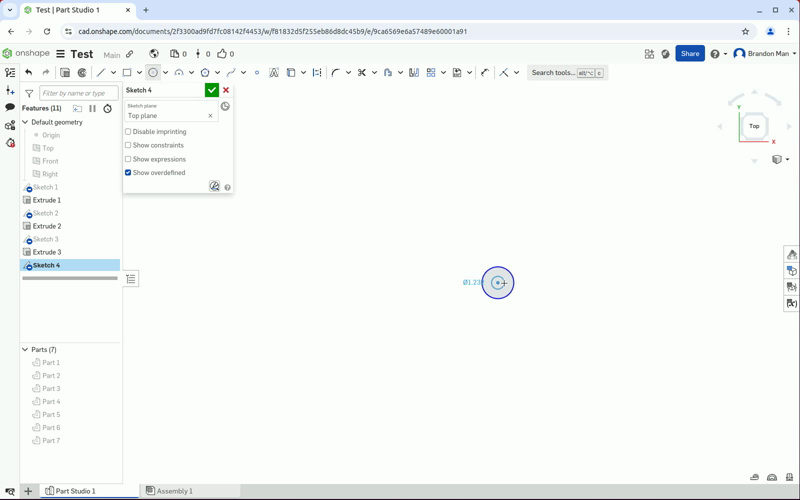
scroll(6)
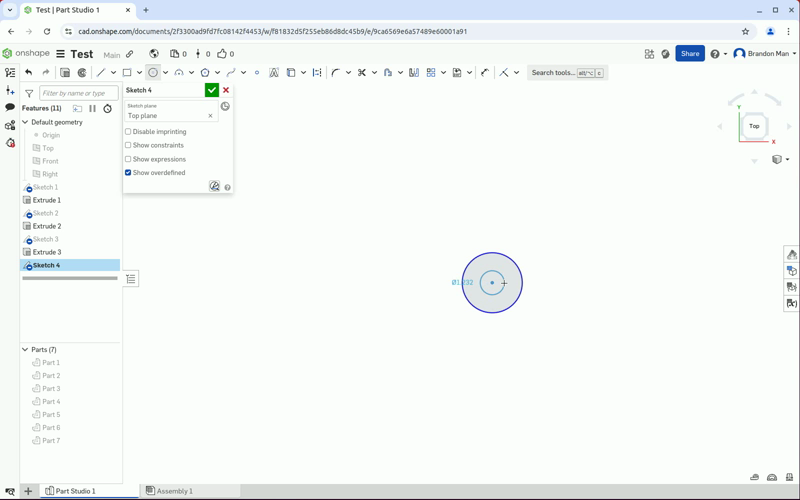
scroll(6)
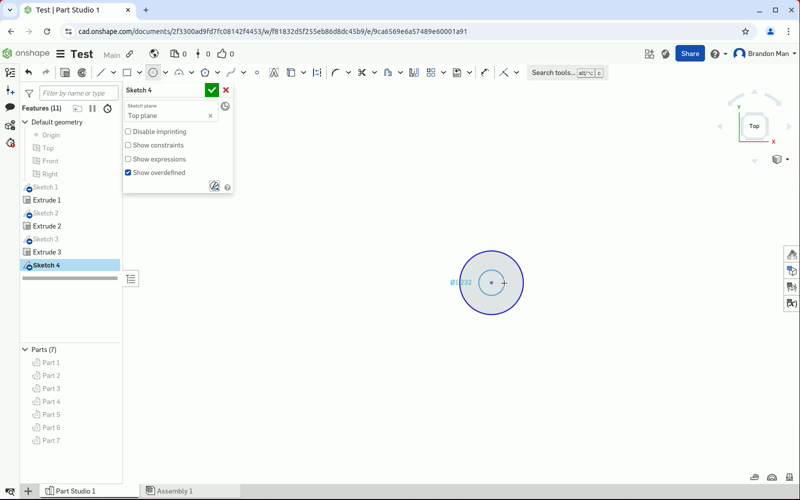
scroll(6)
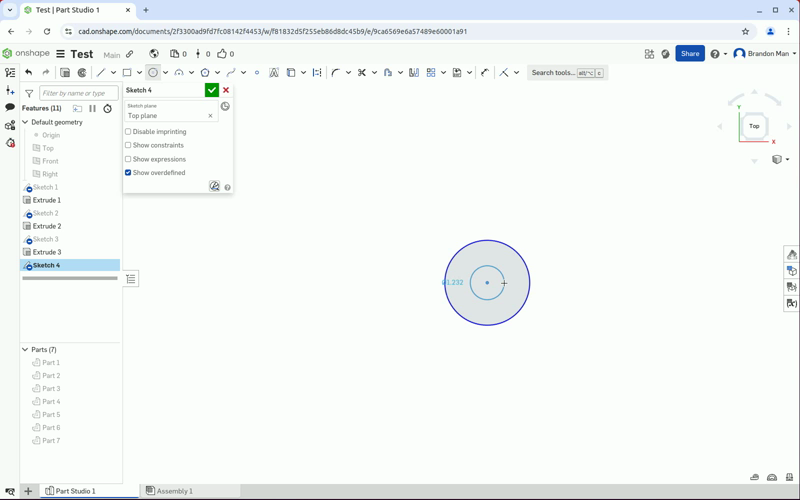
scroll(6)
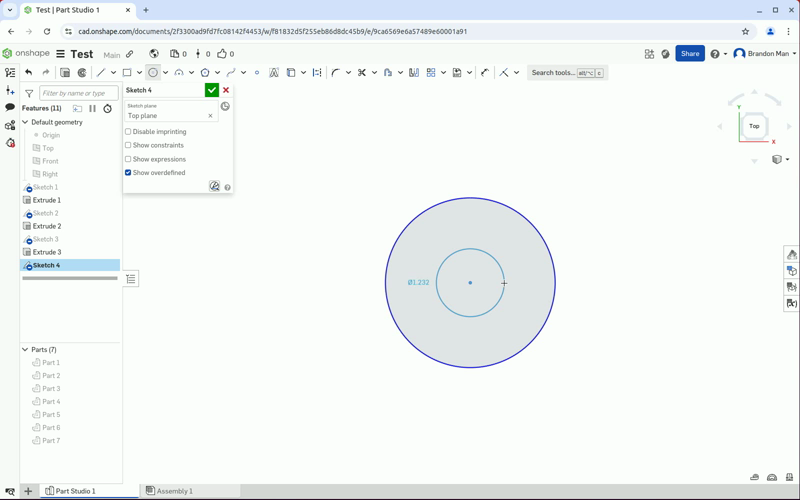
click(504, 282)
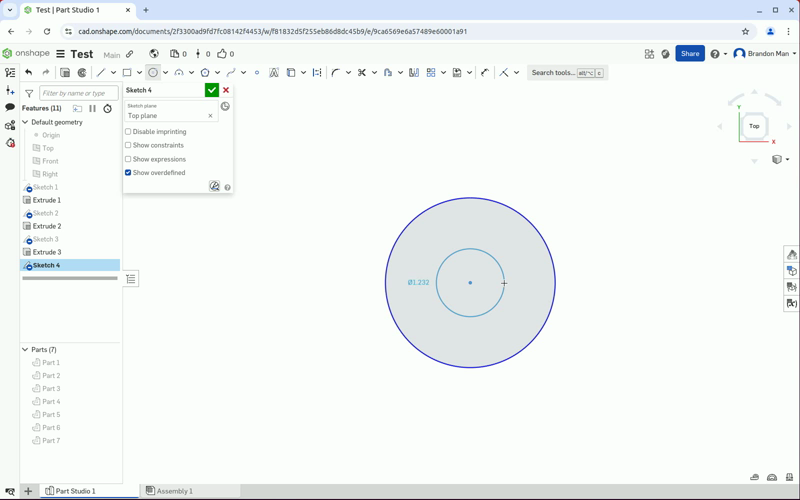
scroll(-6)
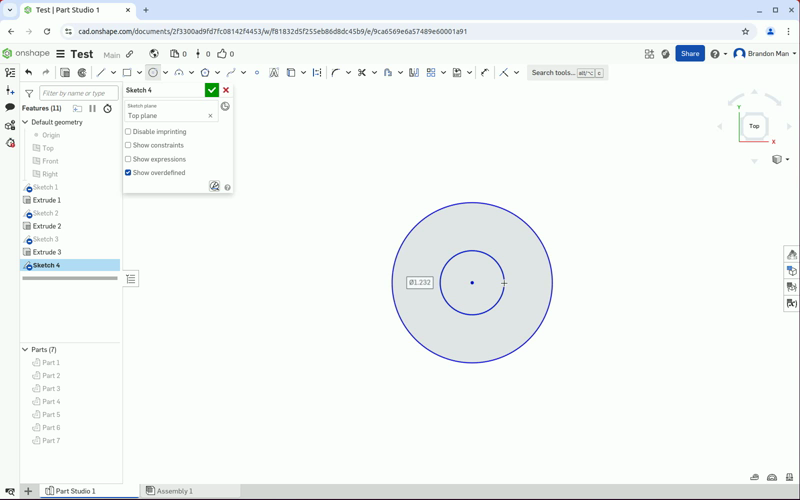
scroll(-6)
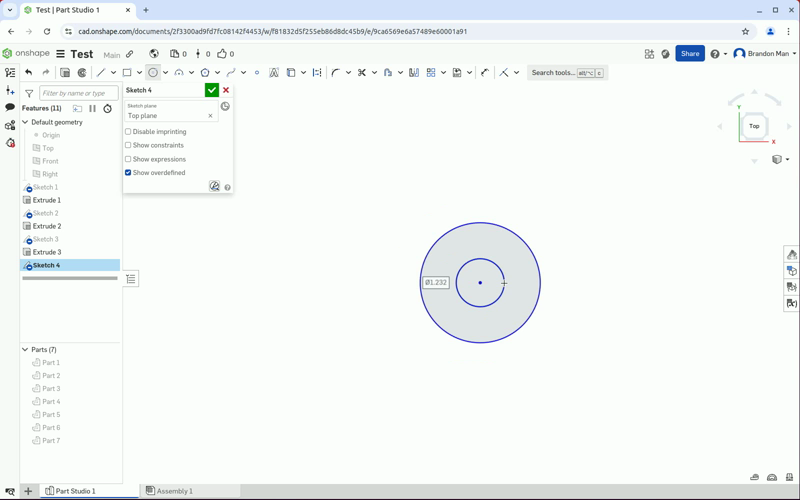
scroll(-6)
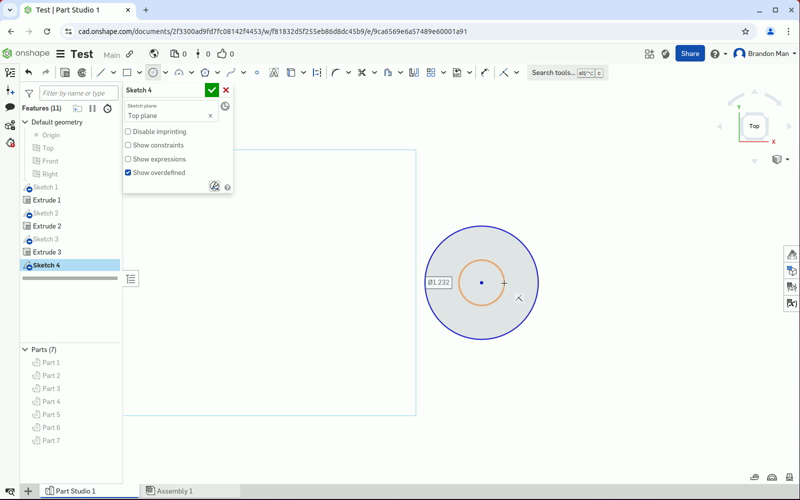
scroll(-6)
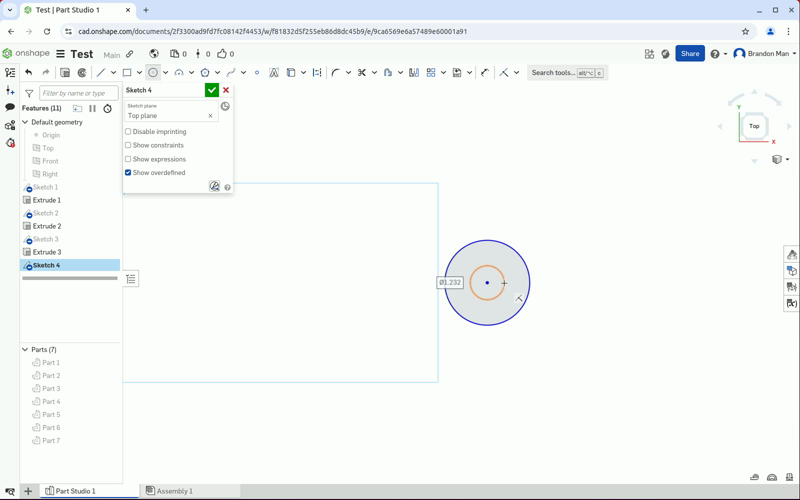
scroll(-6)
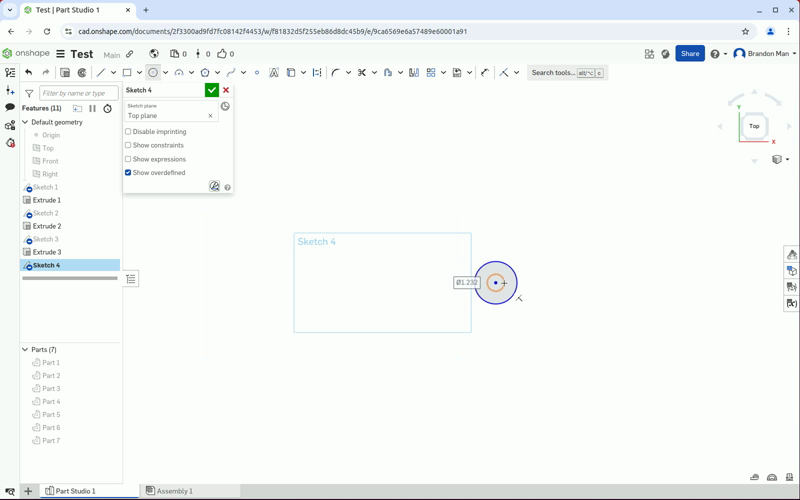
scroll(-6)
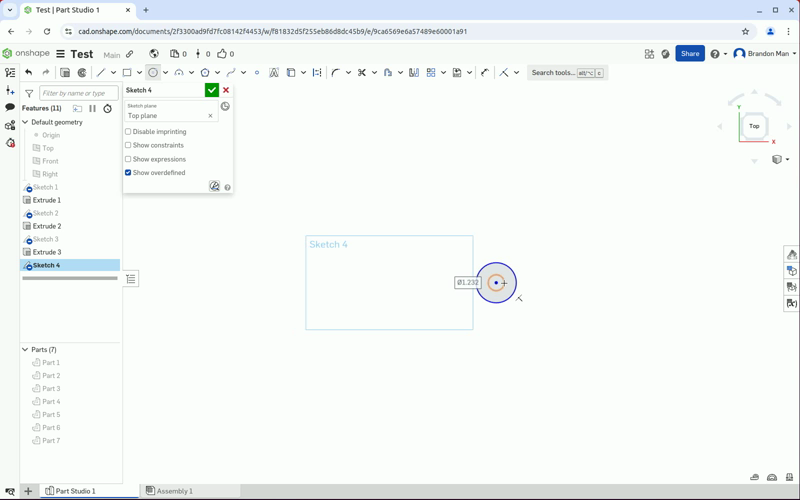
scroll(-6)
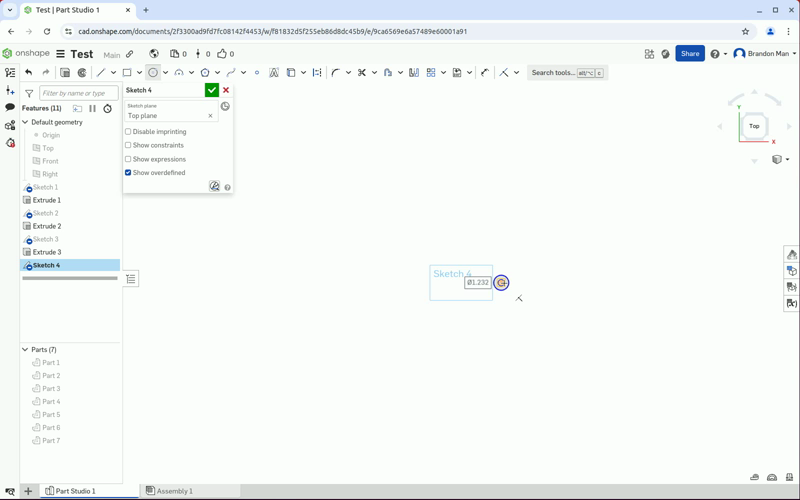
key(esc)
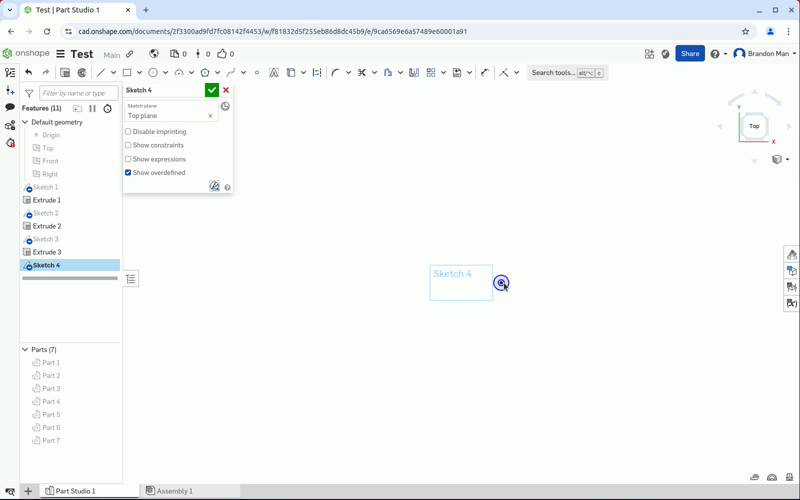
mouse_move(504, 284)
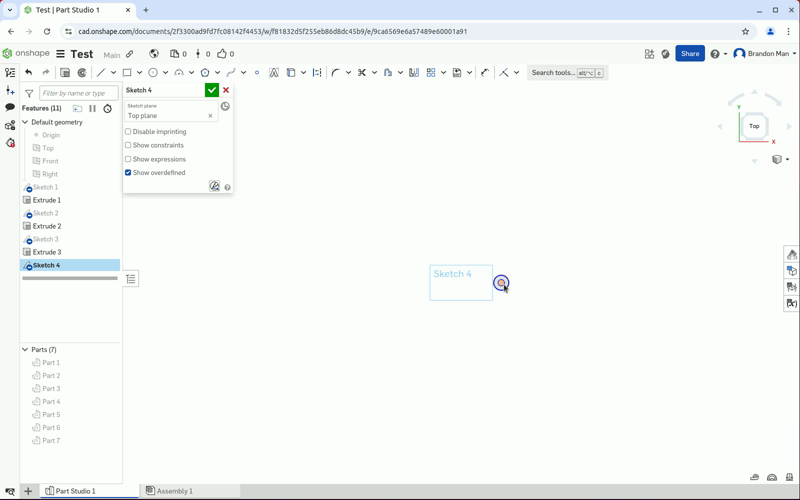
scroll(6)
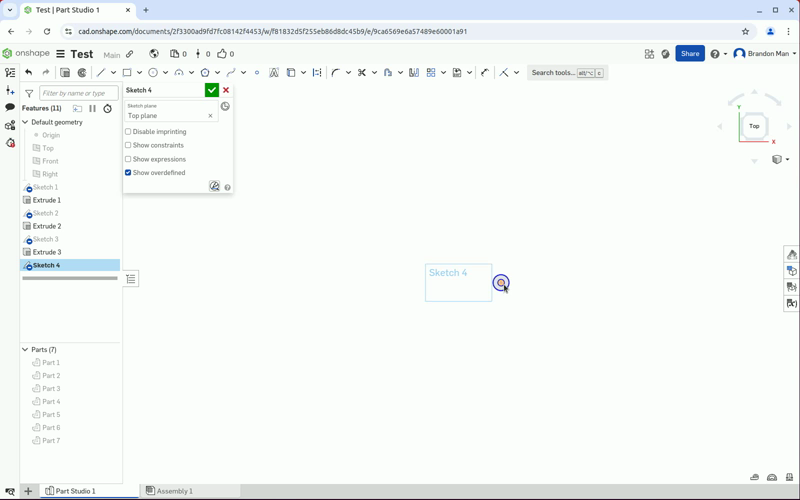
scroll(6)
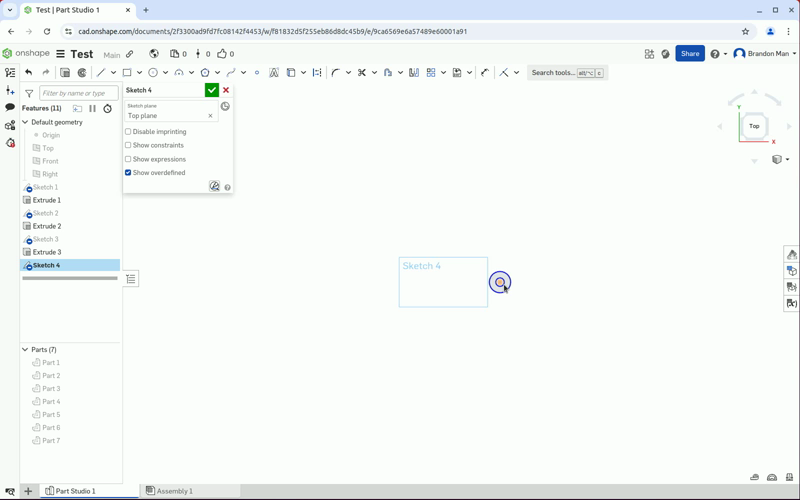
scroll(6)
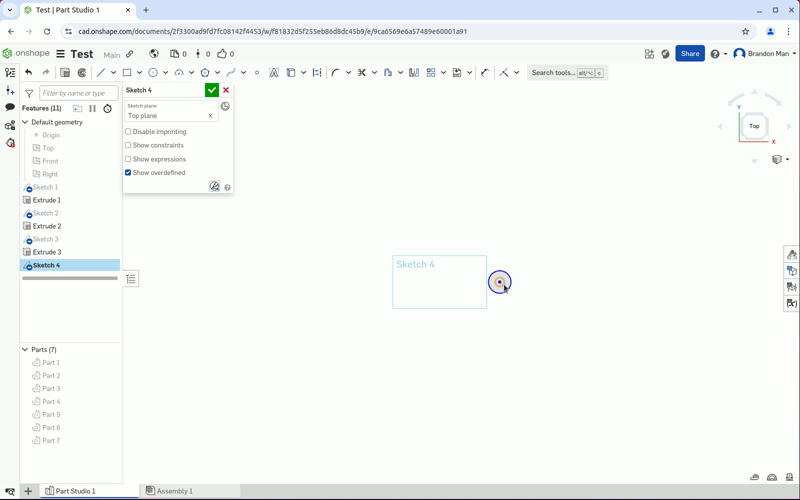
scroll(6)
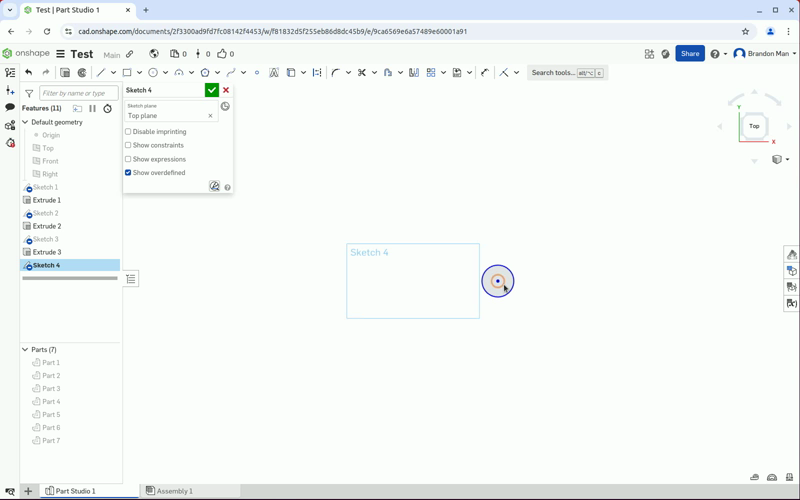
scroll(6)
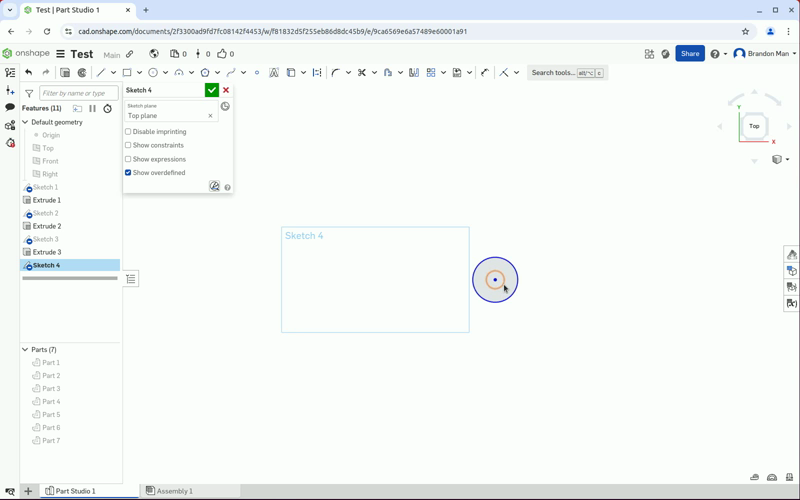
scroll(6)
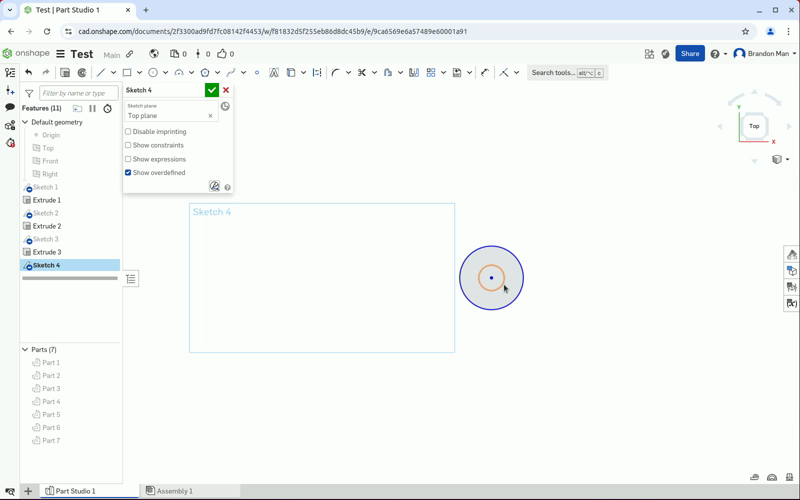
scroll(6)
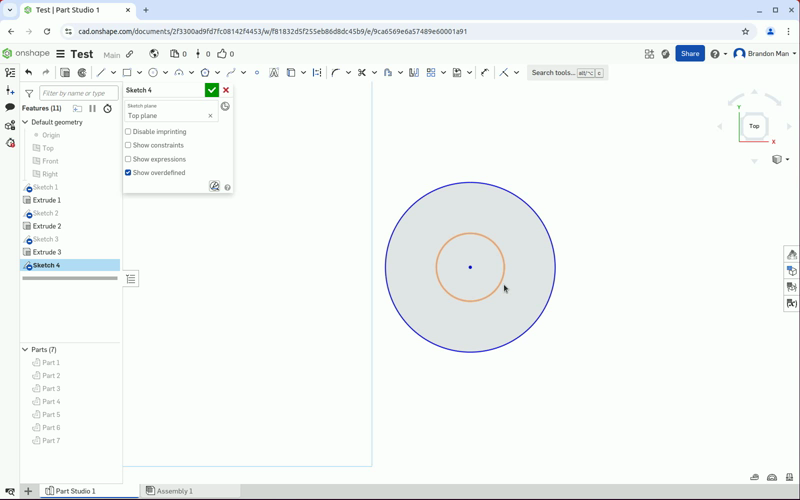
click(504, 284)
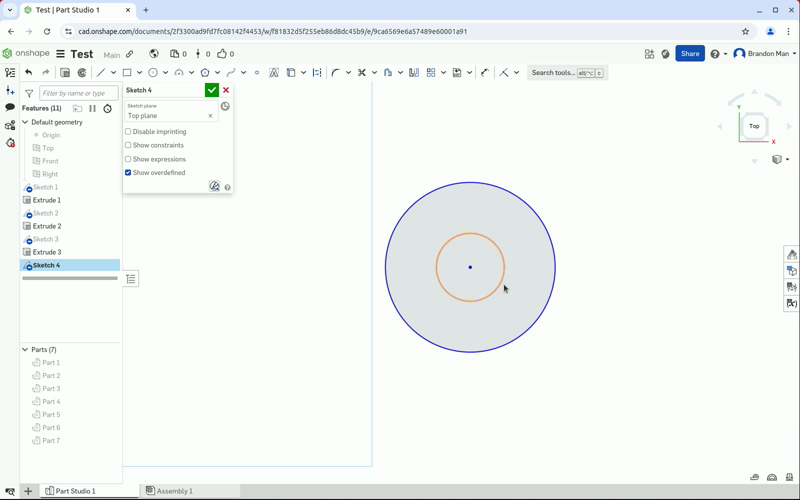
scroll(-6)
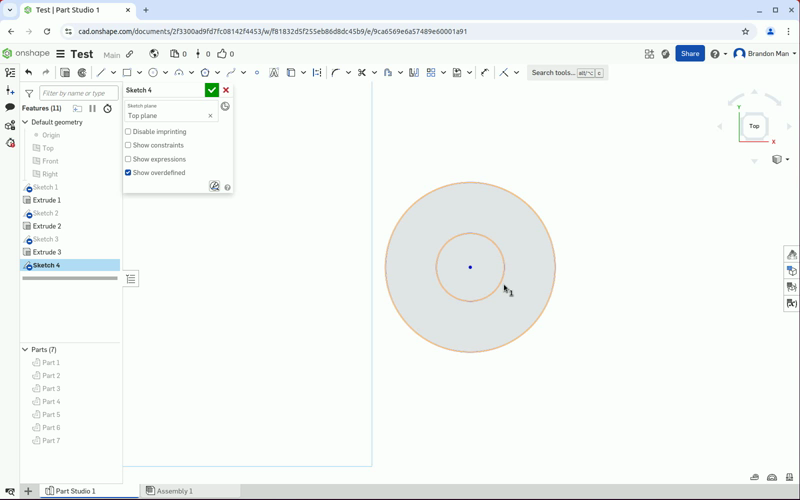
scroll(-6)
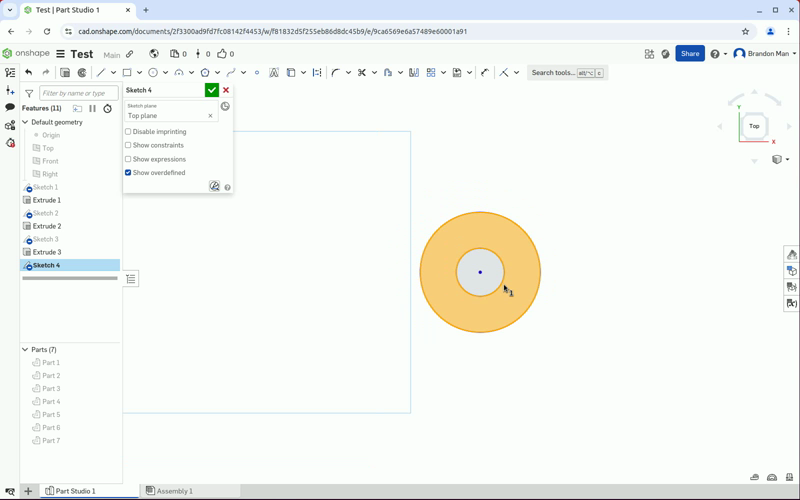
scroll(-6)
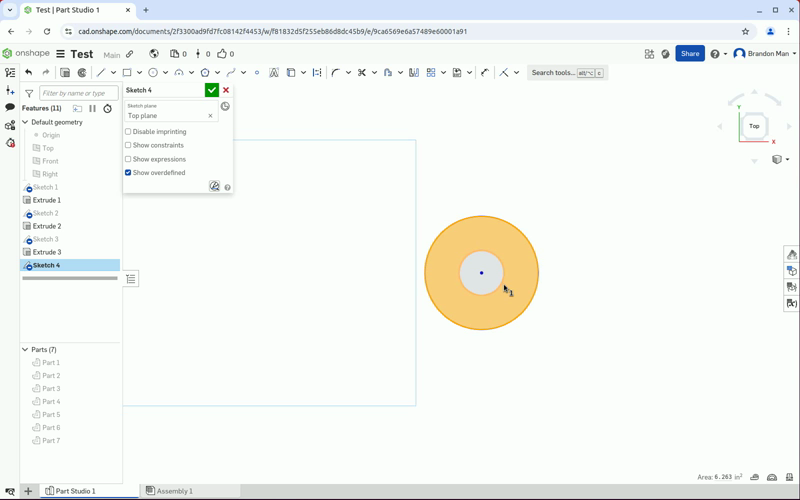
scroll(-6)
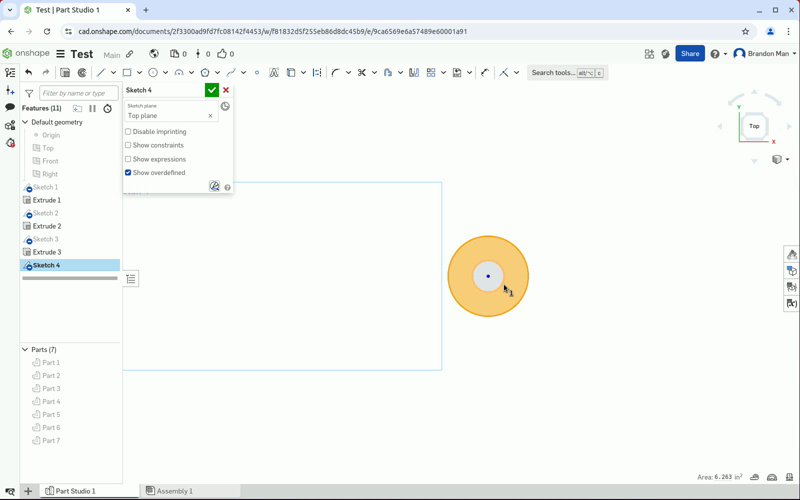
scroll(-6)
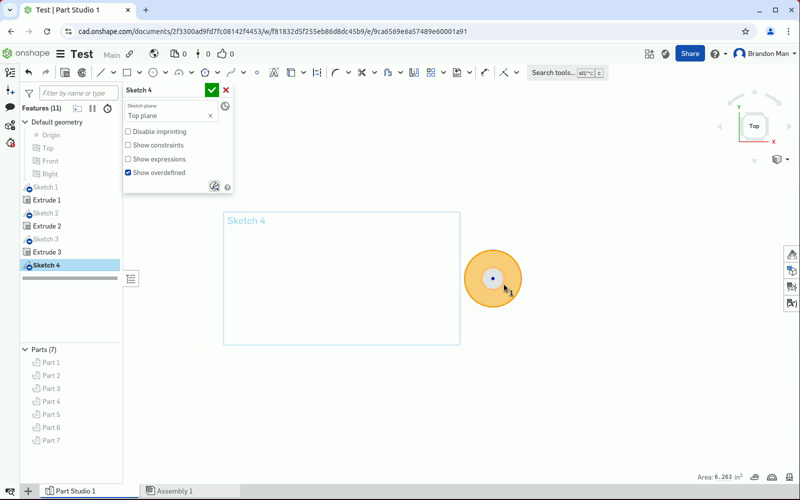
scroll(-6)
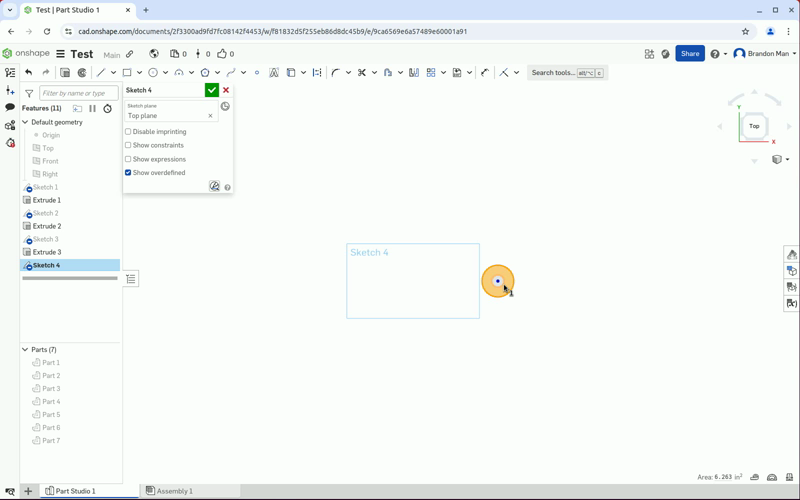
scroll(-6)
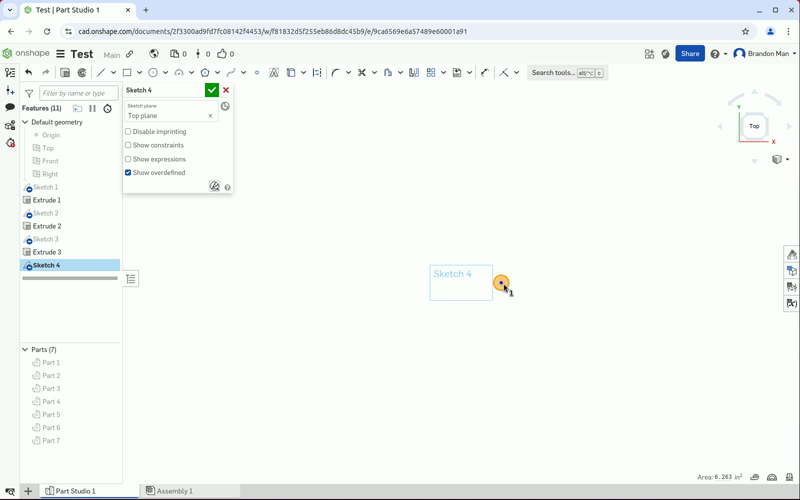
mouse_move(73, 352)
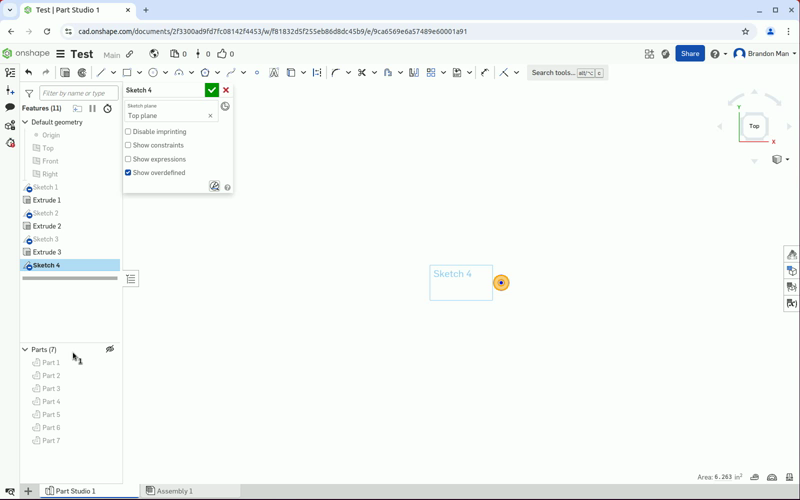
key(shift+y)
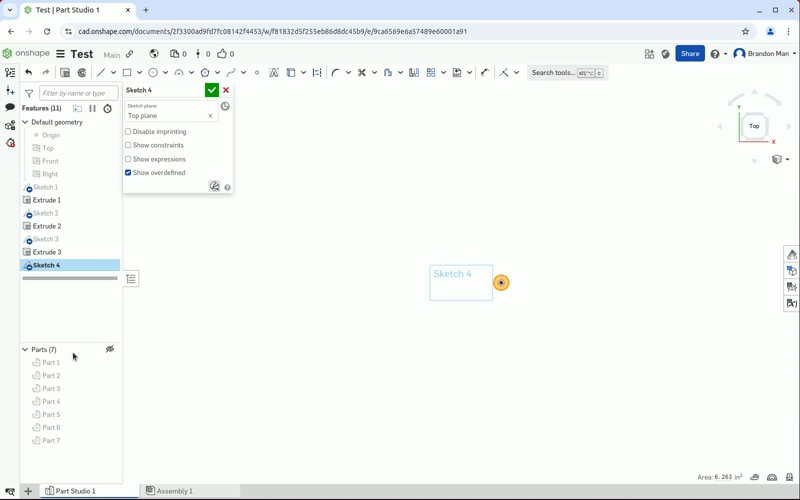
key(shift+e)
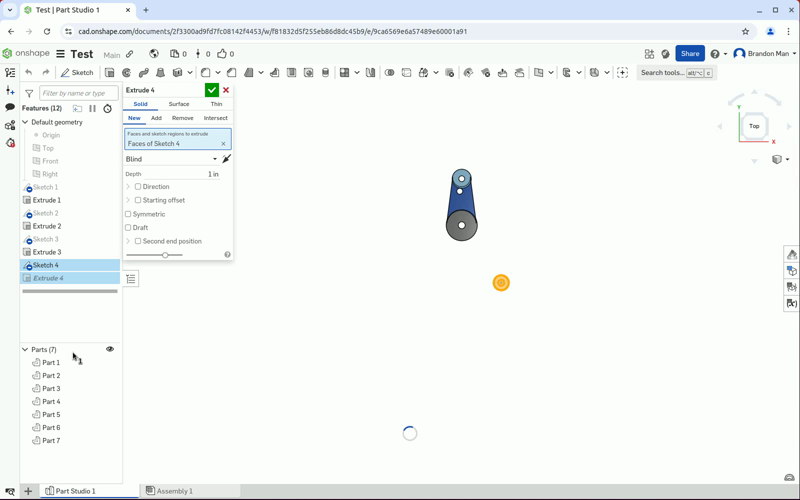
mouse_move(143, 106)
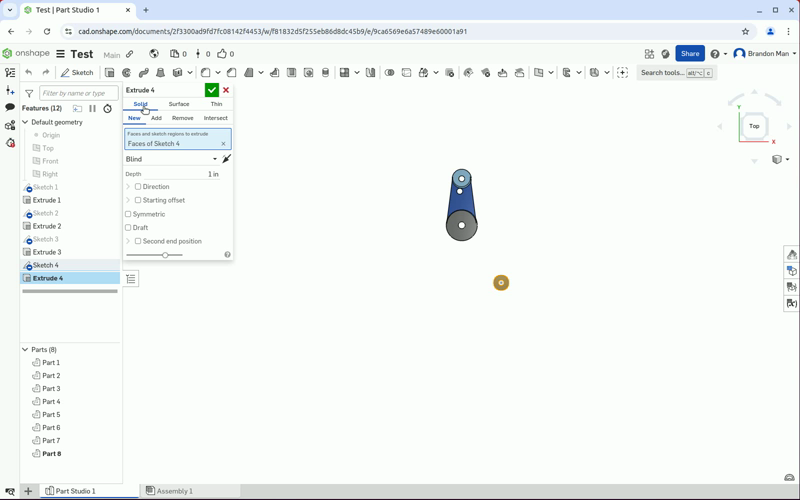
click(143, 106)
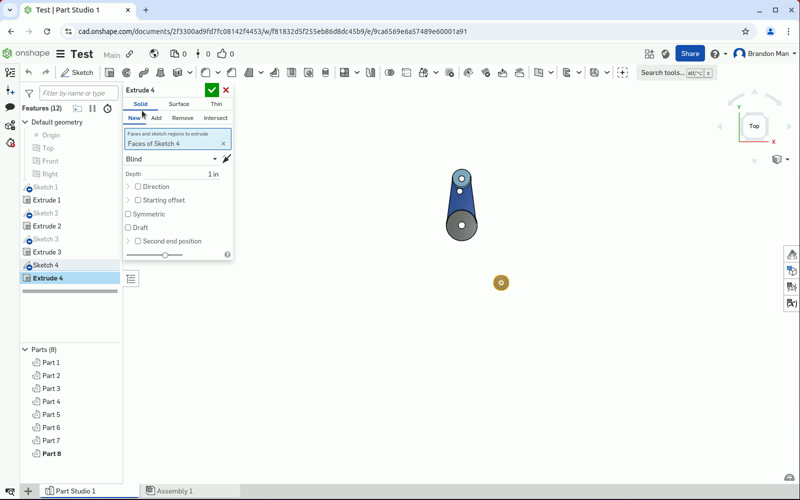
mouse_move(137, 120)
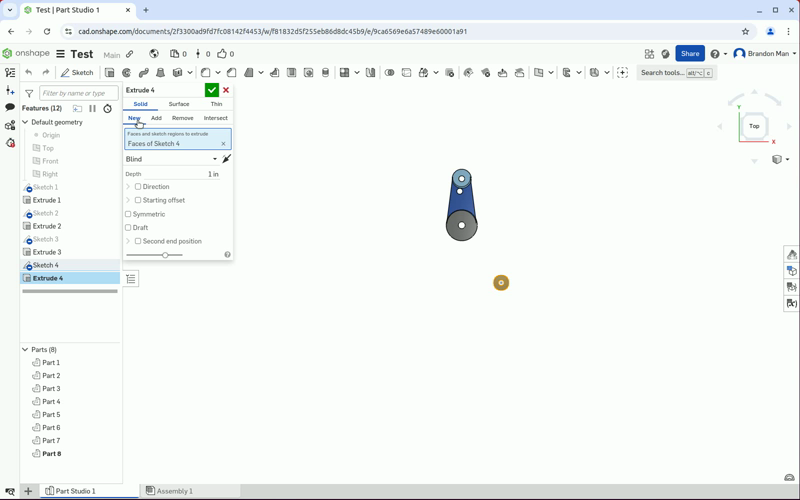
click(137, 120)
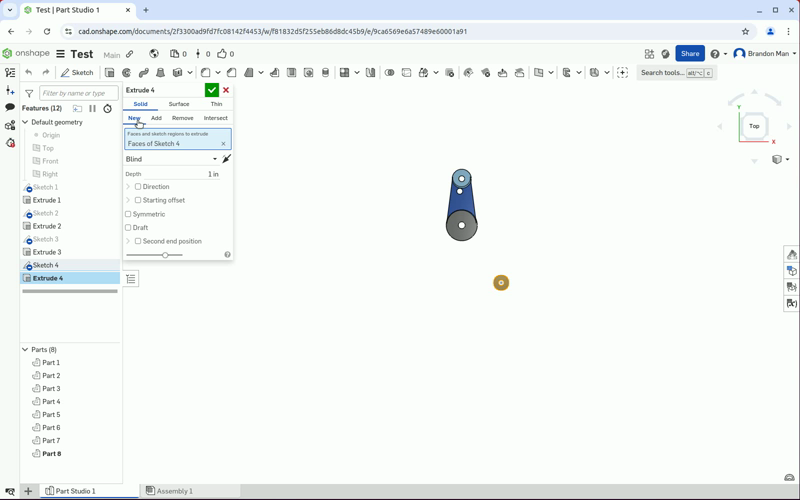
key(tab, 4)
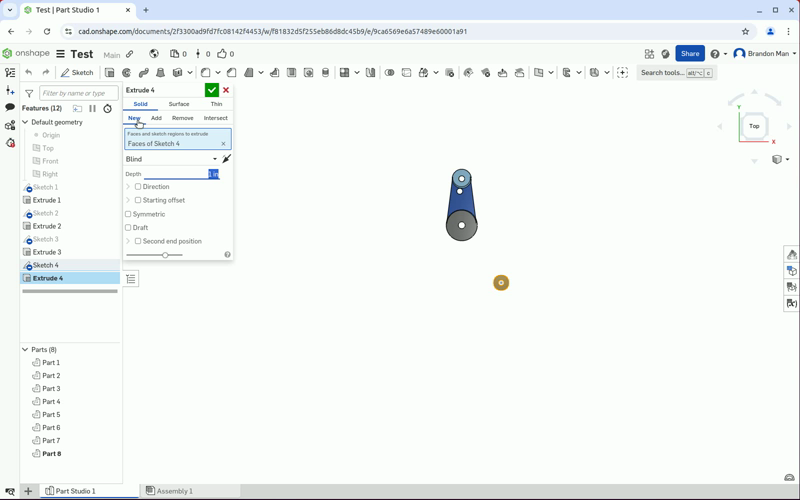
text(0.481)
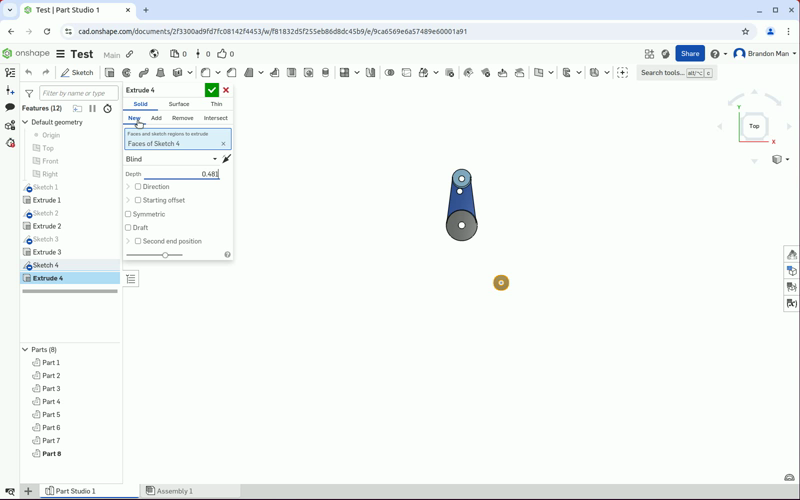
key(enter)
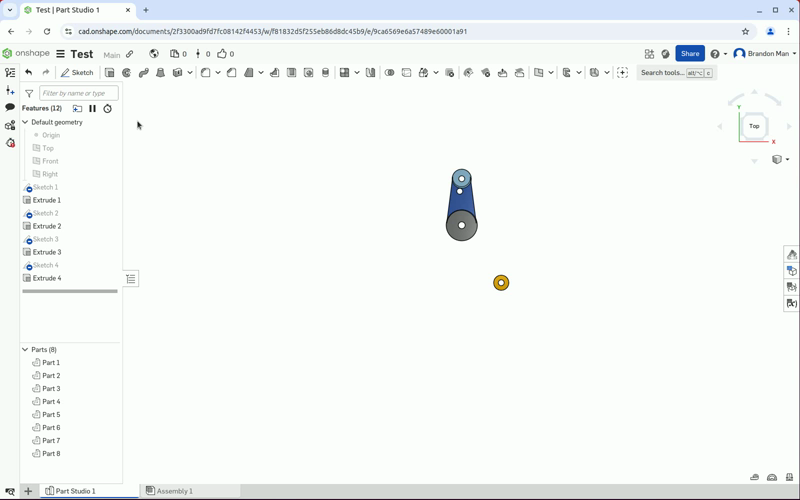
key(shift+h)
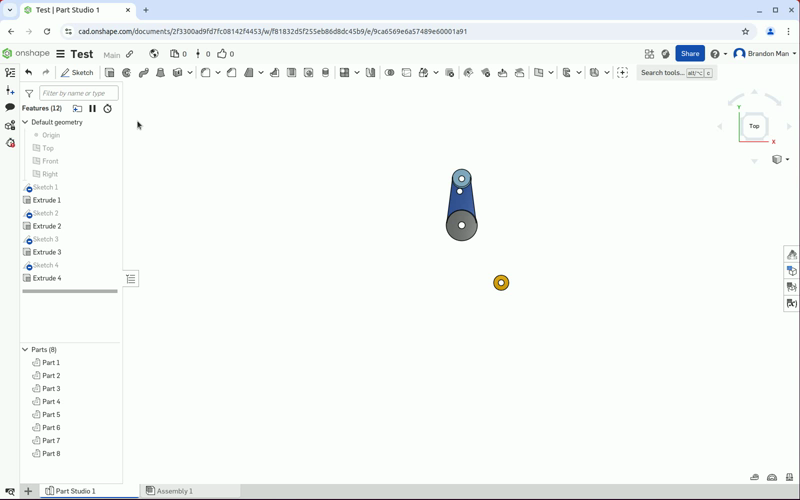
key(shift+h)
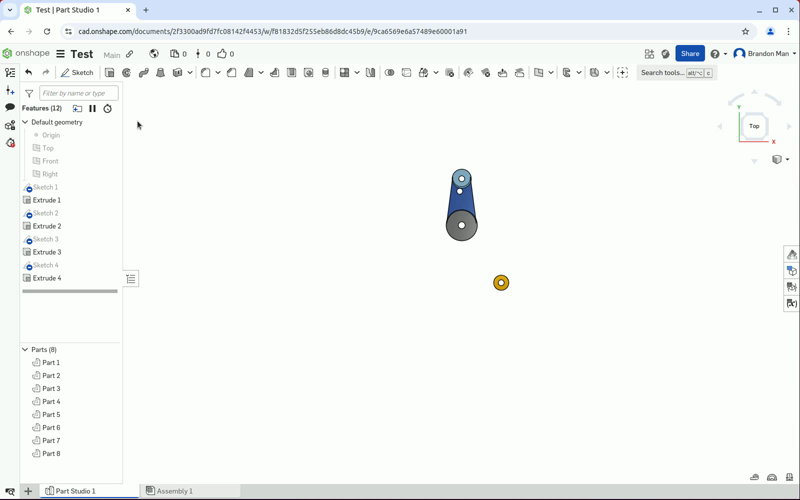
mouse_move(73, 189)
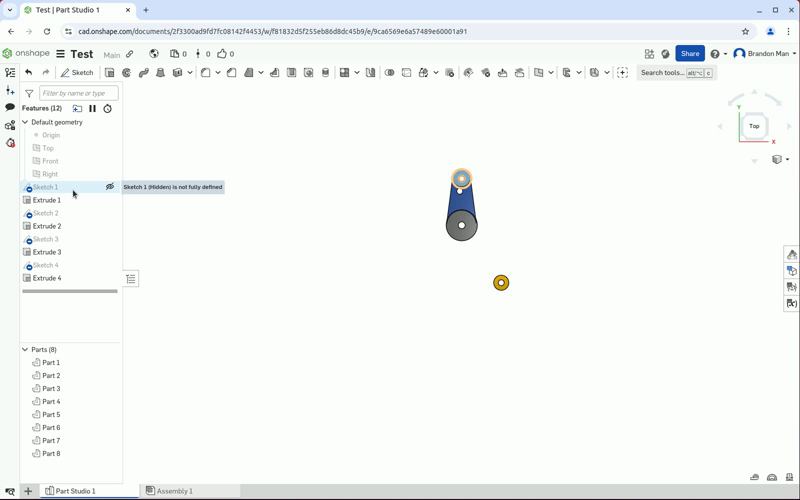
click(73, 189)
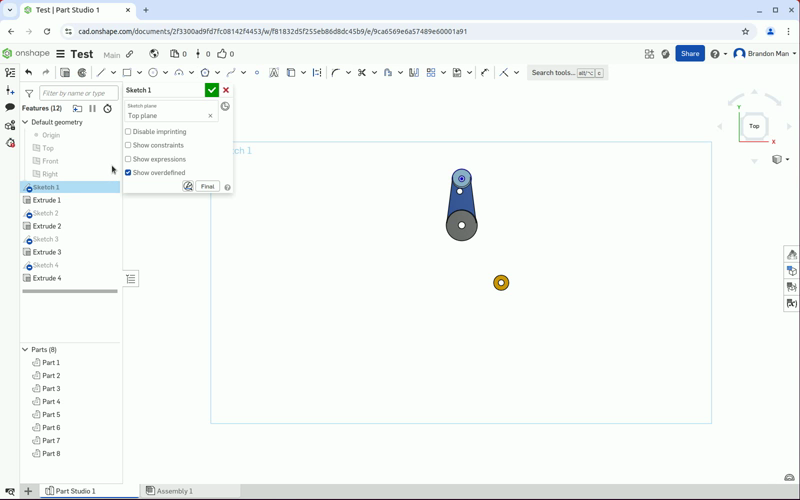
mouse_move(229, 92)
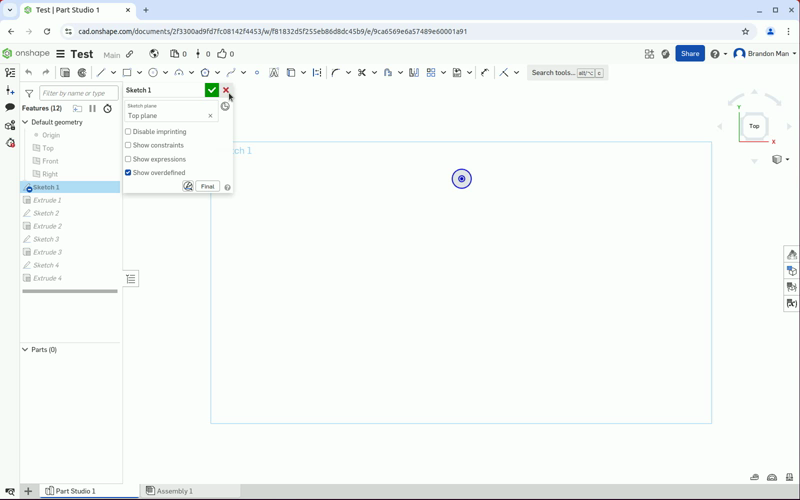
click(229, 92)
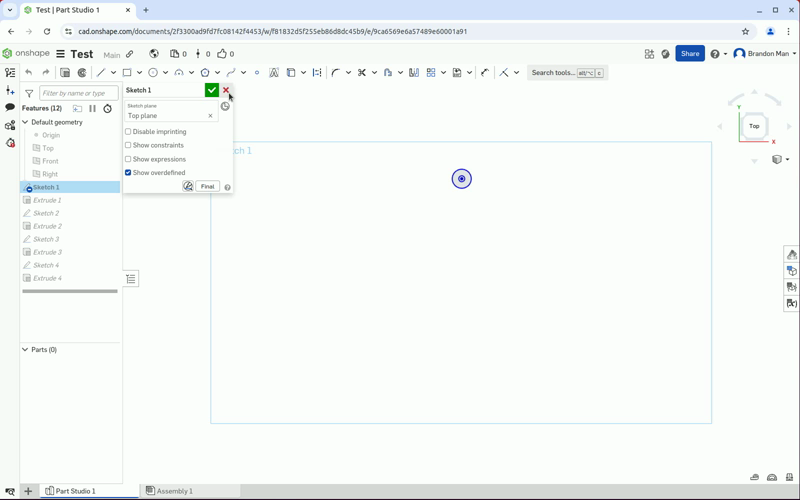
key(shift+s)
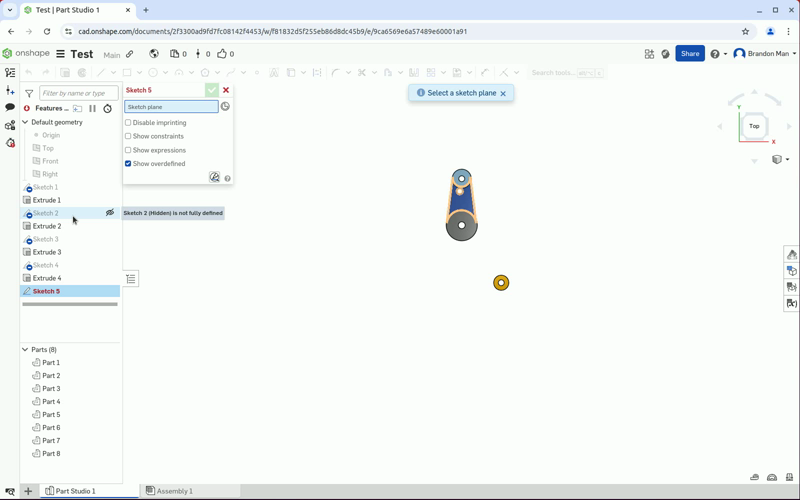
scroll(3)
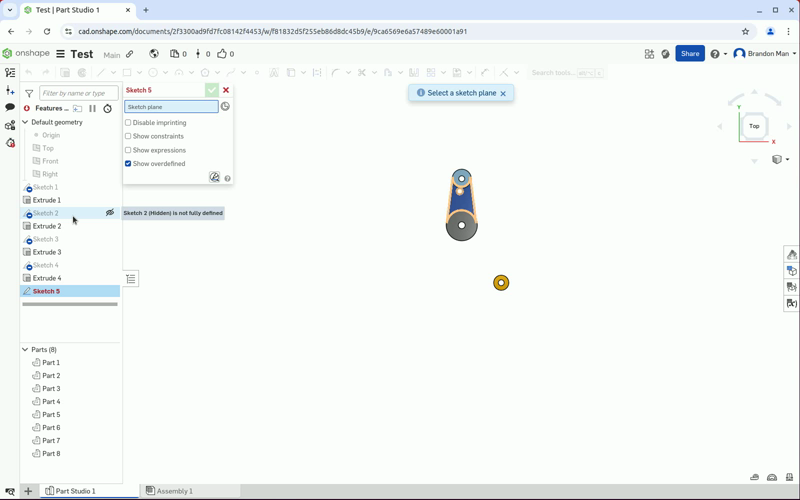
mouse_move(73, 150)
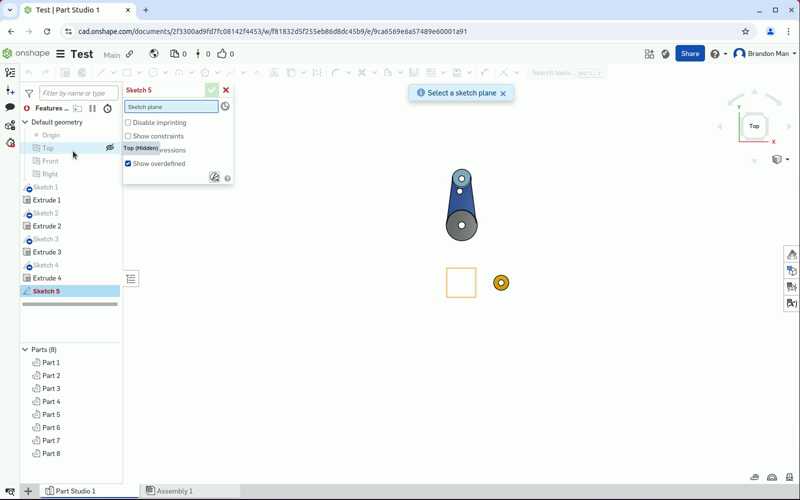
click(73, 150)
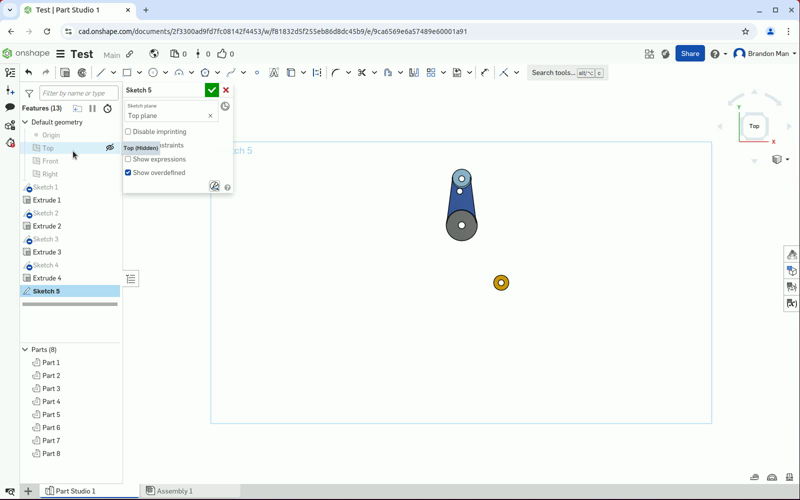
mouse_move(73, 352)
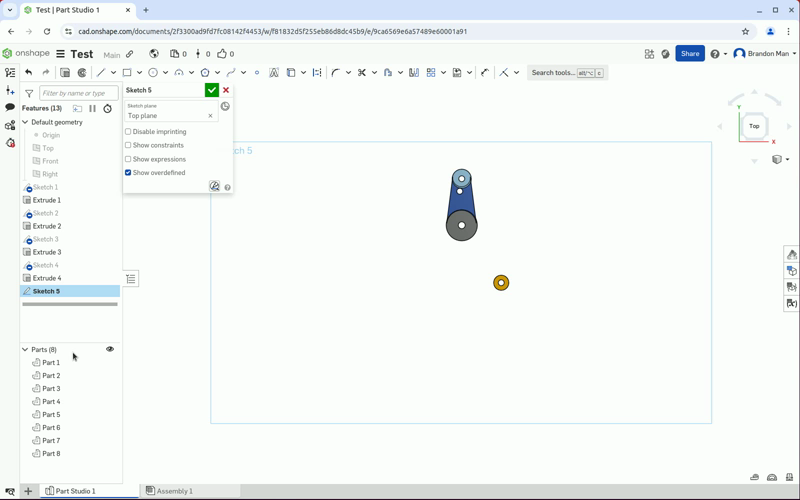
key(y)
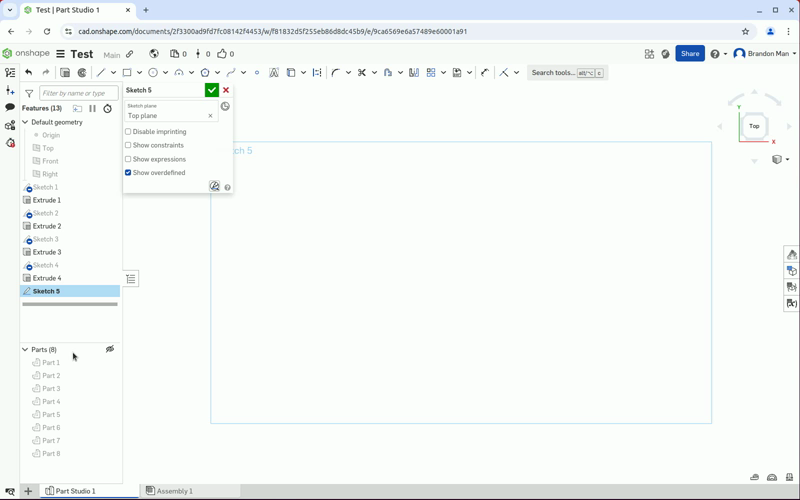
key(c)
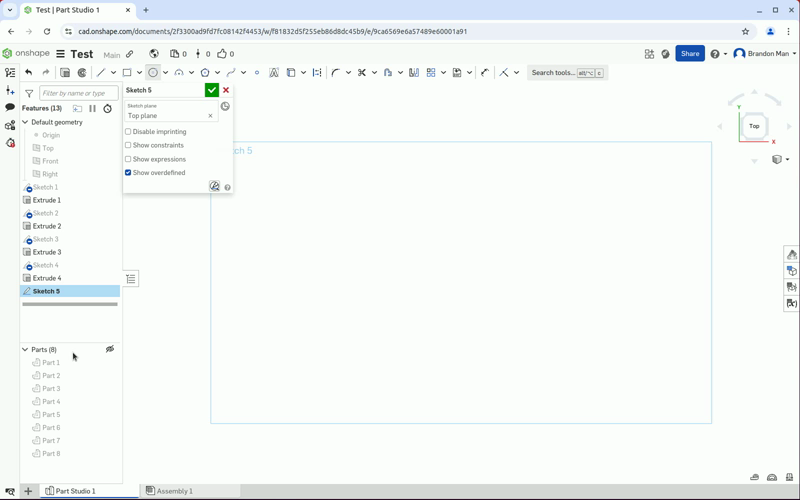
key_down(shift)
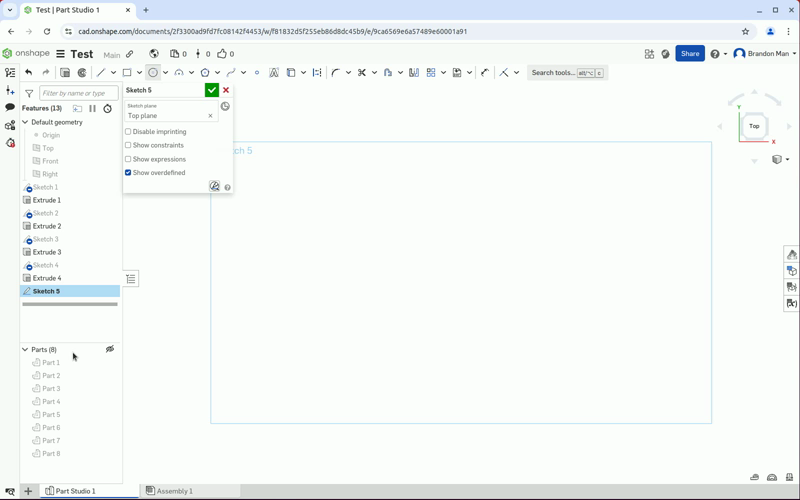
mouse_move(461, 282)
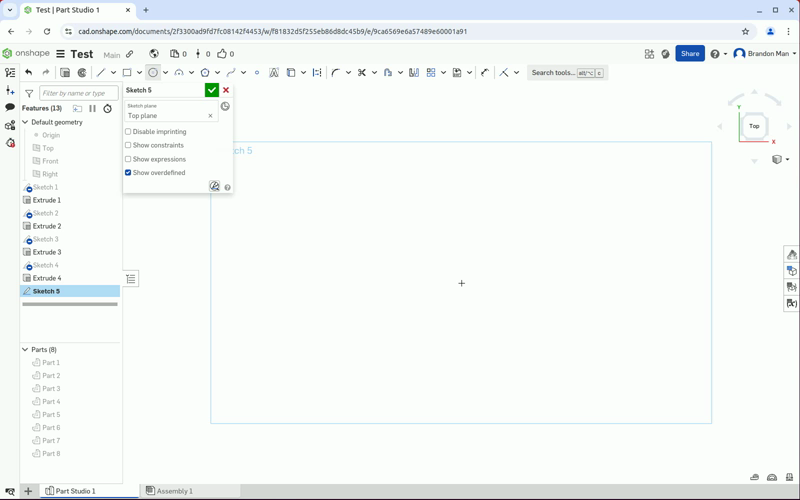
click(461, 282)
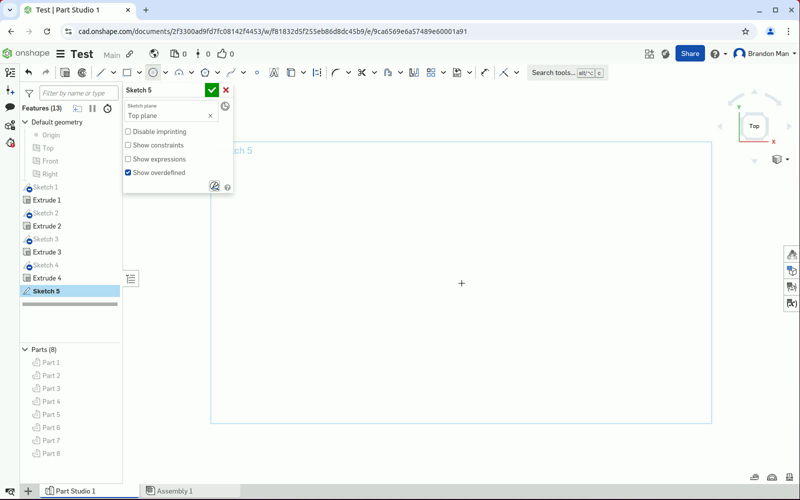
key_up(shift)
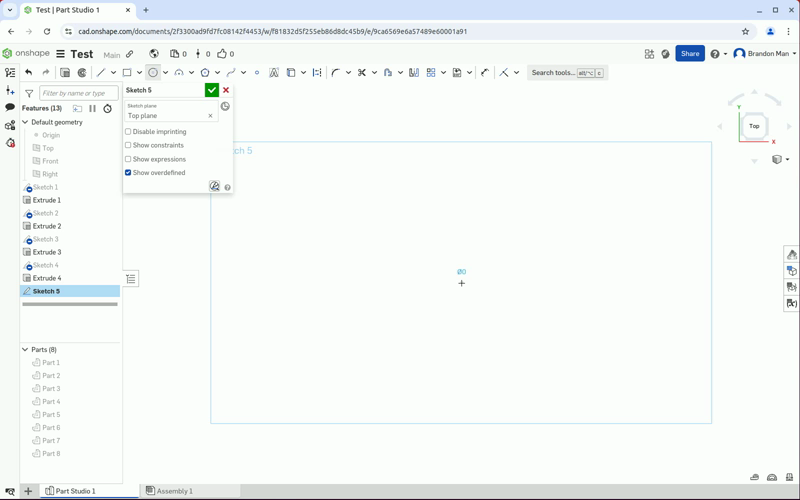
mouse_move(471, 282)
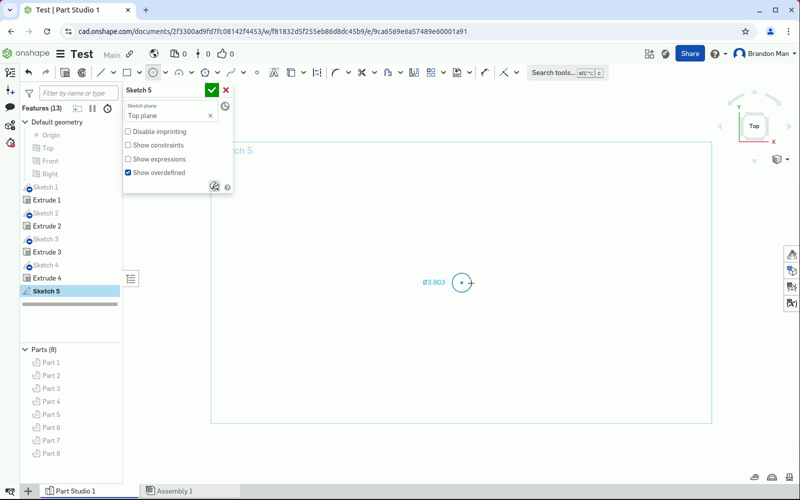
click(471, 282)
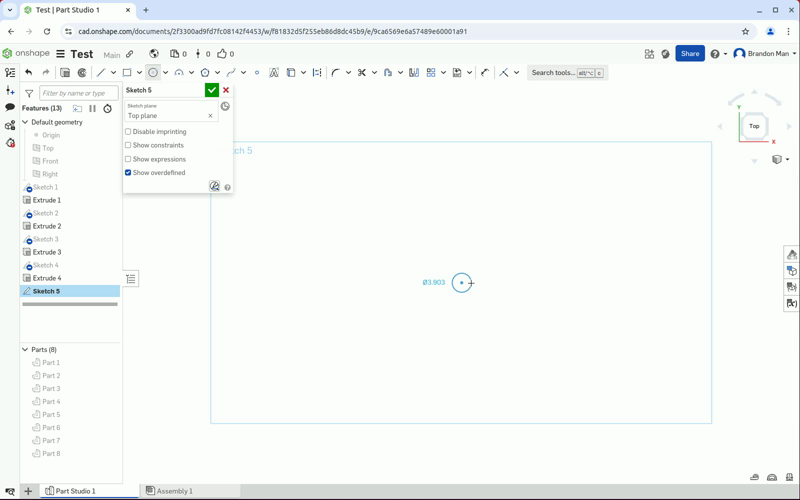
key(esc)
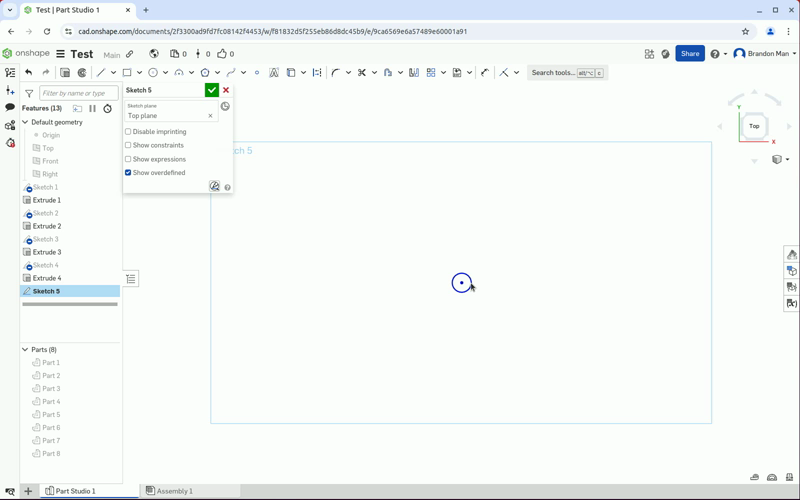
key(c)
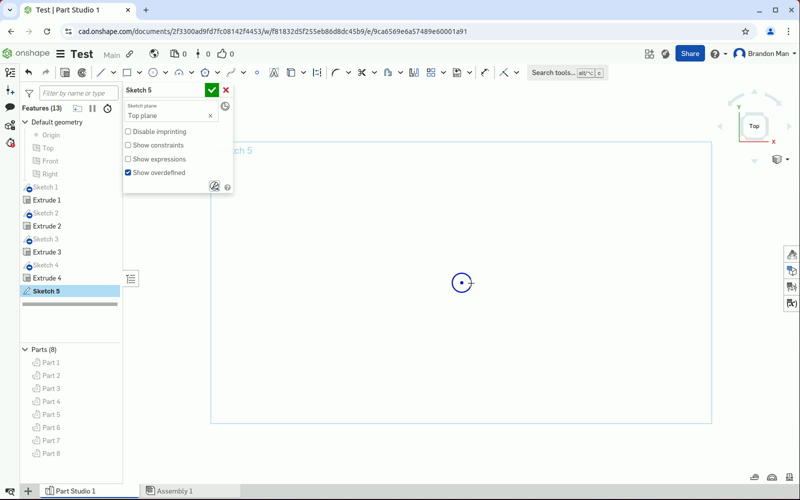
key_down(shift)
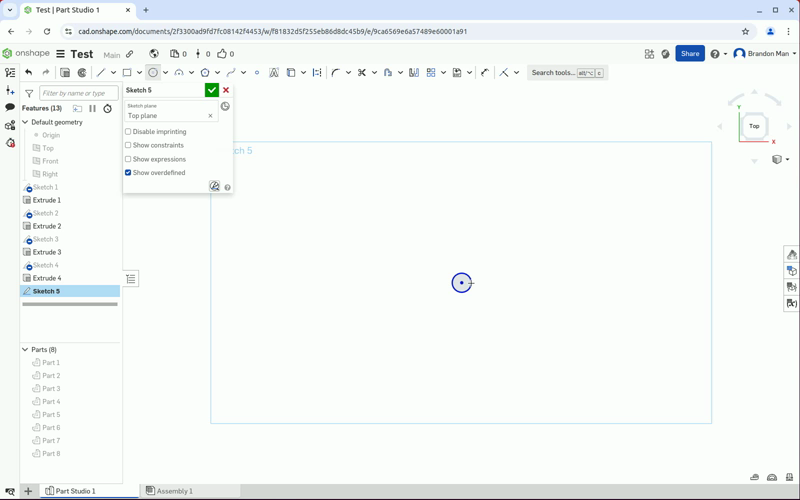
mouse_move(461, 282)
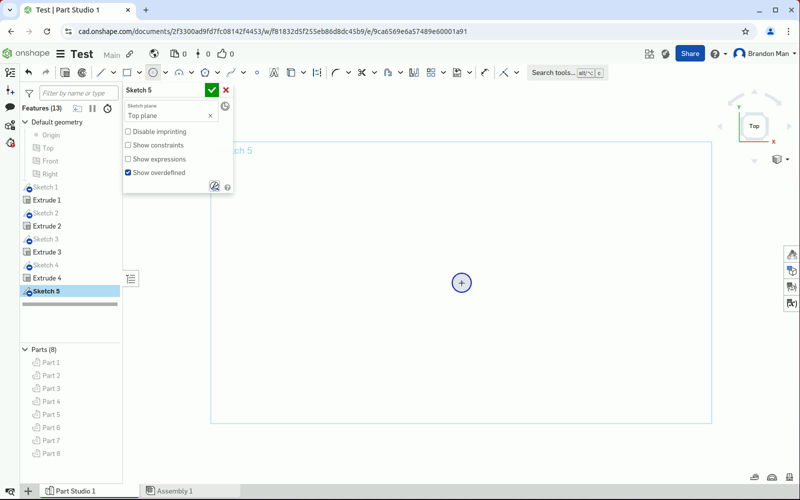
click(461, 282)
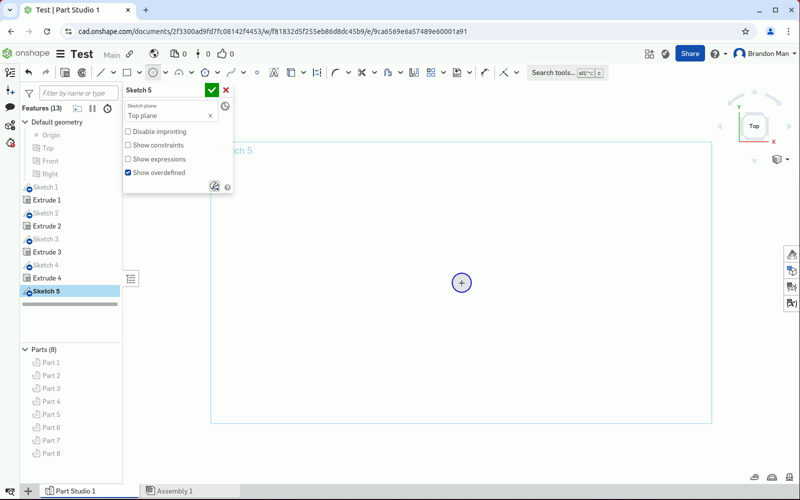
key_up(shift)
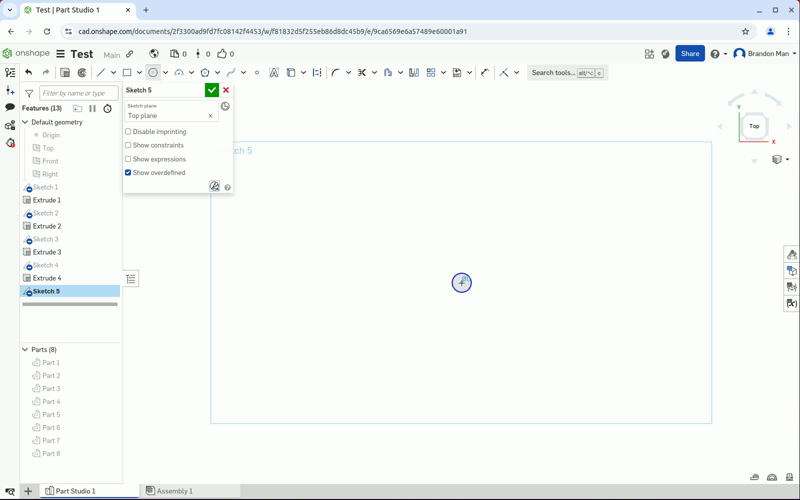
mouse_move(464, 282)
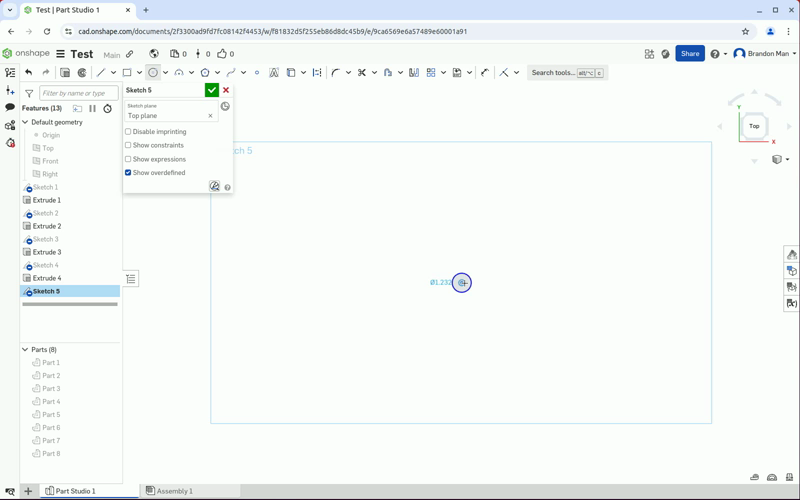
scroll(6)
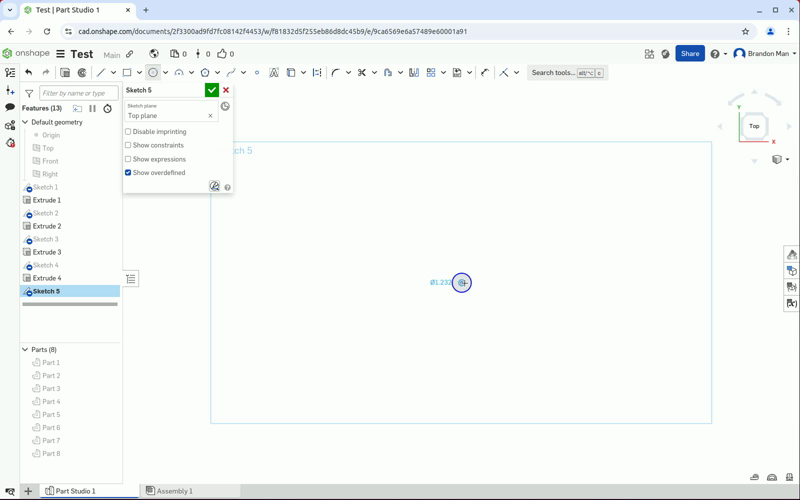
scroll(6)
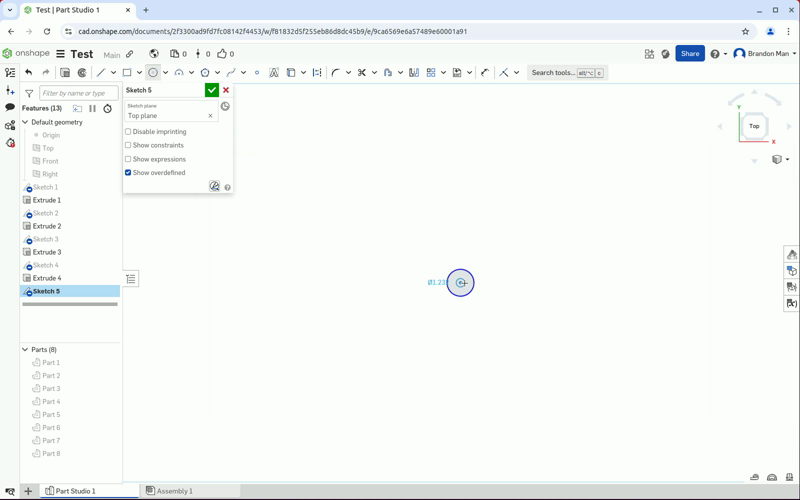
scroll(6)
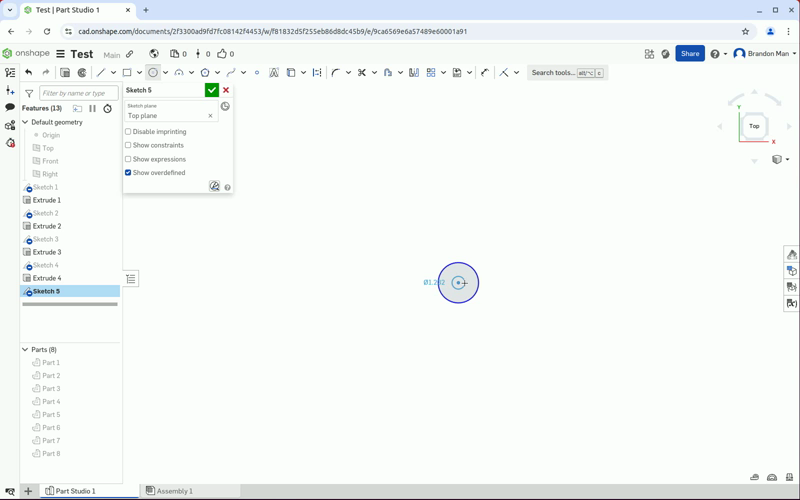
scroll(6)
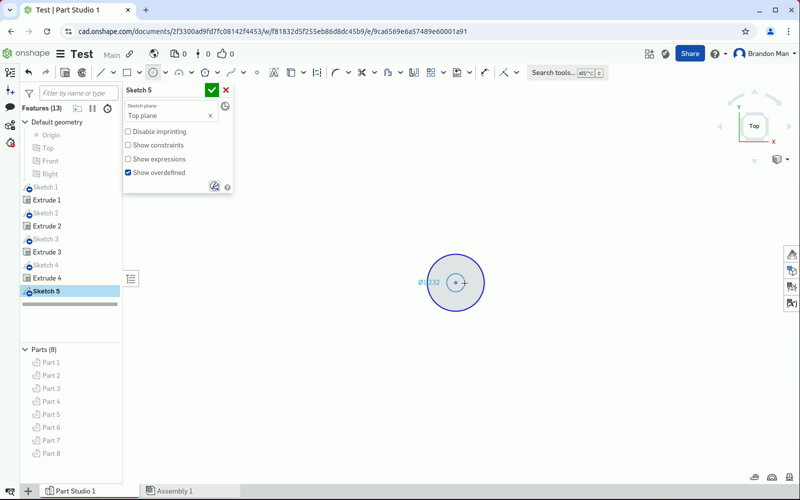
scroll(6)
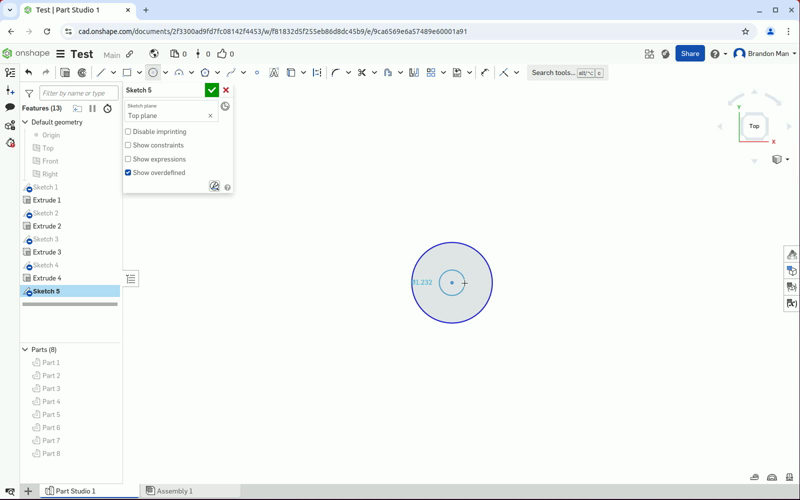
scroll(6)
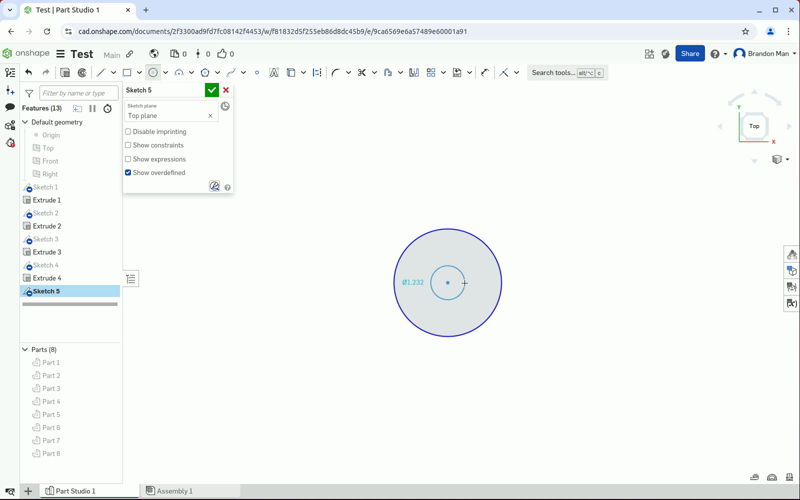
scroll(6)
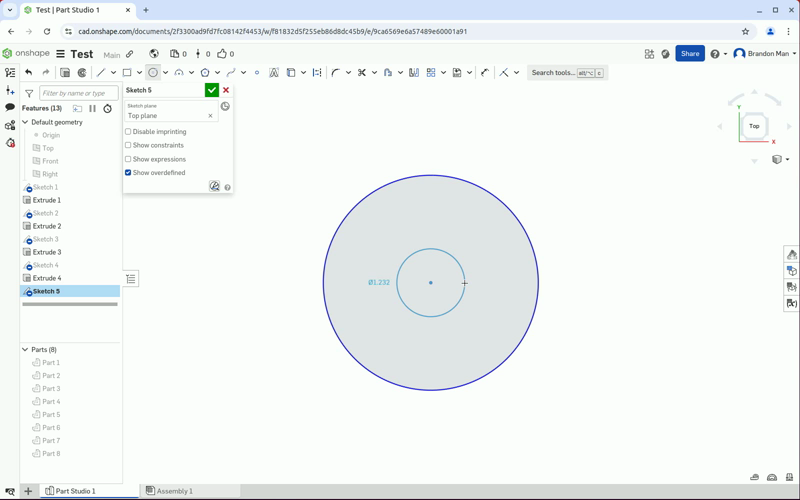
click(464, 282)
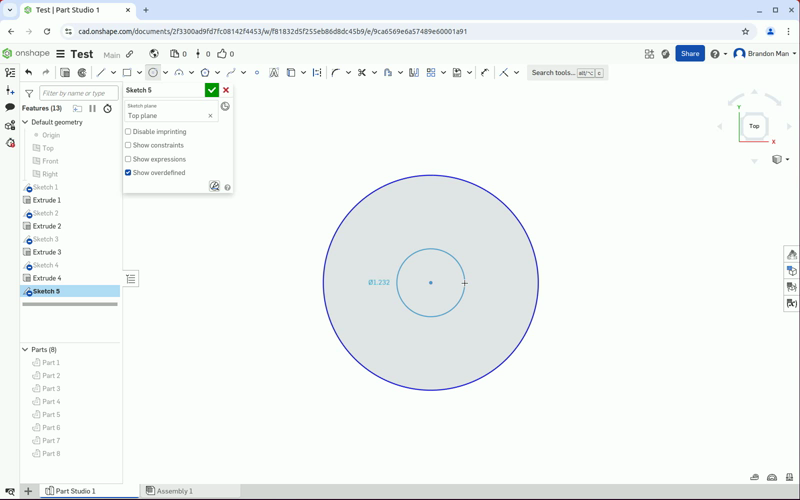
scroll(-6)
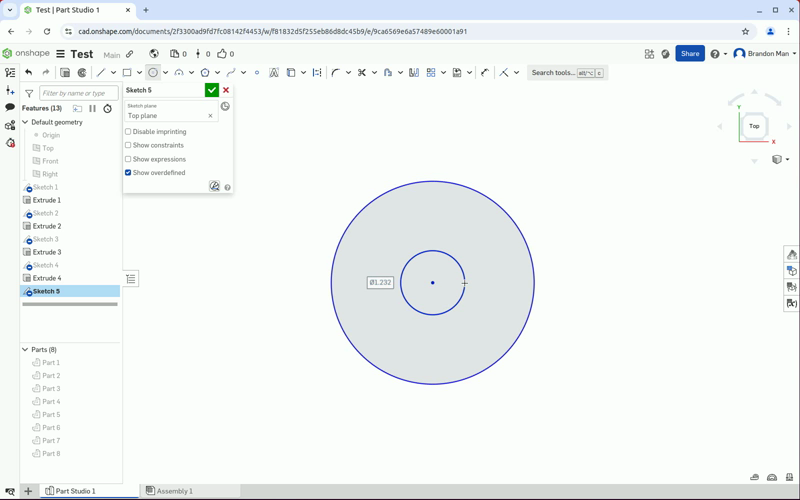
scroll(-6)
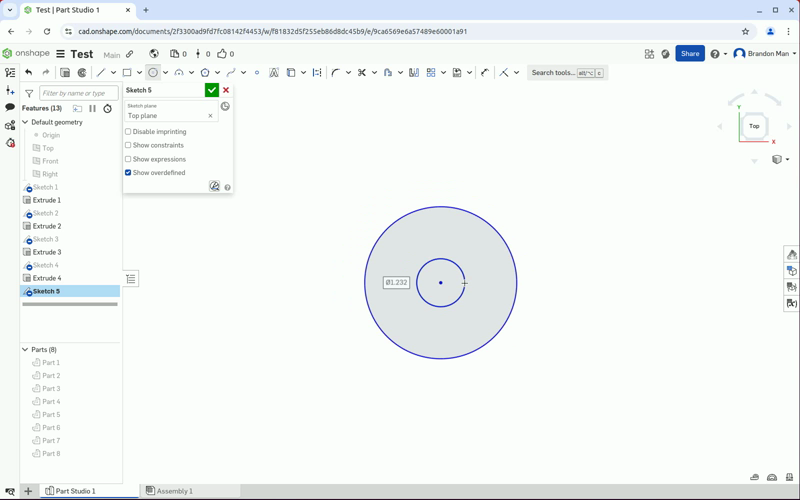
scroll(-6)
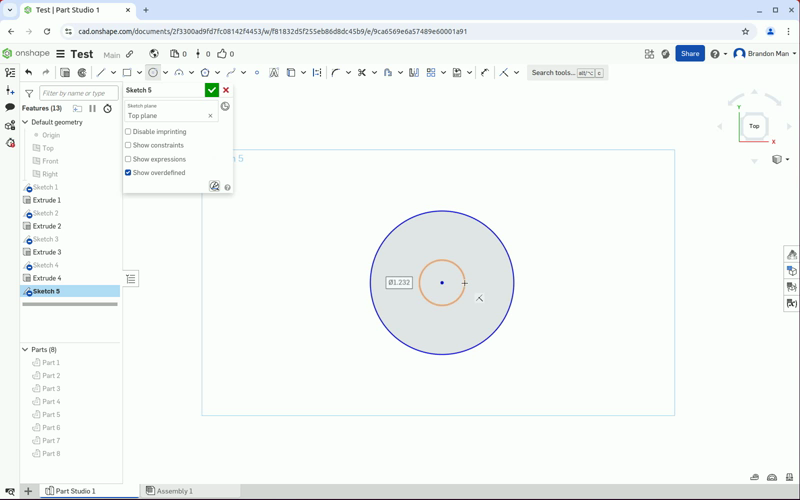
scroll(-6)
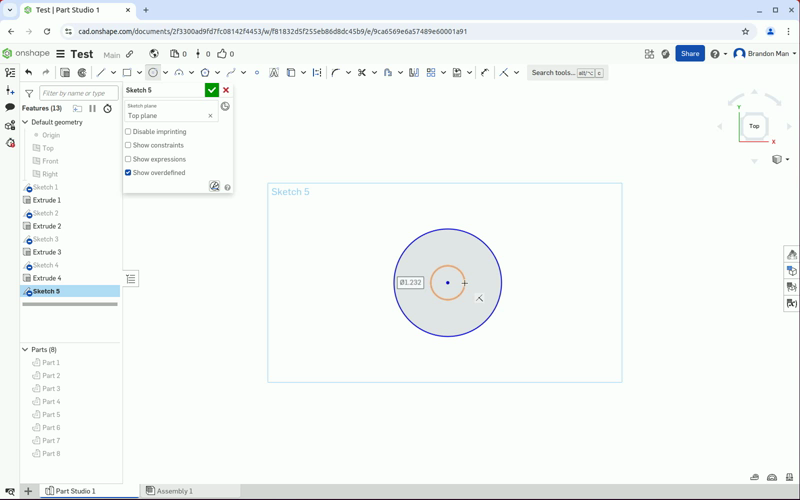
scroll(-6)
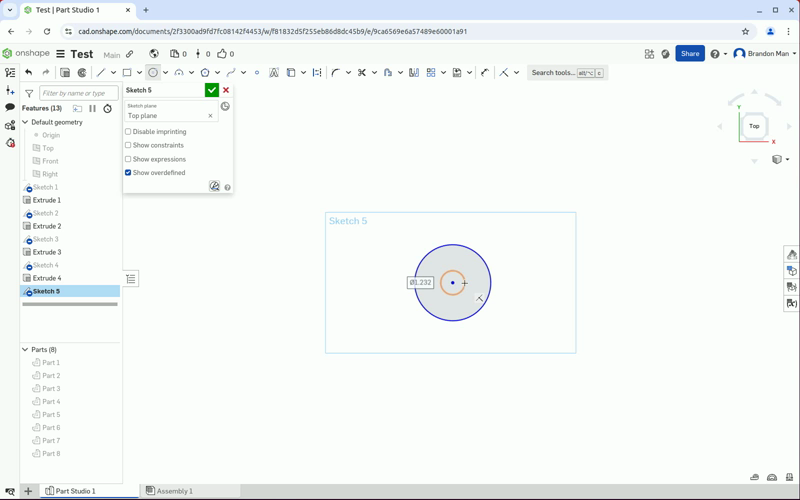
scroll(-6)
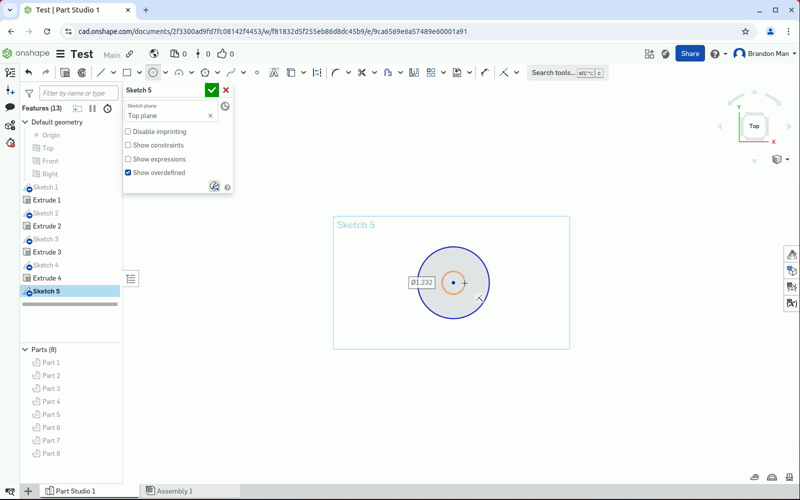
scroll(-6)
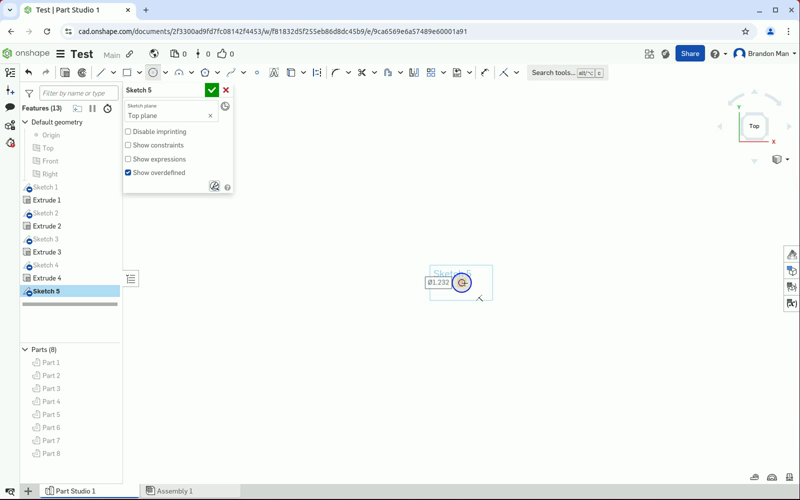
key(esc)
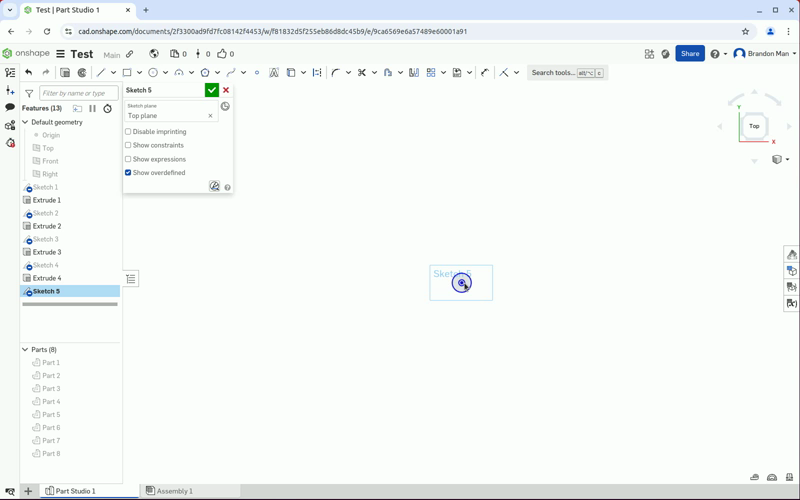
mouse_move(466, 290)
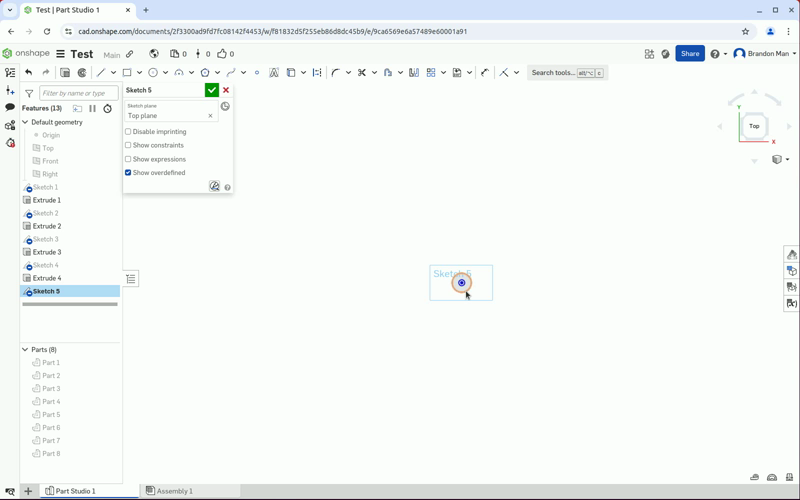
scroll(6)
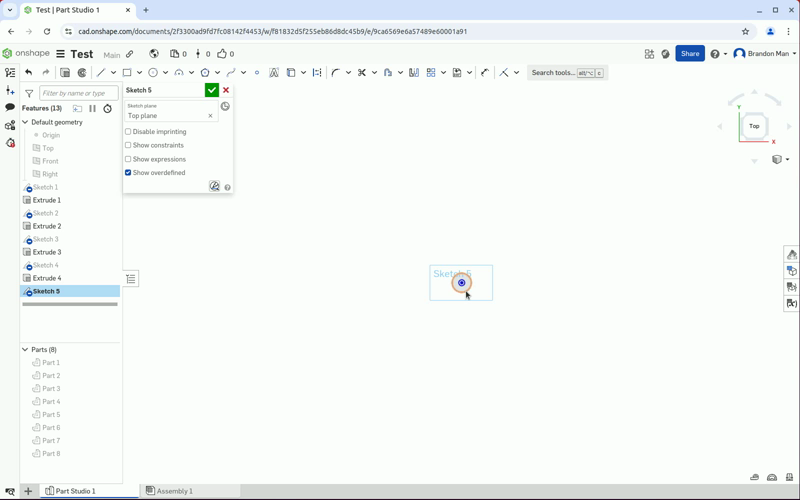
scroll(6)
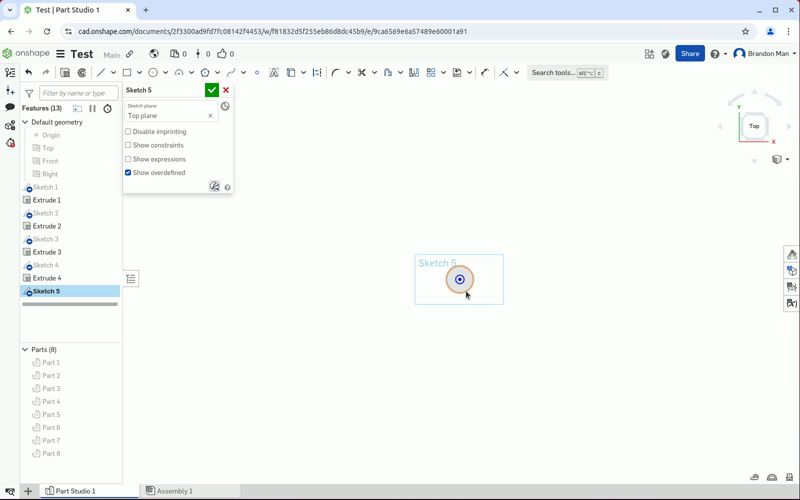
scroll(6)
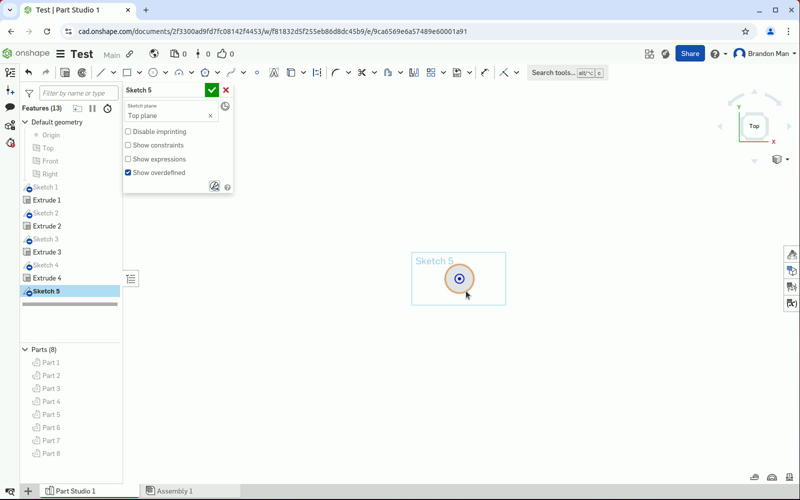
scroll(6)
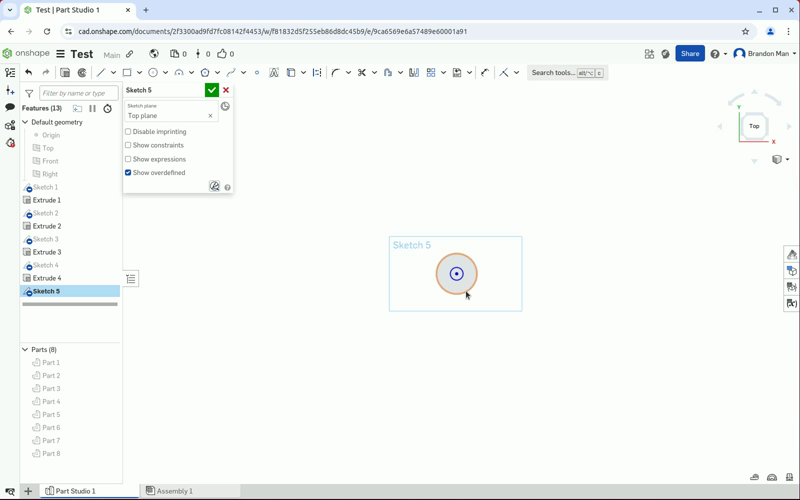
scroll(6)
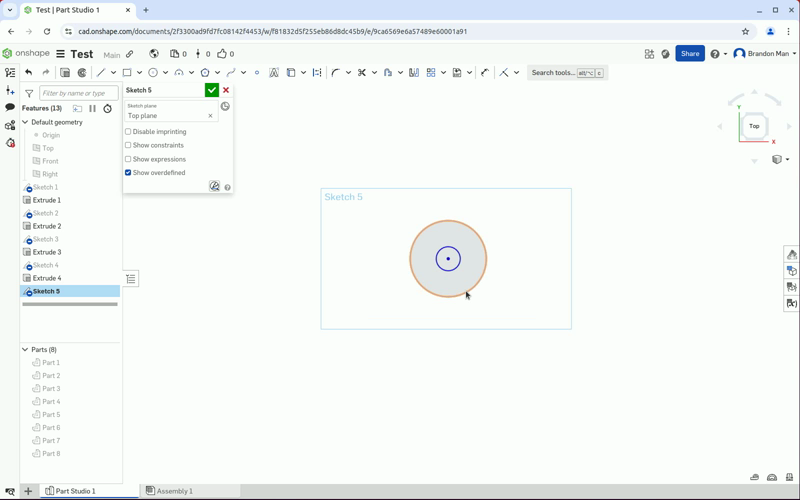
scroll(6)
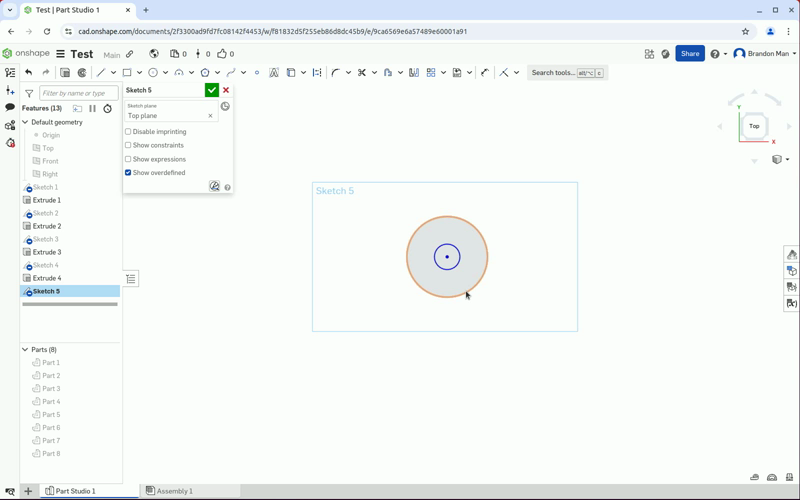
scroll(6)
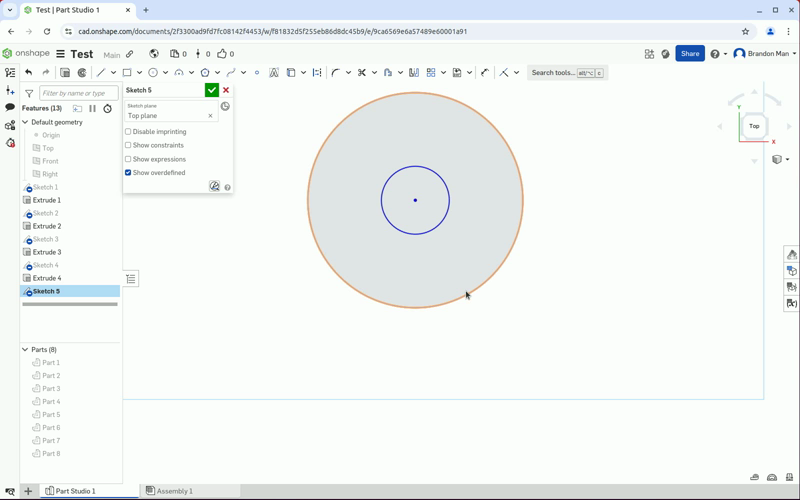
click(466, 290)
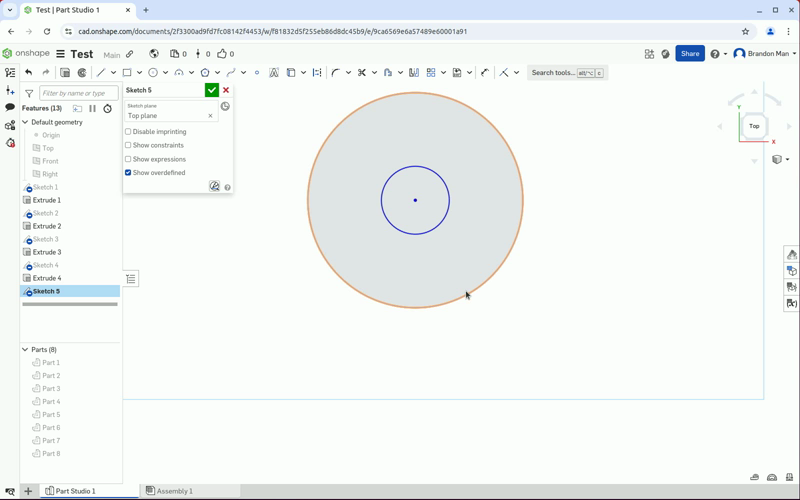
scroll(-6)
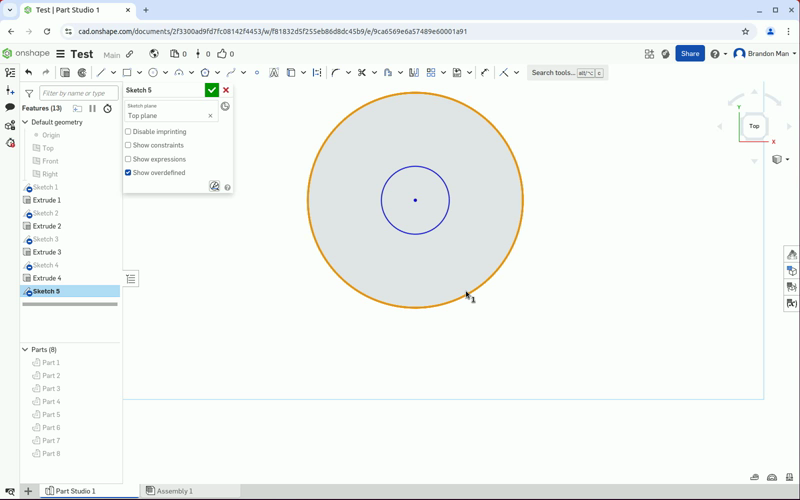
scroll(-6)
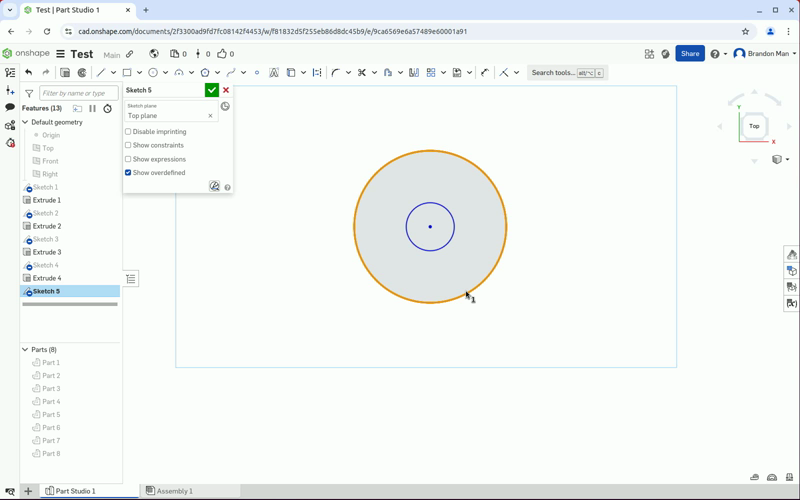
scroll(-6)
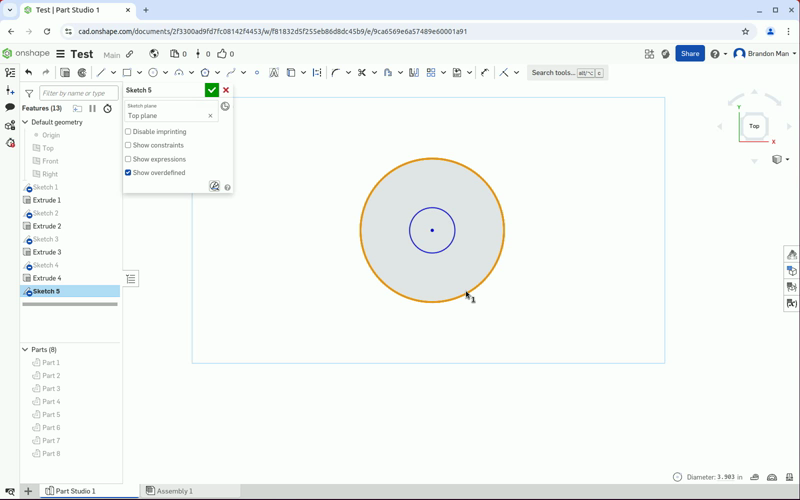
scroll(-6)
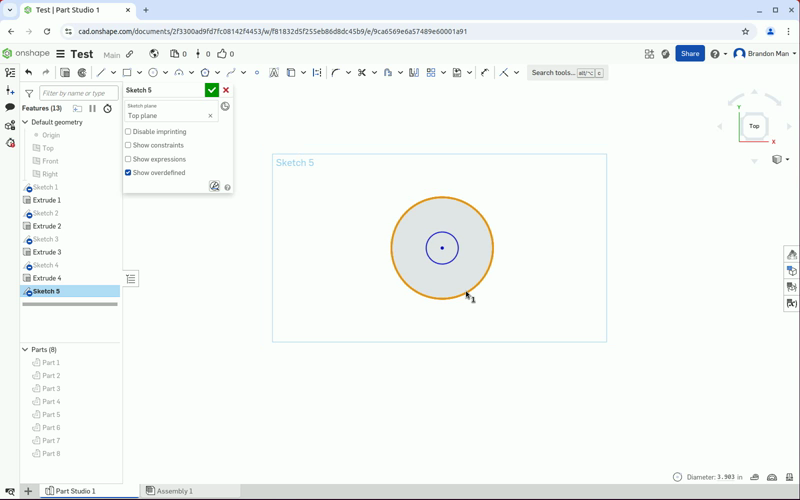
scroll(-6)
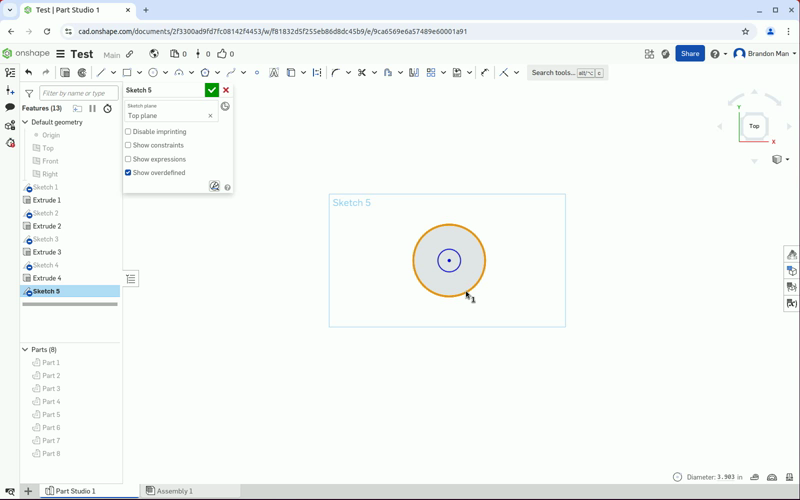
scroll(-6)
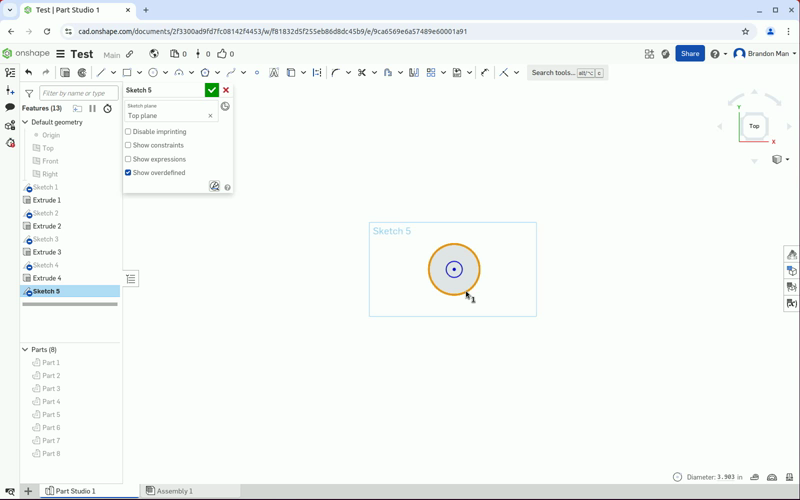
scroll(-6)
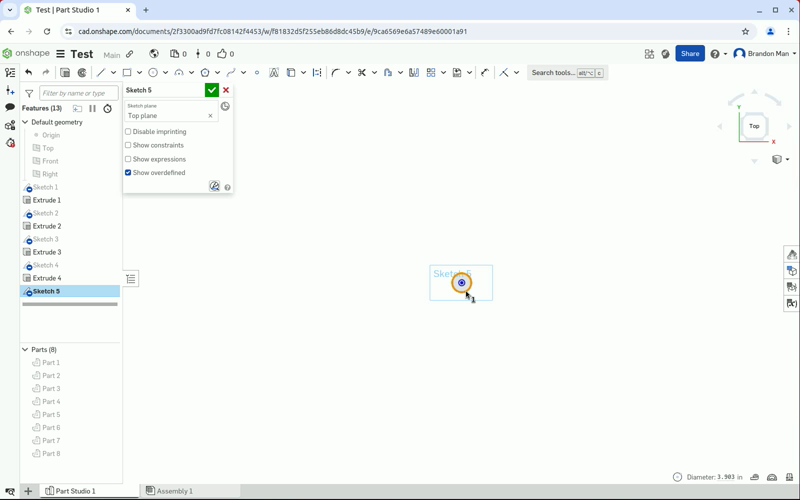
mouse_move(73, 352)
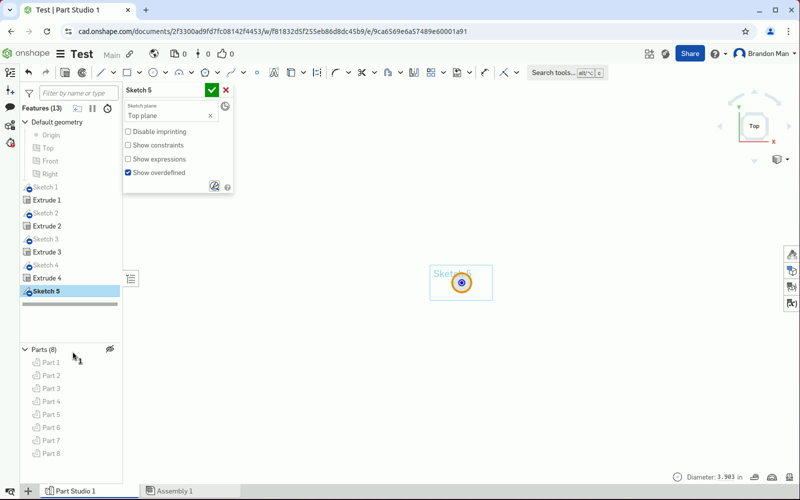
key(shift+y)
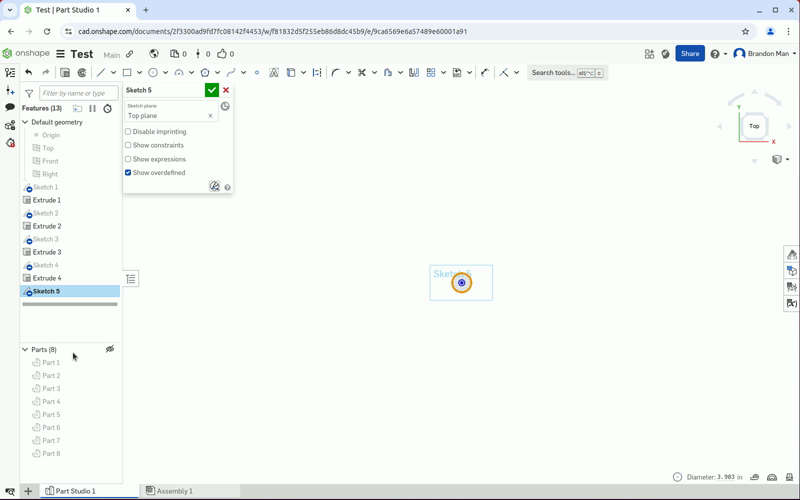
key(shift+e)
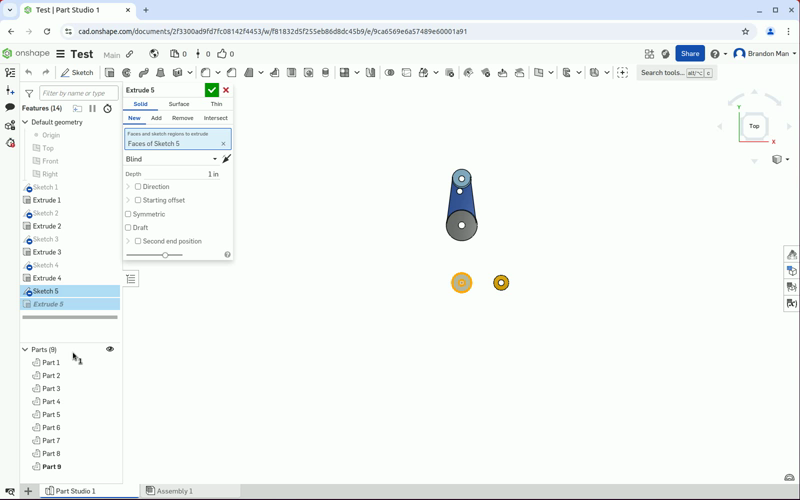
mouse_move(143, 106)
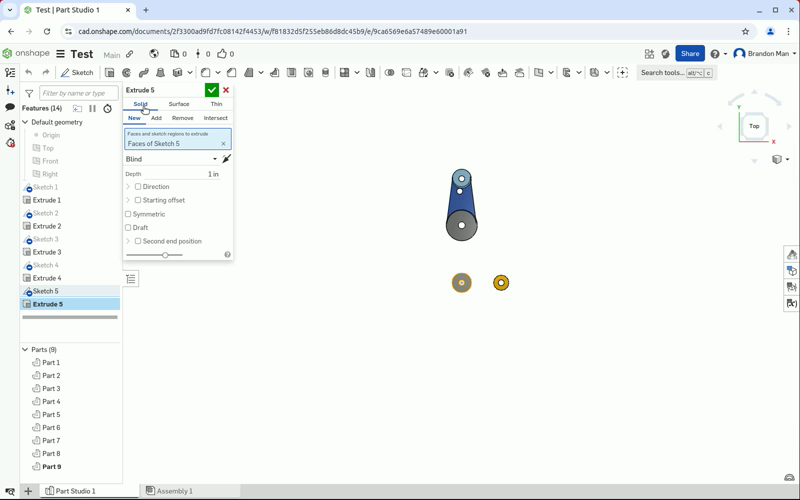
click(143, 106)
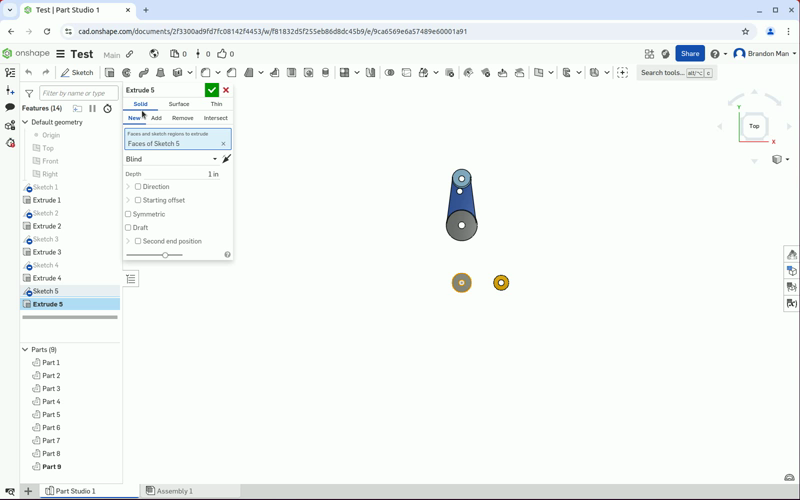
mouse_move(137, 120)
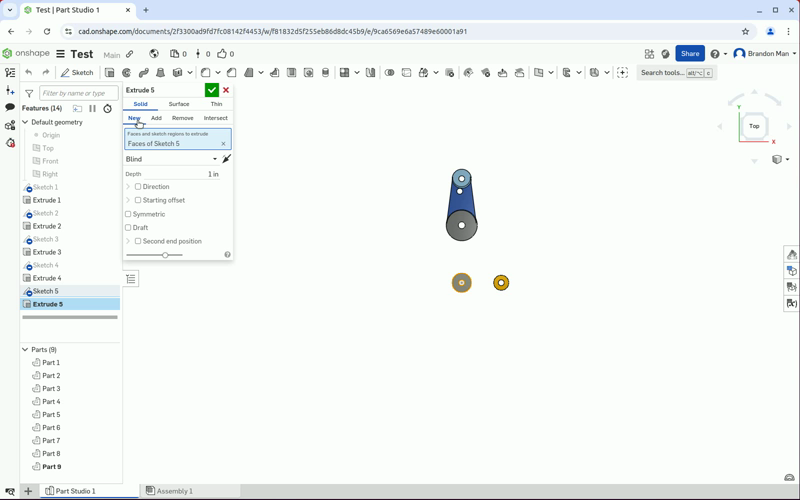
click(137, 120)
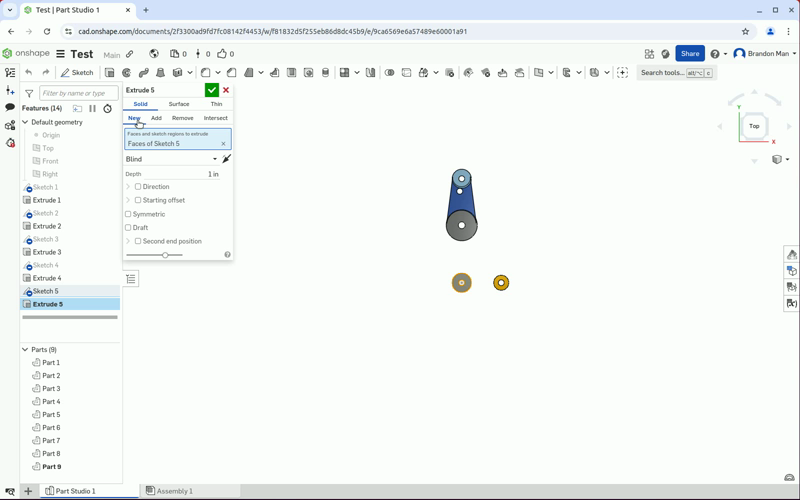
key(tab, 4)
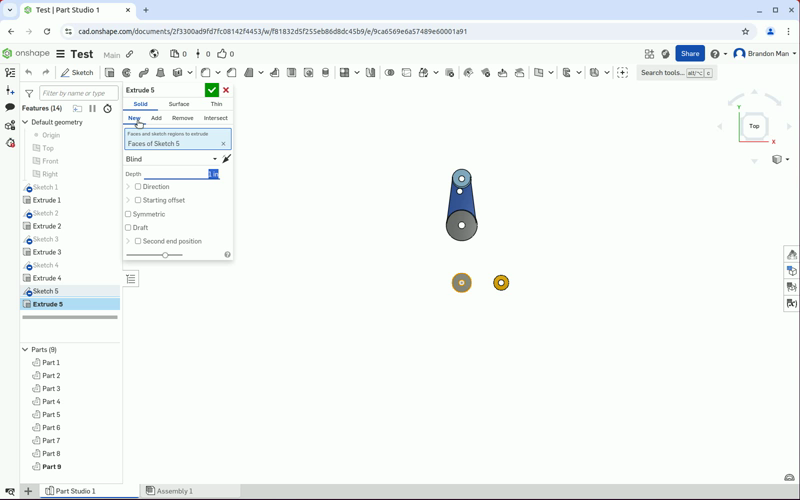
text(0.481)
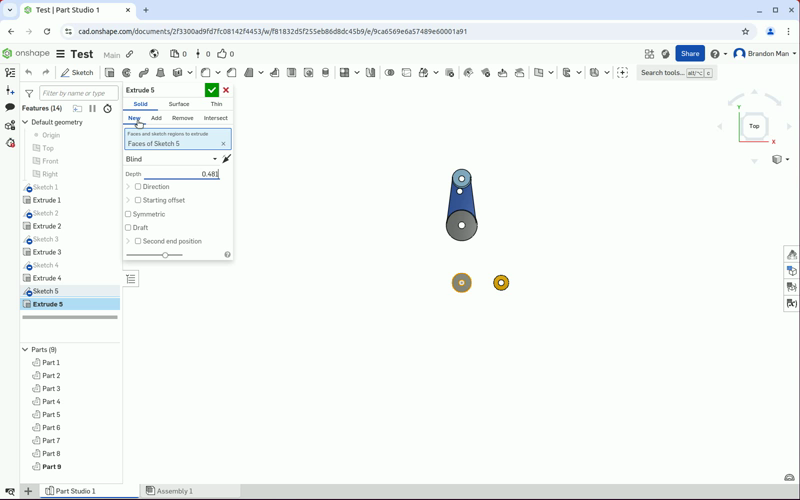
key(enter)
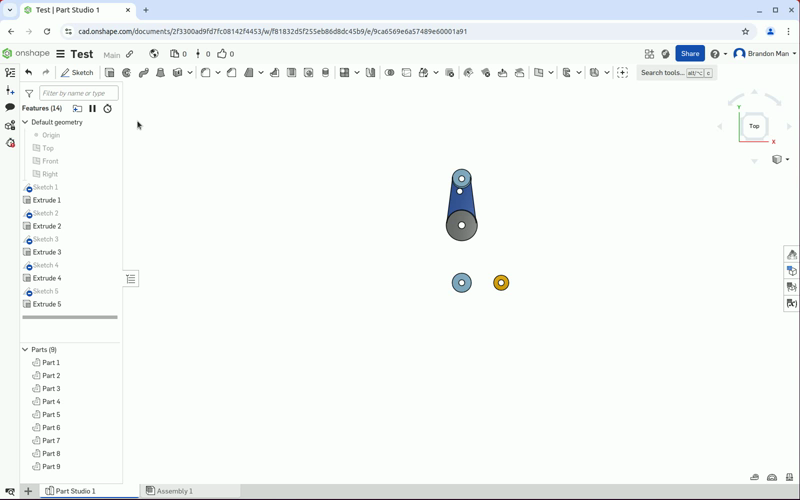
key(shift+h)
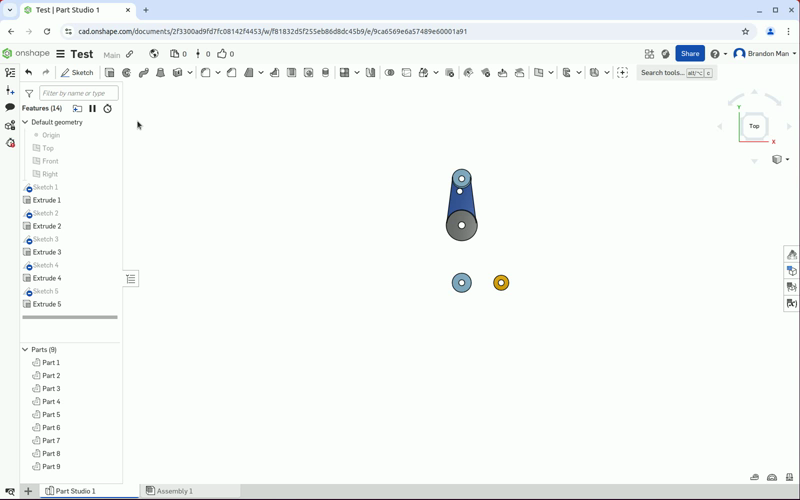
key(shift+h)
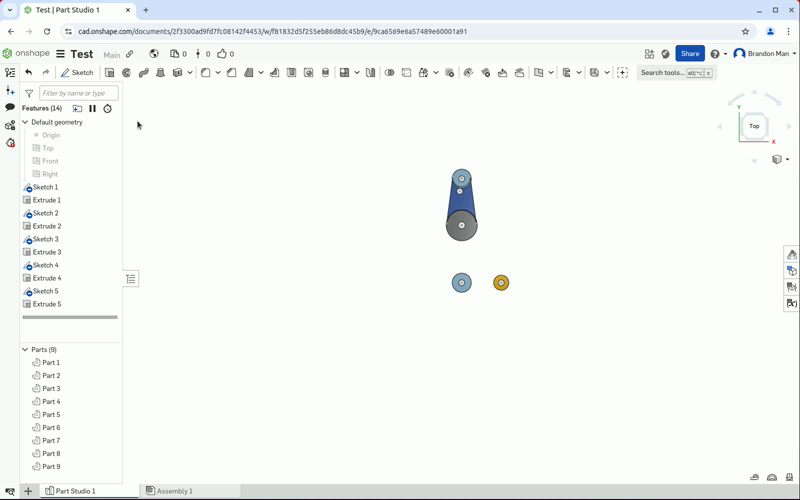
mouse_move(73, 189)
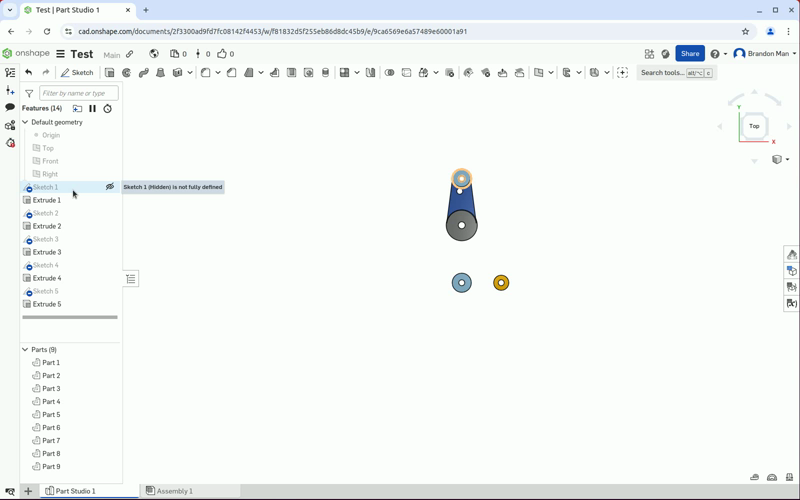
click(73, 189)
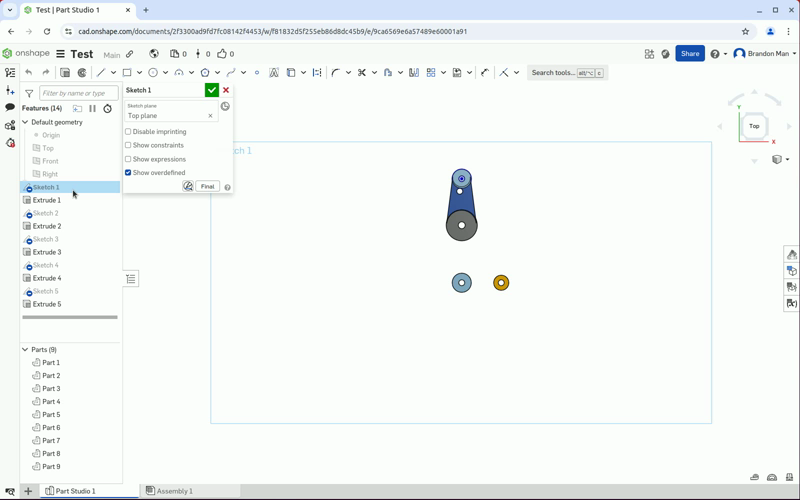
mouse_move(229, 92)
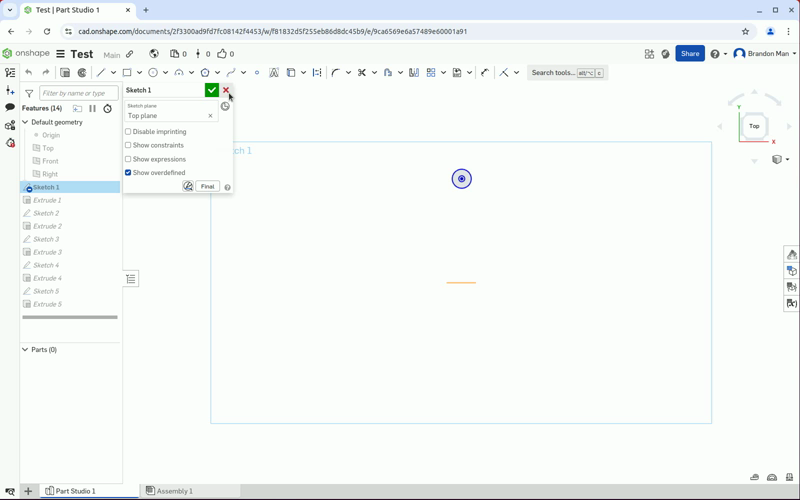
click(229, 92)
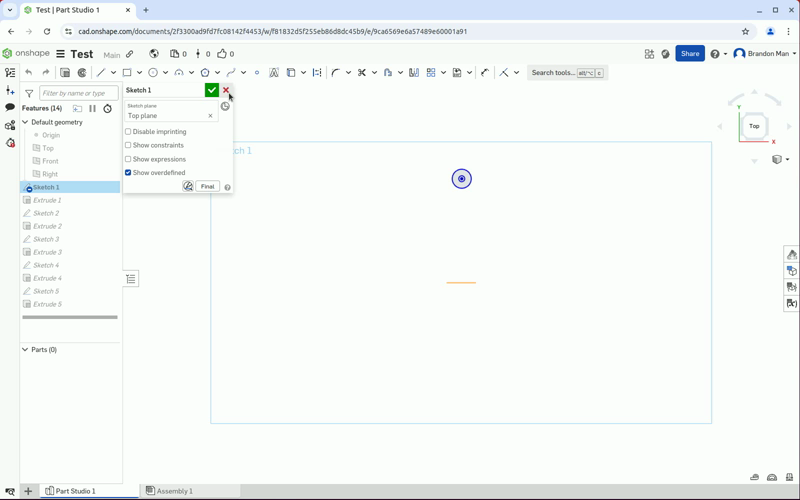
key(shift+s)
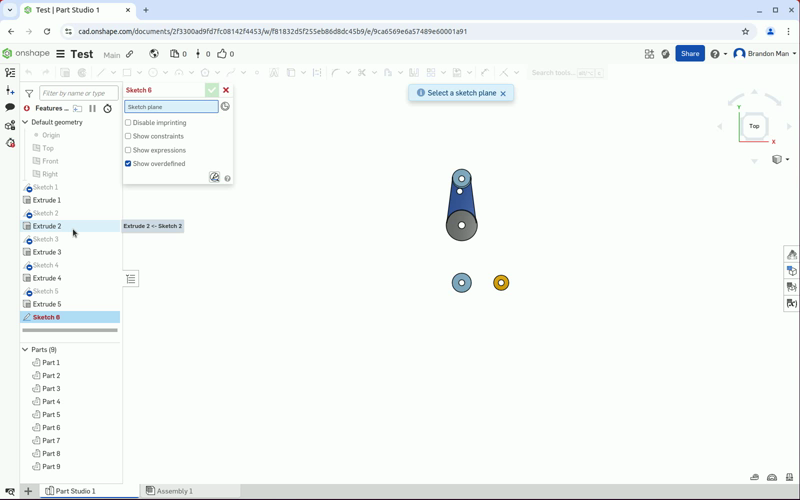
scroll(3)
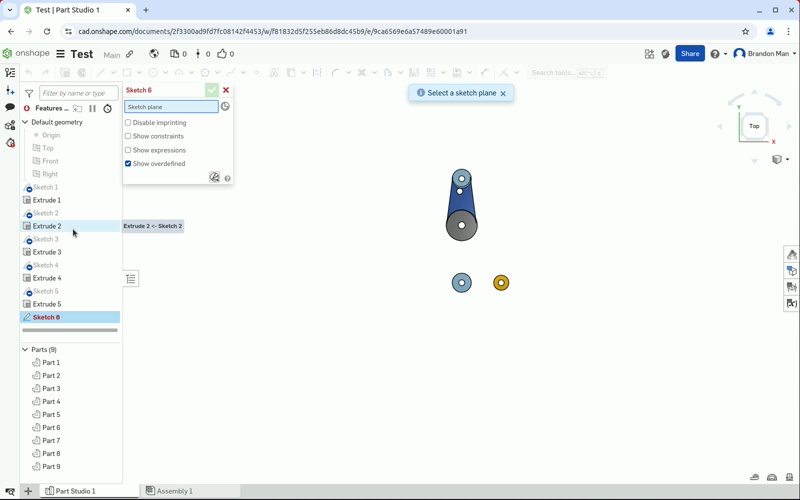
mouse_move(73, 150)
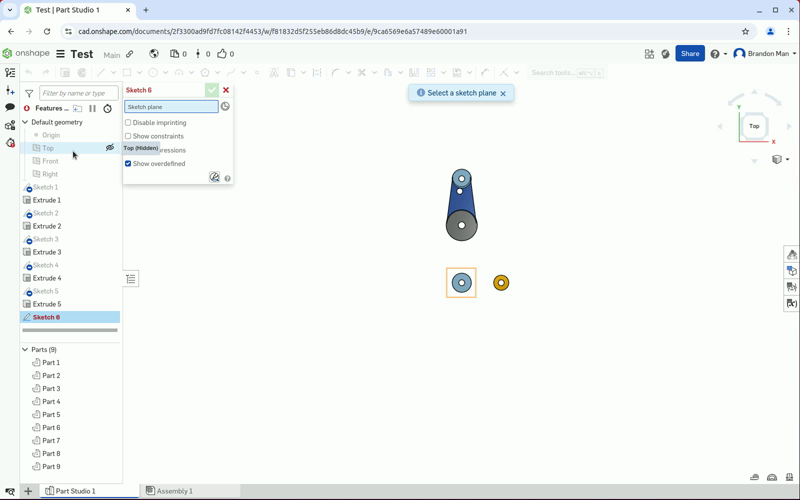
click(73, 150)
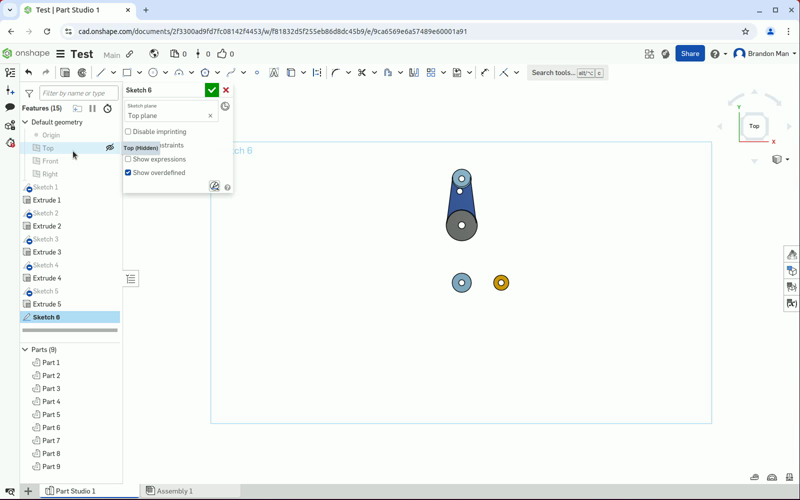
mouse_move(73, 352)
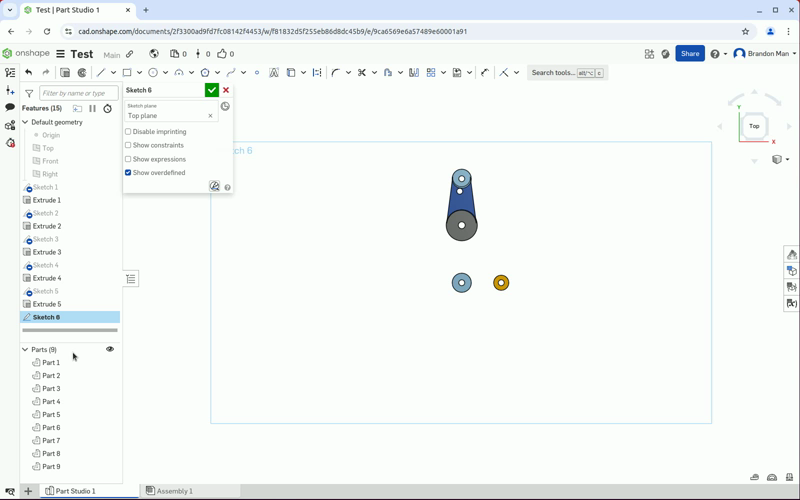
key(y)
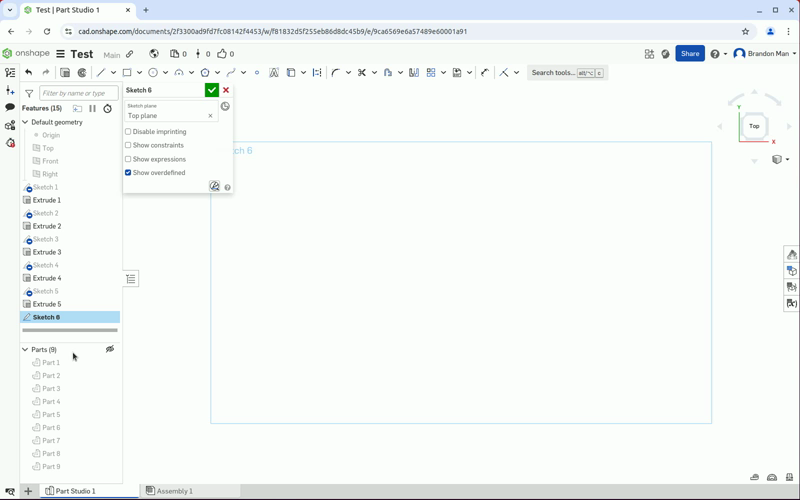
key(l)
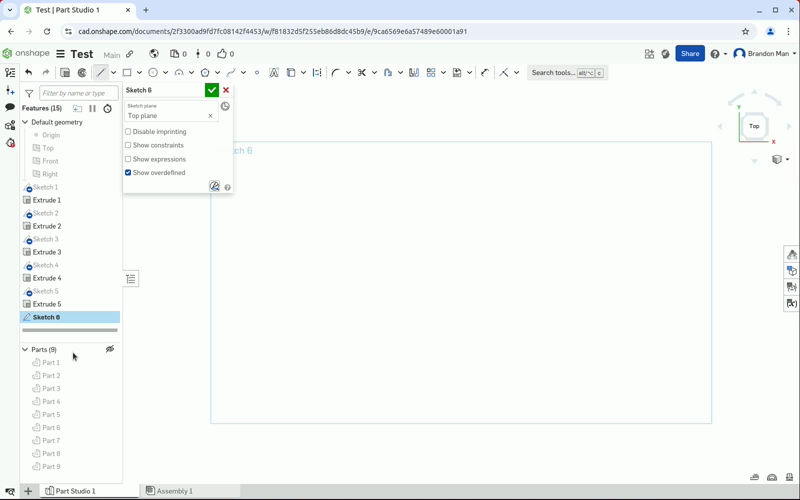
key_down(shift)
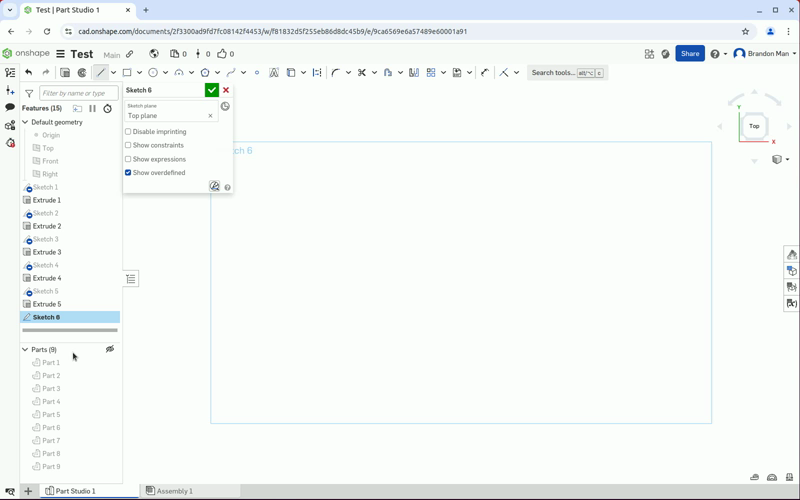
mouse_move(446, 226)
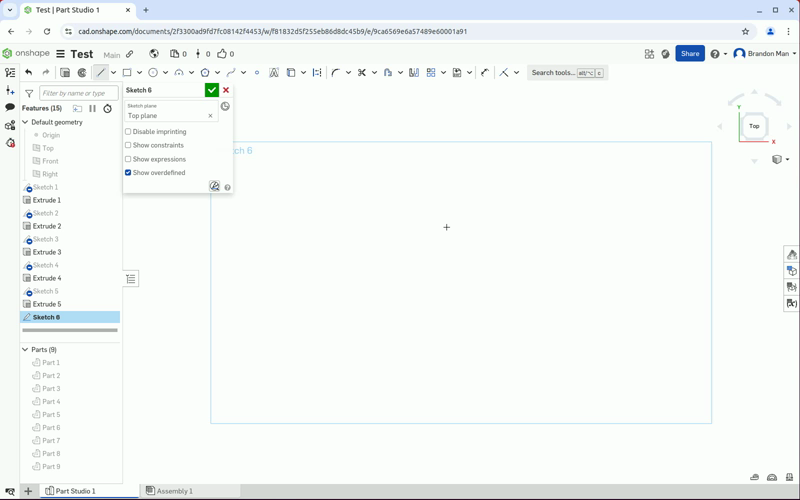
click(446, 226)
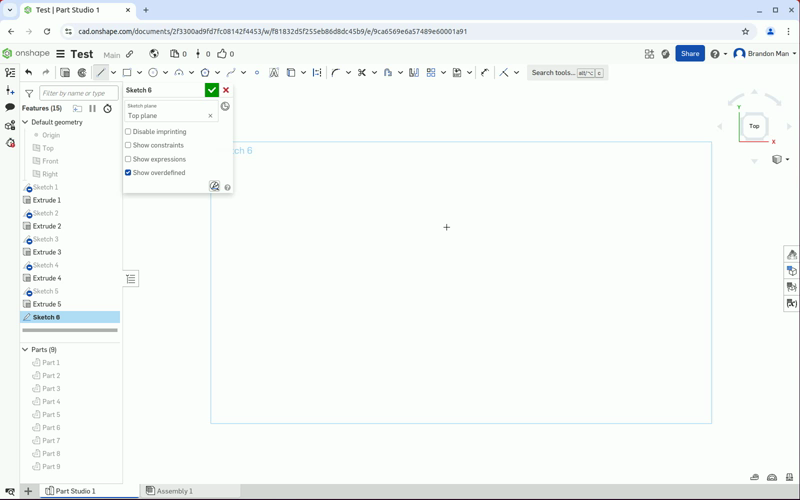
key_up(shift)
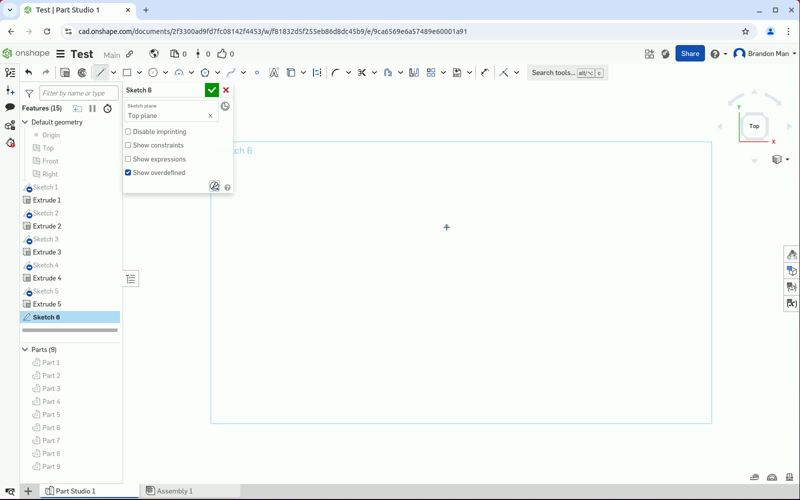
key_down(shift)
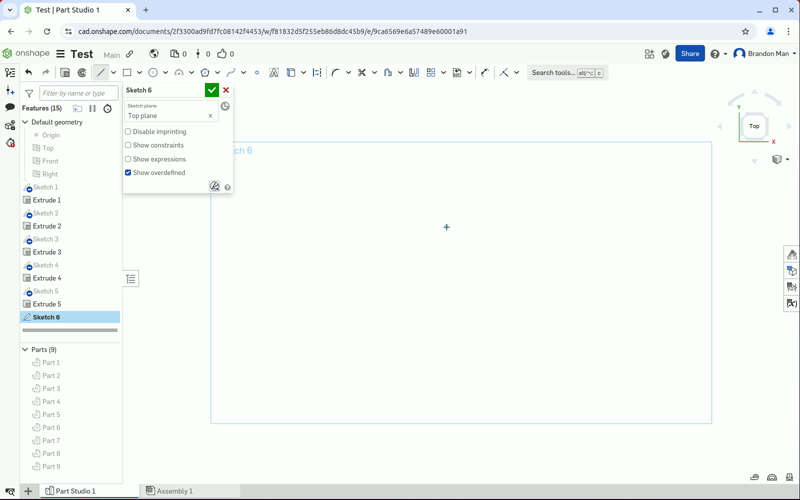
mouse_move(476, 226)
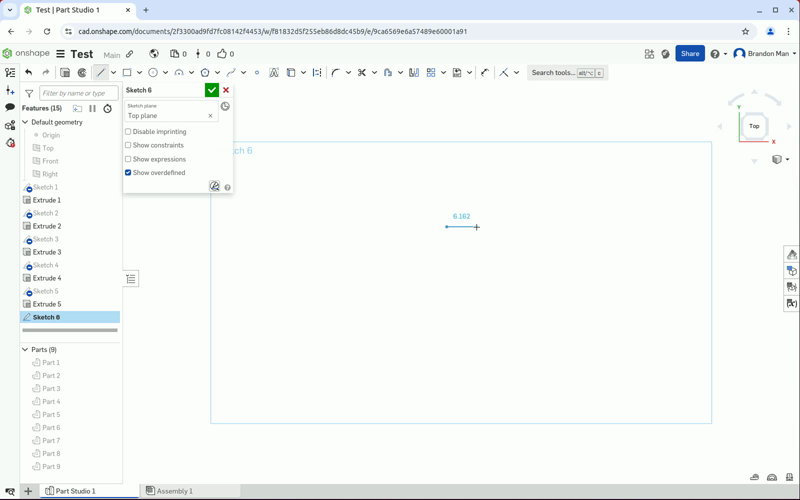
mouse_move(452, 284)
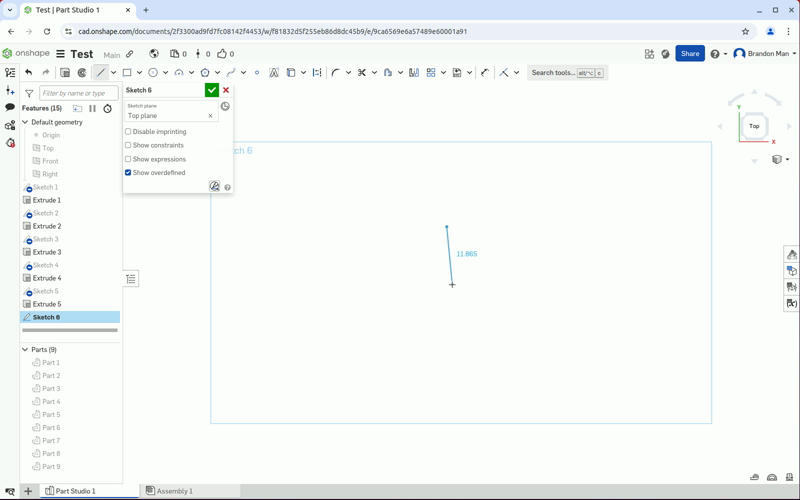
click(452, 284)
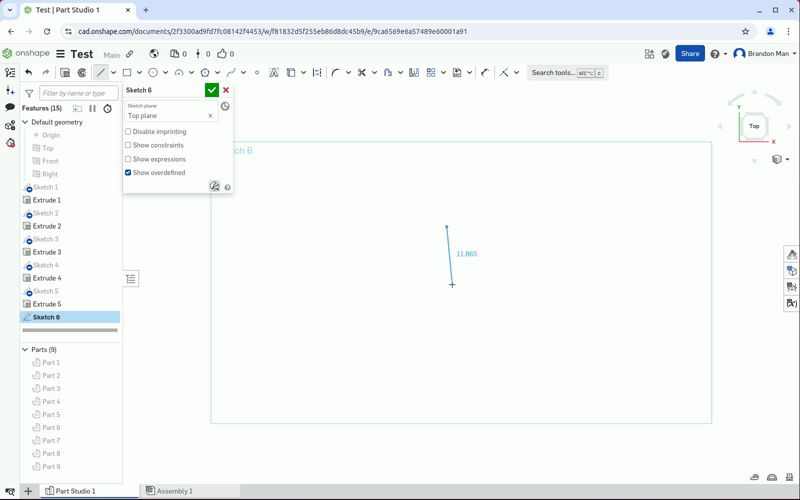
key_up(shift)
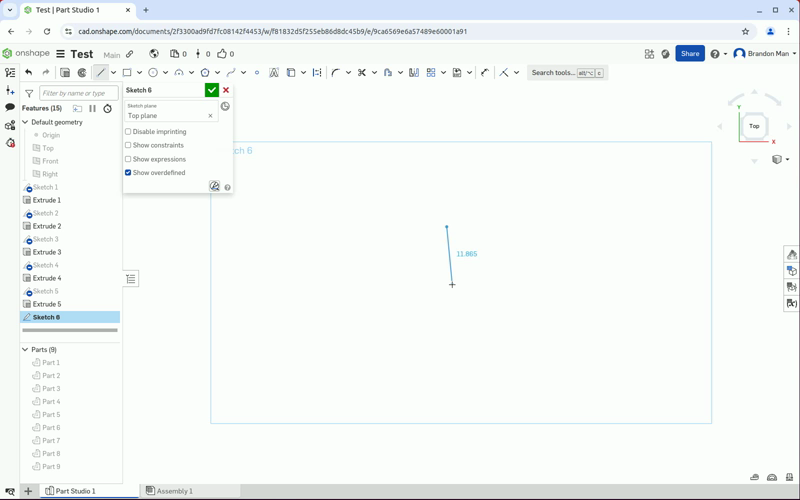
key(esc)
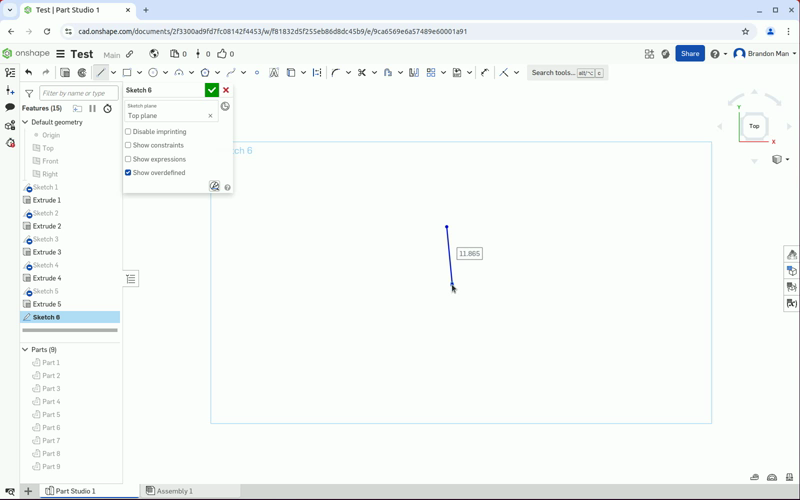
key(a)
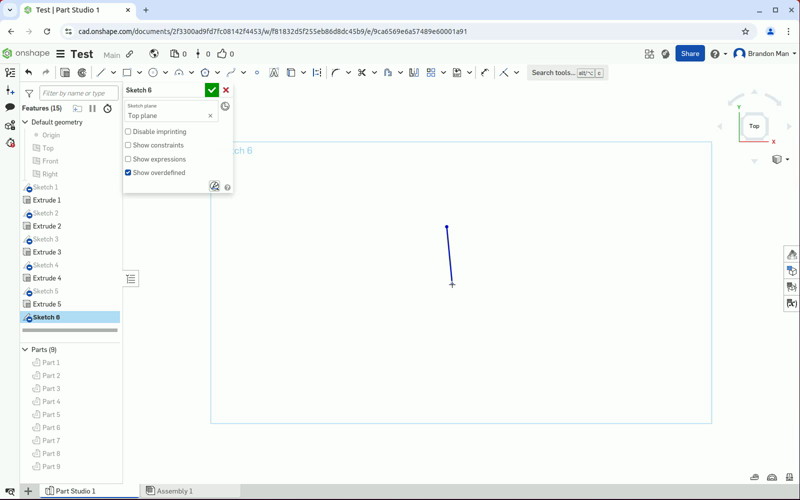
mouse_move(452, 284)
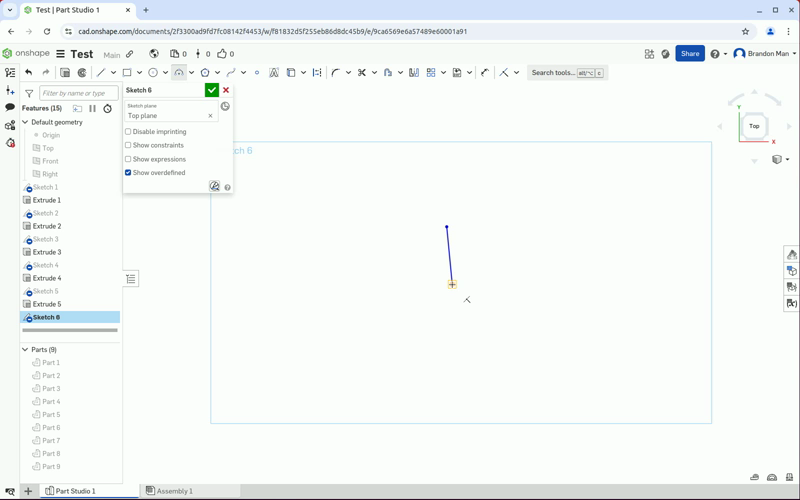
click(452, 284)
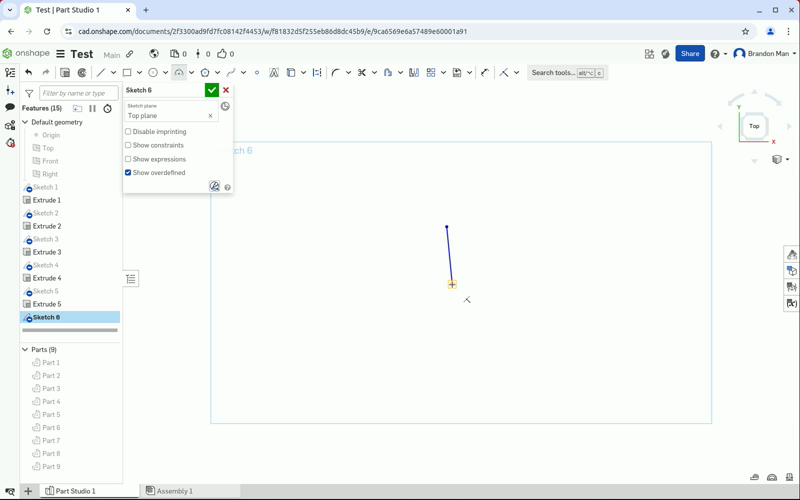
key_down(shift)
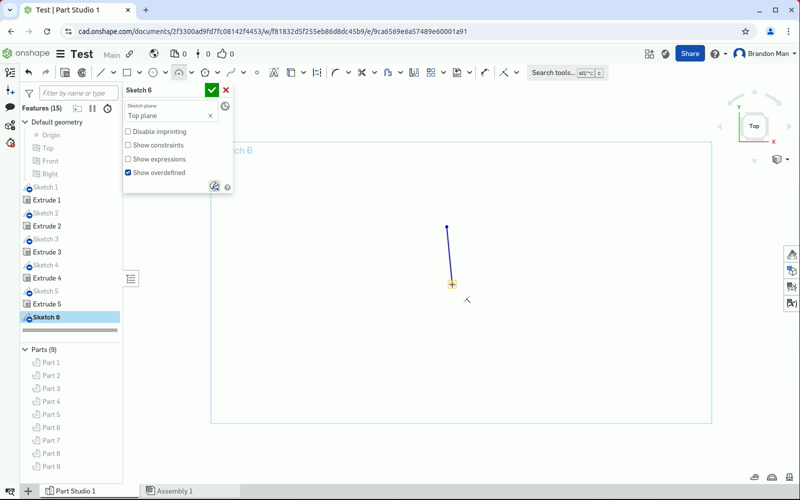
mouse_move(461, 291)
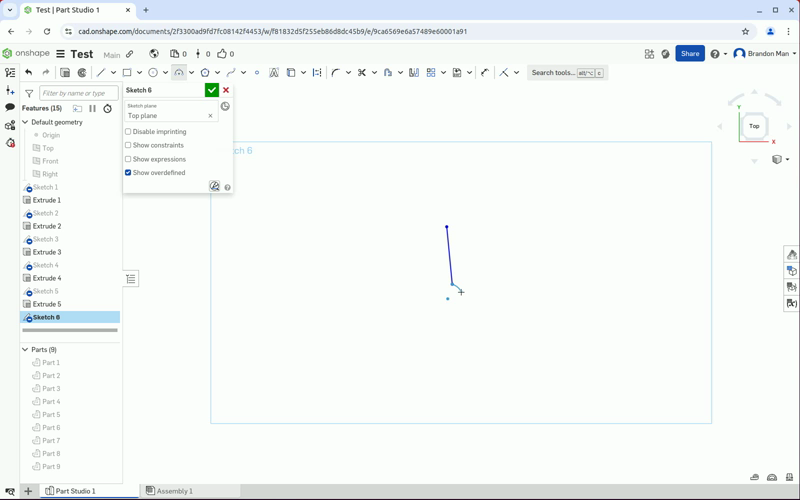
click(461, 291)
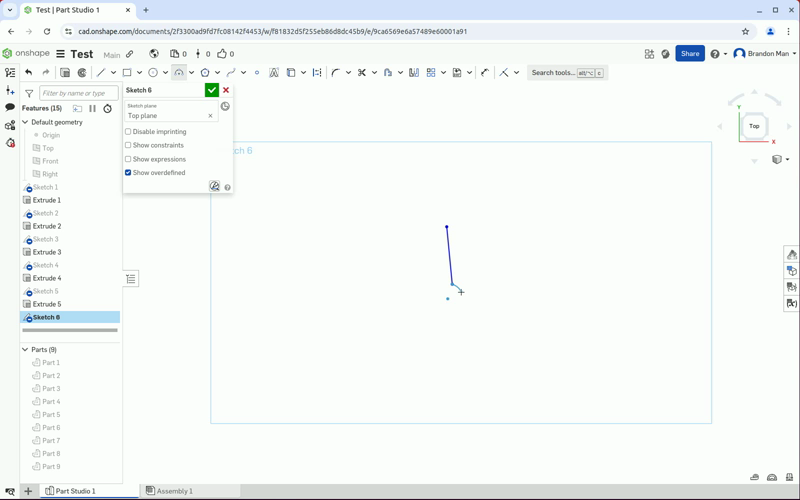
mouse_move(466, 276)
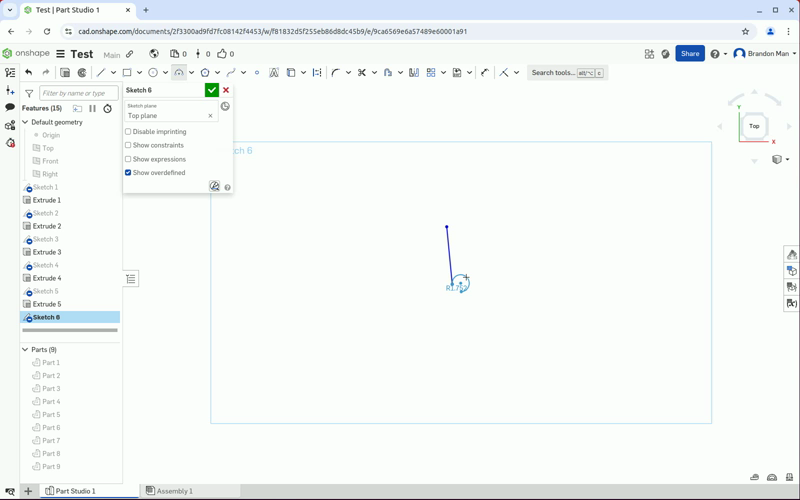
click(466, 276)
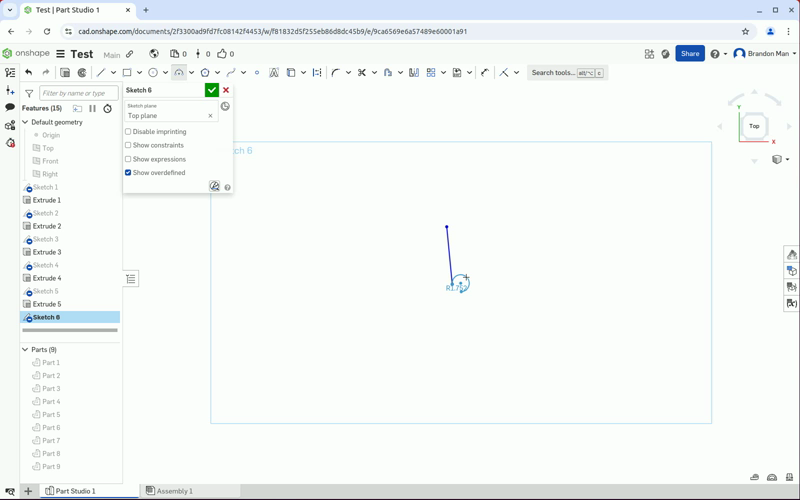
key_up(shift)
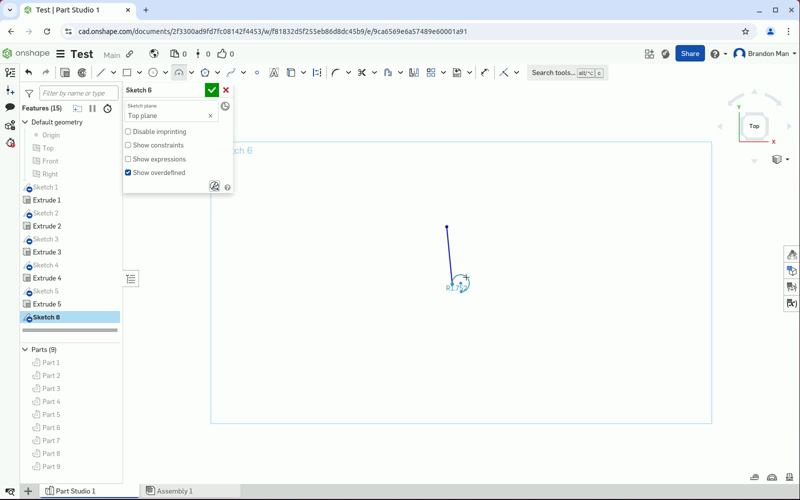
key(esc)
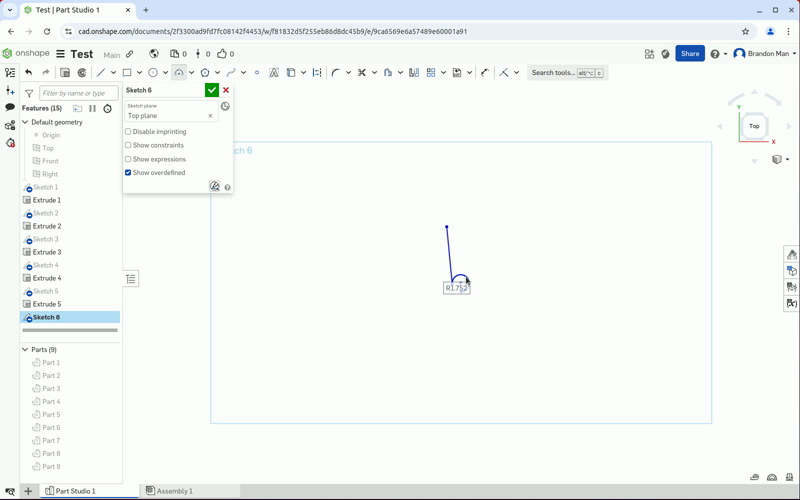
key(l)
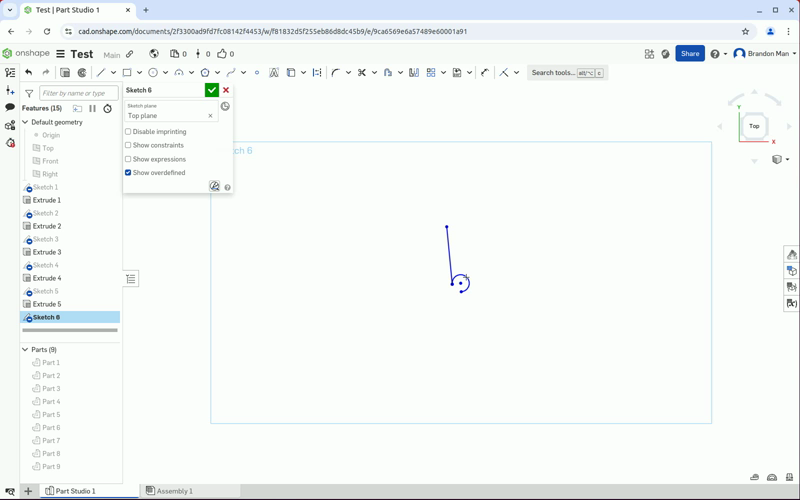
mouse_move(461, 291)
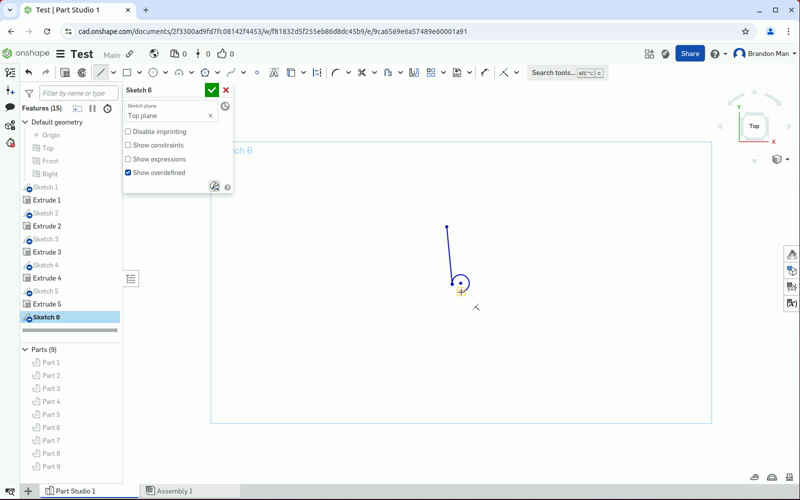
click(461, 291)
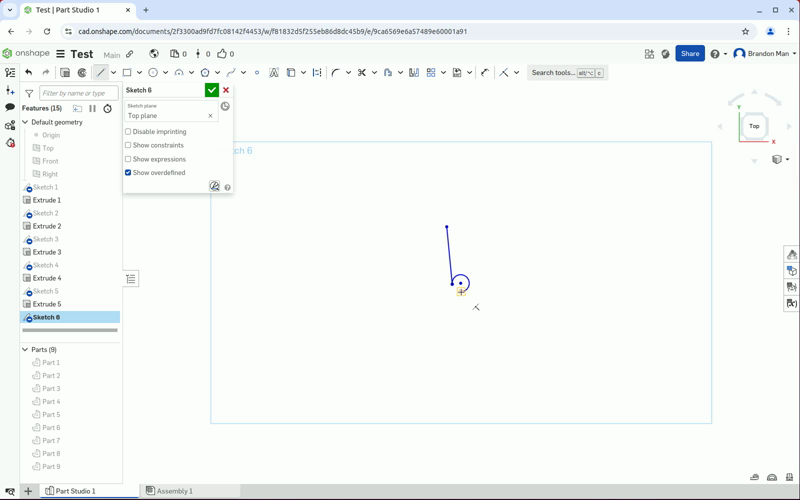
key_down(shift)
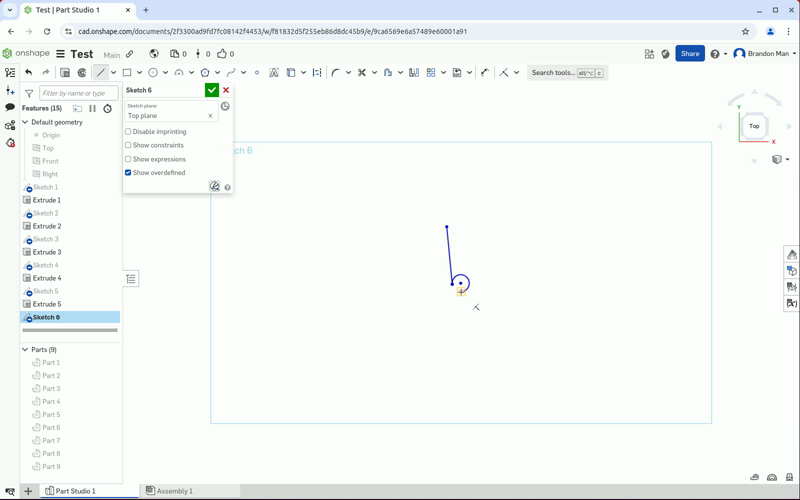
mouse_move(491, 291)
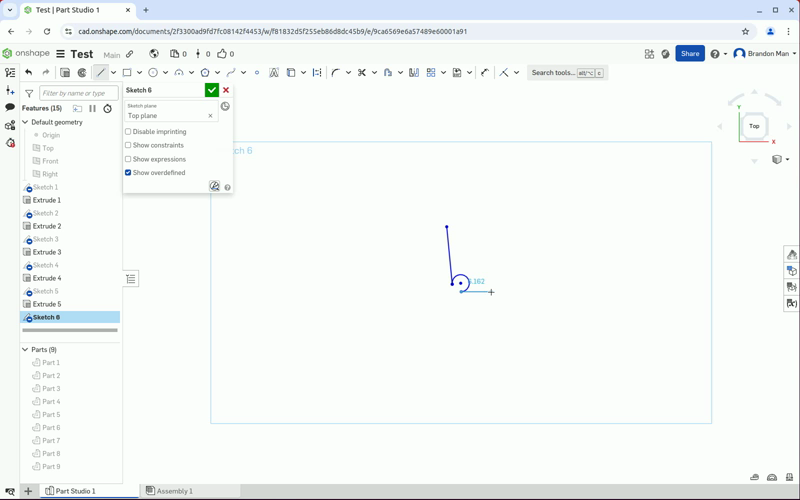
mouse_move(502, 290)
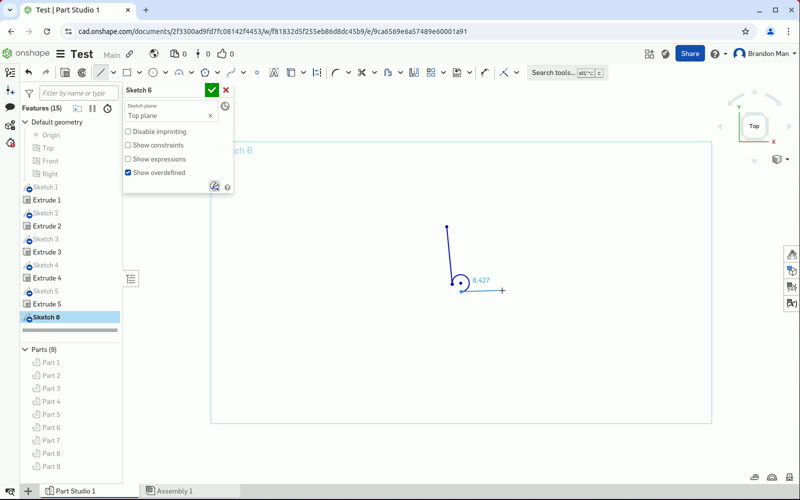
click(502, 290)
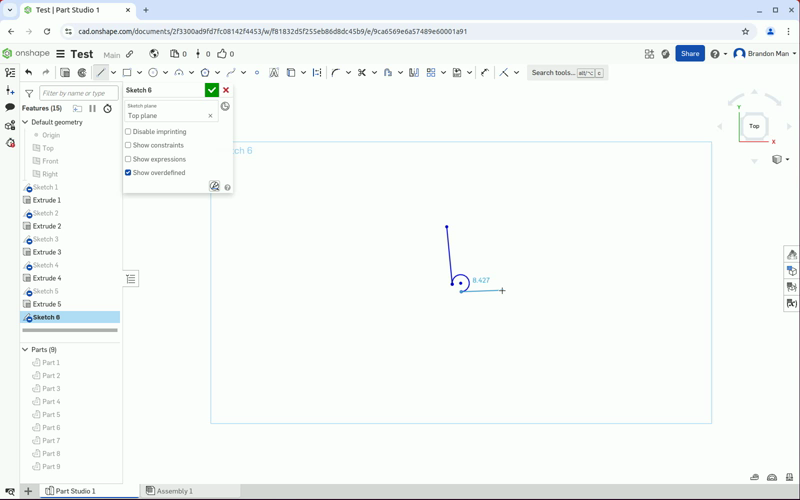
key_up(shift)
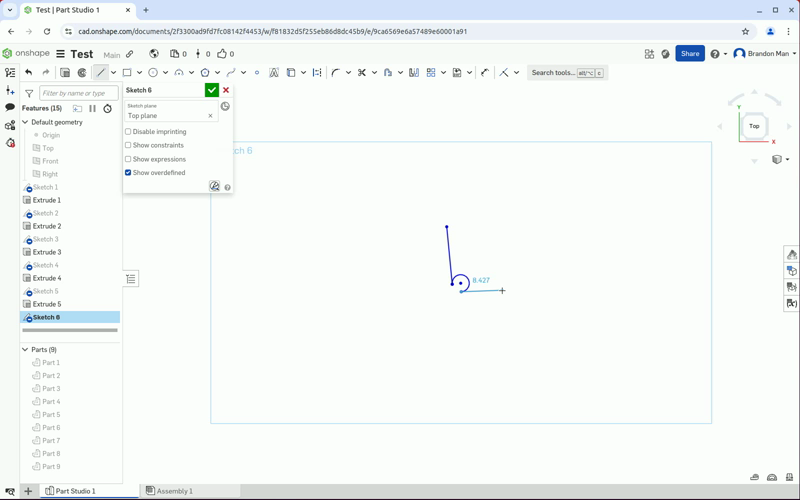
key(esc)
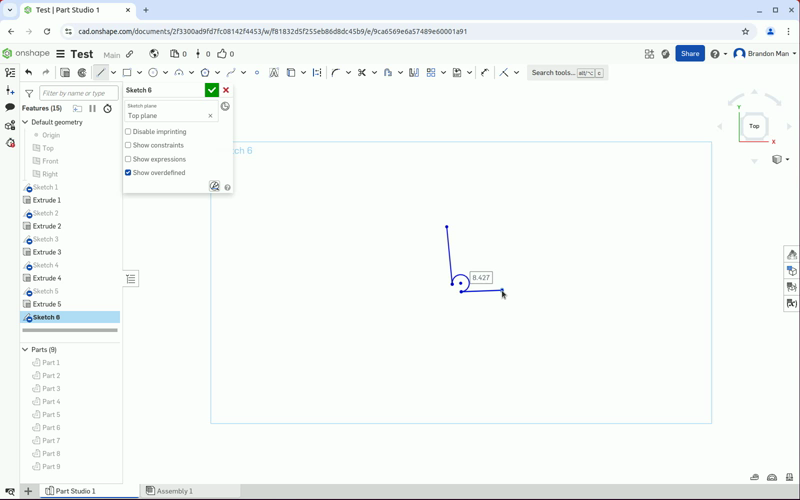
key(a)
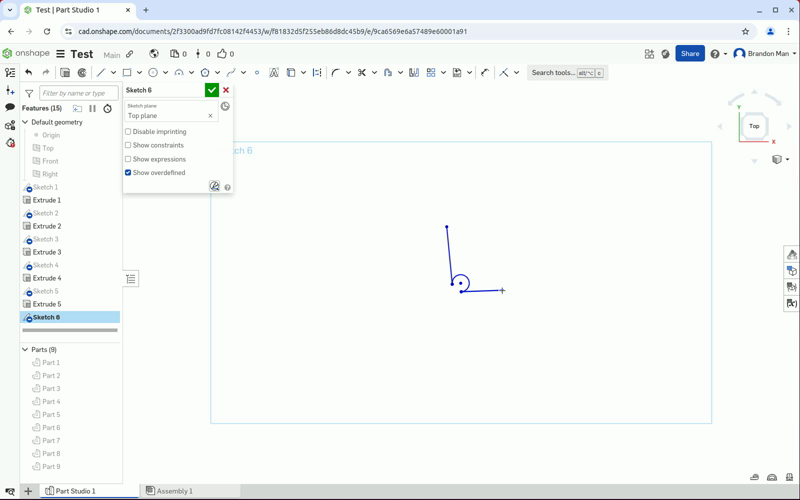
mouse_move(502, 290)
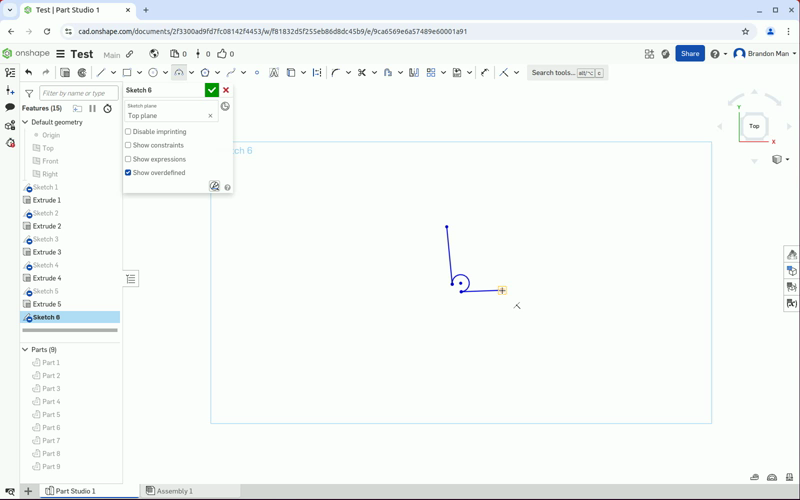
click(502, 290)
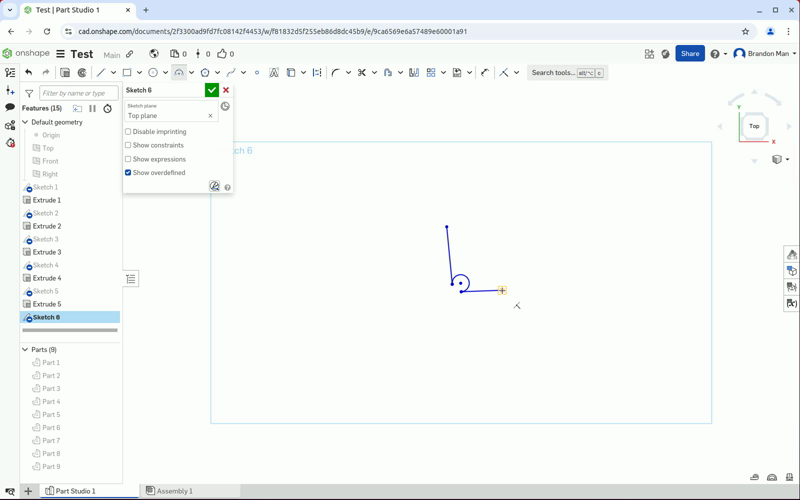
key_down(shift)
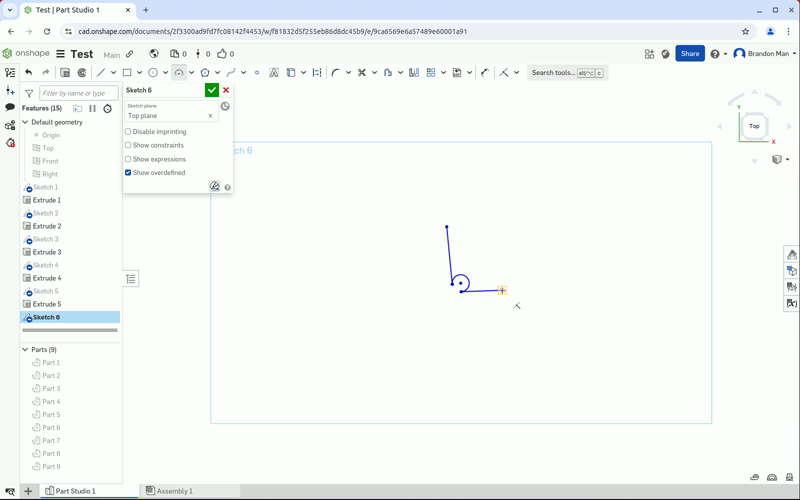
mouse_move(502, 276)
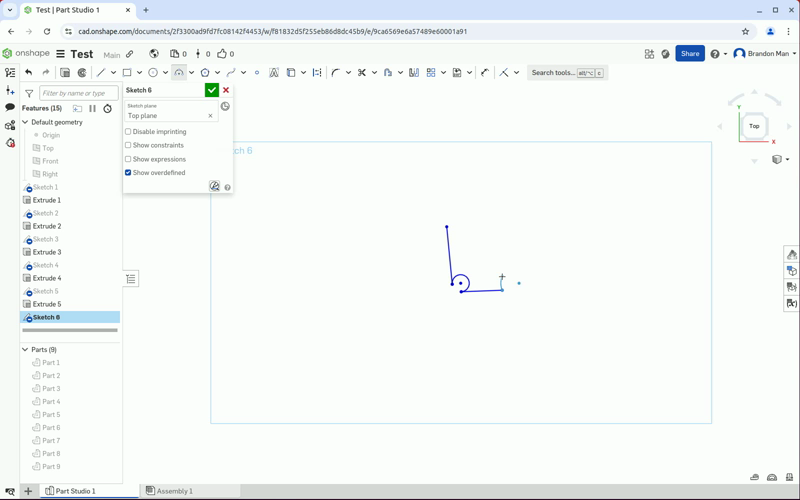
click(502, 276)
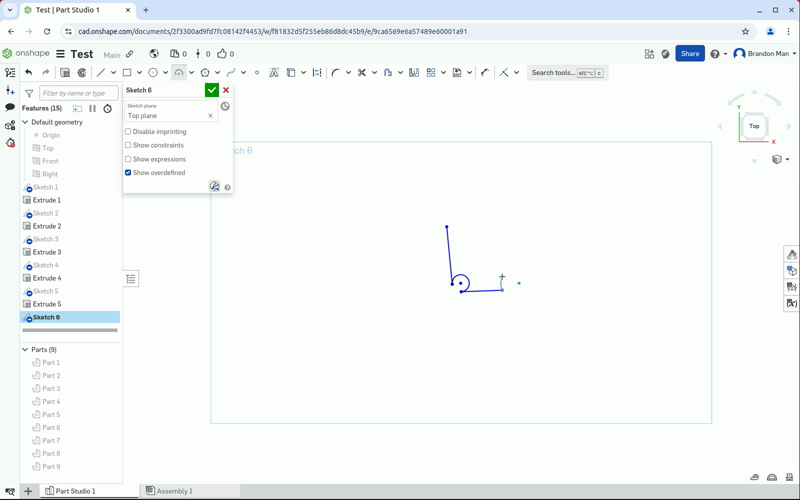
mouse_move(494, 282)
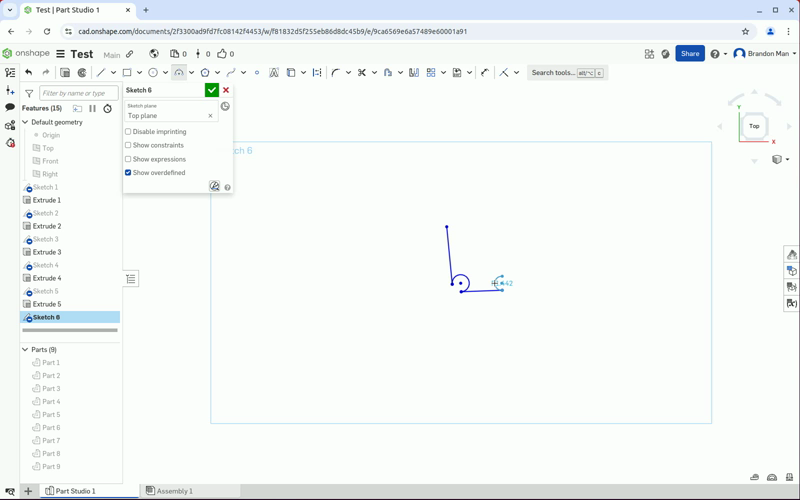
click(494, 282)
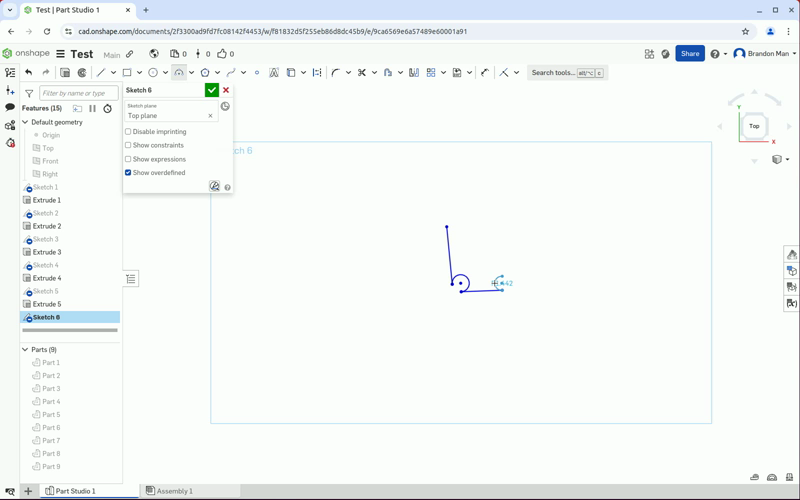
key_up(shift)
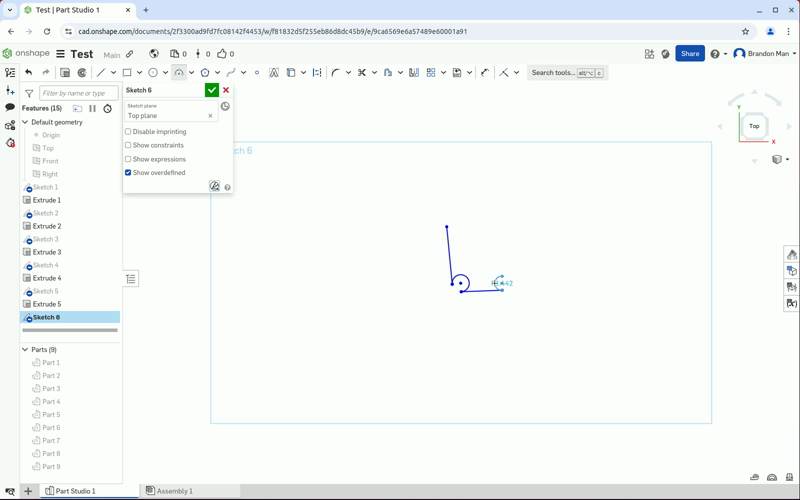
key(esc)
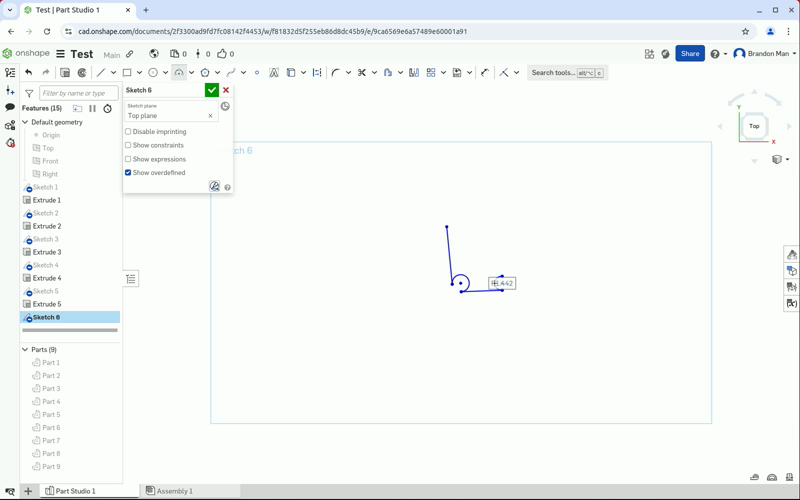
key(l)
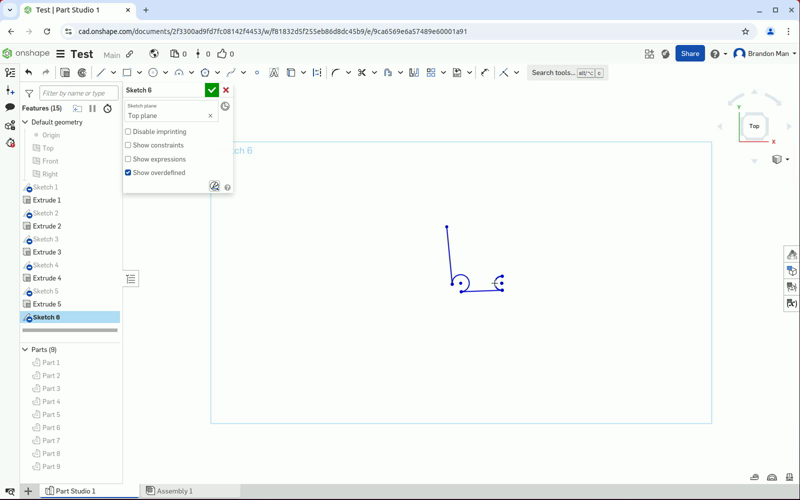
mouse_move(502, 276)
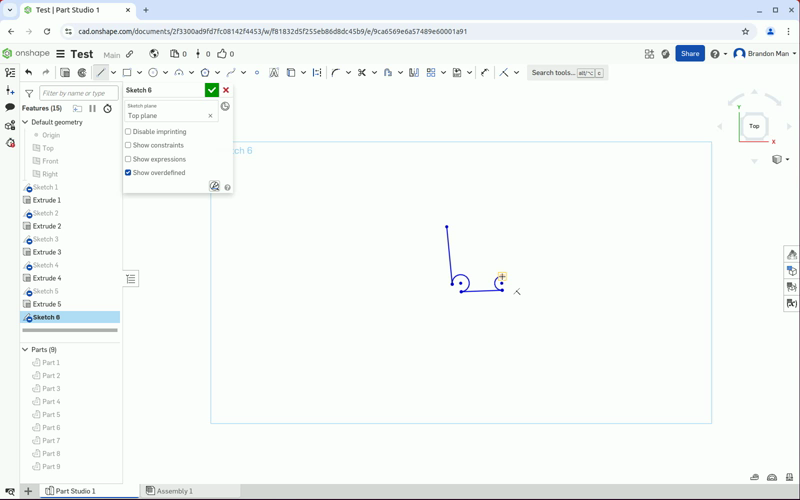
click(502, 276)
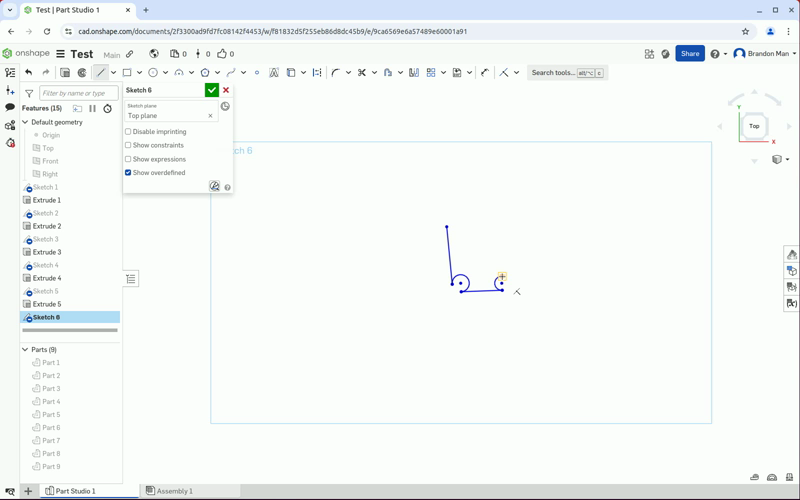
key_down(shift)
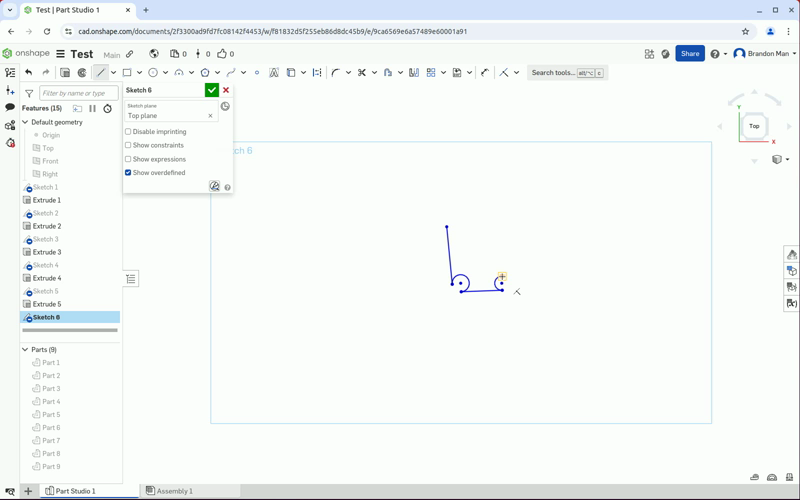
mouse_move(532, 276)
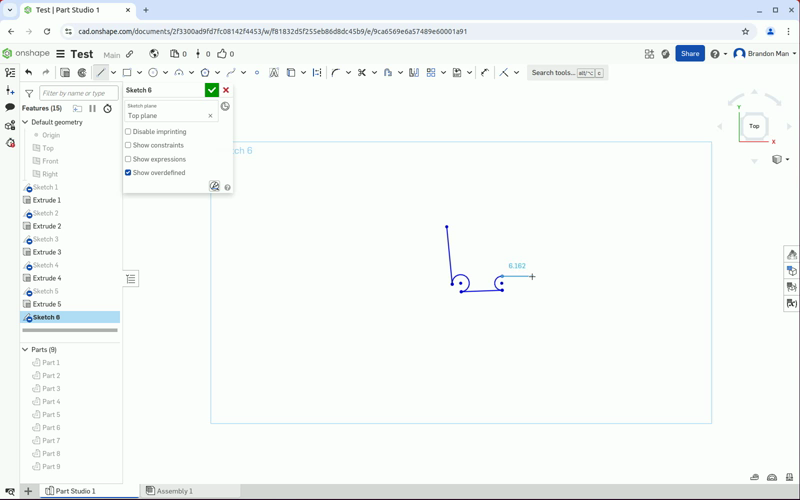
mouse_move(476, 274)
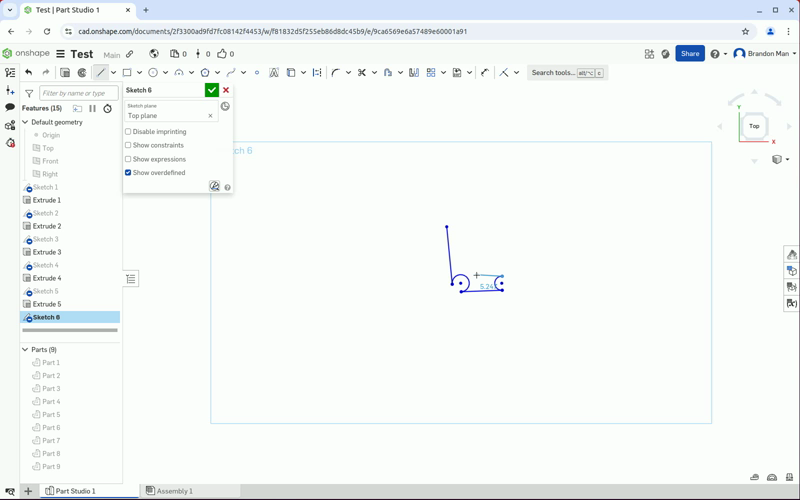
click(476, 274)
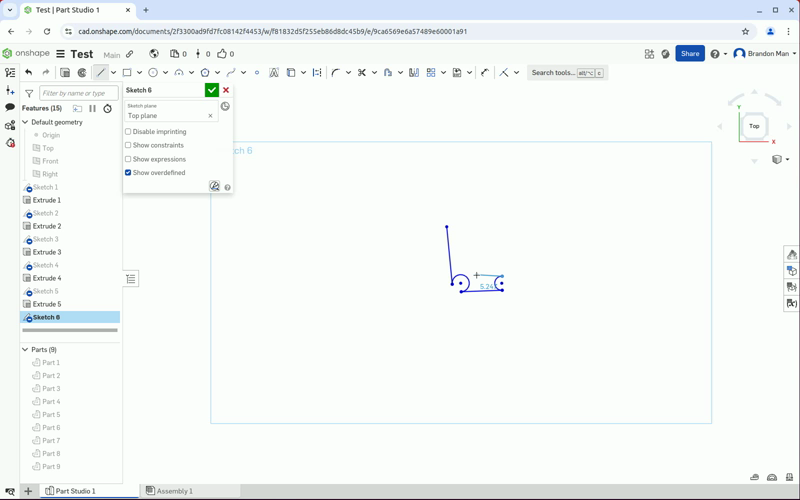
key_up(shift)
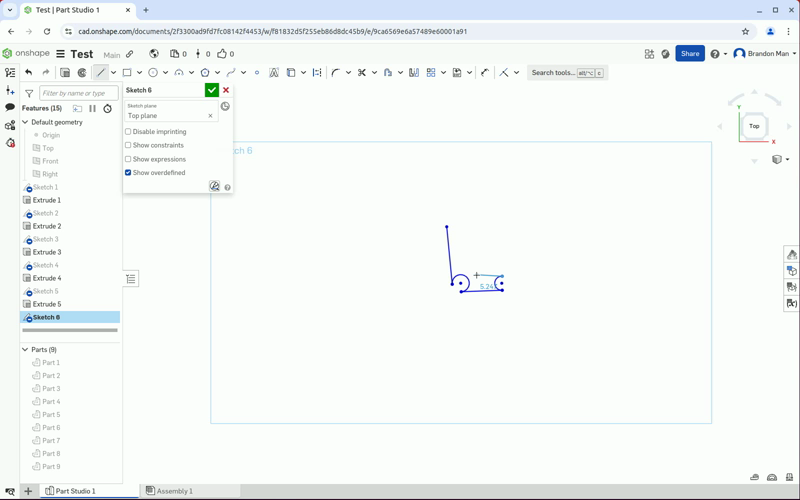
key(esc)
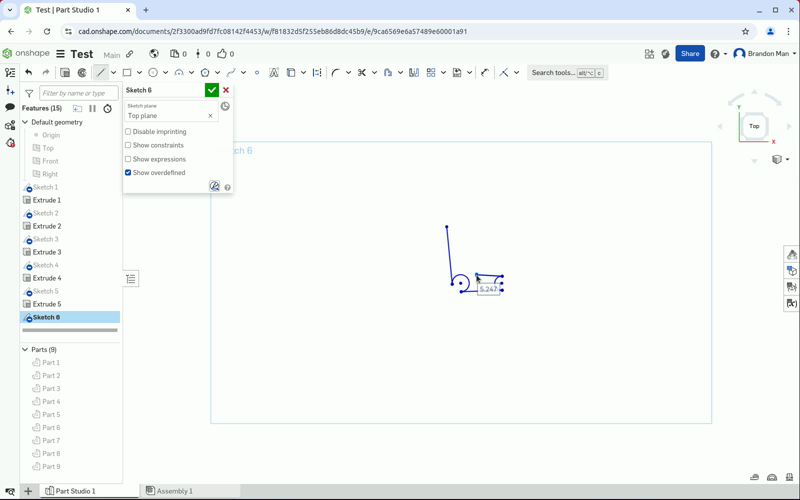
key(a)
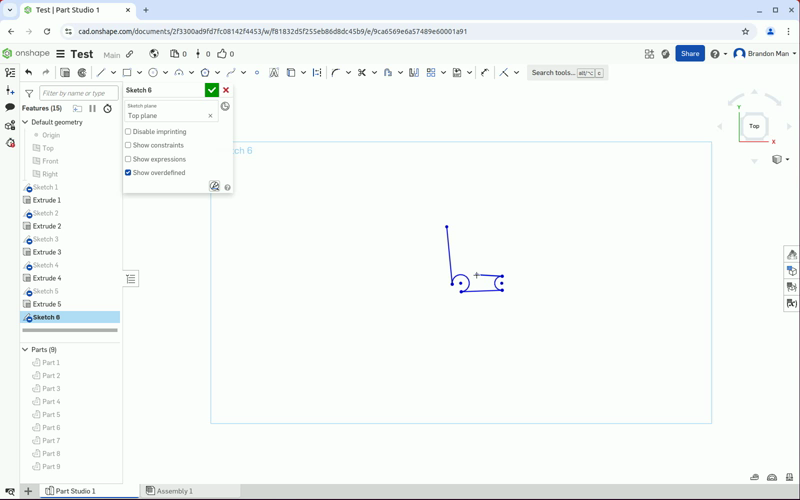
mouse_move(476, 274)
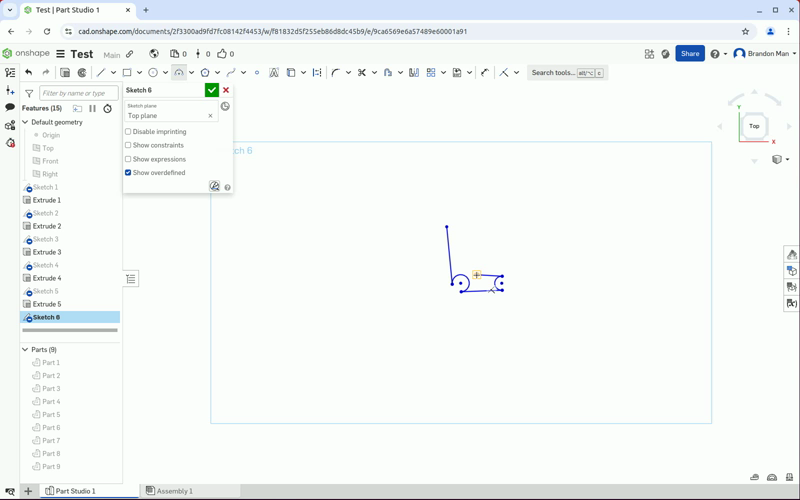
click(476, 274)
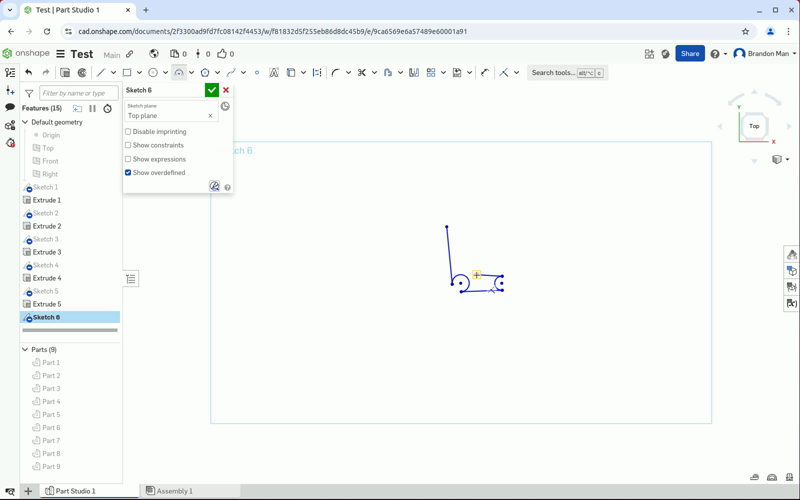
key_down(shift)
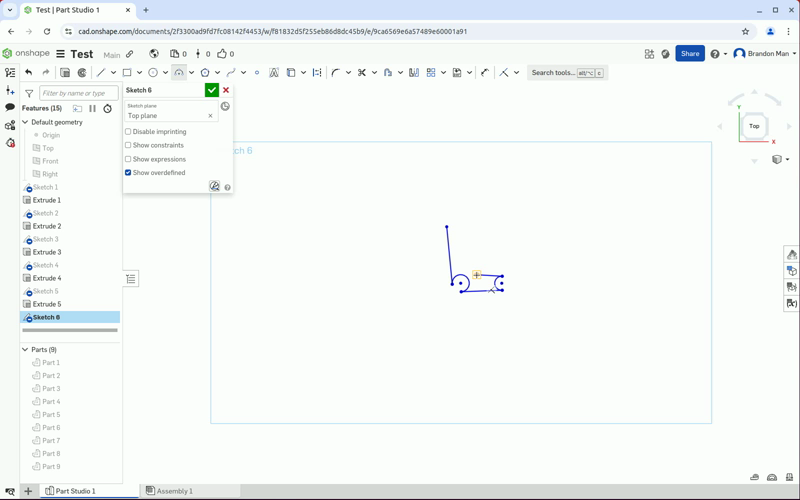
mouse_move(471, 268)
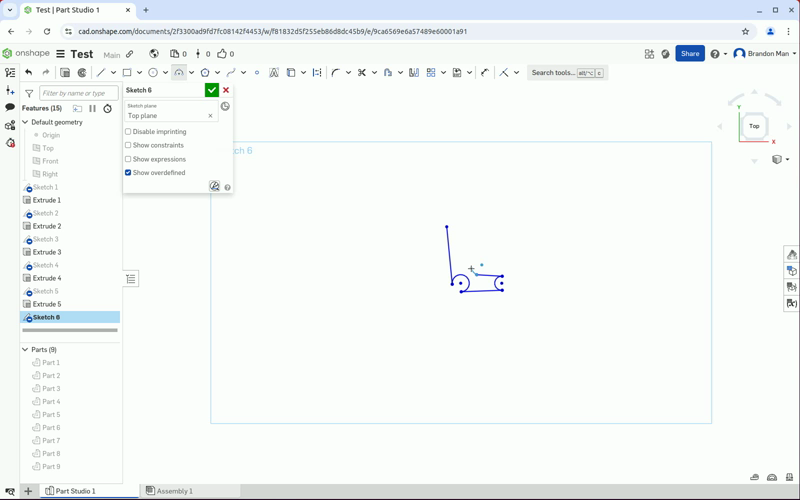
click(471, 268)
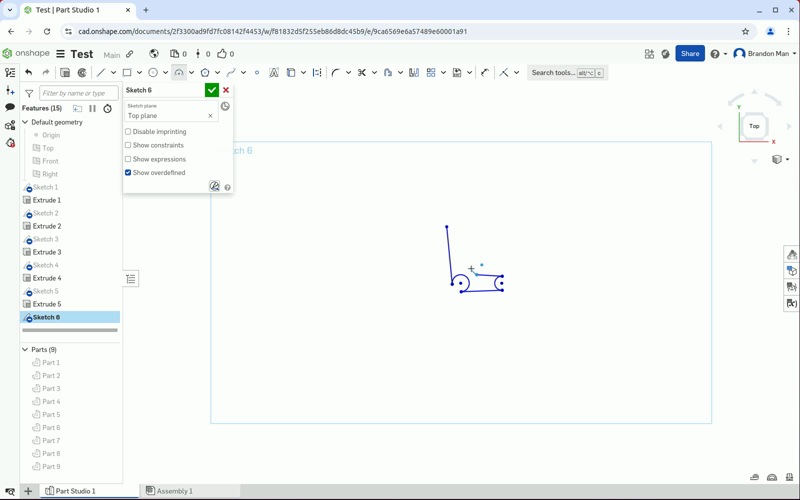
mouse_move(472, 272)
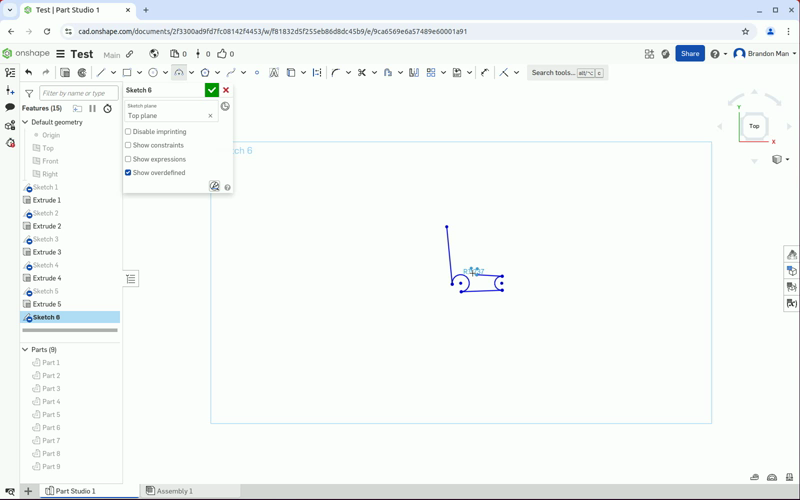
scroll(6)
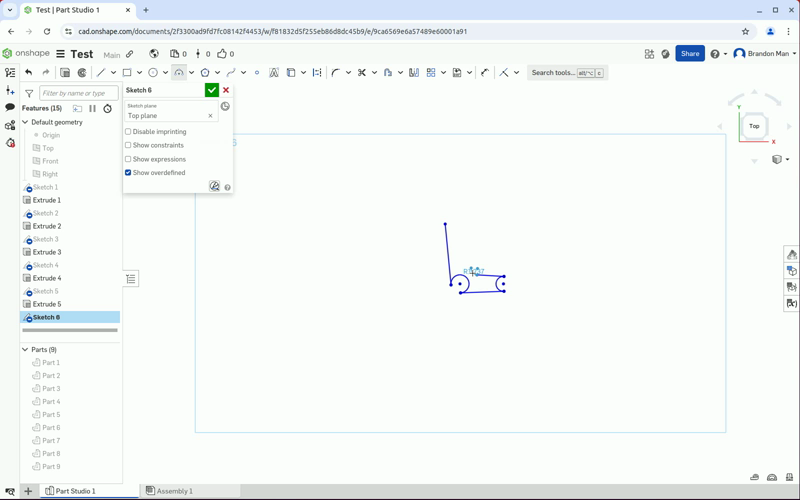
scroll(6)
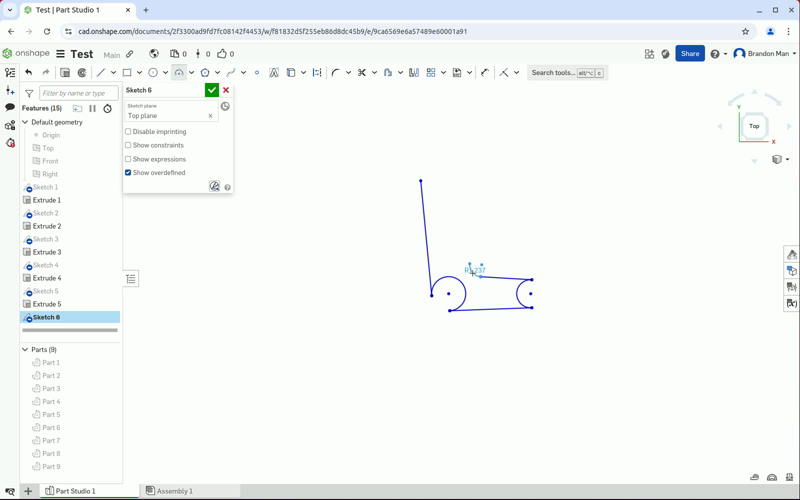
scroll(6)
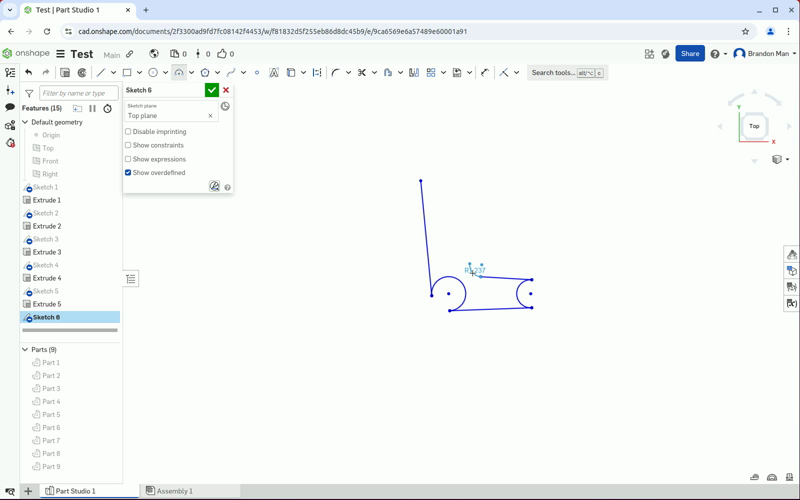
scroll(6)
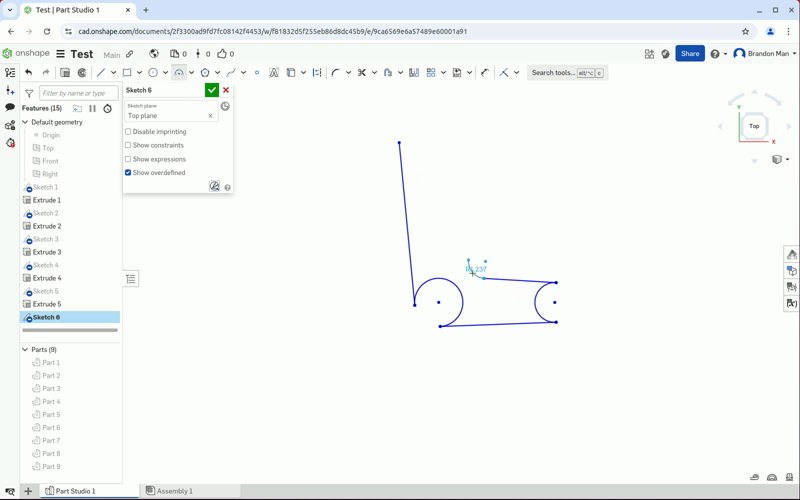
scroll(6)
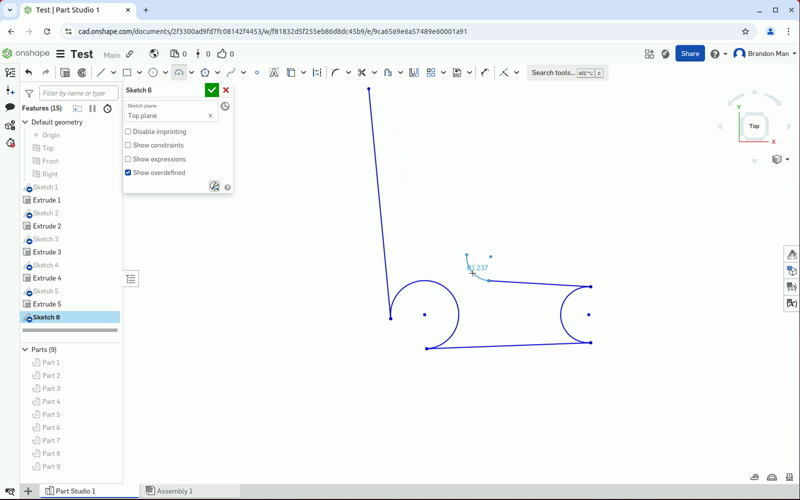
scroll(6)
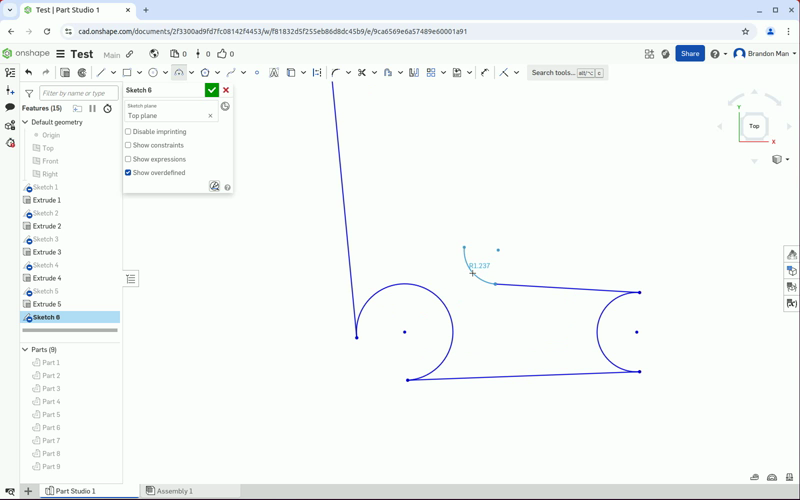
scroll(6)
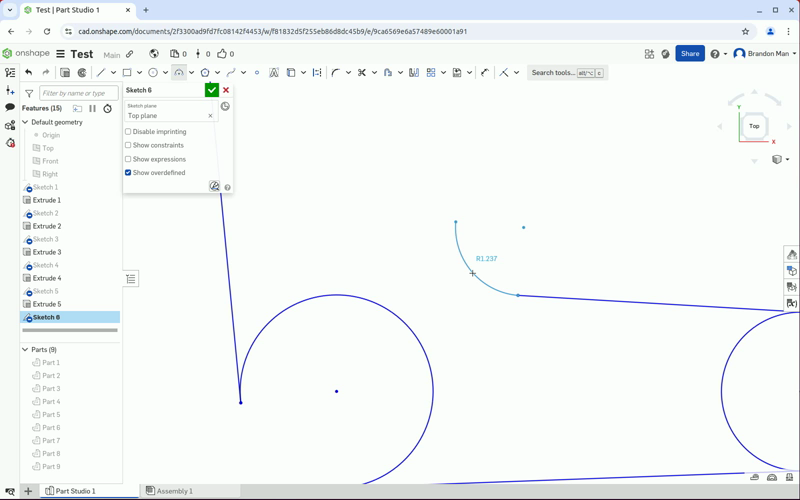
click(472, 272)
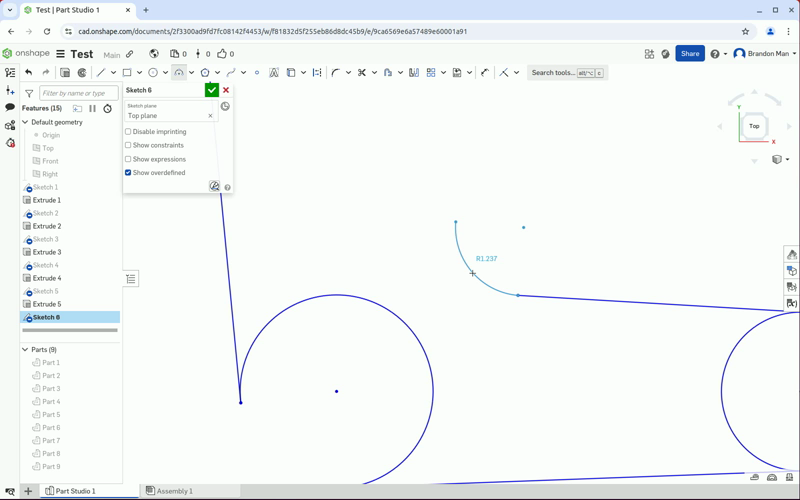
scroll(-6)
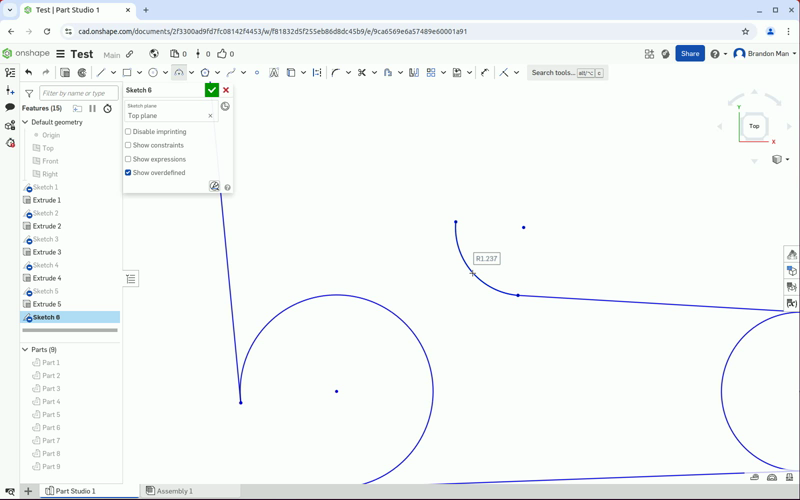
scroll(-6)
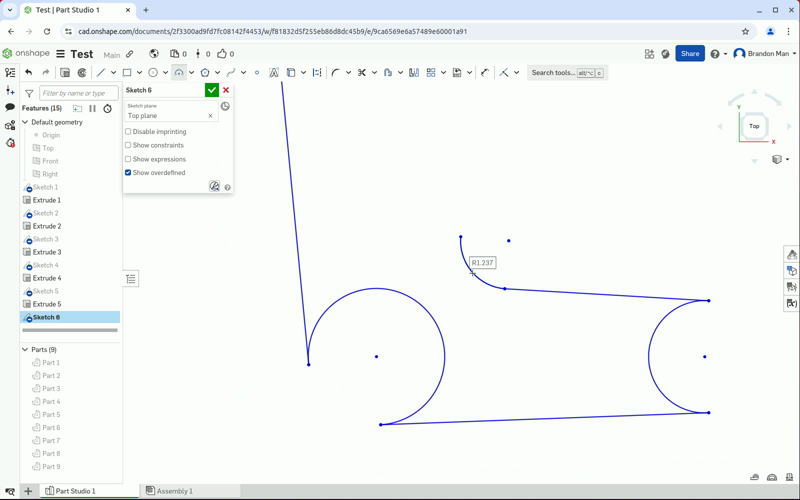
scroll(-6)
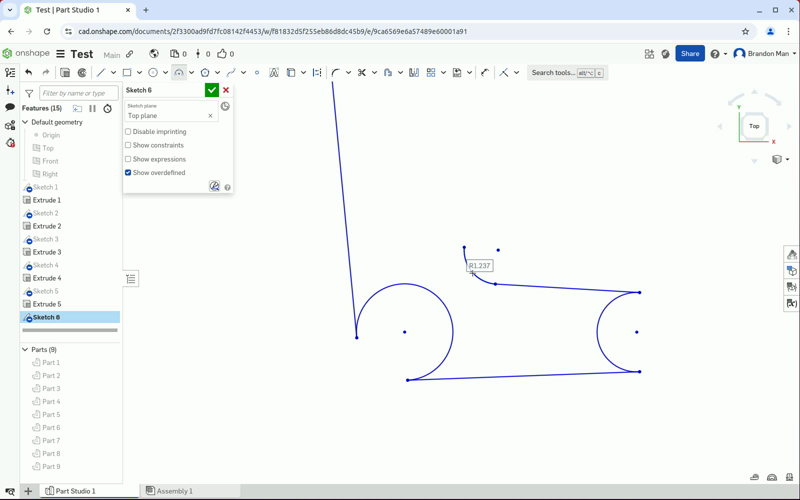
scroll(-6)
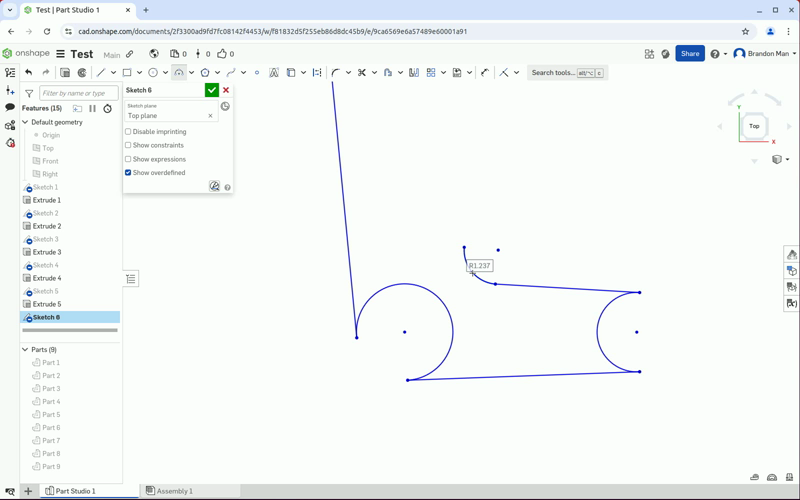
scroll(-6)
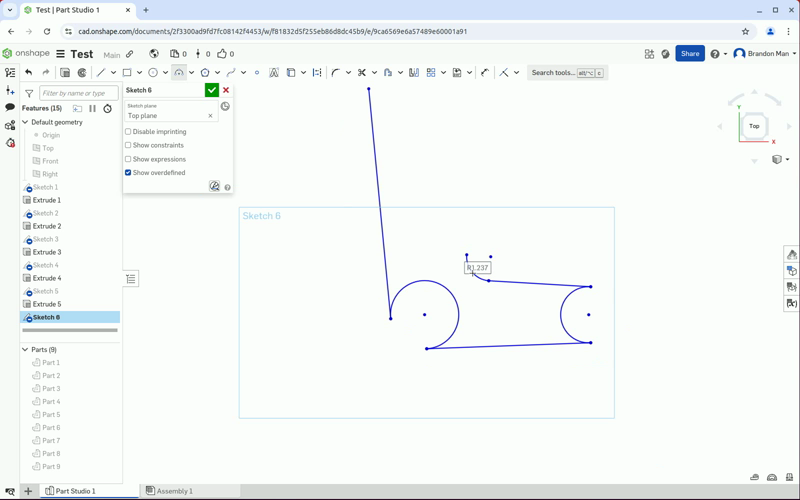
scroll(-6)
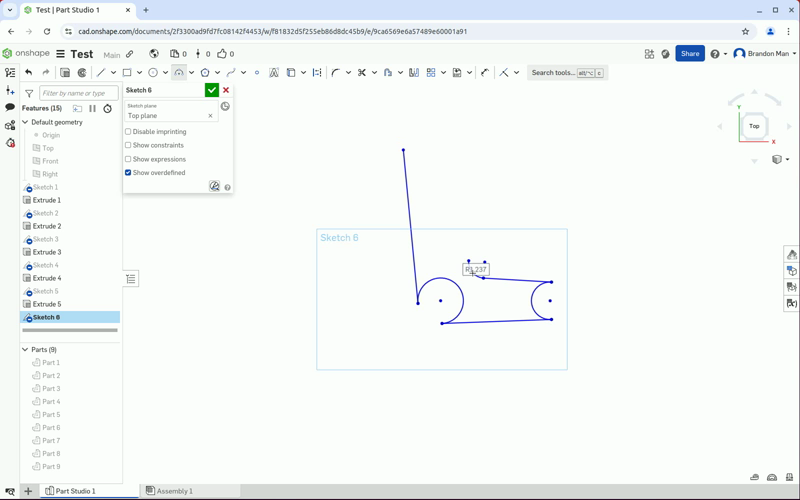
scroll(-6)
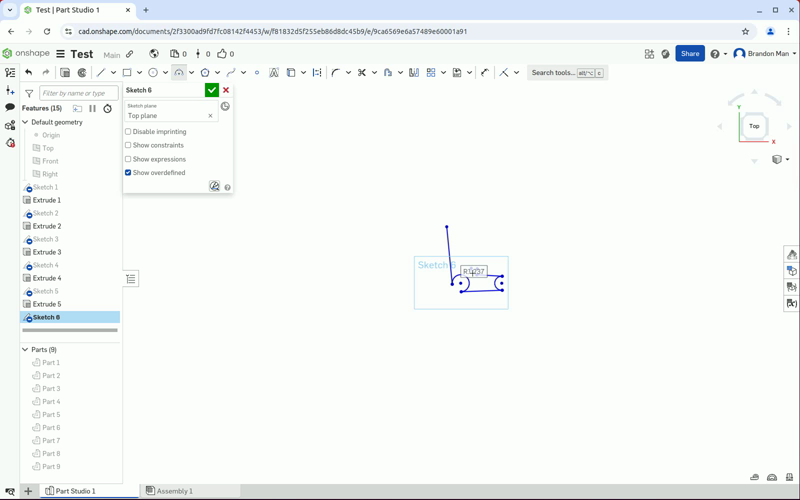
key_up(shift)
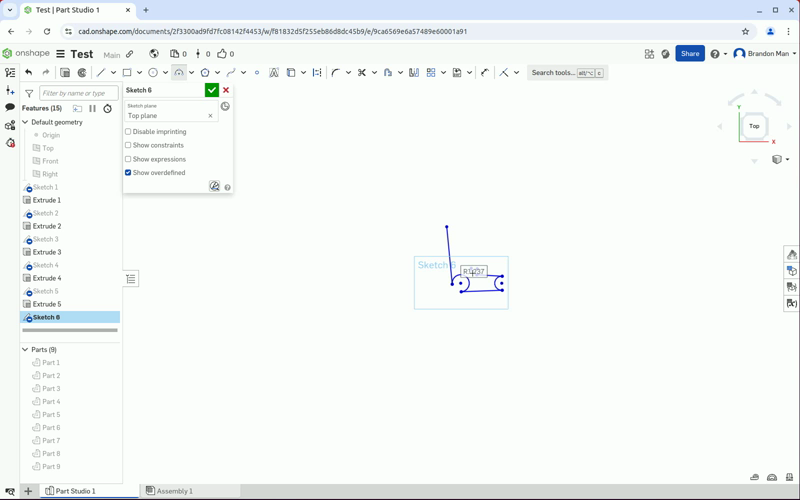
key(esc)
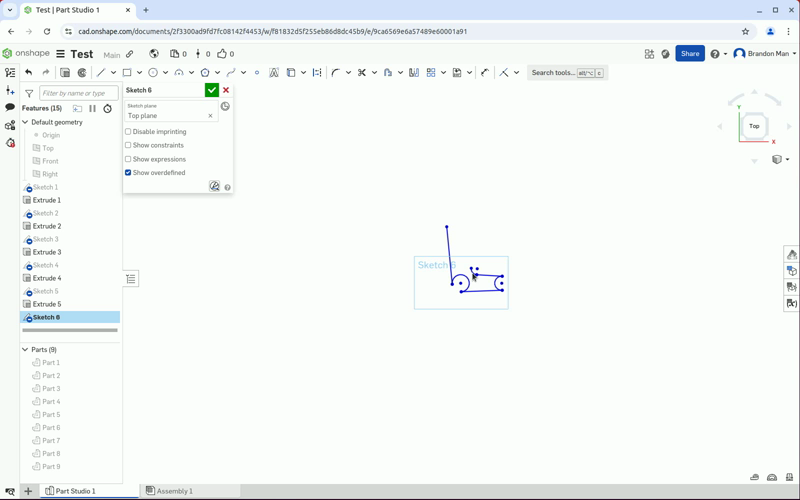
key(l)
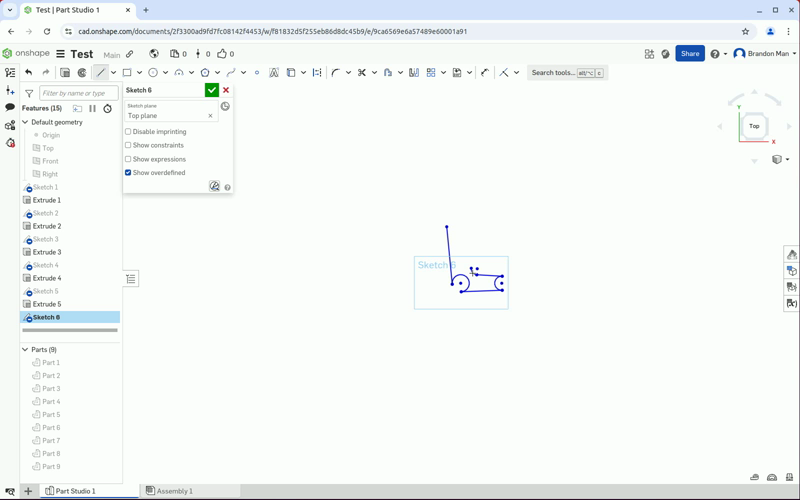
mouse_move(471, 268)
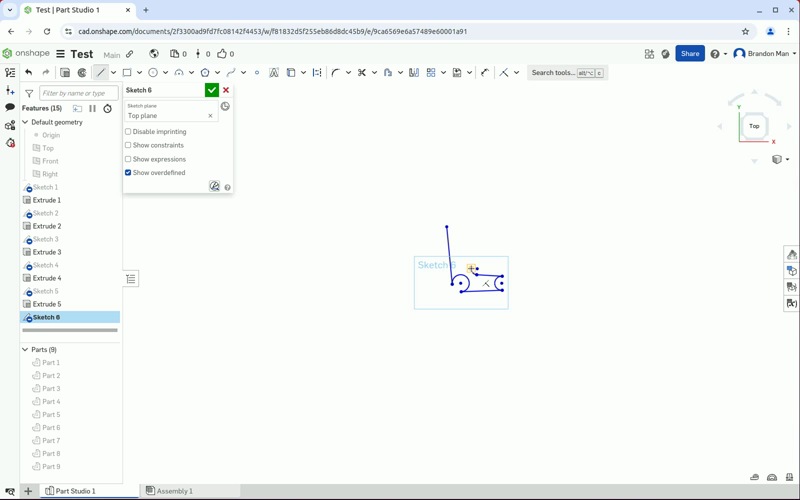
click(471, 268)
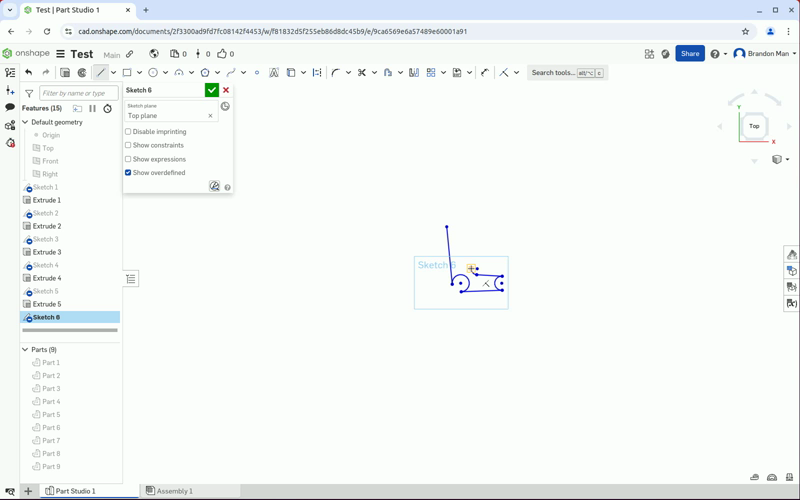
key_down(shift)
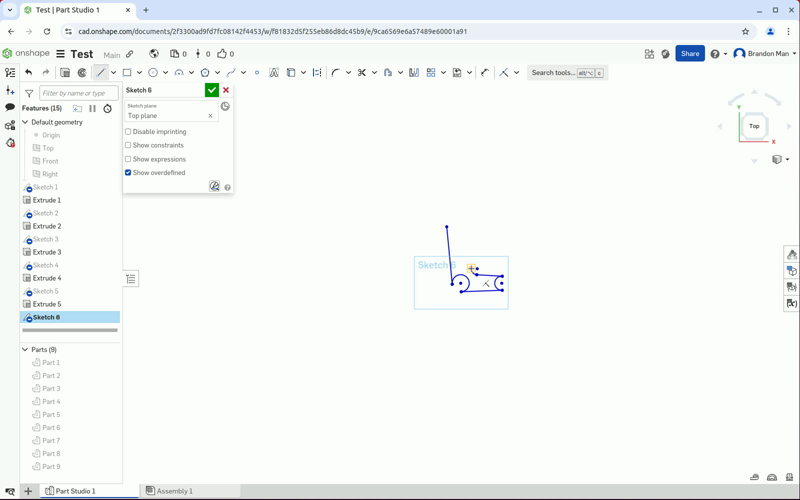
mouse_move(501, 268)
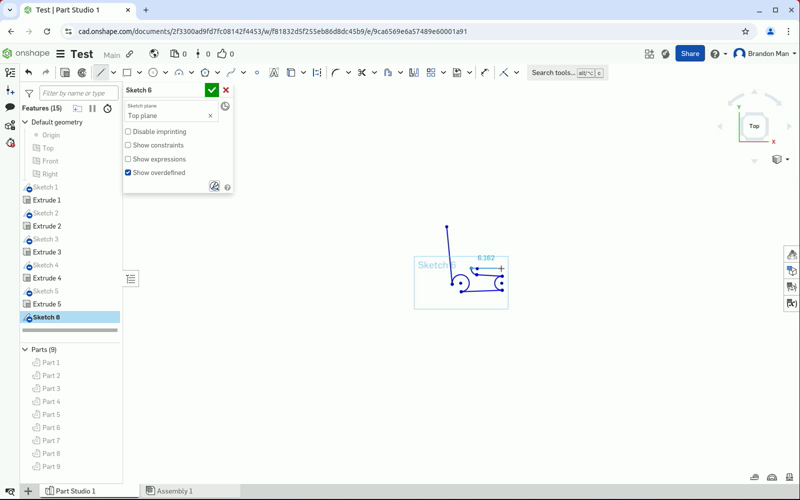
mouse_move(475, 226)
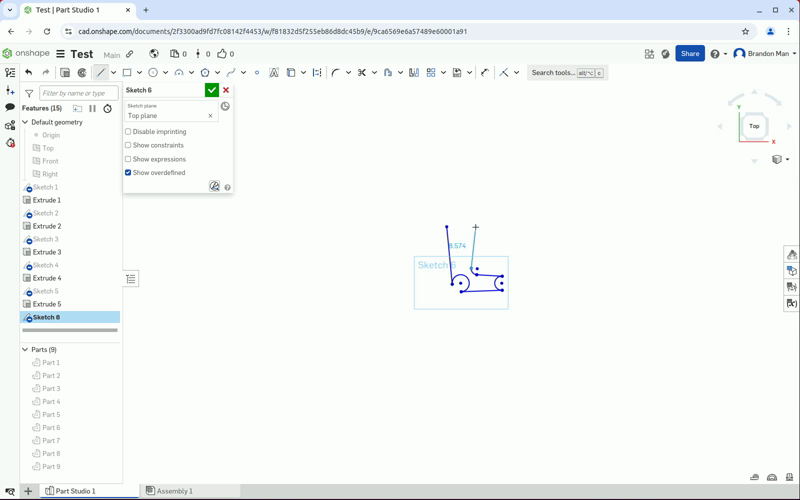
click(475, 226)
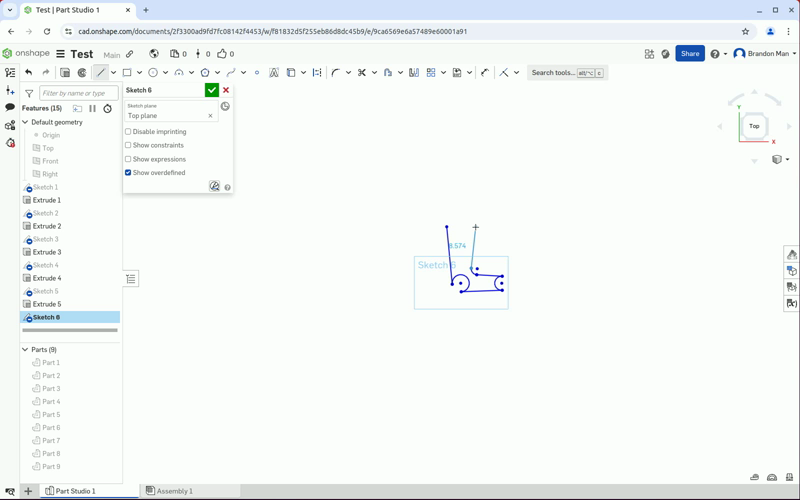
key_up(shift)
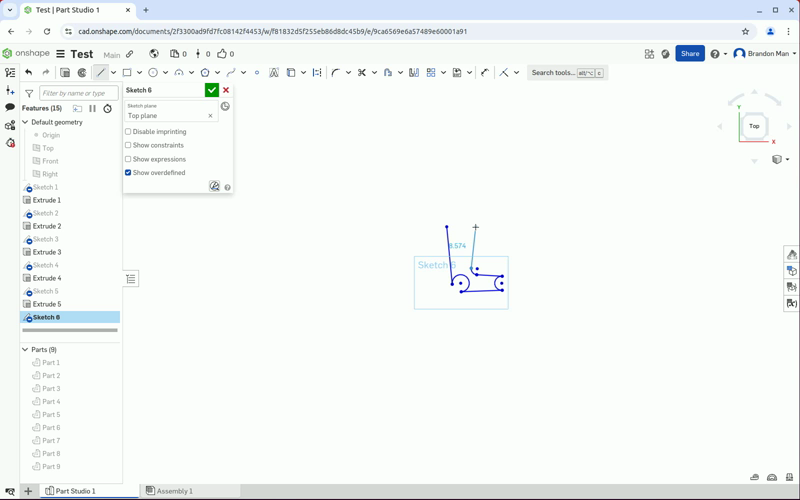
key(esc)
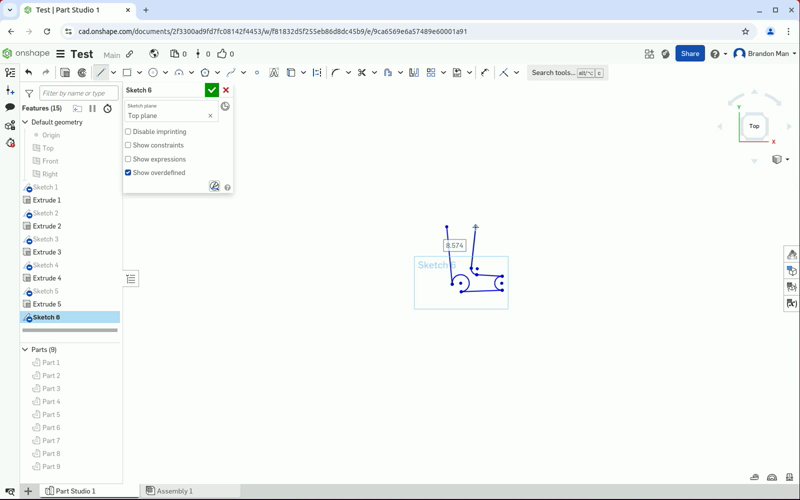
key(a)
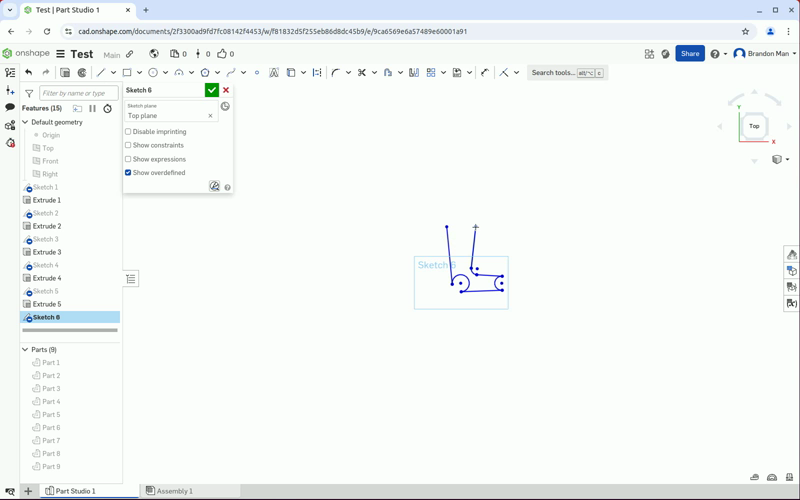
mouse_move(475, 226)
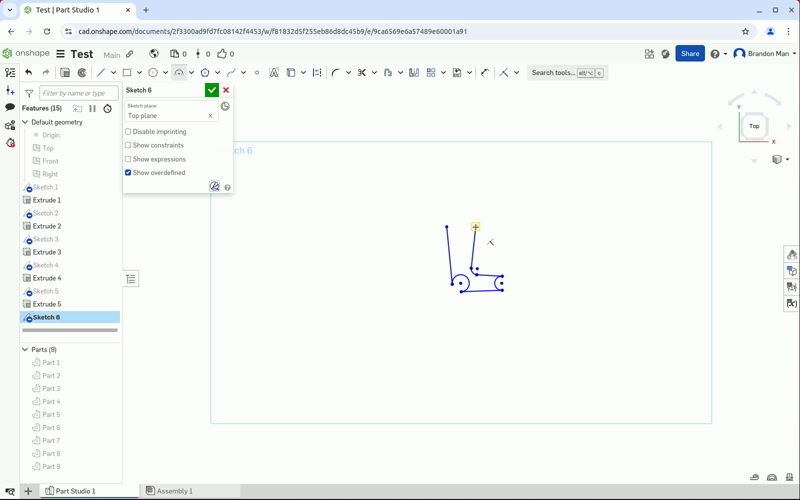
click(475, 226)
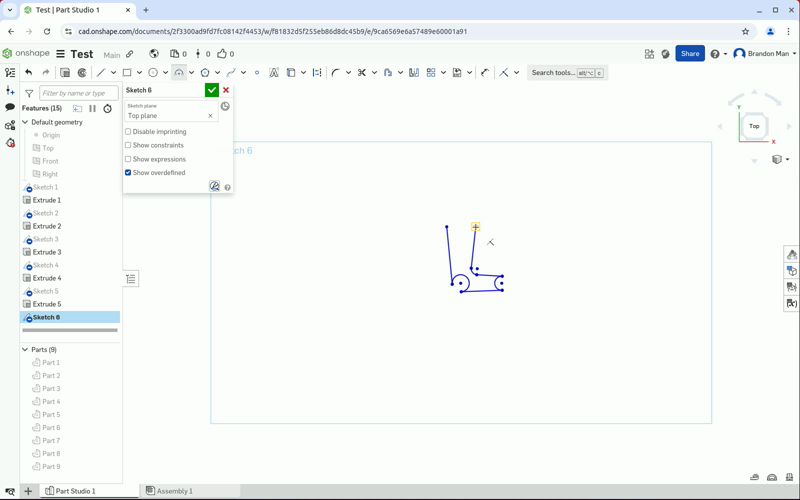
mouse_move(446, 226)
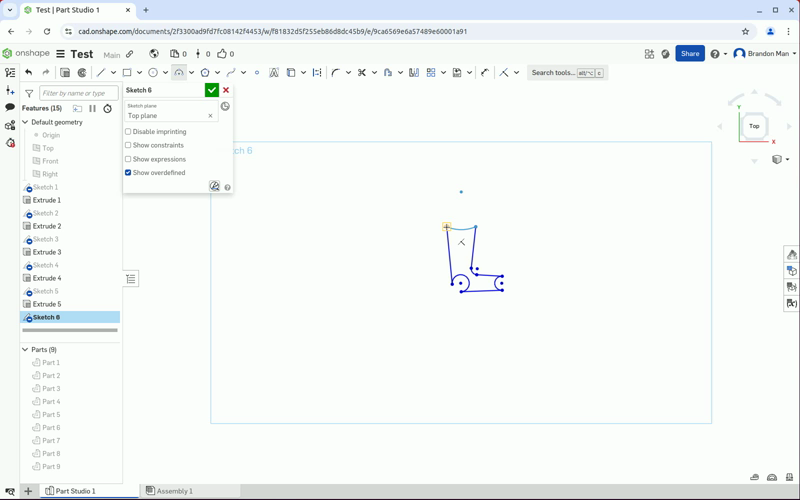
click(446, 226)
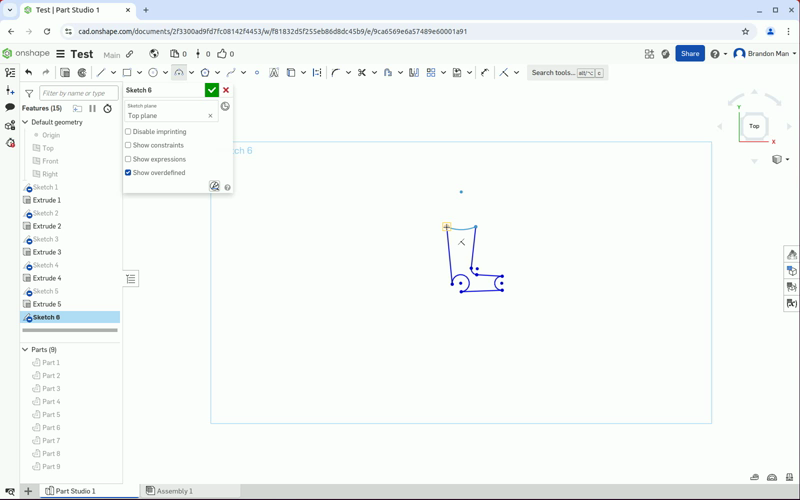
key_down(shift)
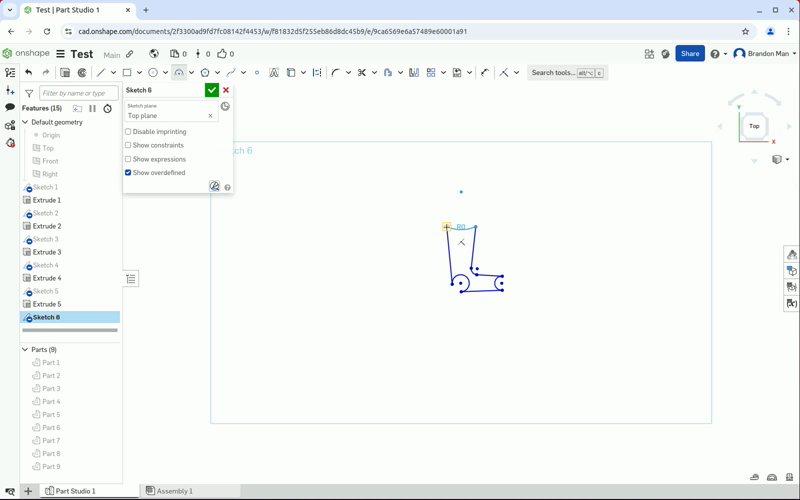
mouse_move(461, 239)
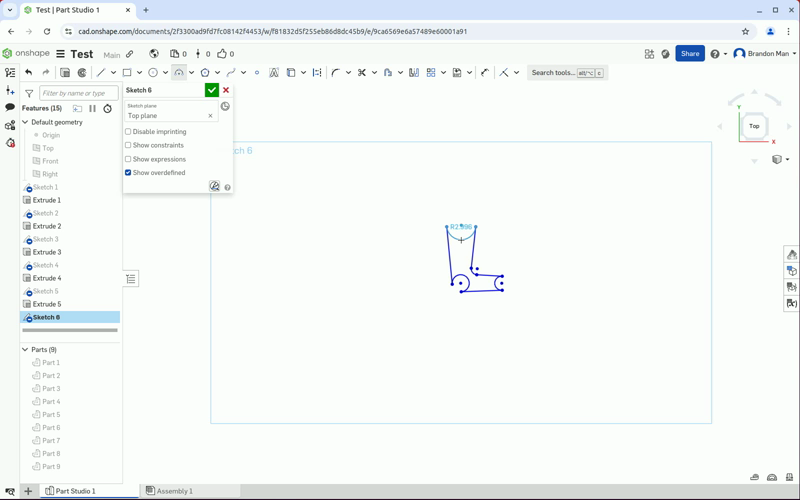
click(461, 239)
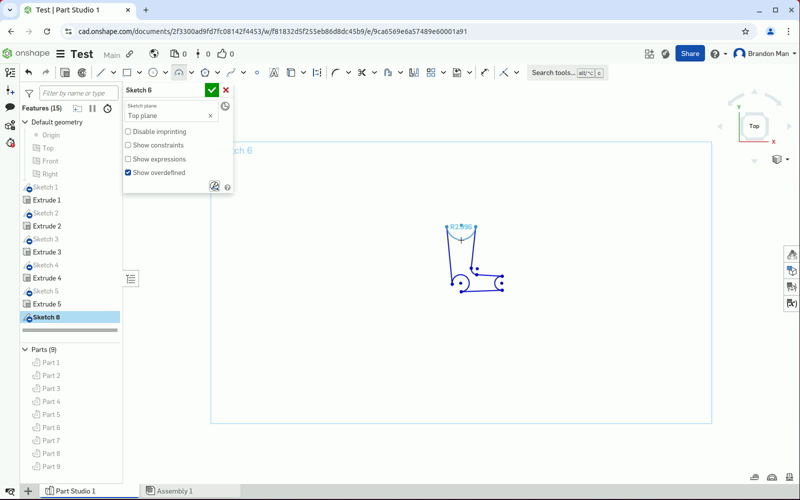
key_up(shift)
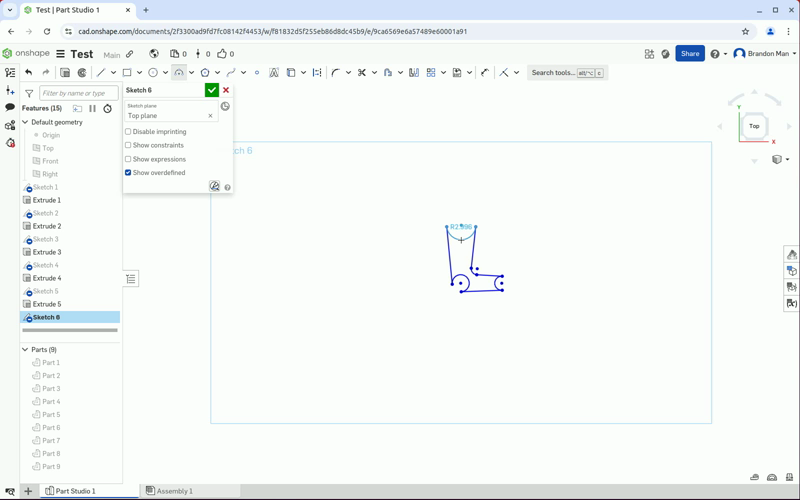
key(esc)
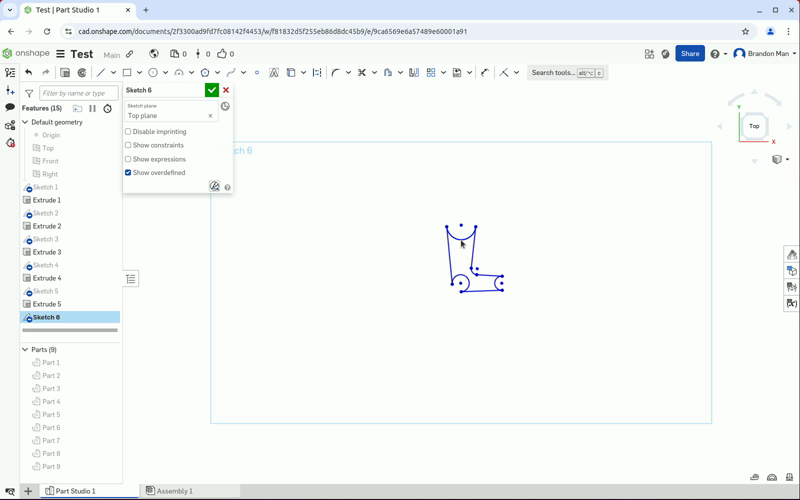
mouse_move(486, 280)
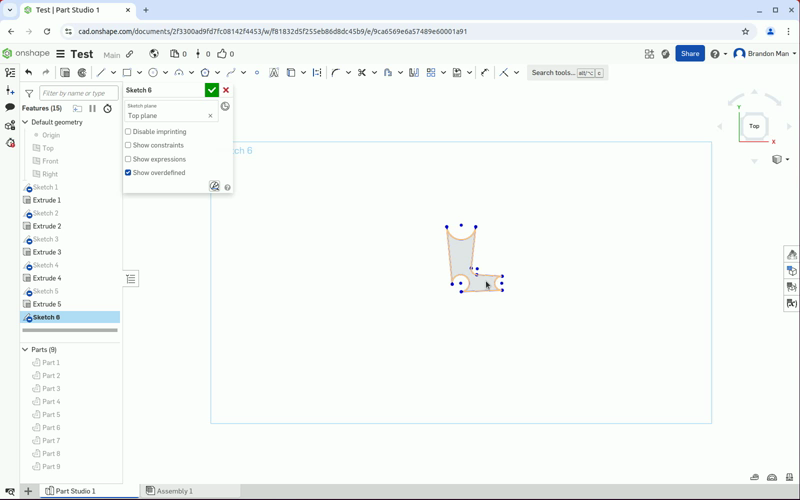
scroll(6)
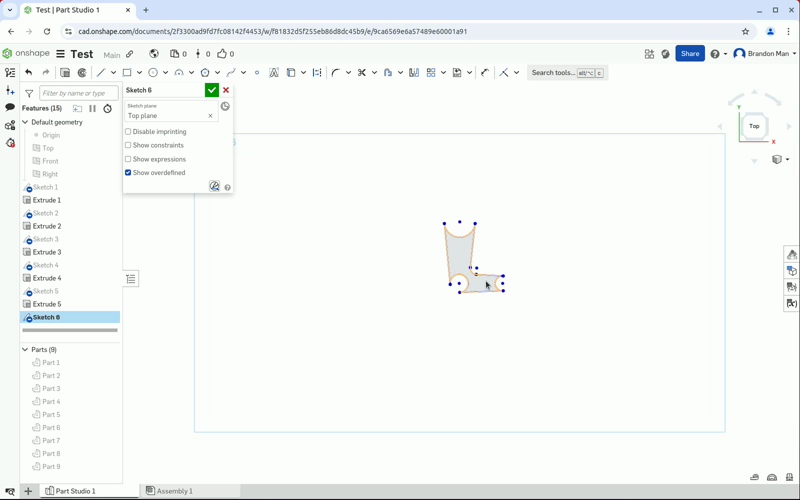
scroll(6)
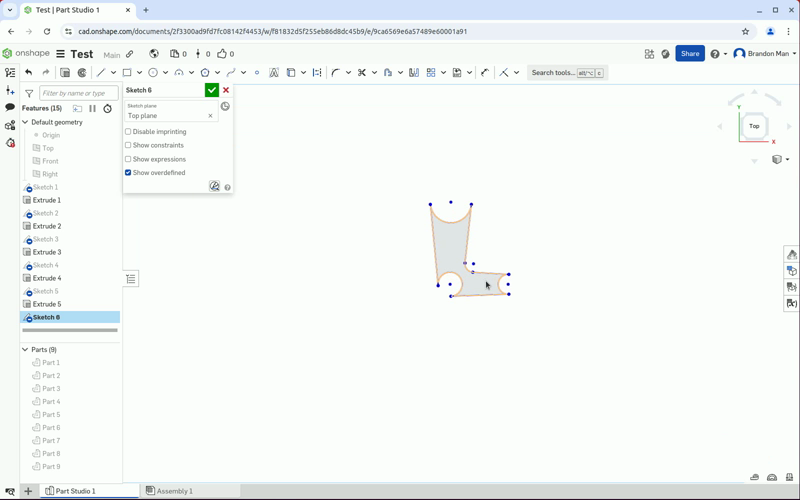
scroll(6)
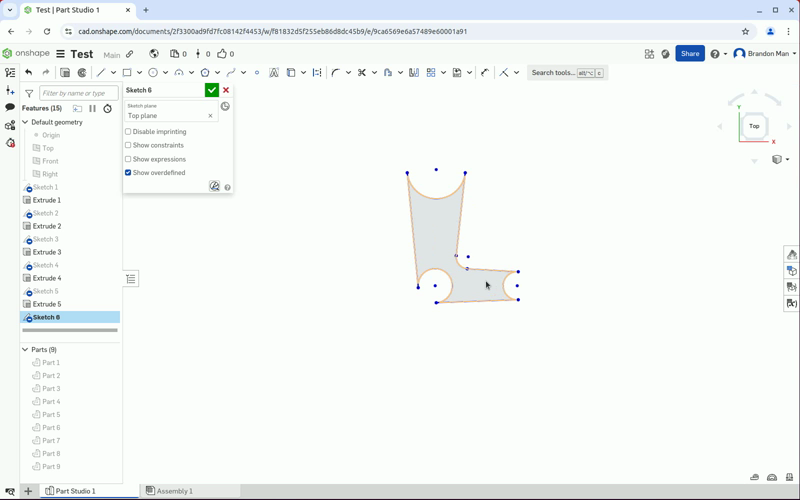
scroll(6)
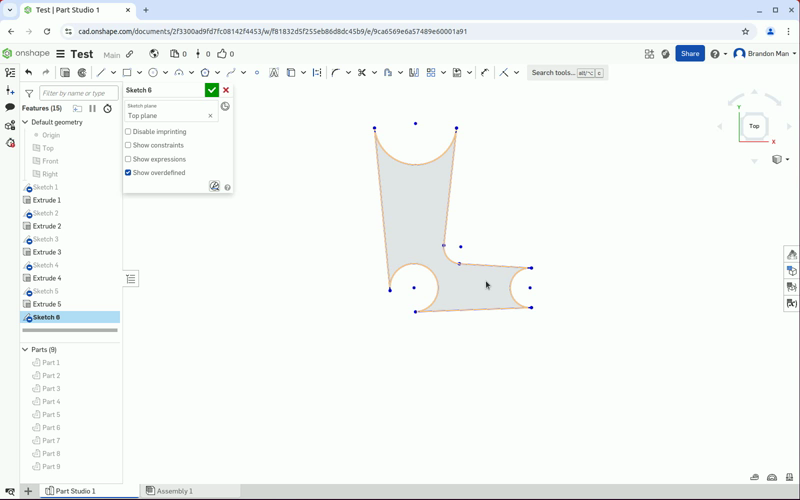
scroll(6)
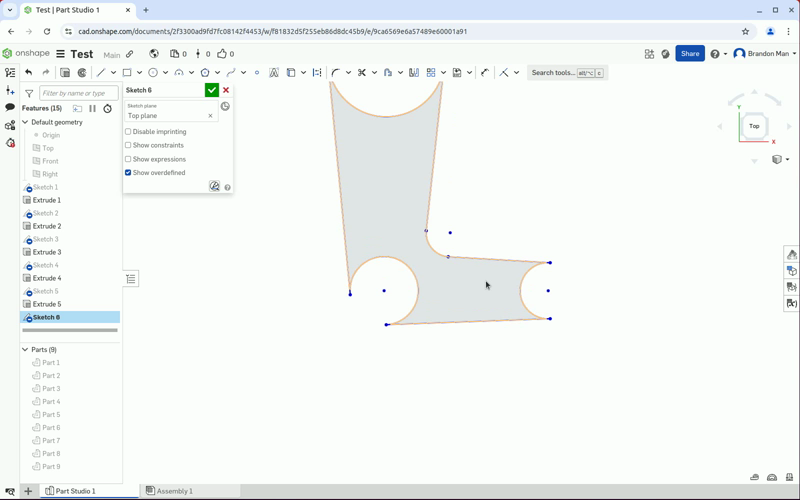
scroll(6)
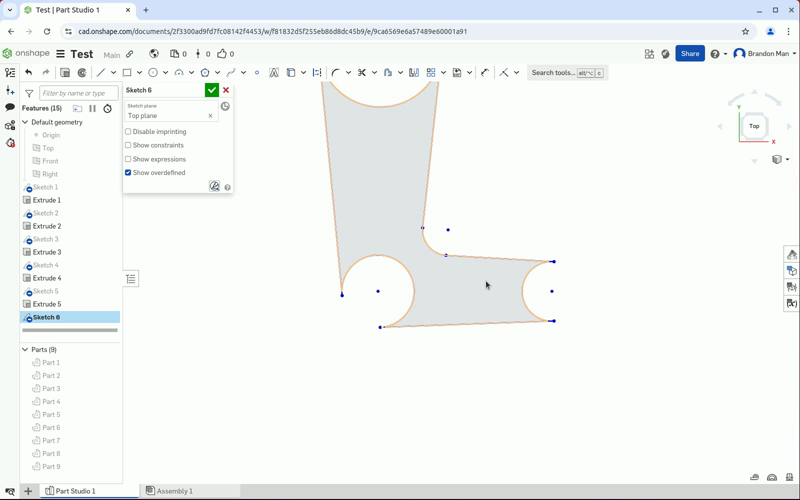
scroll(6)
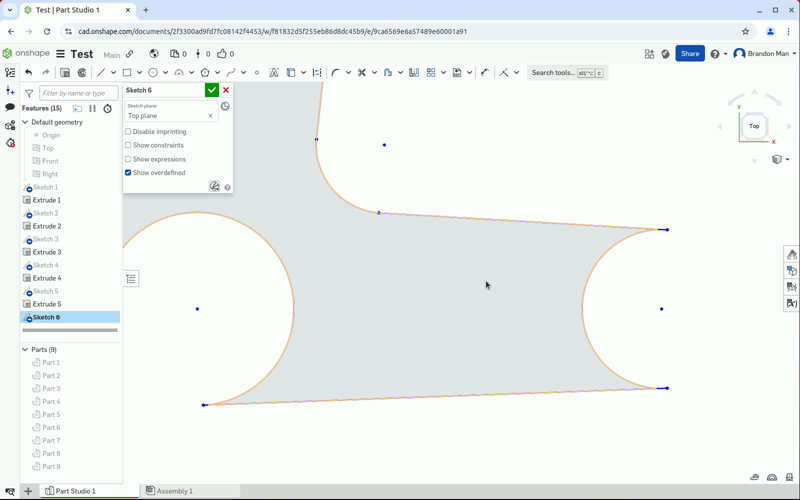
click(486, 280)
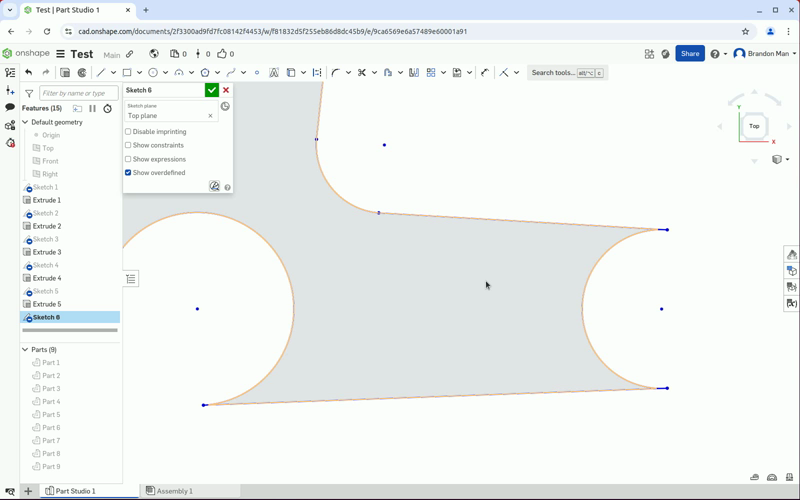
scroll(-6)
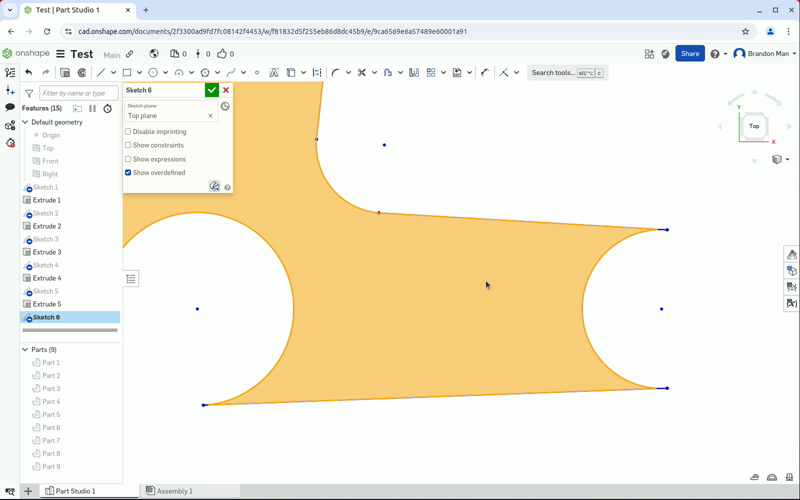
scroll(-6)
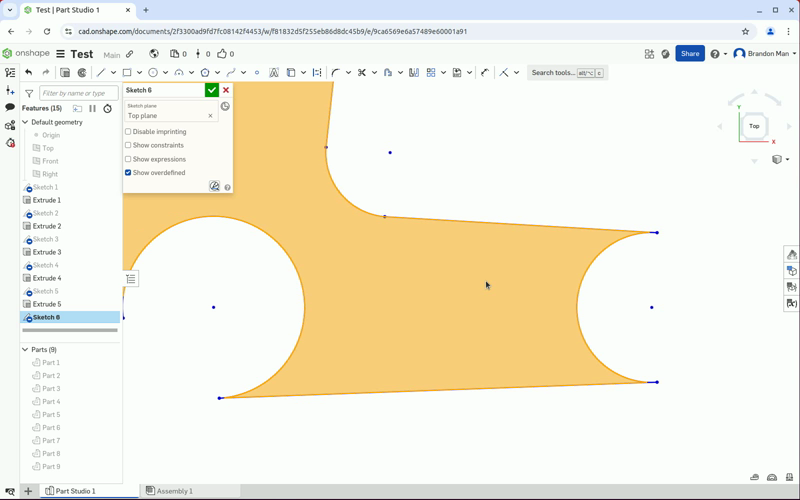
scroll(-6)
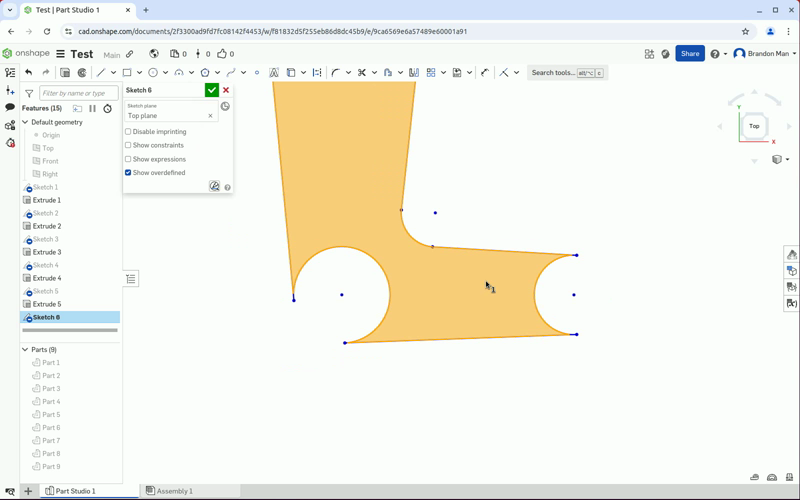
scroll(-6)
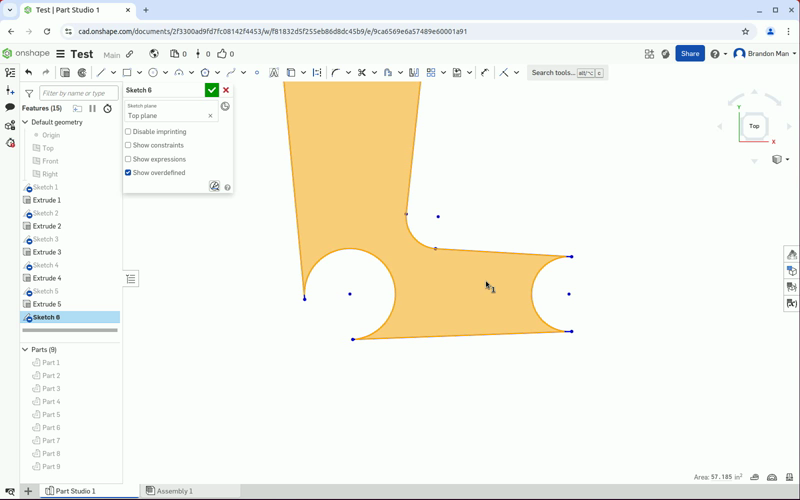
scroll(-6)
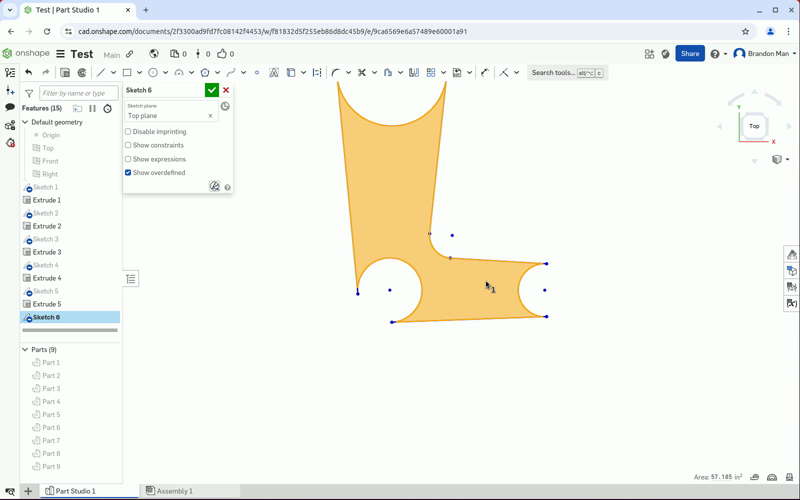
scroll(-6)
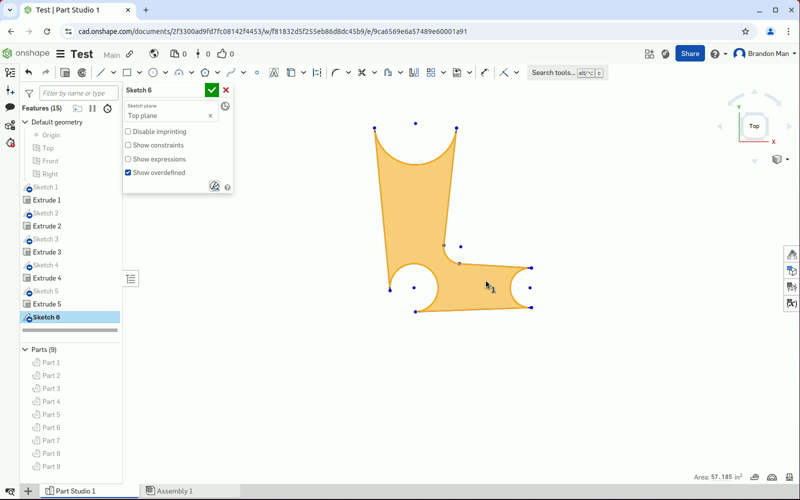
scroll(-6)
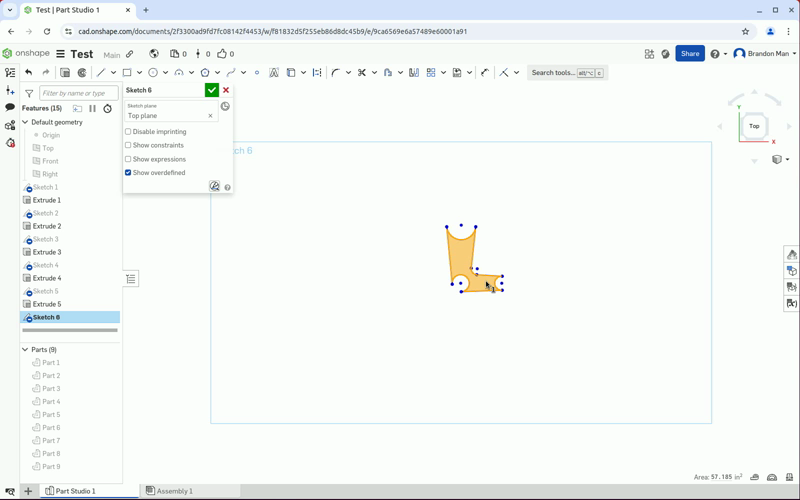
mouse_move(73, 352)
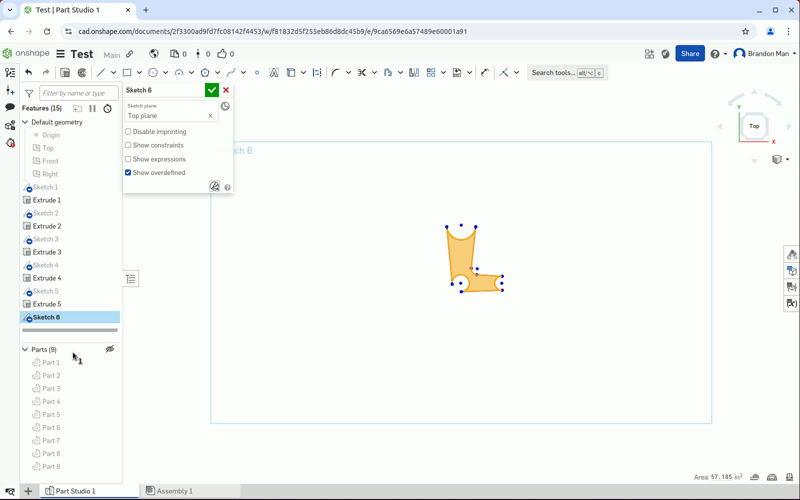
key(shift+y)
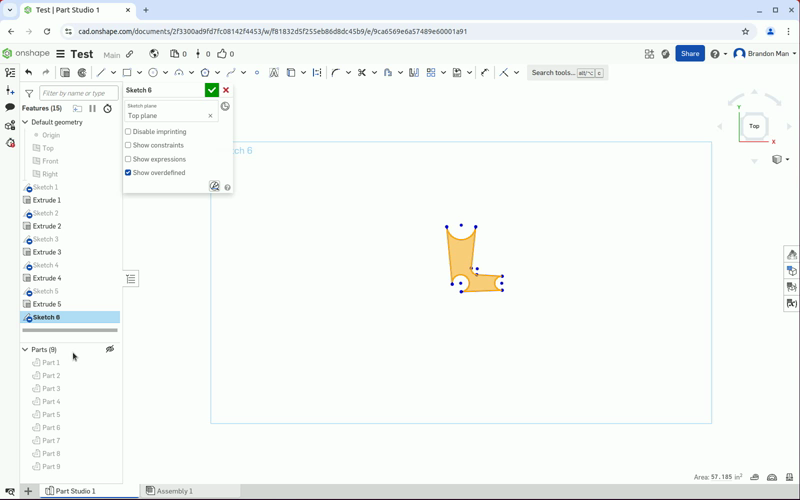
key(shift+e)
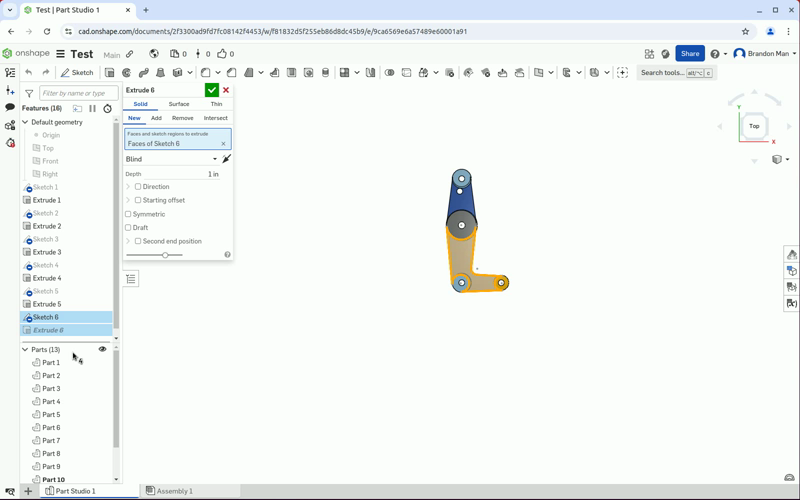
mouse_move(143, 106)
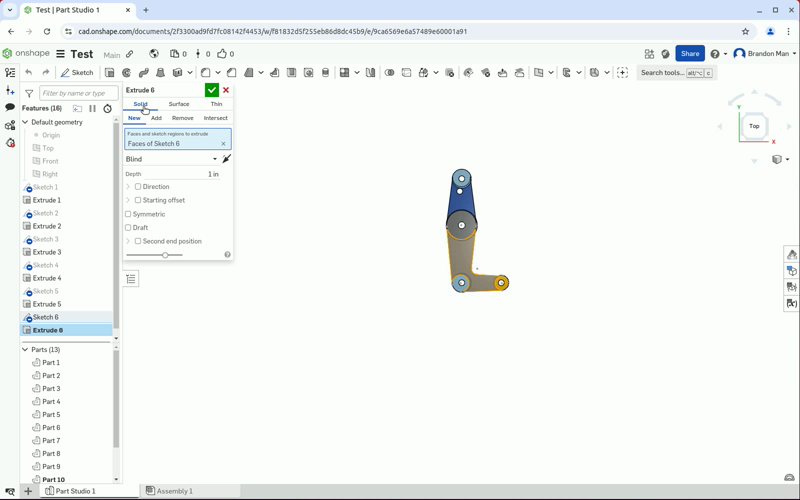
click(143, 106)
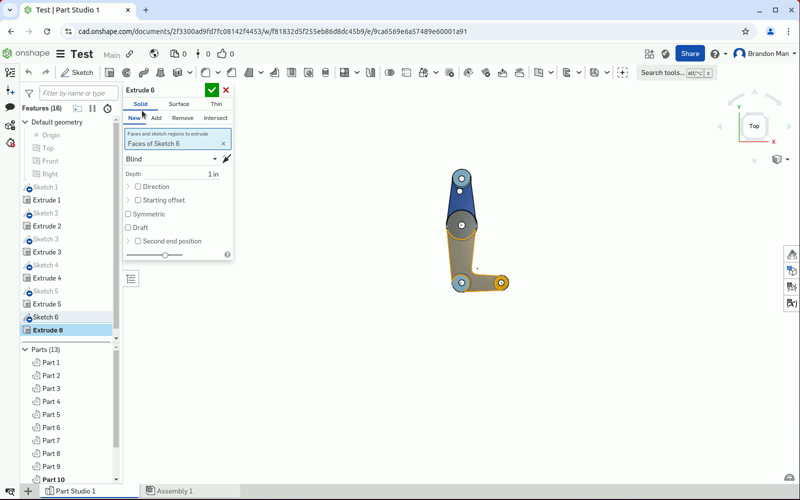
mouse_move(137, 120)
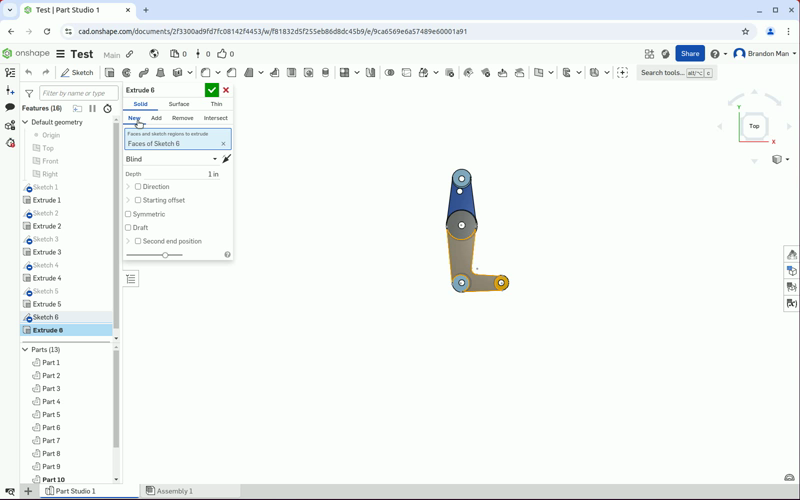
click(137, 120)
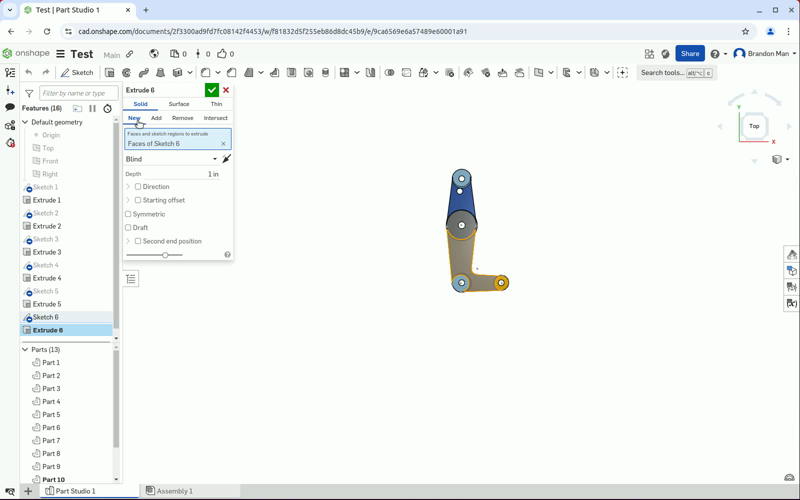
key(tab, 4)
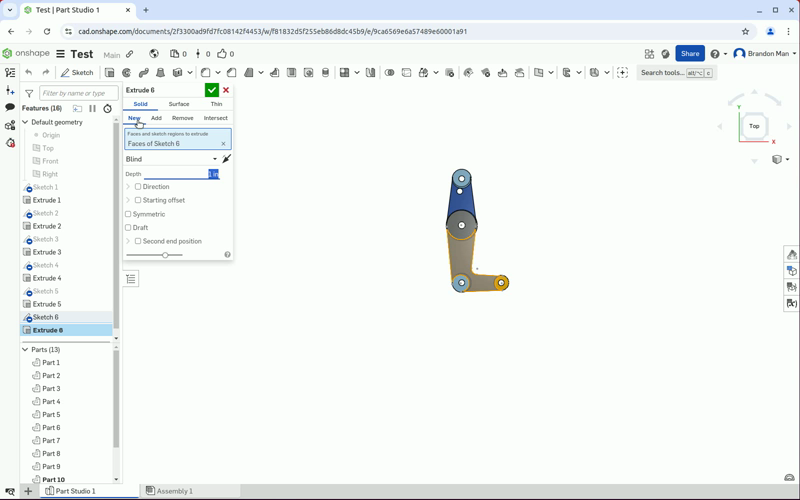
text(0.481)
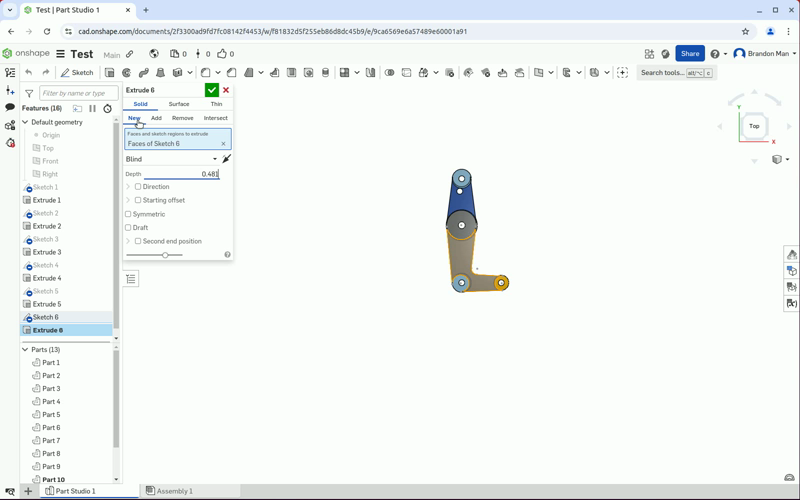
key(enter)
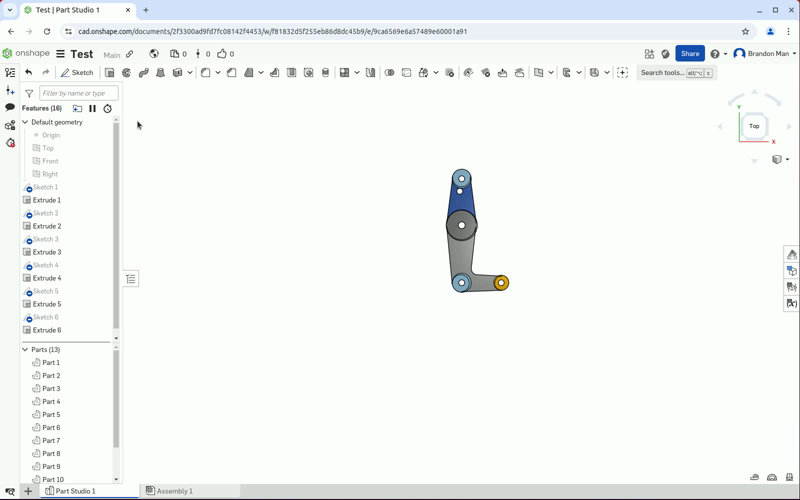
key(shift+h)
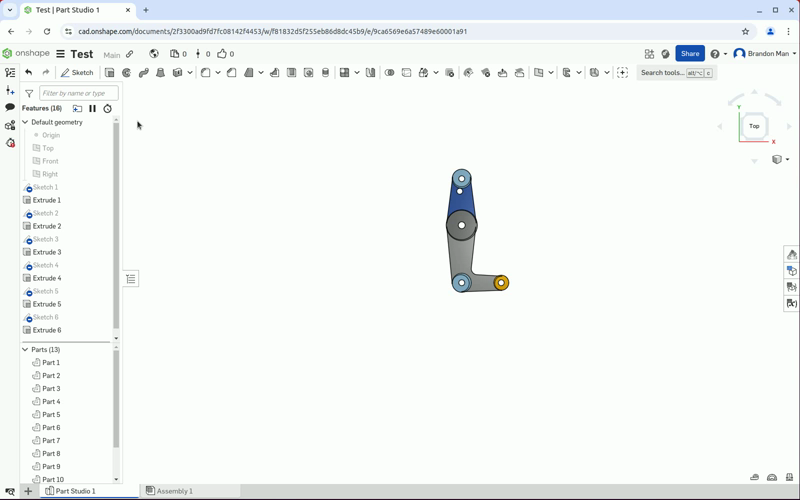
key(shift+h)
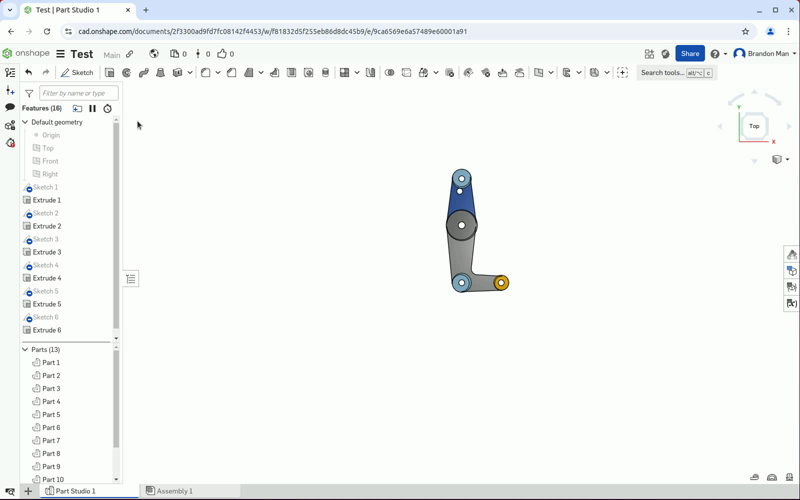
key(shift+7)
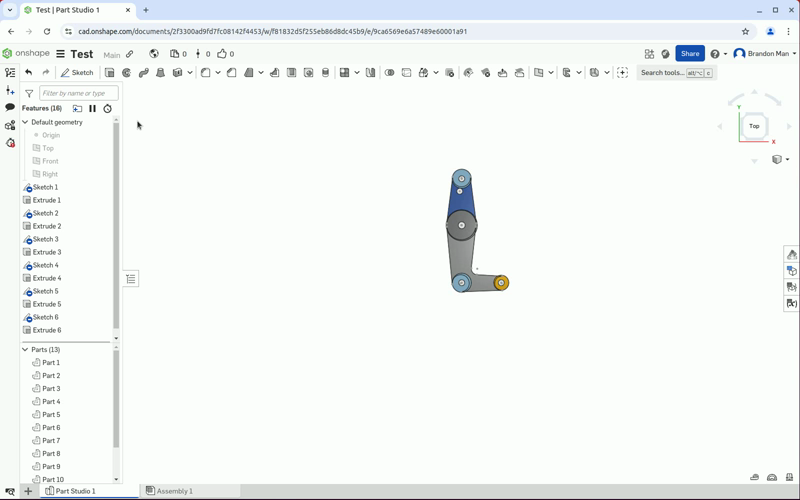
key(up, 3)
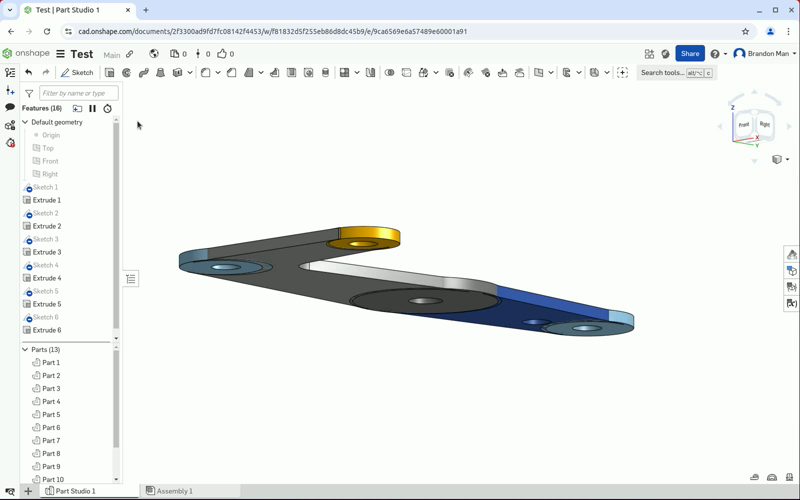
key(left, 3)
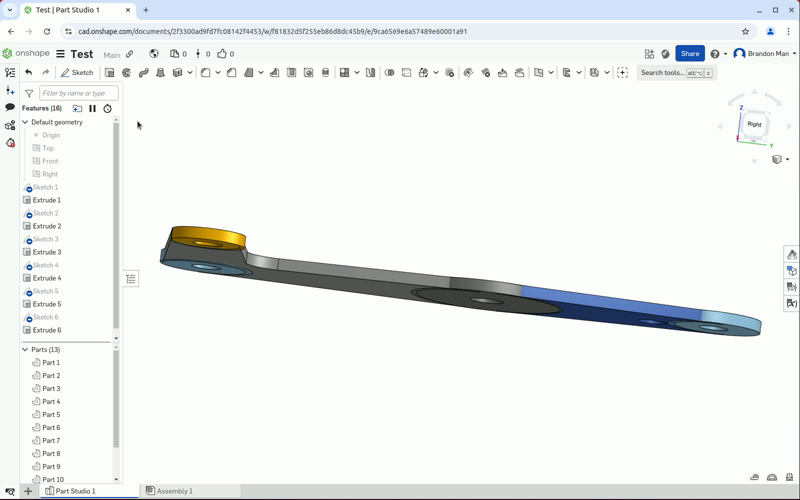
key(right, 3)
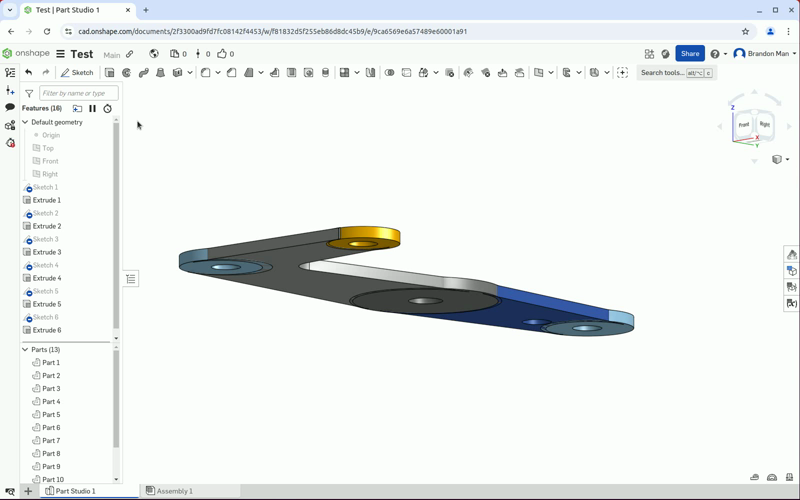
key(down, 3)
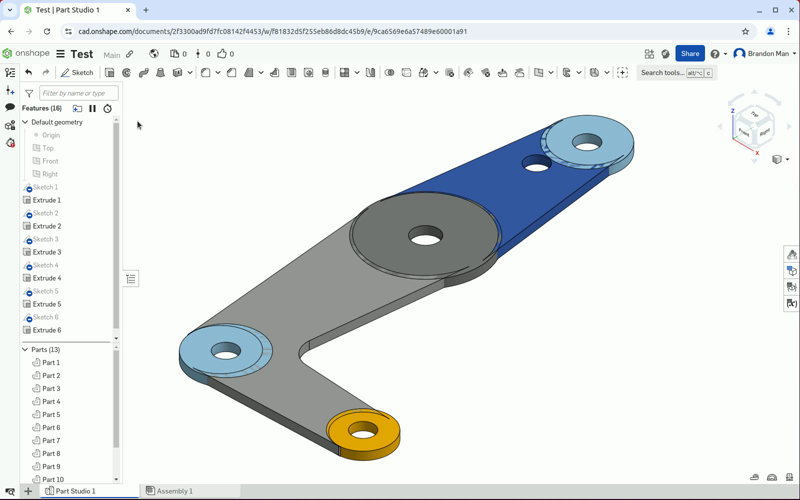
mouse_move(69, 189)
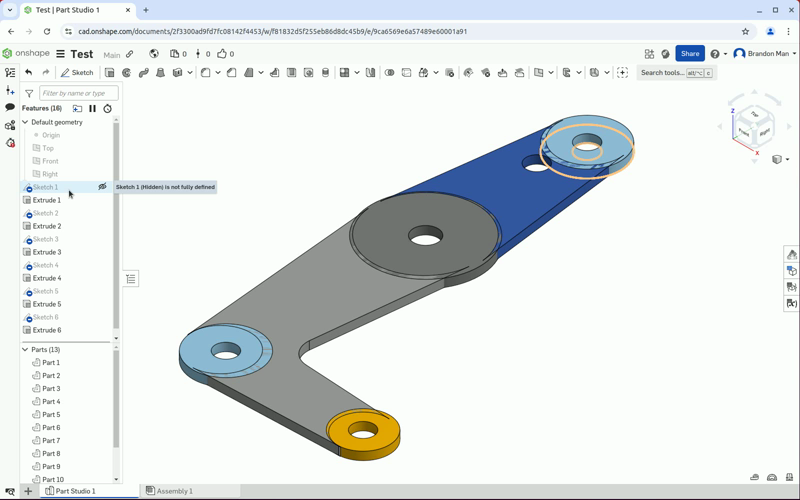
click(69, 189)